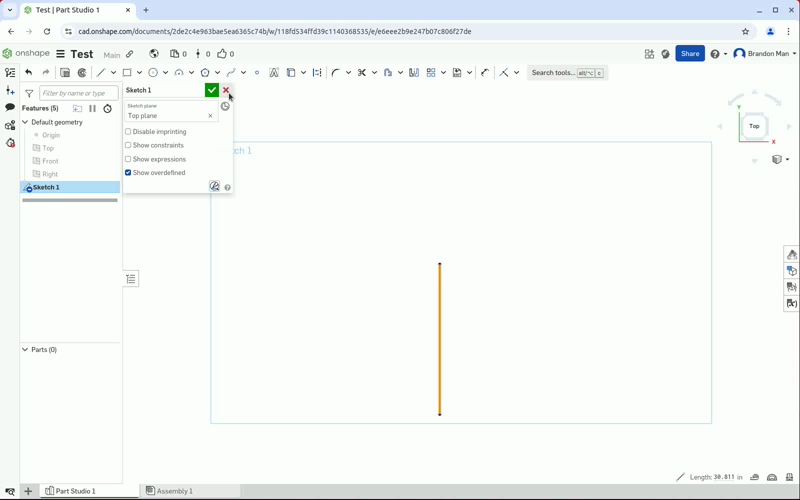
key(shift+h)
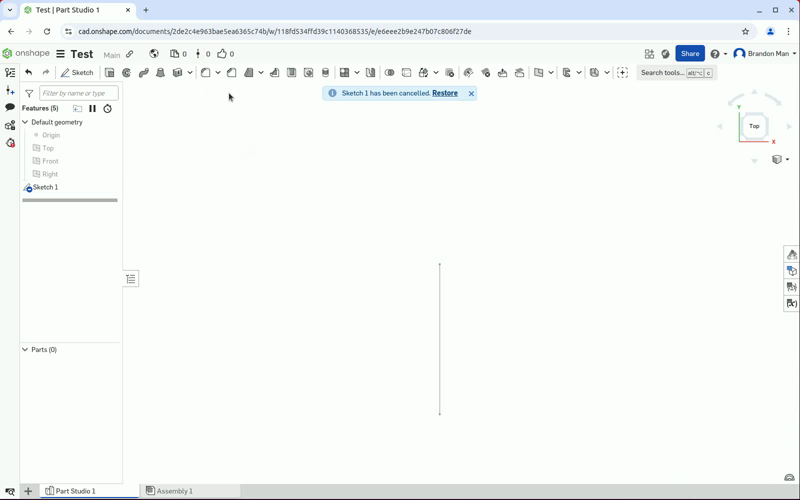
key(shift+s)
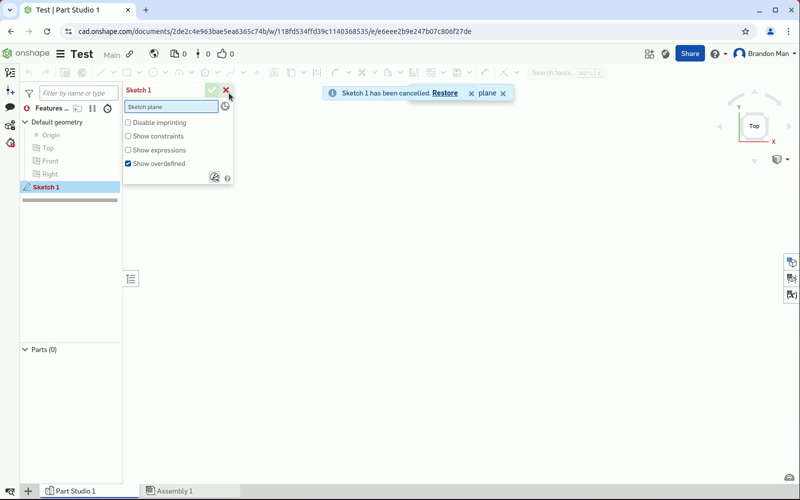
mouse_move(73, 150)
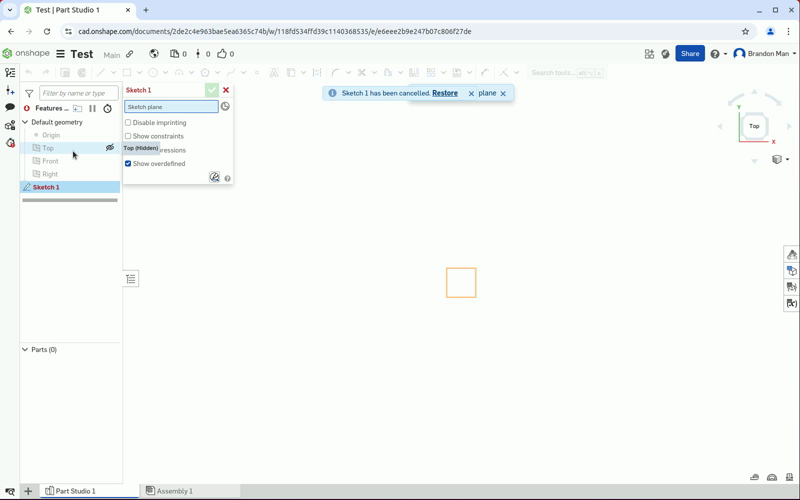
click(73, 150)
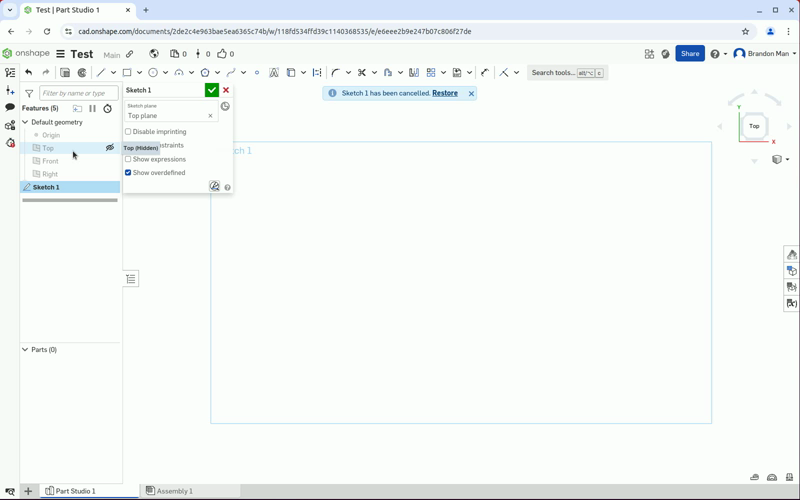
mouse_move(73, 352)
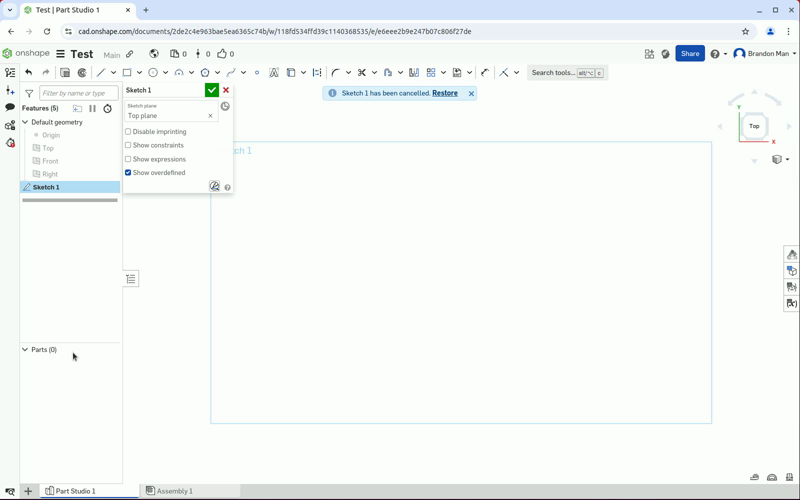
key(y)
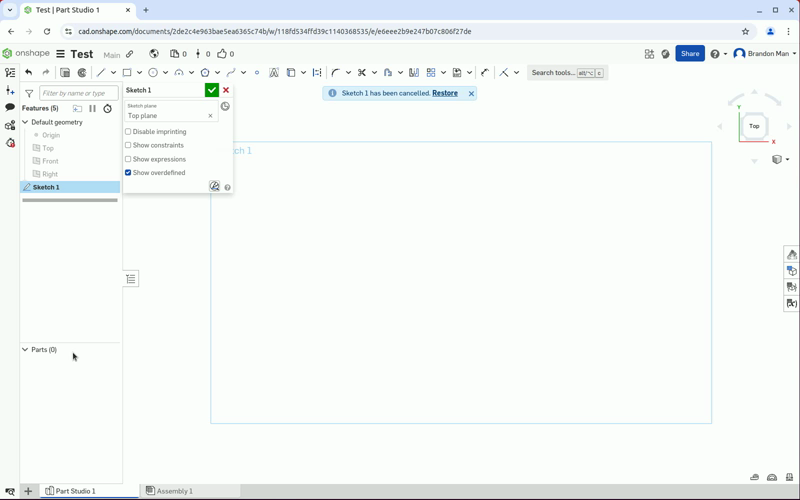
key(l)
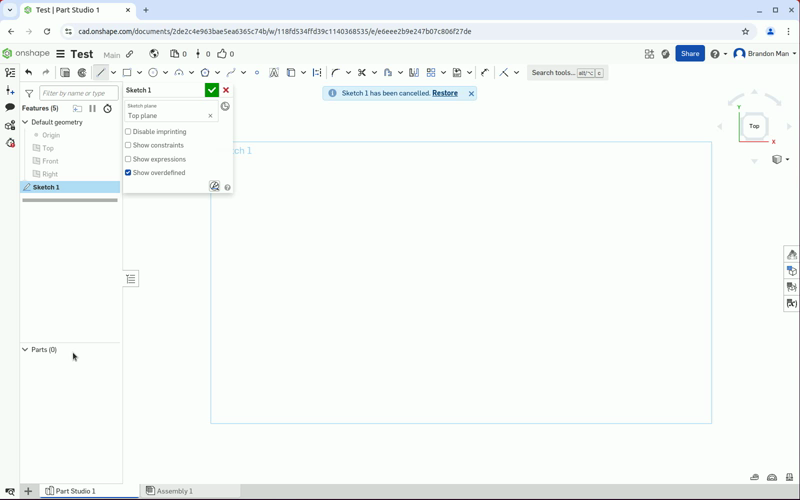
key_down(shift)
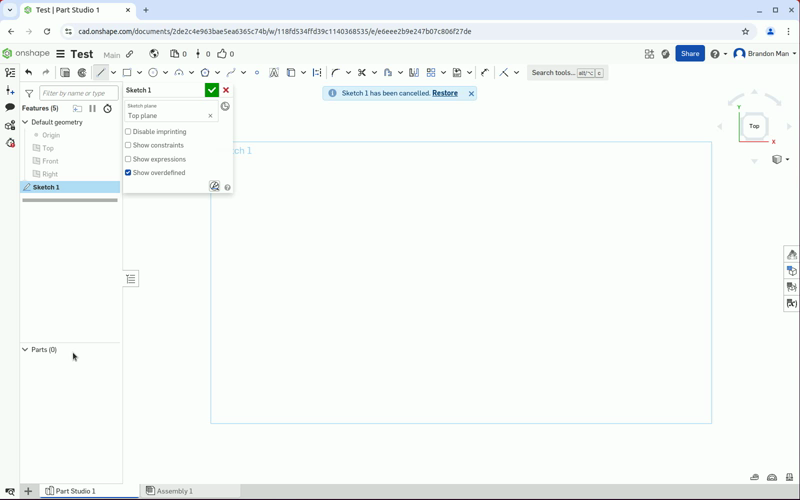
mouse_move(348, 308)
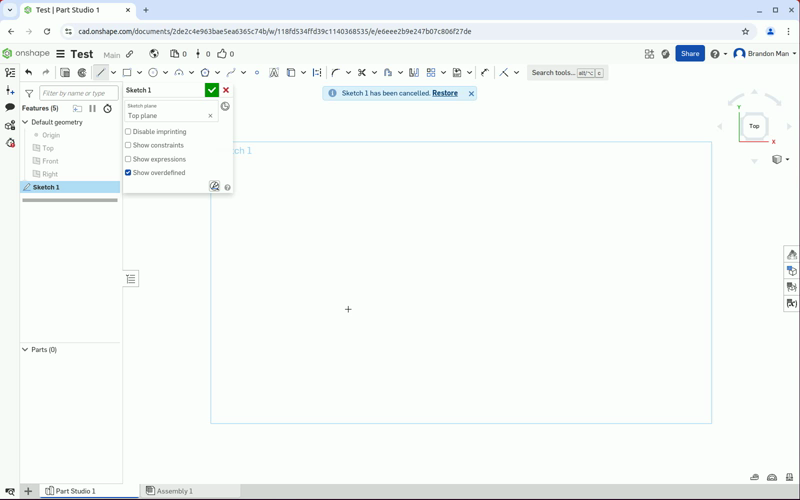
click(348, 308)
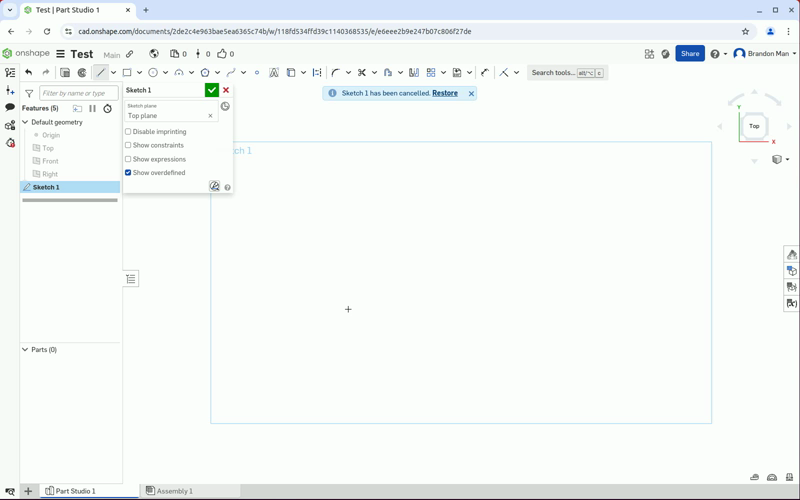
key_up(shift)
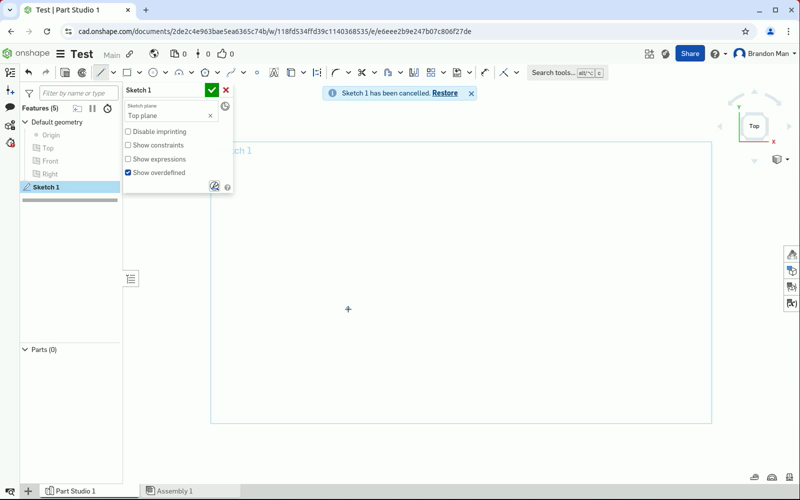
key_down(shift)
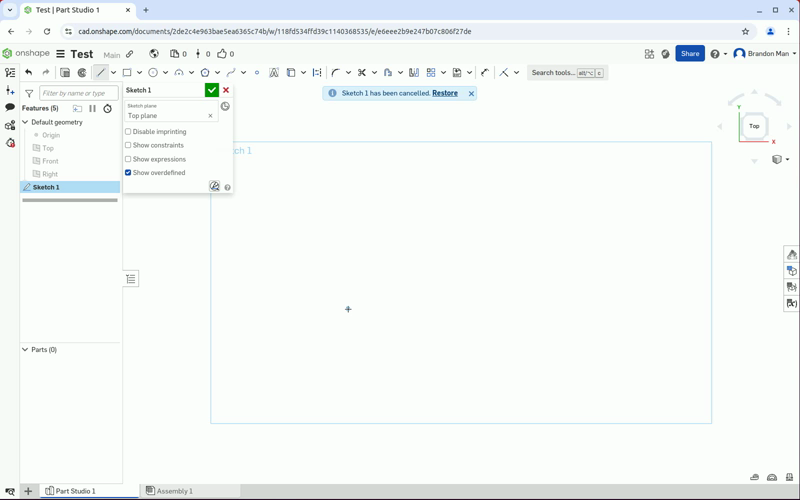
mouse_move(378, 308)
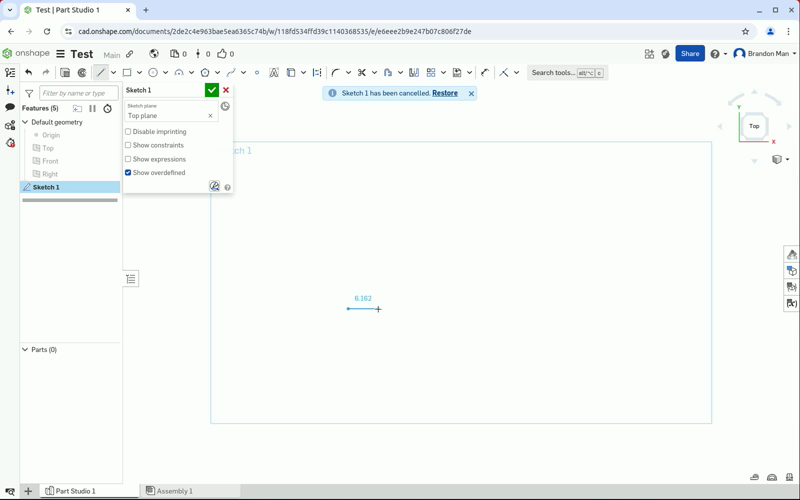
mouse_move(350, 308)
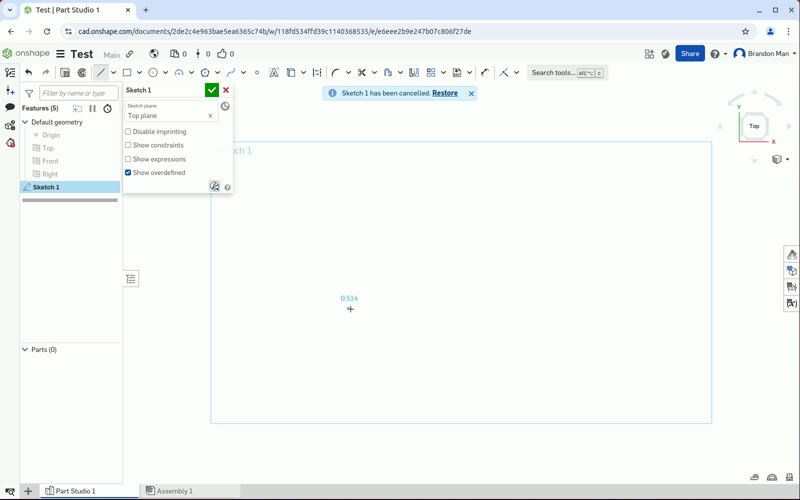
scroll(6)
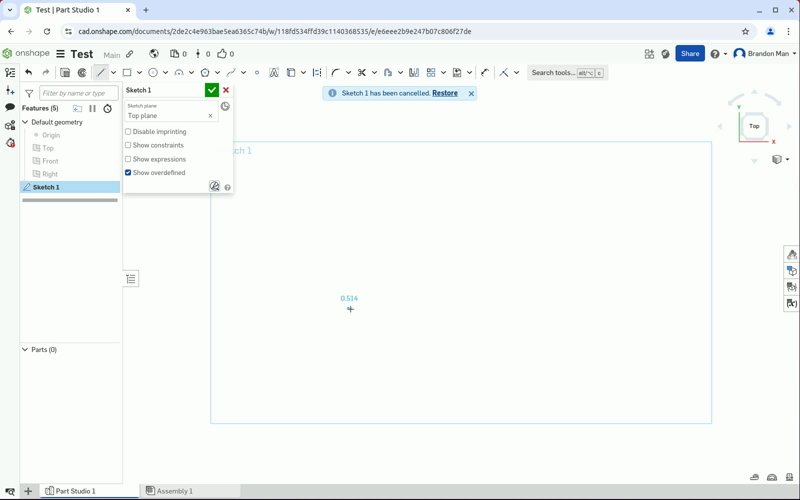
scroll(6)
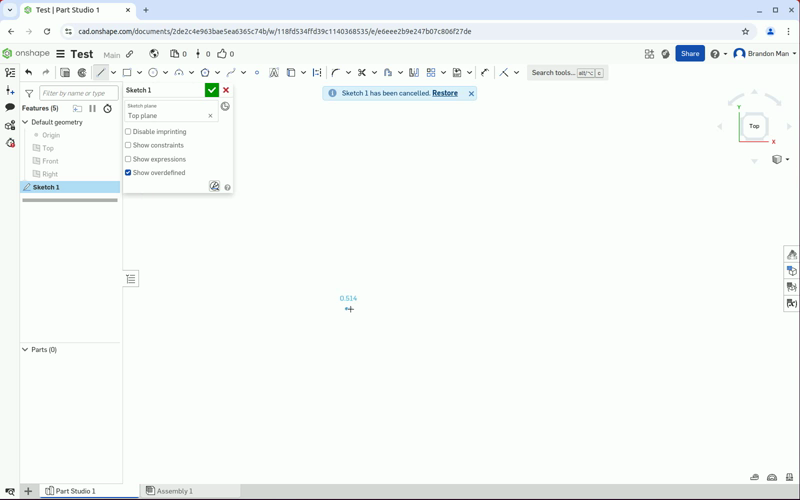
scroll(6)
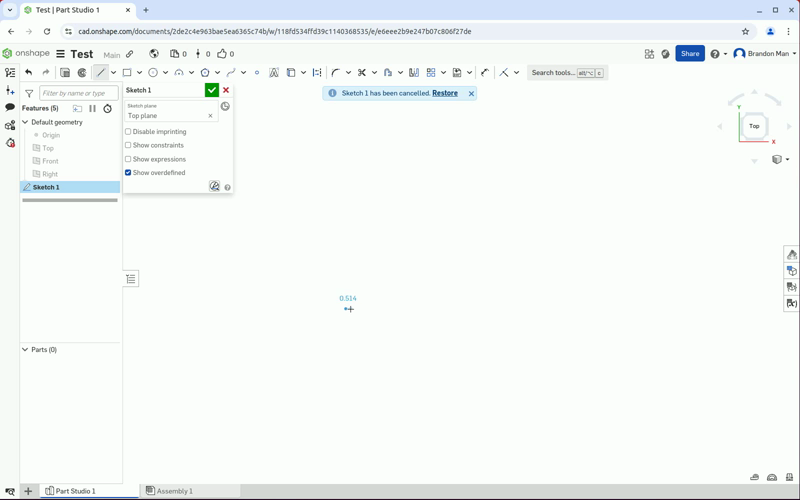
scroll(6)
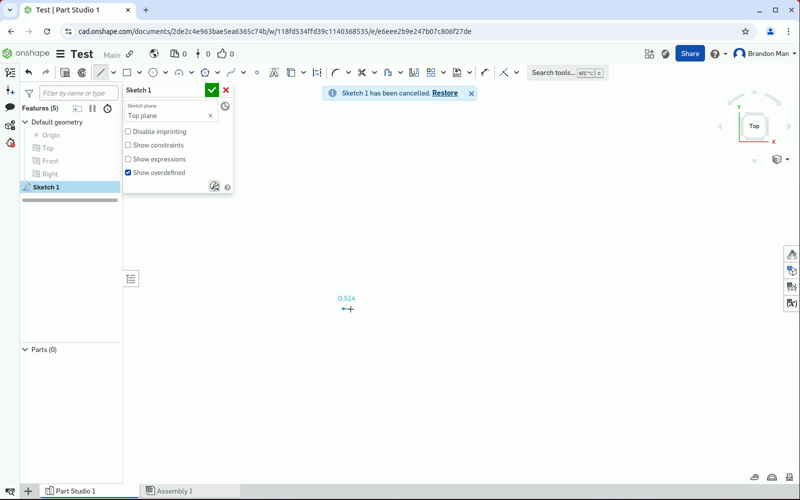
scroll(6)
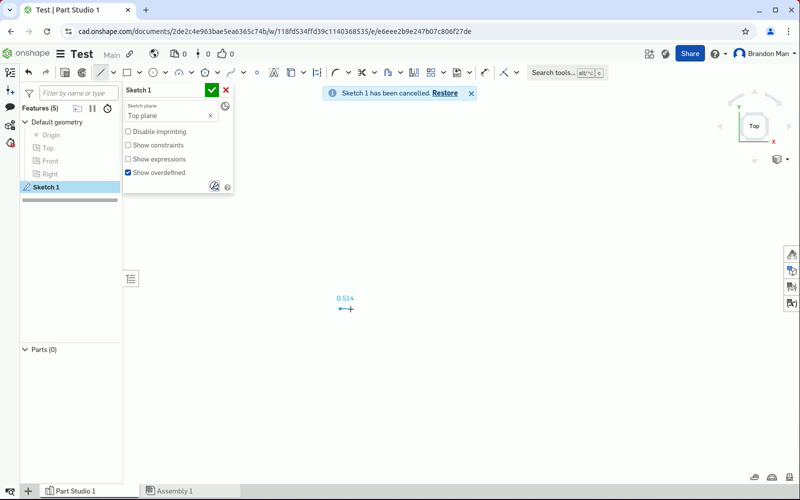
scroll(6)
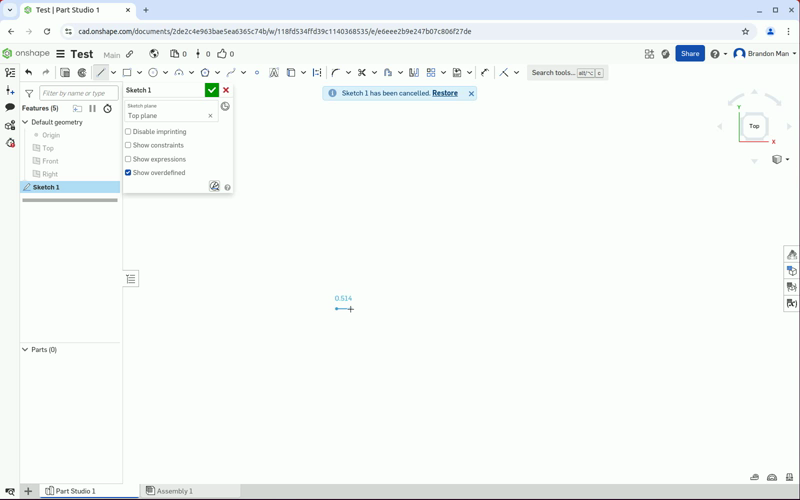
scroll(6)
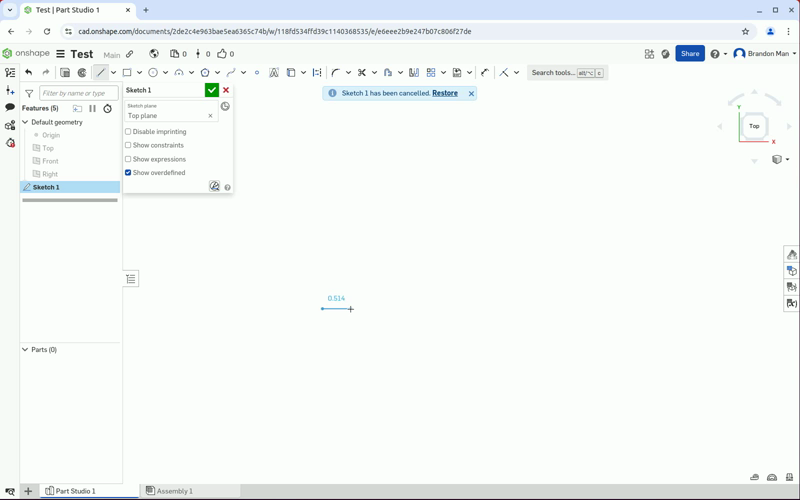
click(350, 308)
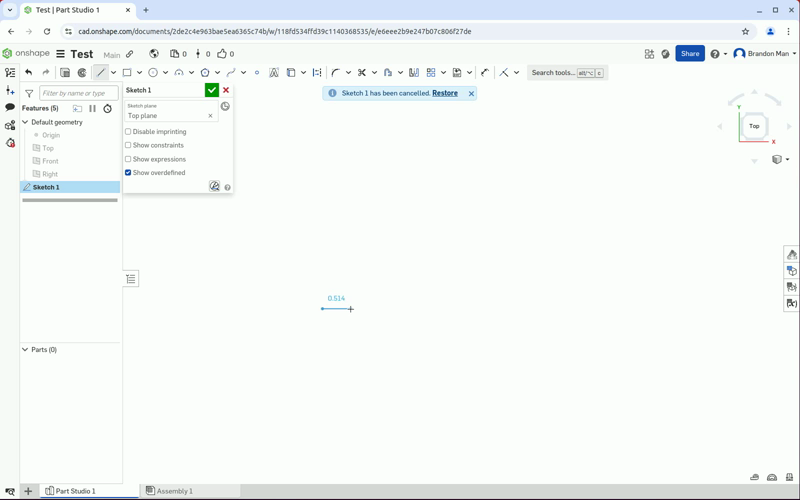
scroll(-6)
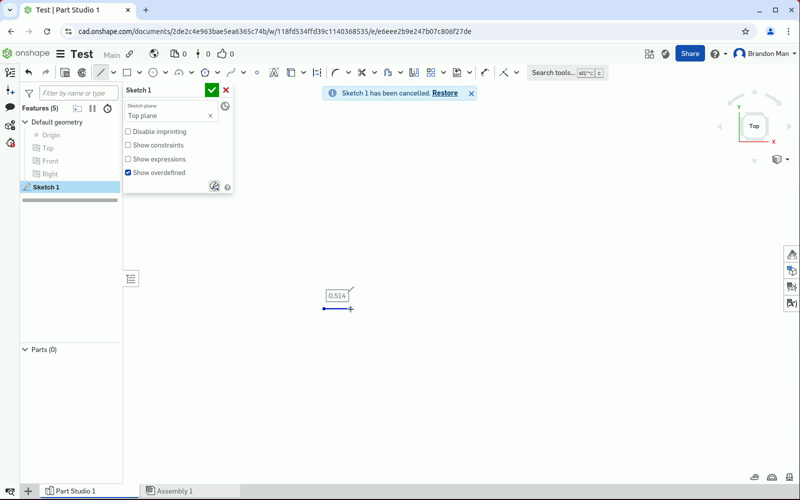
scroll(-6)
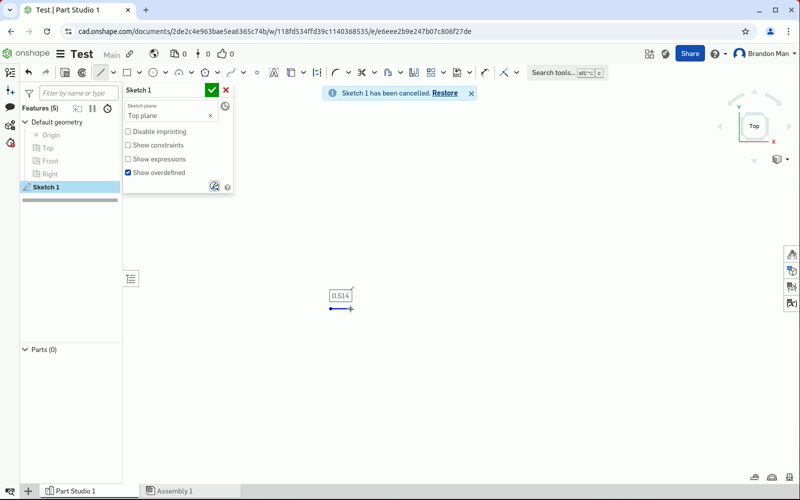
scroll(-6)
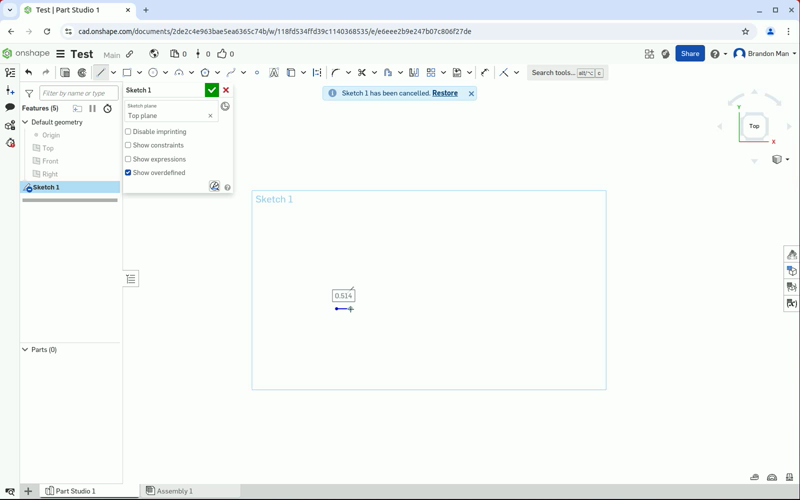
scroll(-6)
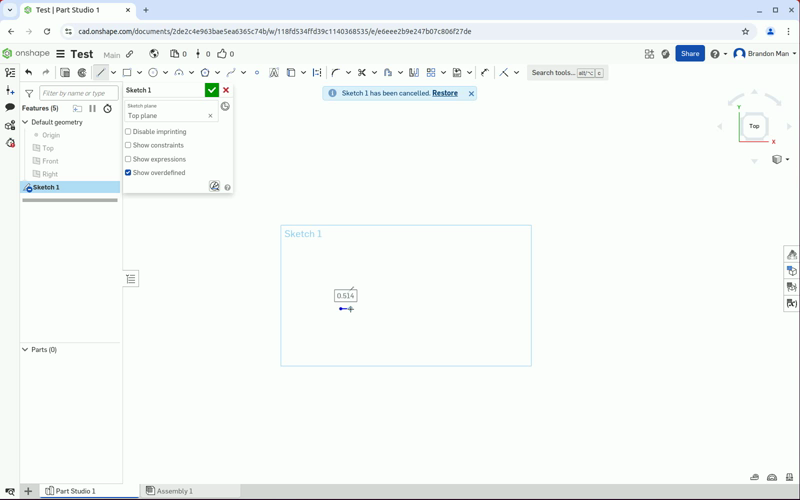
scroll(-6)
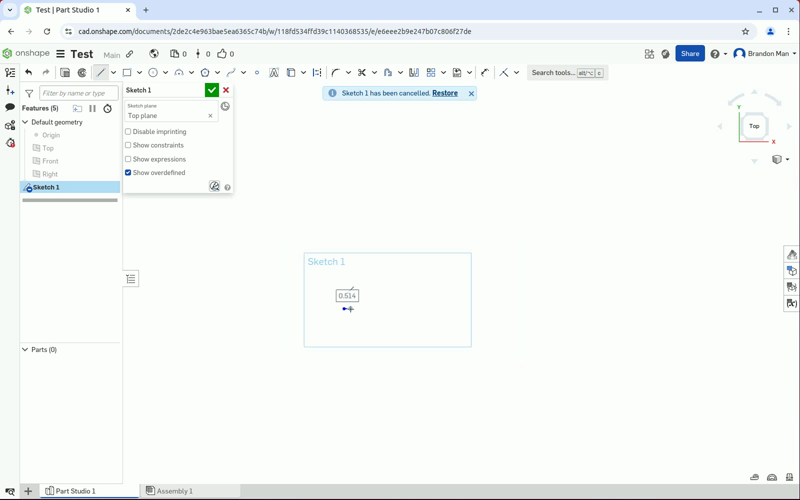
scroll(-6)
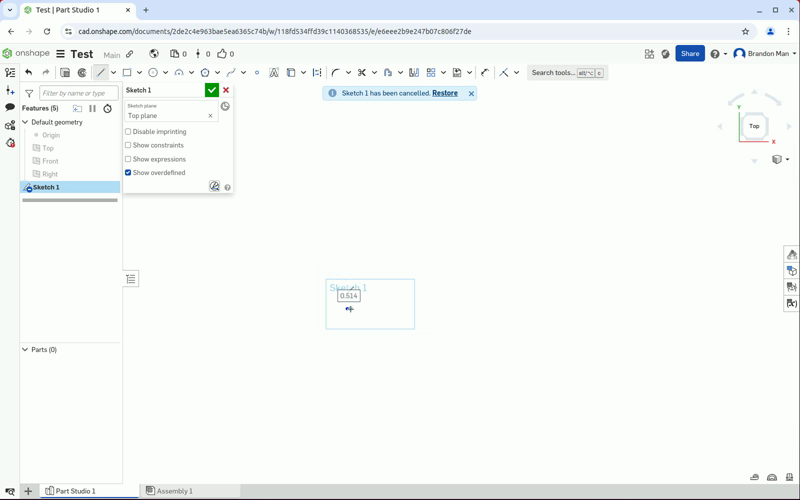
scroll(-6)
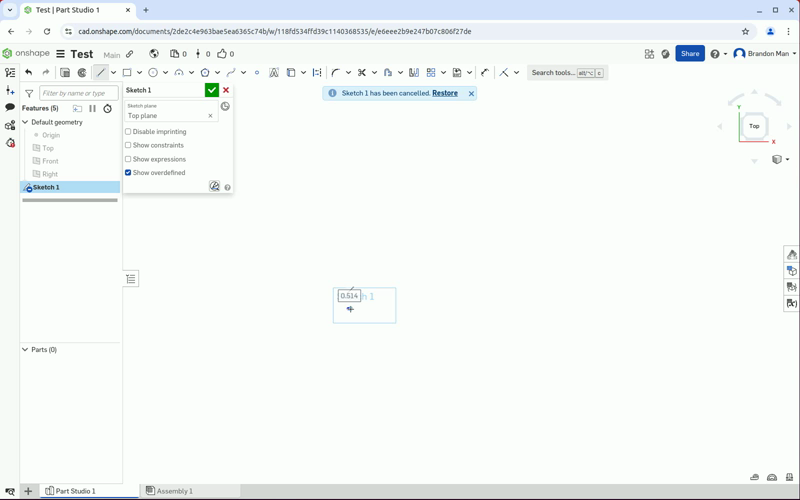
key_up(shift)
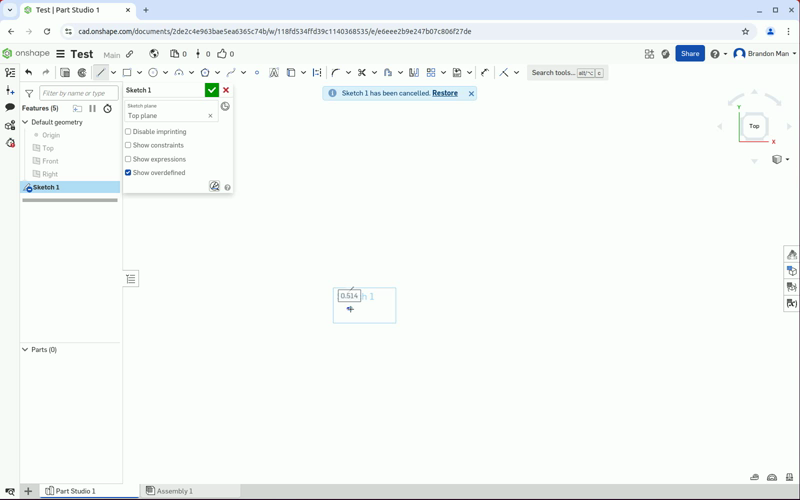
key_down(shift)
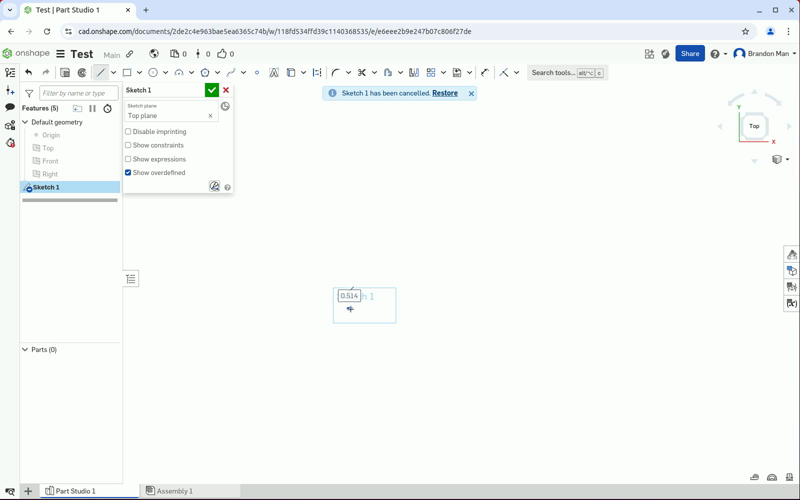
mouse_move(350, 235)
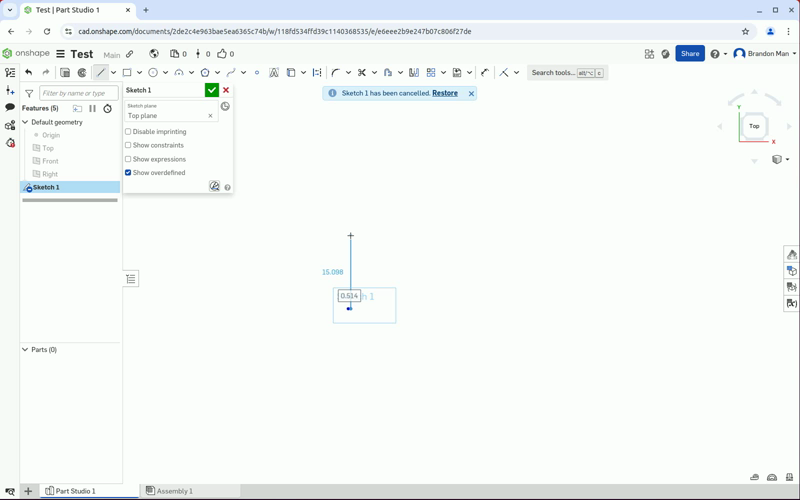
click(350, 235)
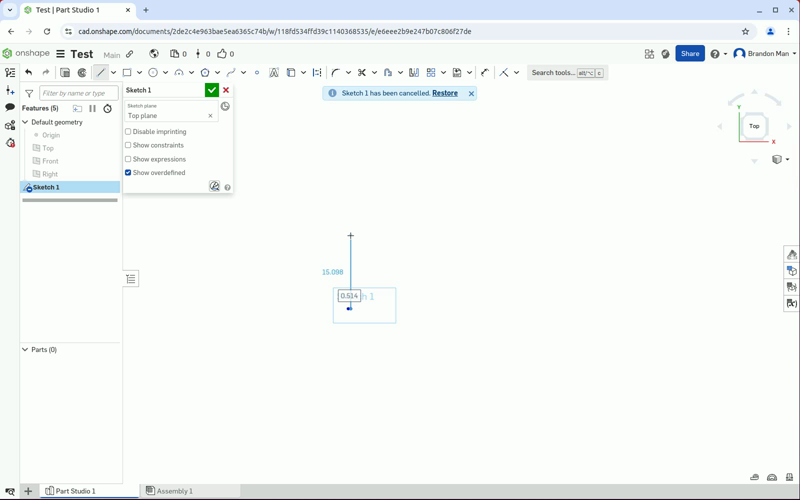
key_up(shift)
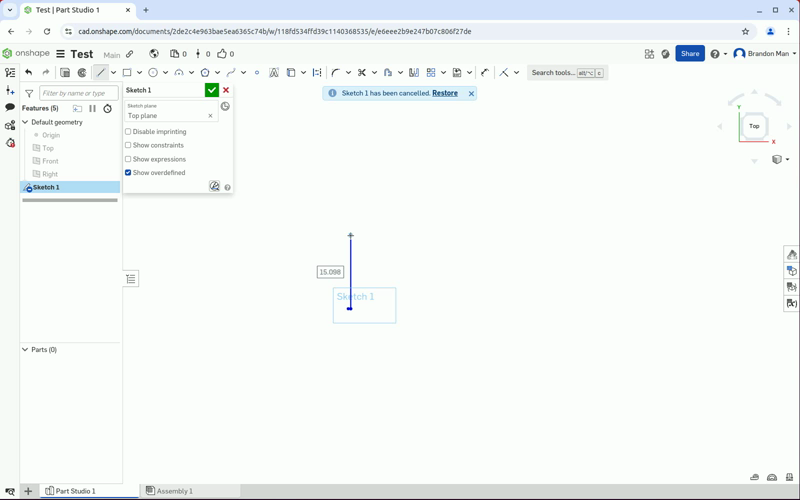
key_down(shift)
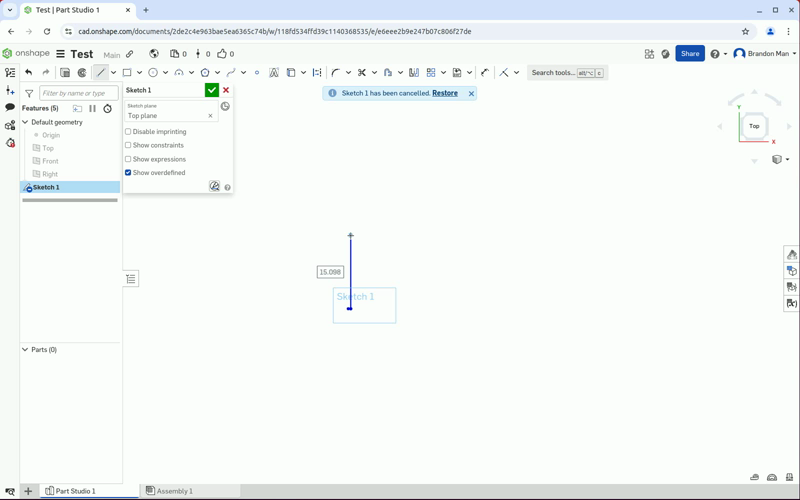
mouse_move(380, 235)
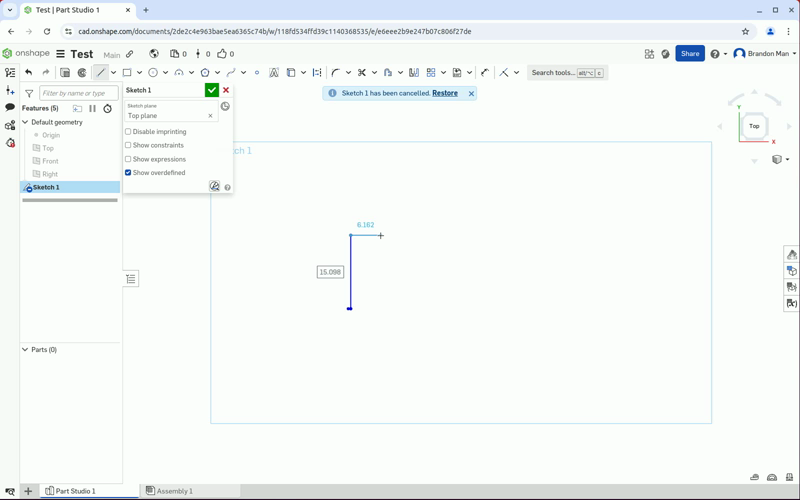
mouse_move(350, 231)
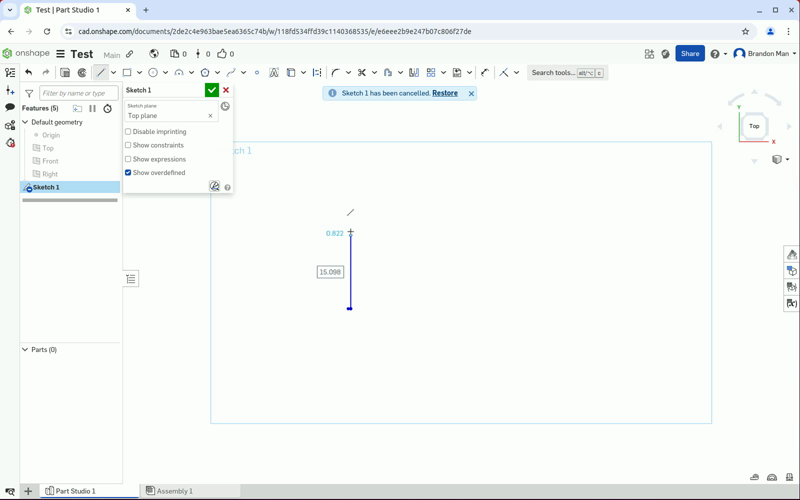
scroll(6)
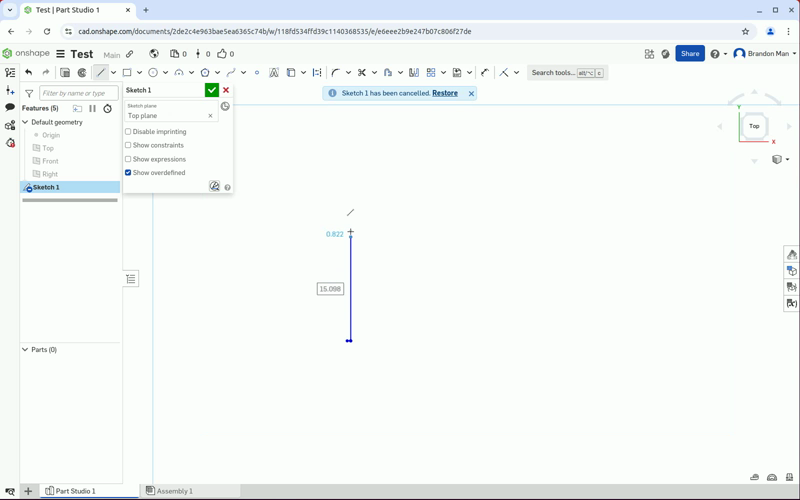
scroll(6)
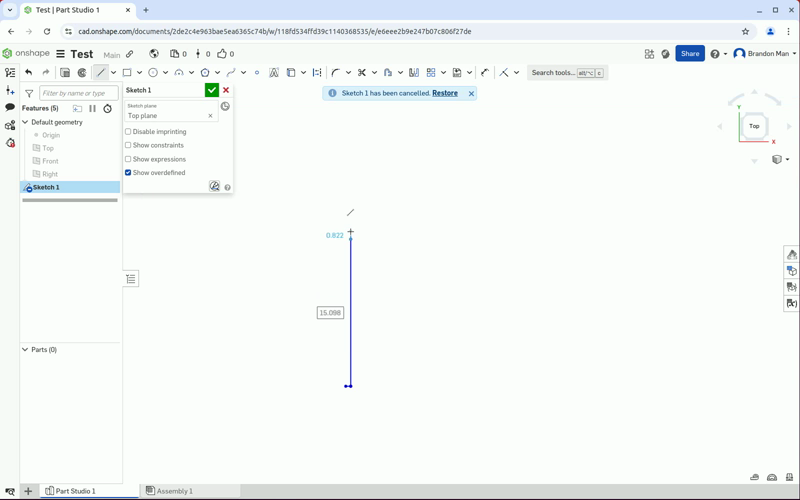
scroll(6)
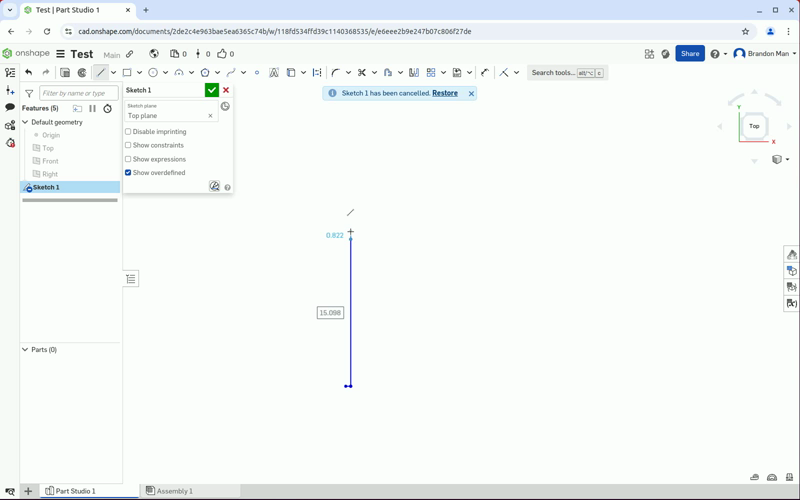
scroll(6)
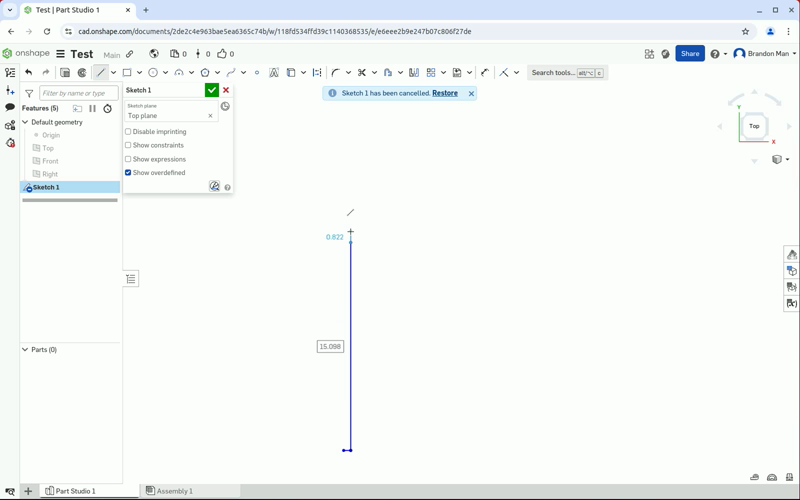
scroll(6)
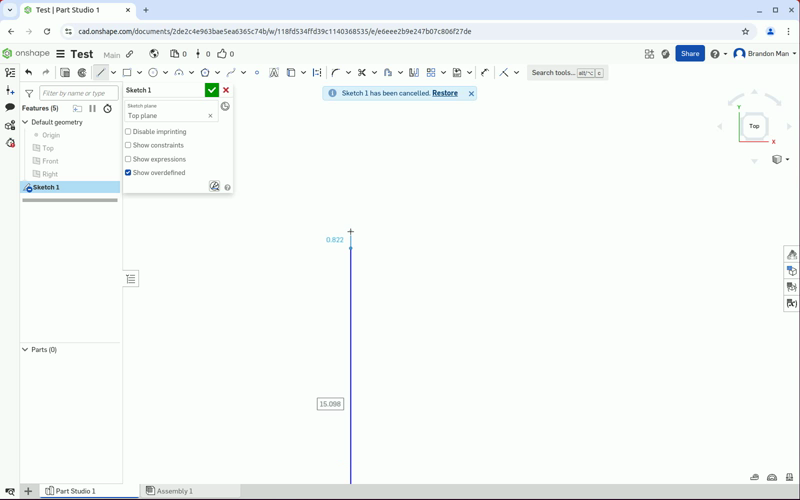
scroll(6)
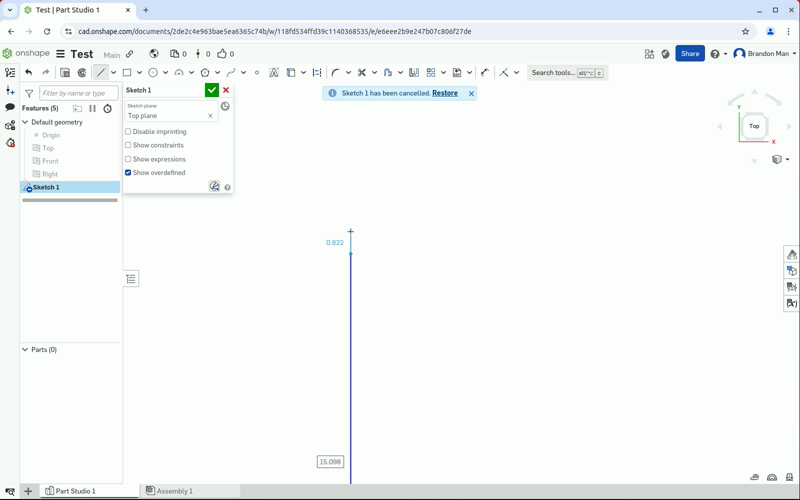
scroll(6)
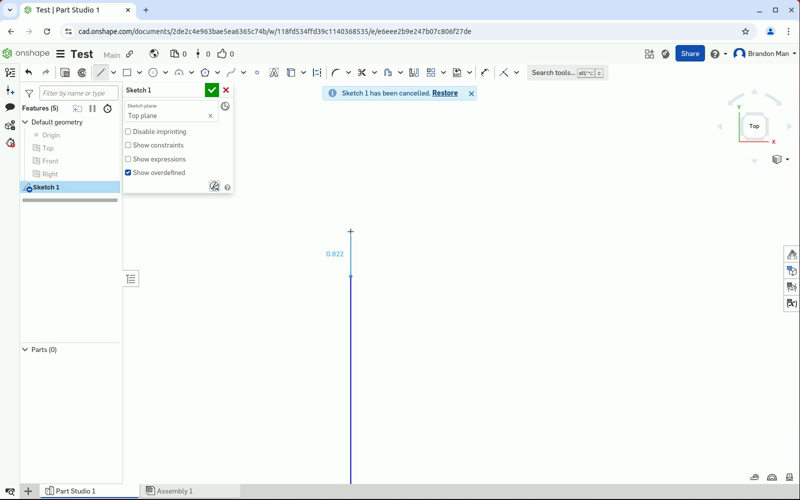
click(350, 231)
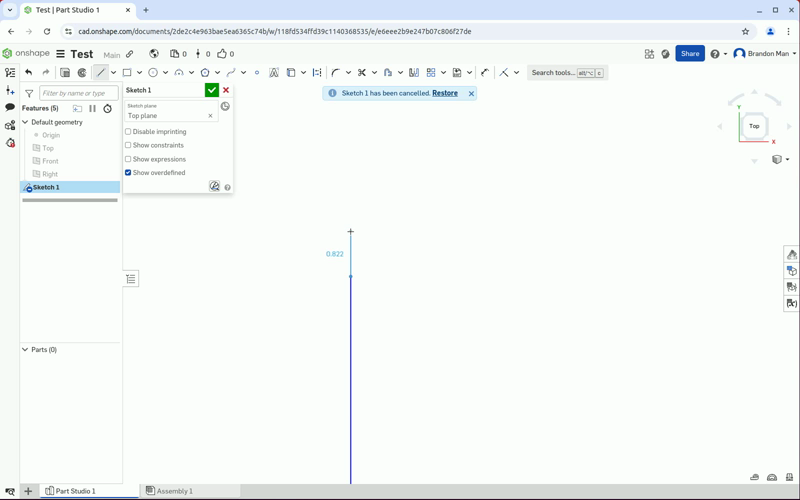
scroll(-6)
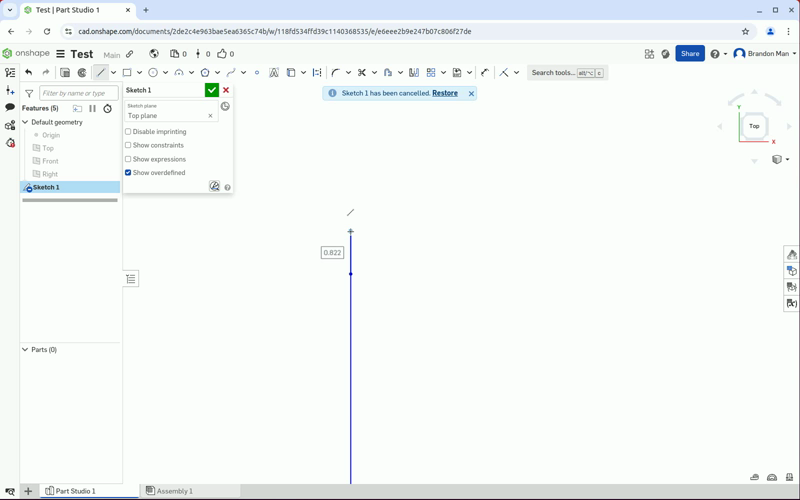
scroll(-6)
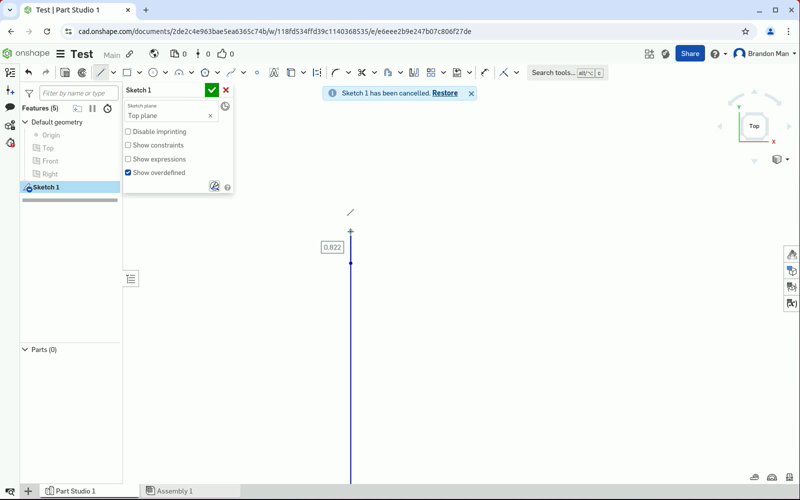
scroll(-6)
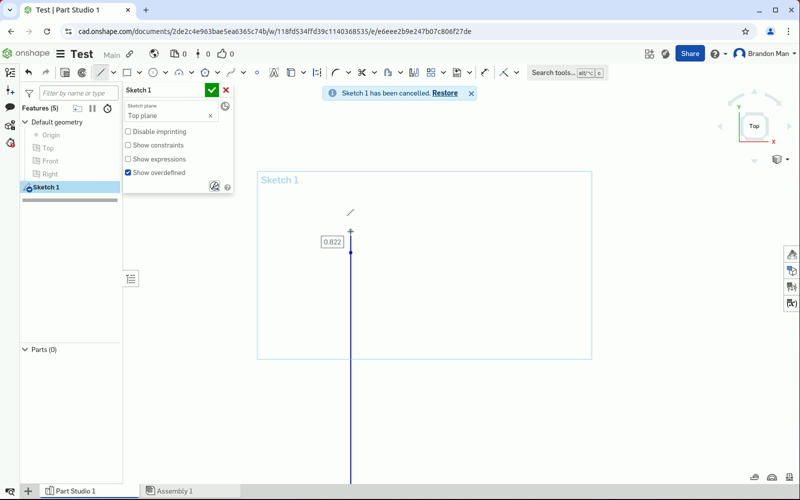
scroll(-6)
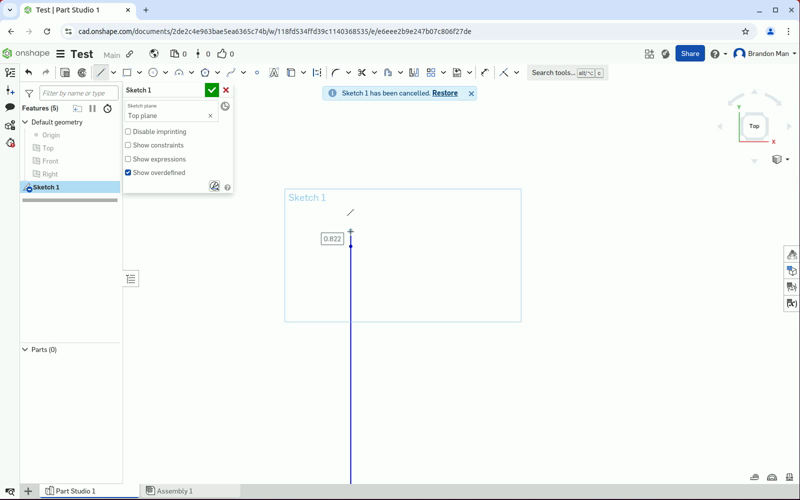
scroll(-6)
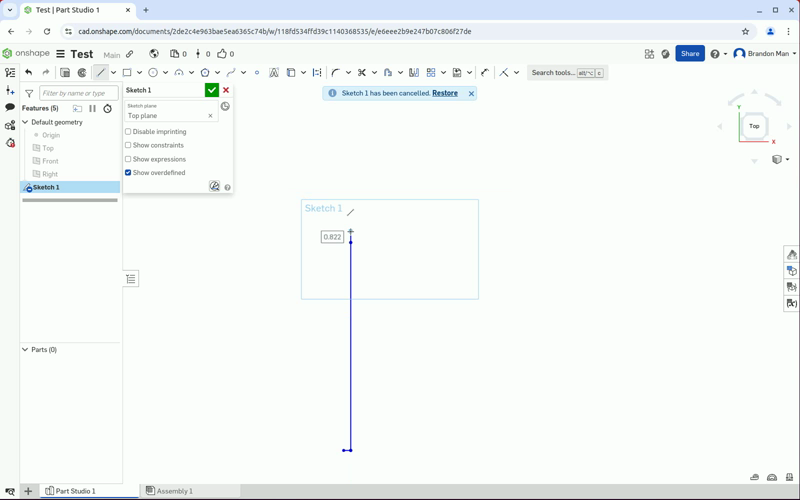
scroll(-6)
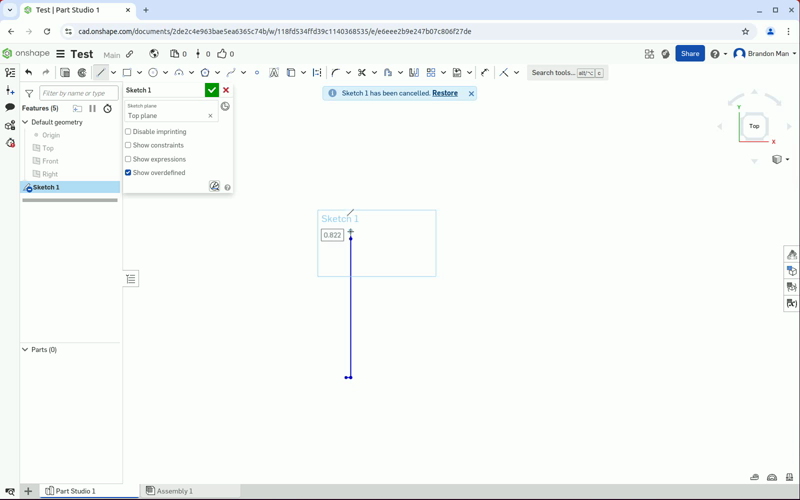
scroll(-6)
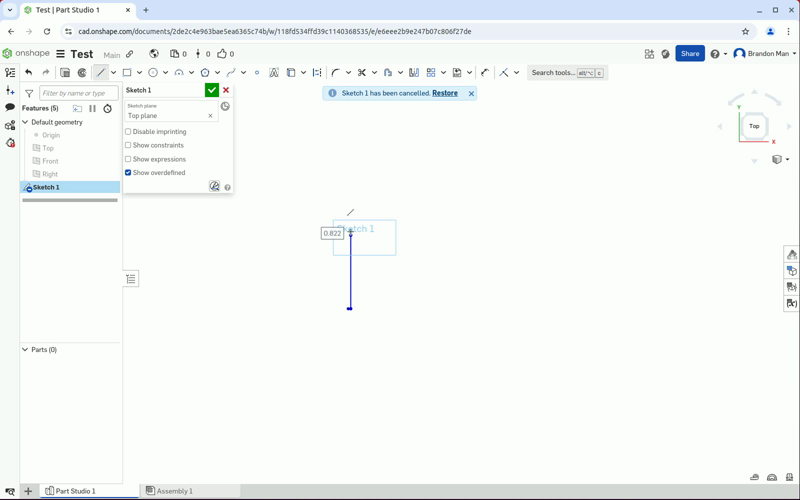
key_up(shift)
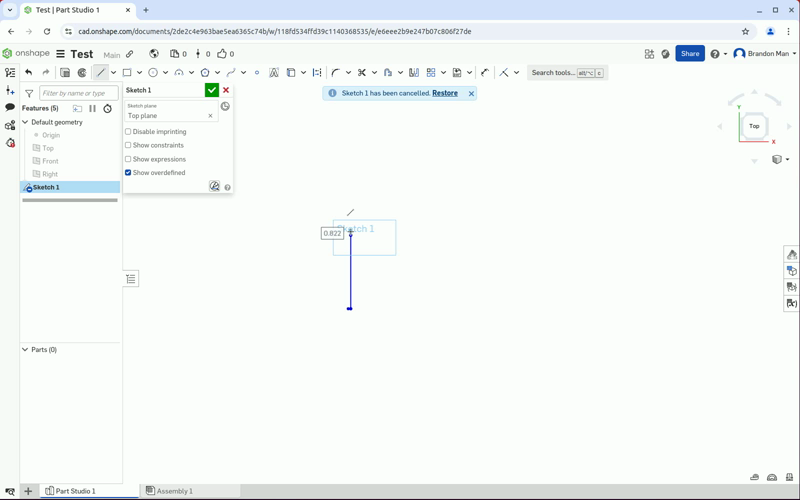
key_down(shift)
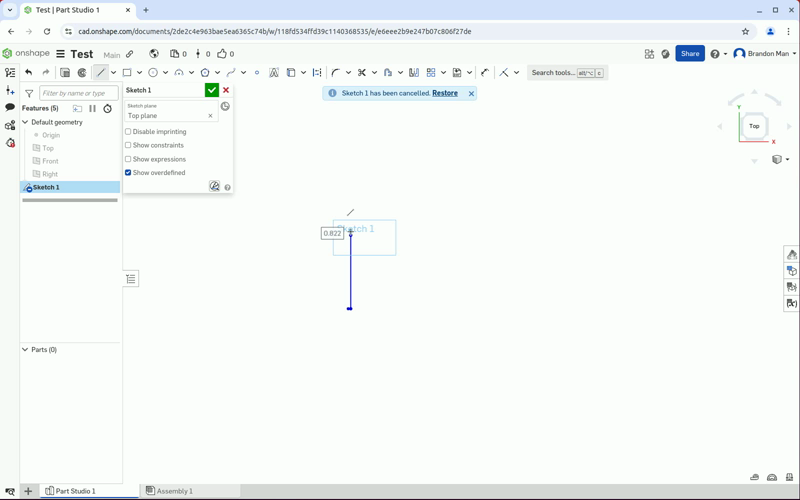
mouse_move(380, 231)
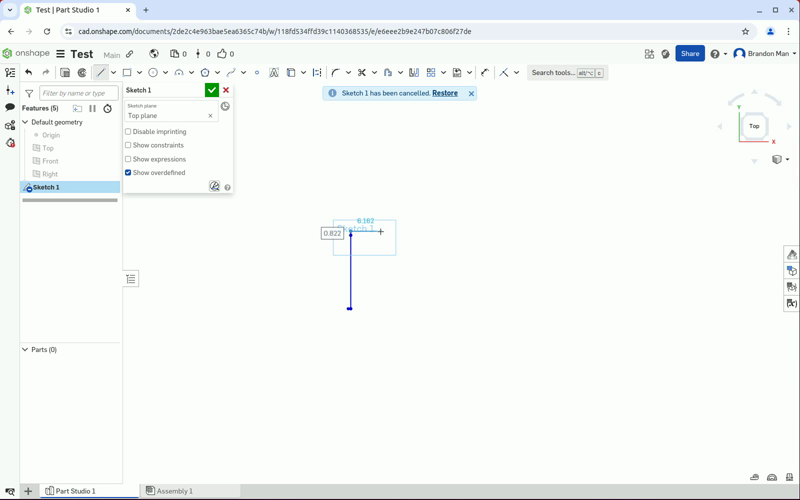
mouse_move(348, 231)
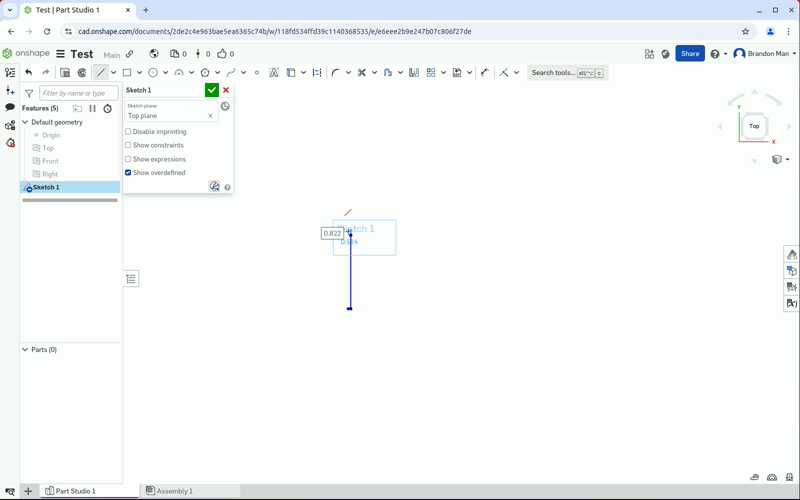
scroll(6)
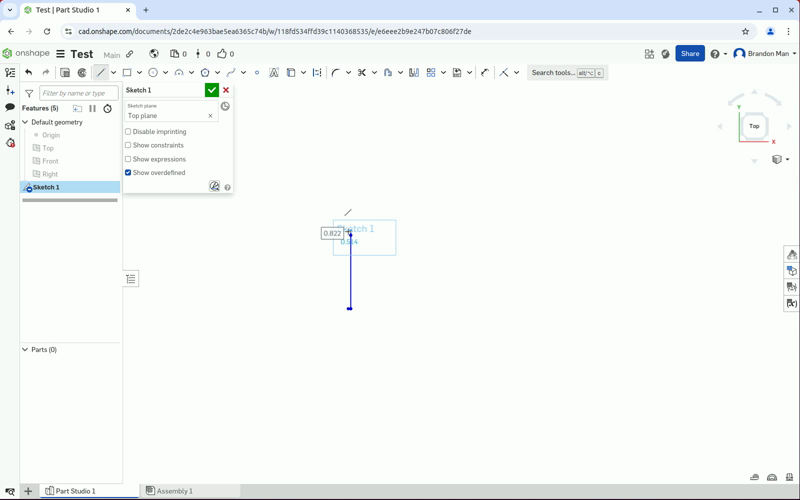
scroll(6)
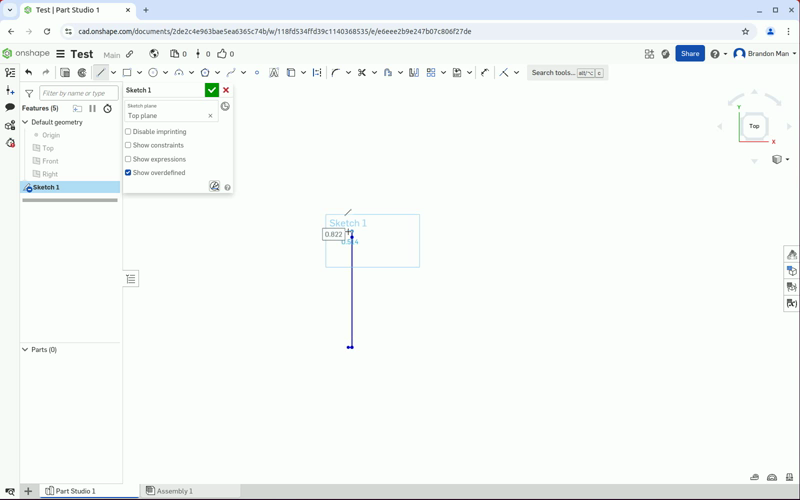
scroll(6)
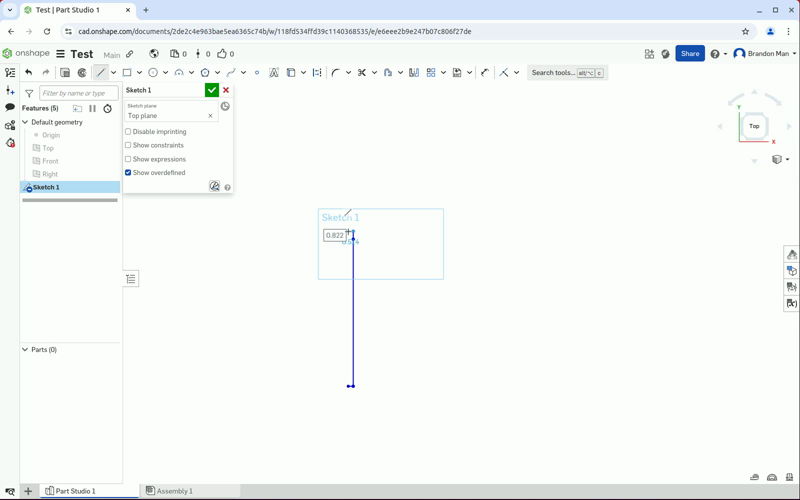
scroll(6)
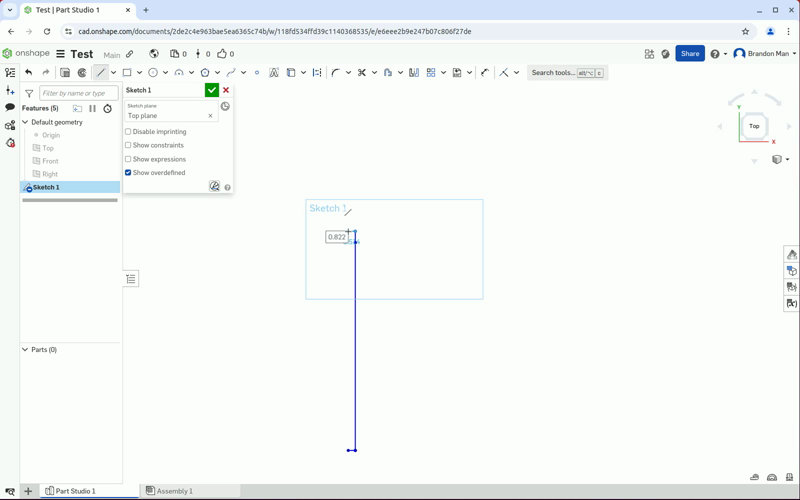
scroll(6)
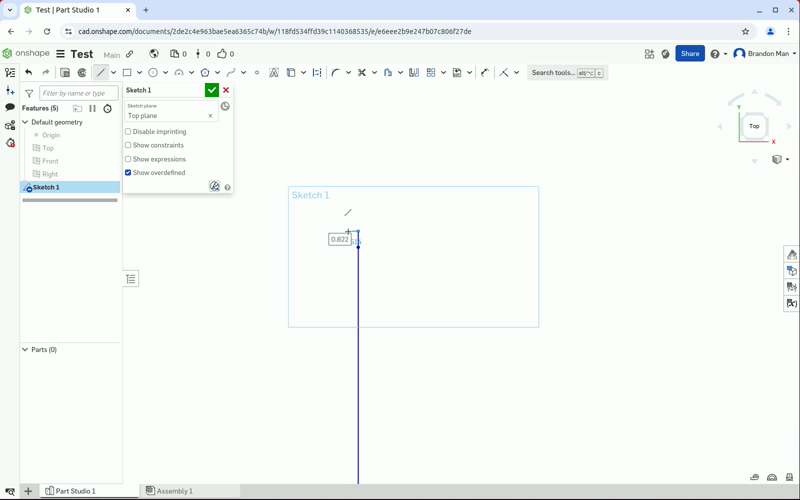
scroll(6)
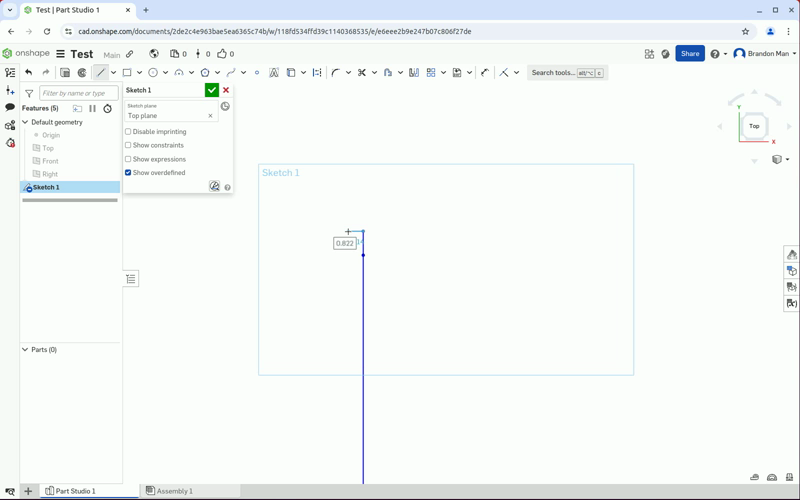
scroll(6)
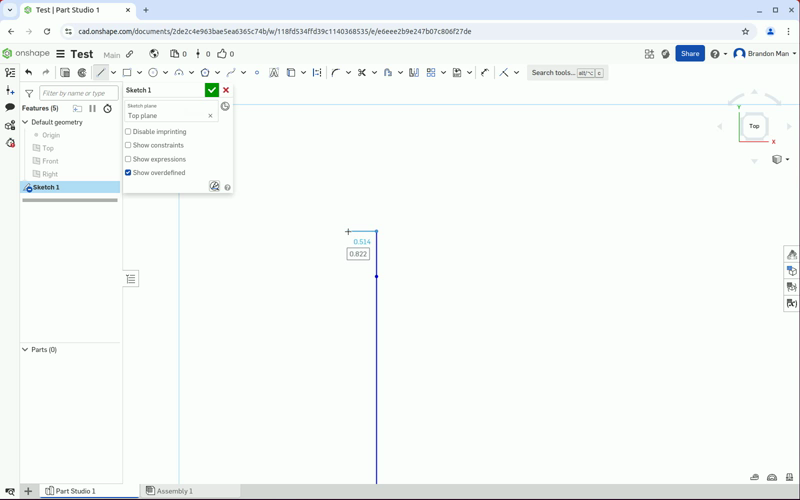
click(348, 231)
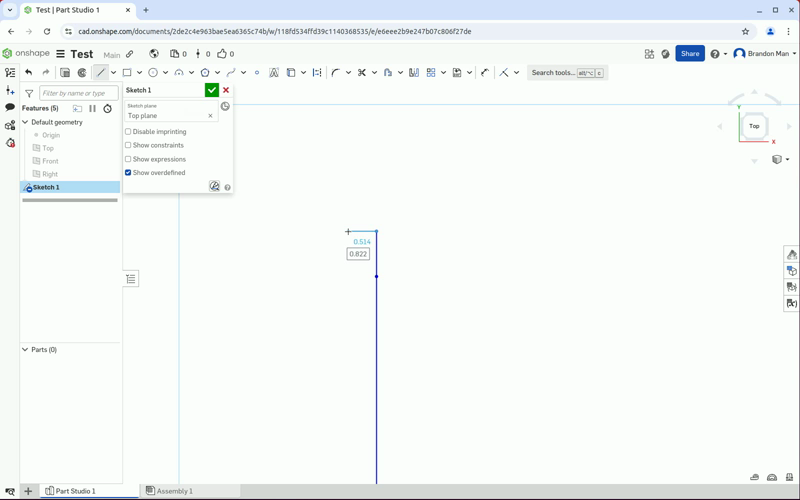
scroll(-6)
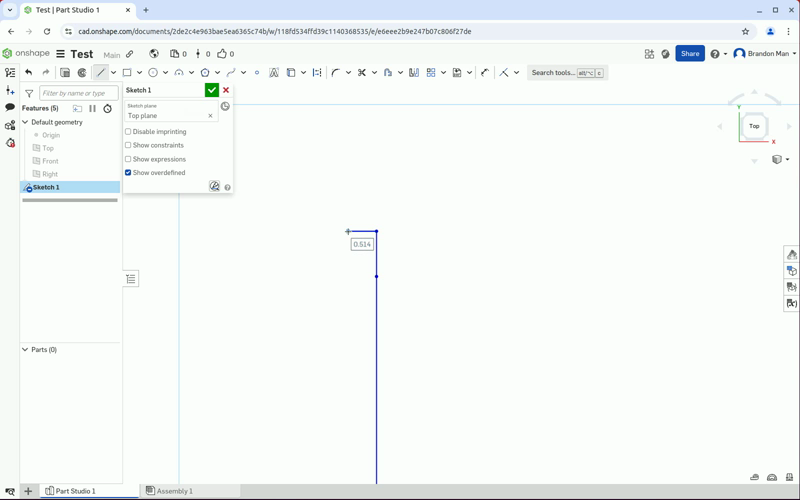
scroll(-6)
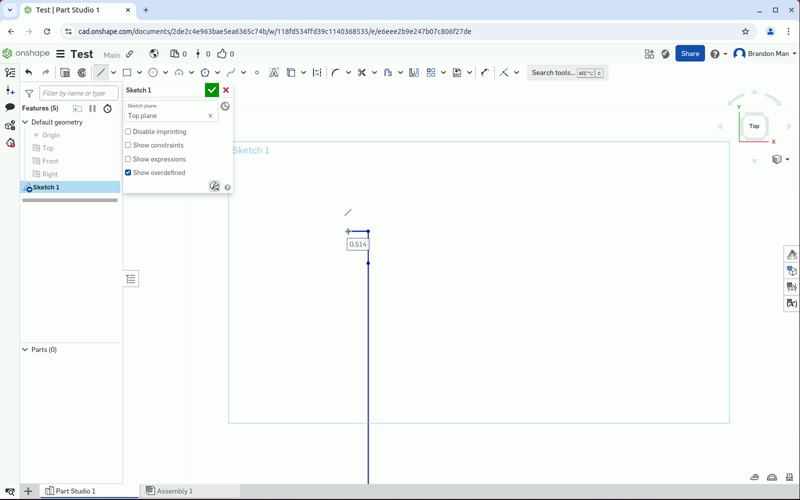
scroll(-6)
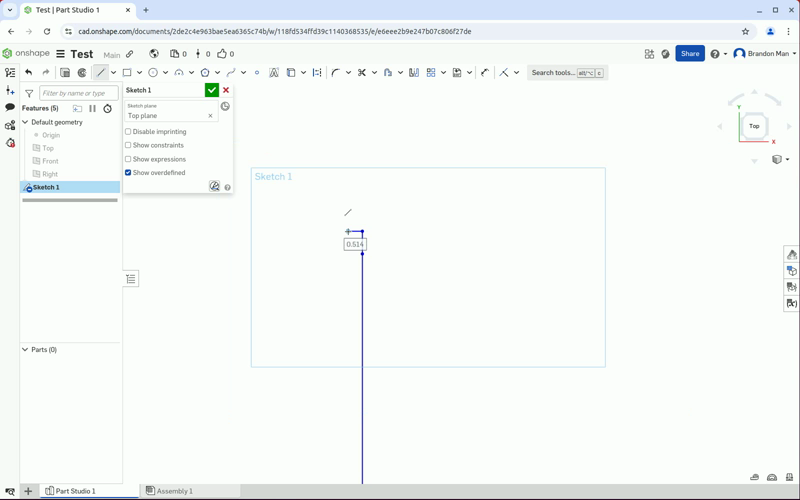
scroll(-6)
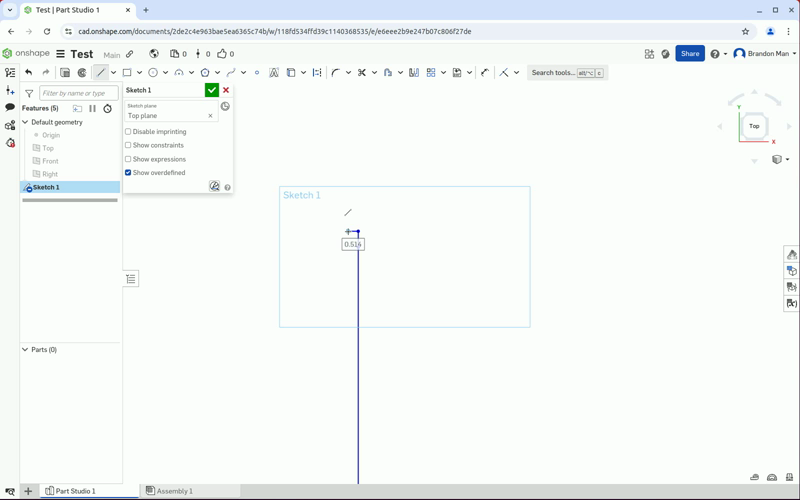
scroll(-6)
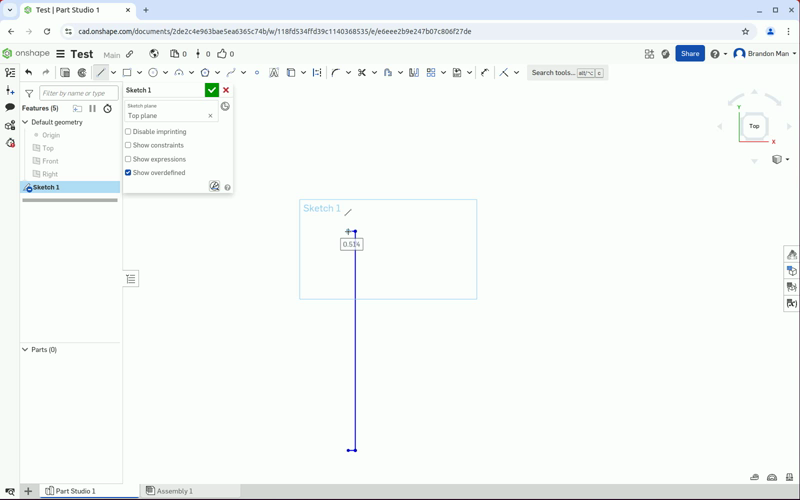
scroll(-6)
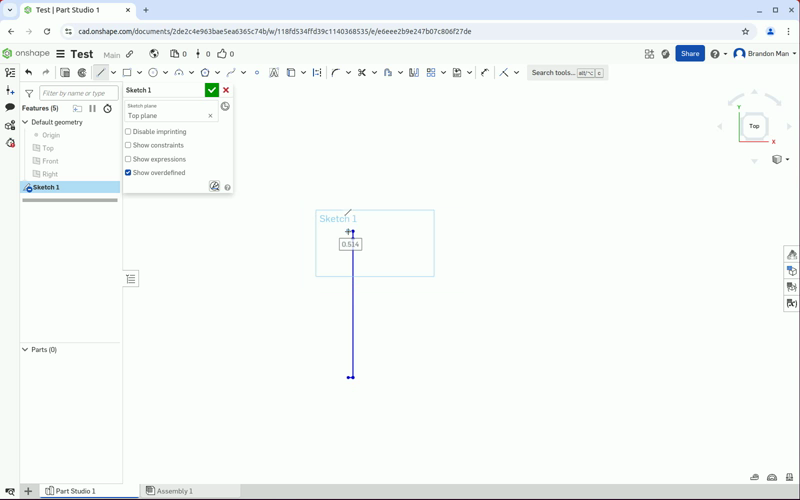
scroll(-6)
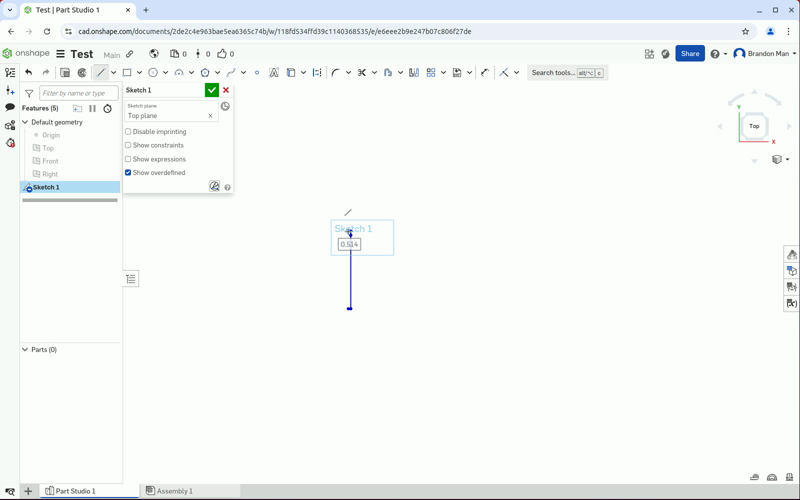
key_up(shift)
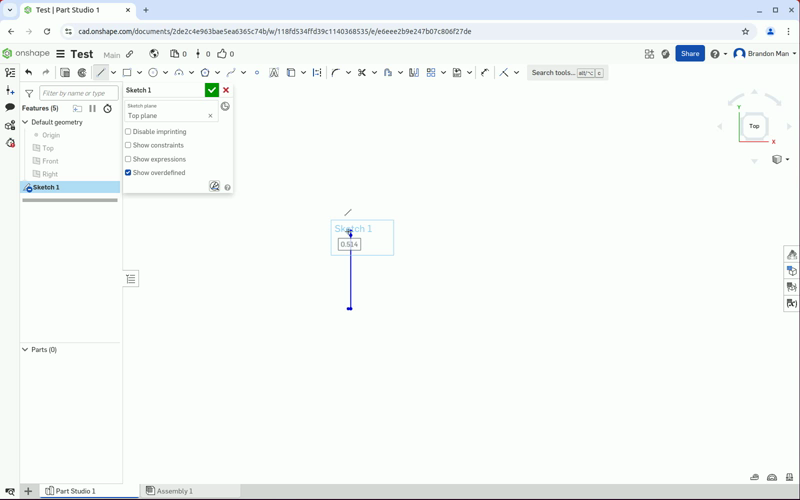
key_down(shift)
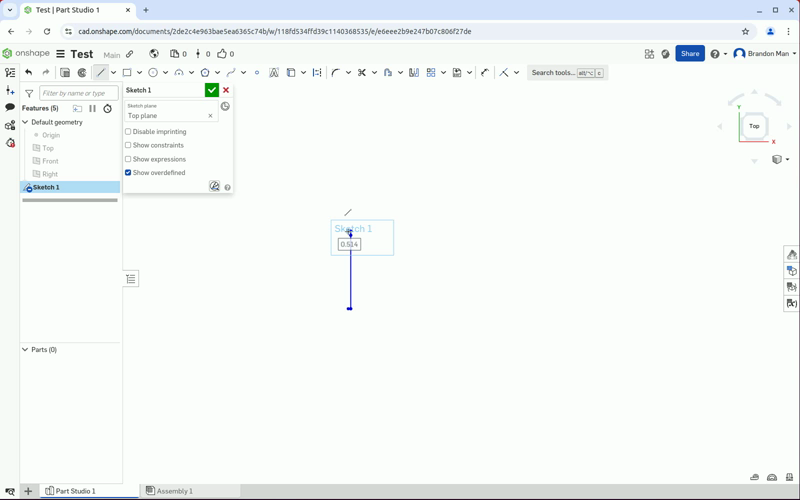
mouse_move(348, 308)
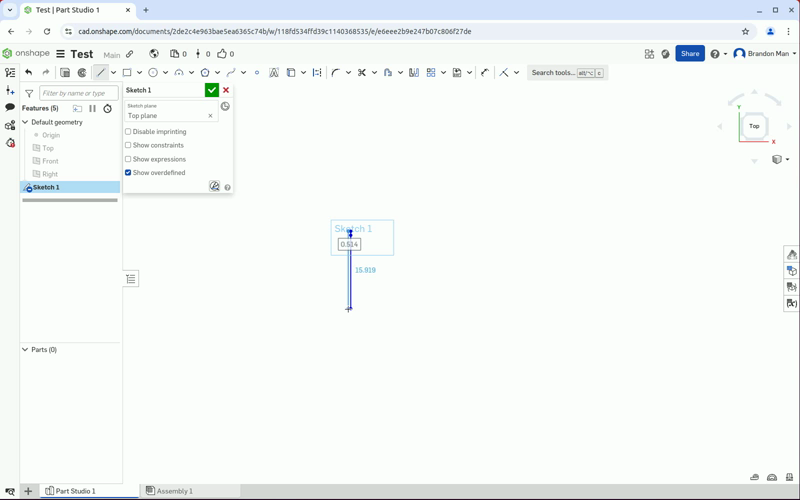
scroll(6)
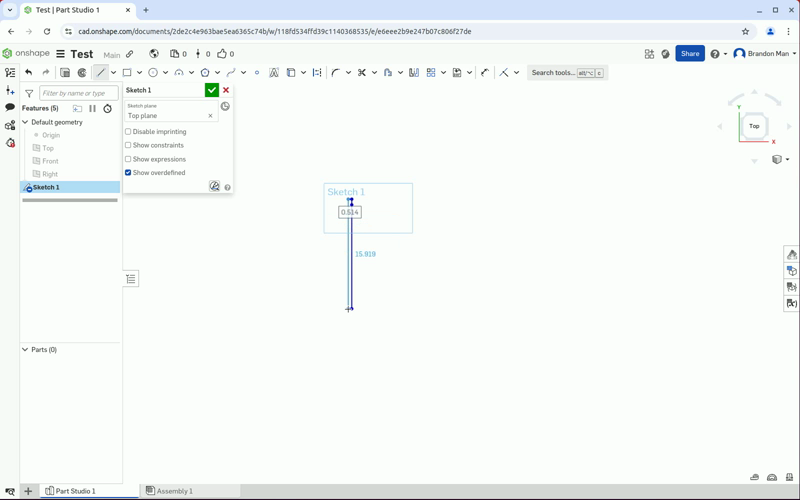
scroll(6)
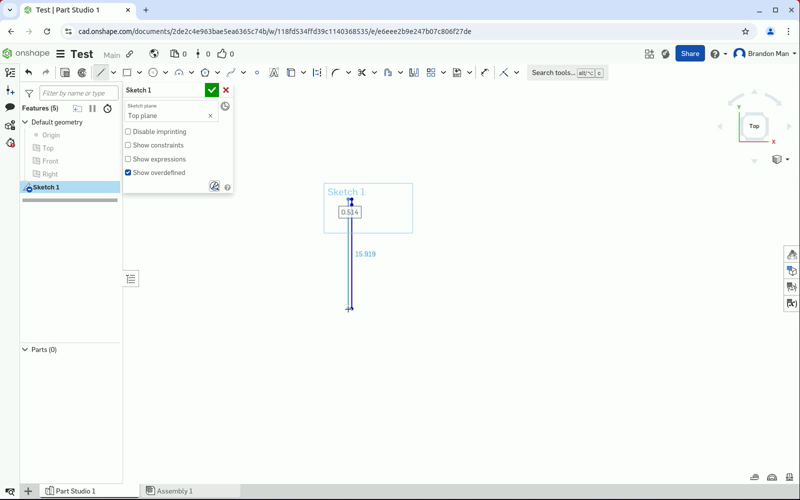
scroll(6)
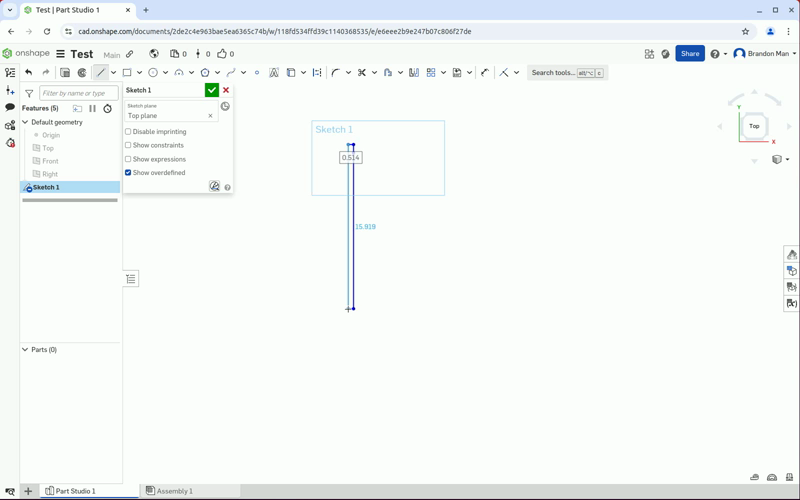
scroll(6)
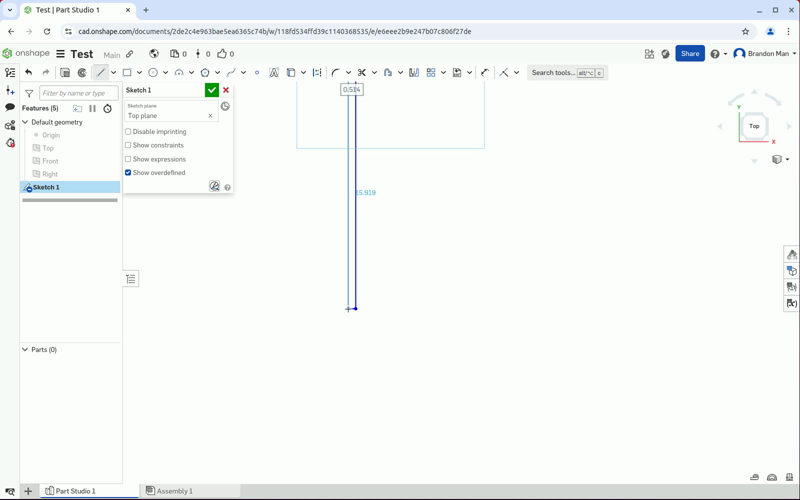
scroll(6)
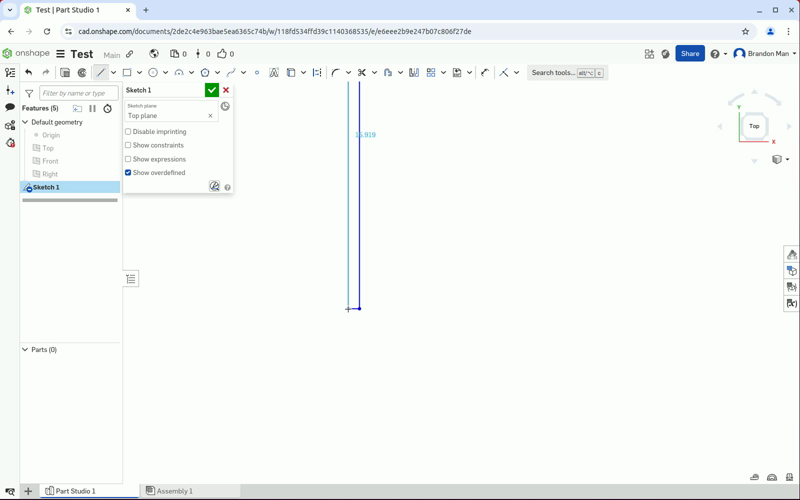
scroll(6)
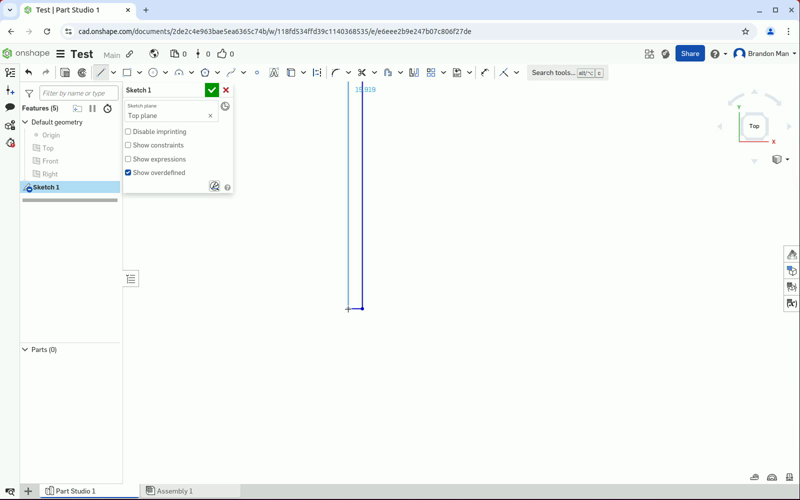
scroll(6)
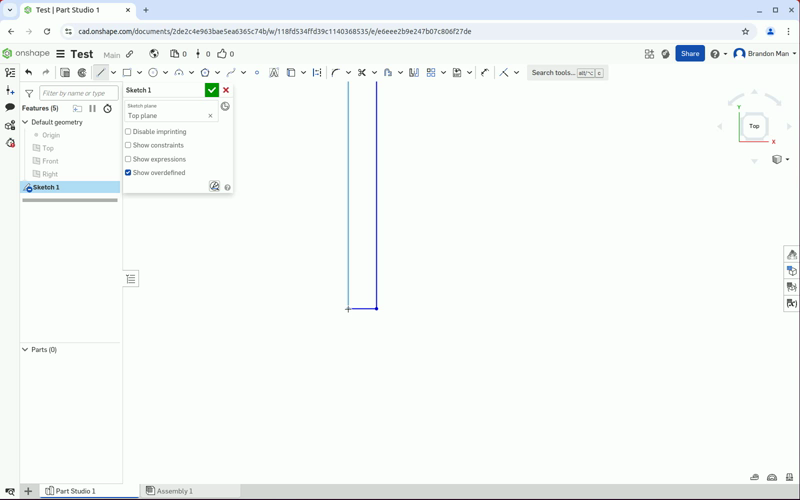
key_up(shift)
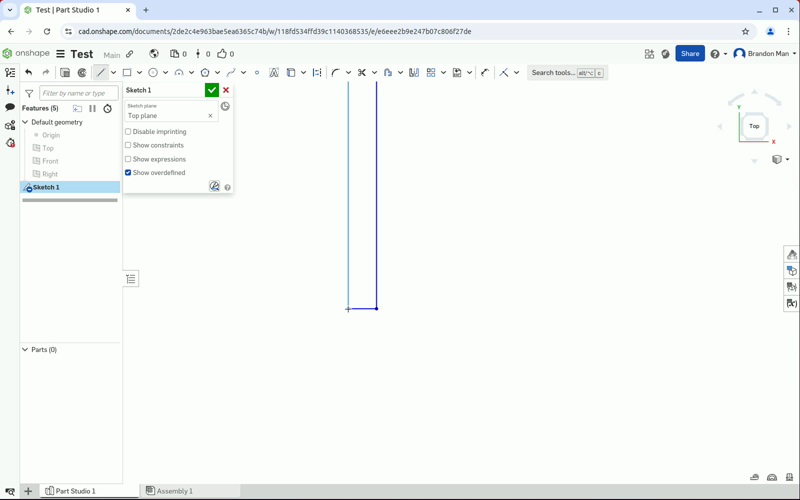
click(348, 308)
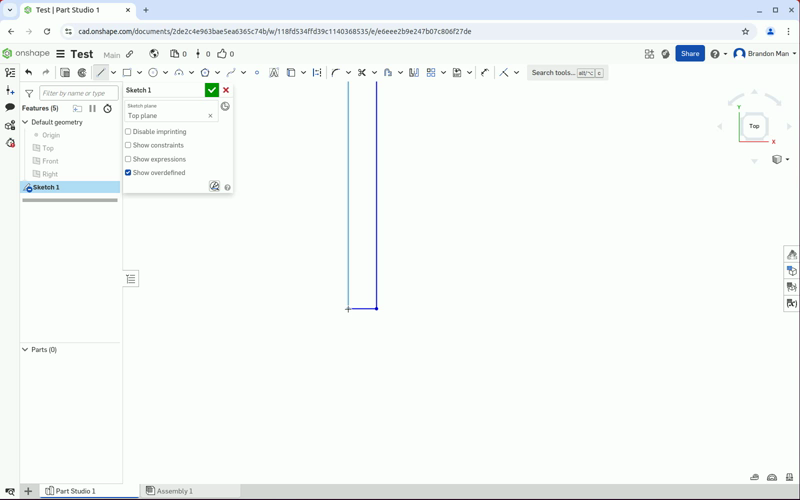
scroll(-6)
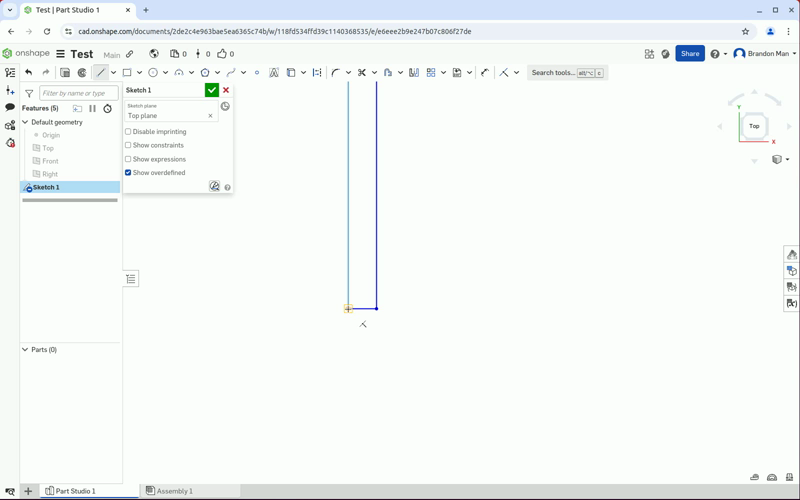
scroll(-6)
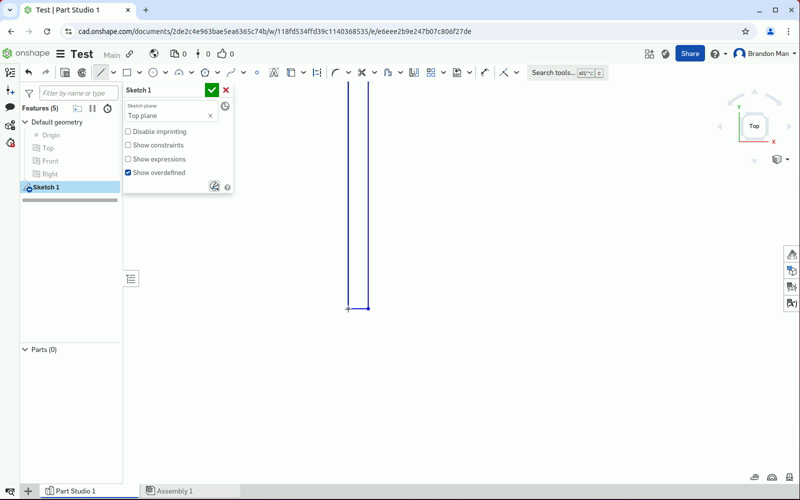
scroll(-6)
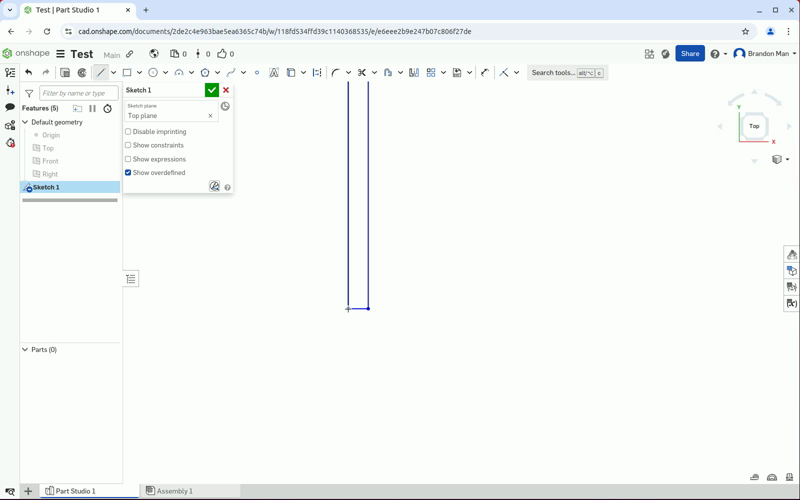
scroll(-6)
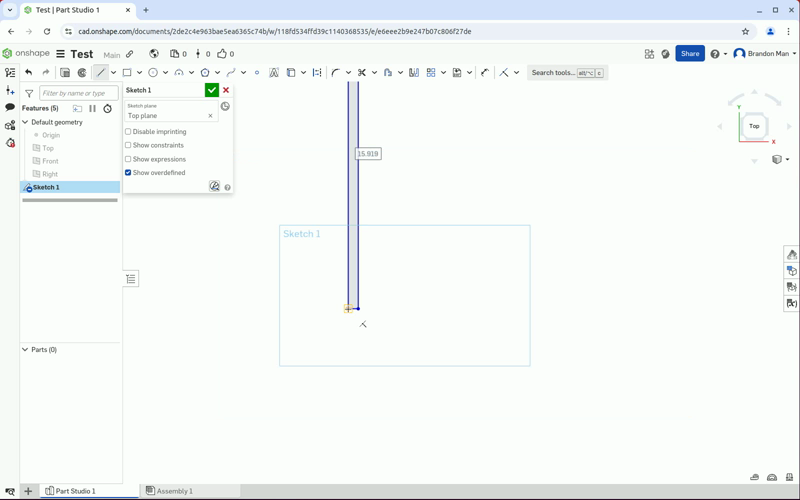
scroll(-6)
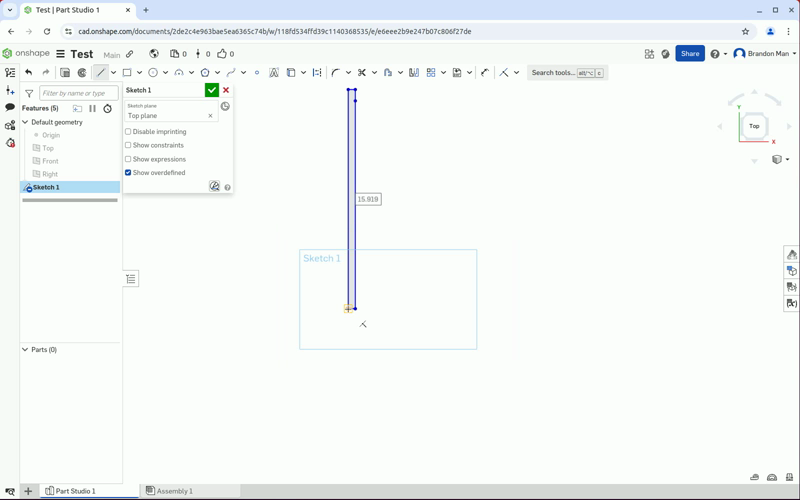
scroll(-6)
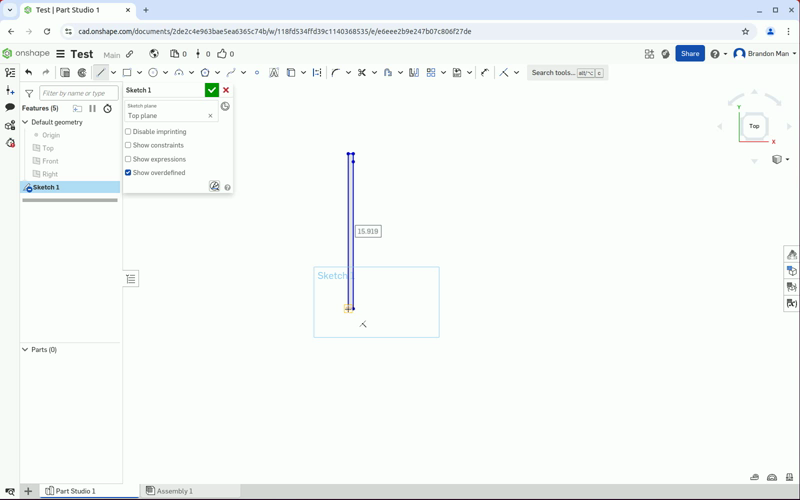
scroll(-6)
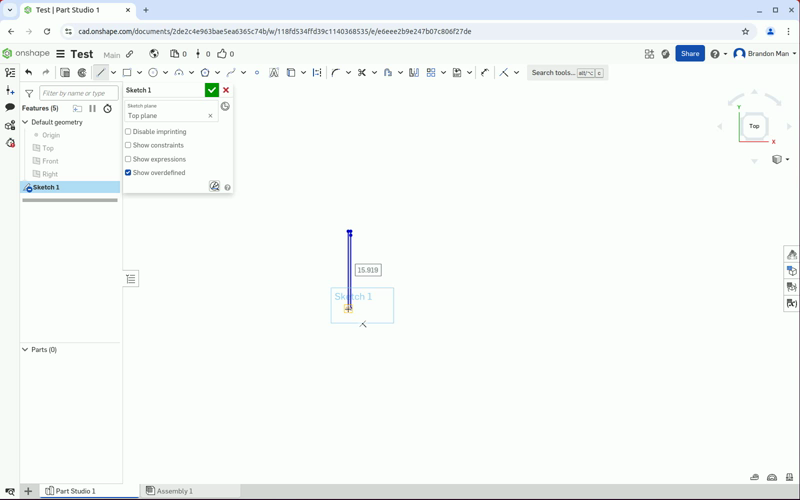
key(esc)
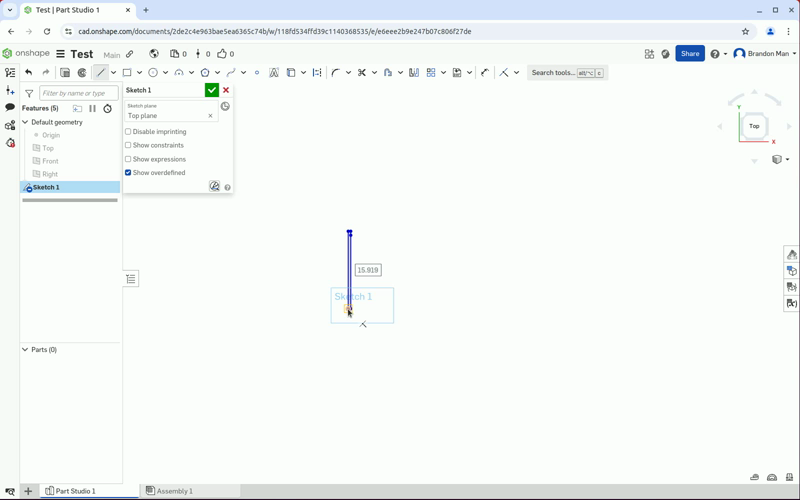
mouse_move(350, 251)
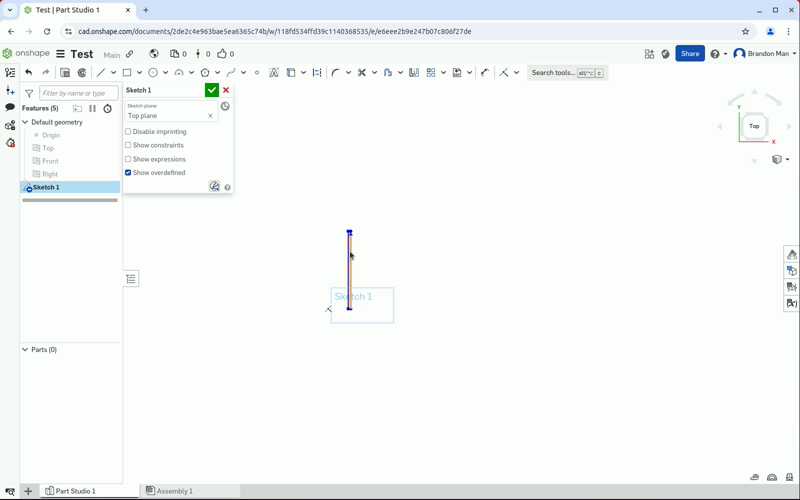
scroll(6)
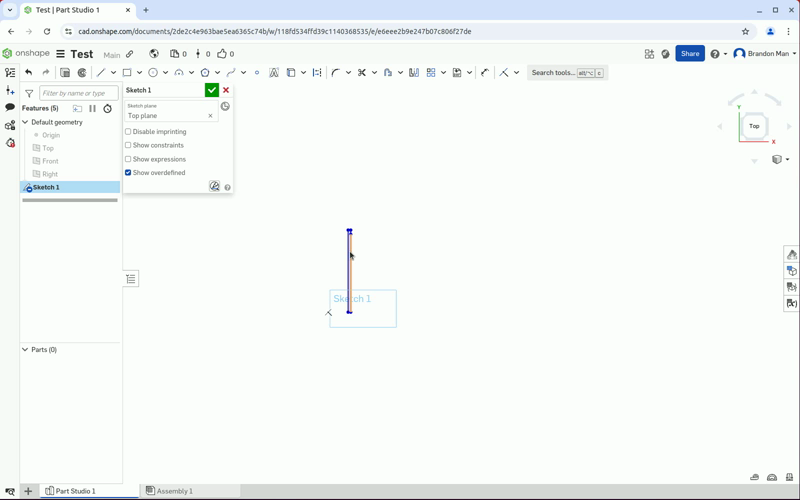
scroll(6)
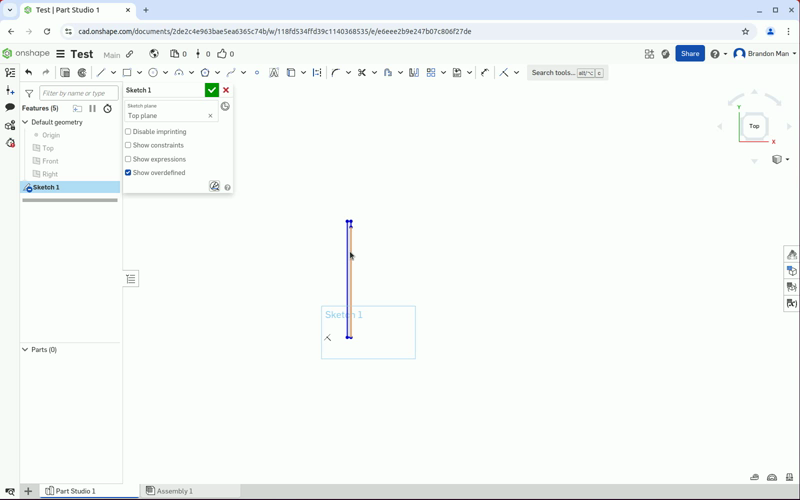
scroll(6)
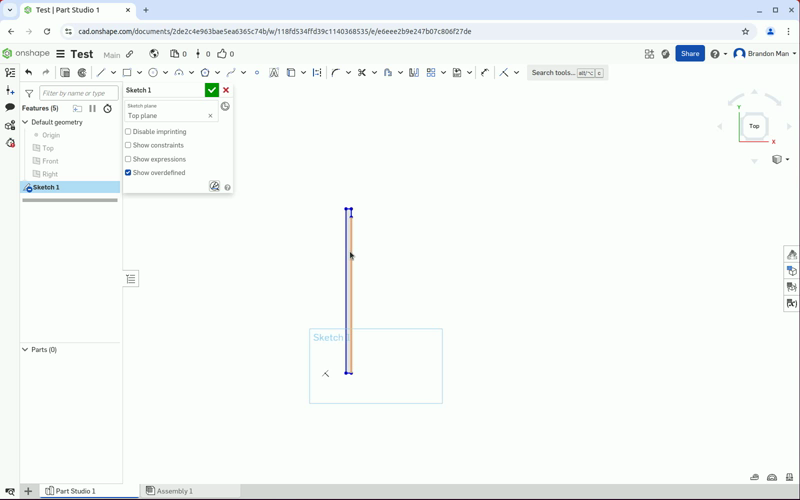
scroll(6)
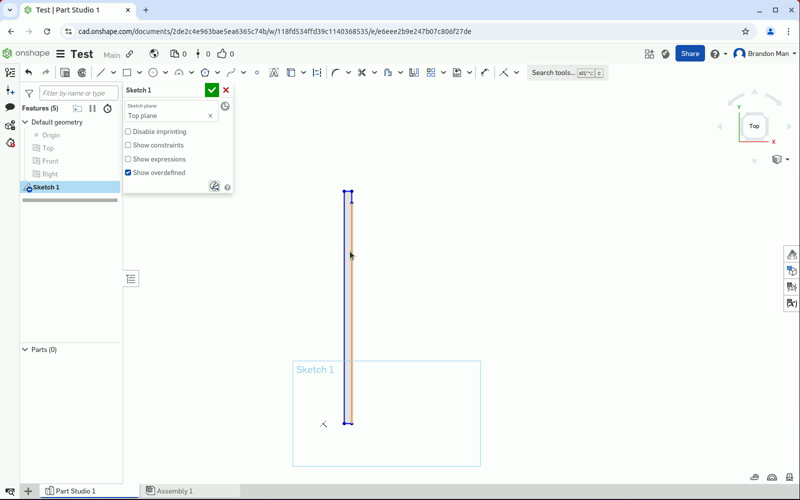
scroll(6)
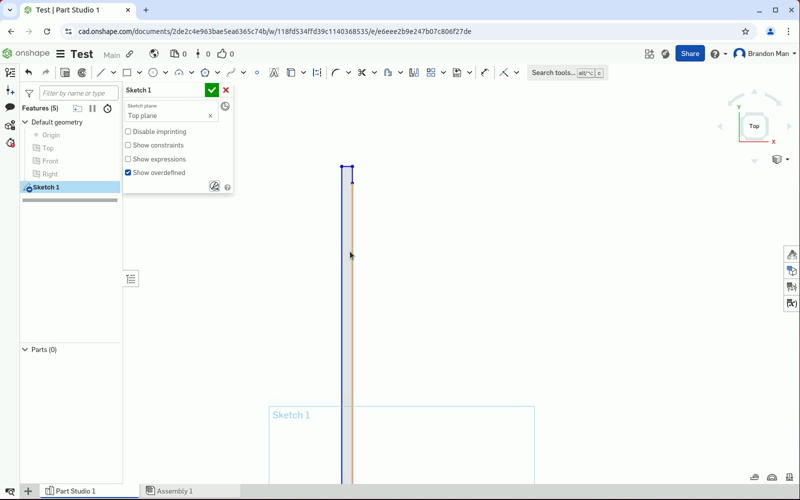
scroll(6)
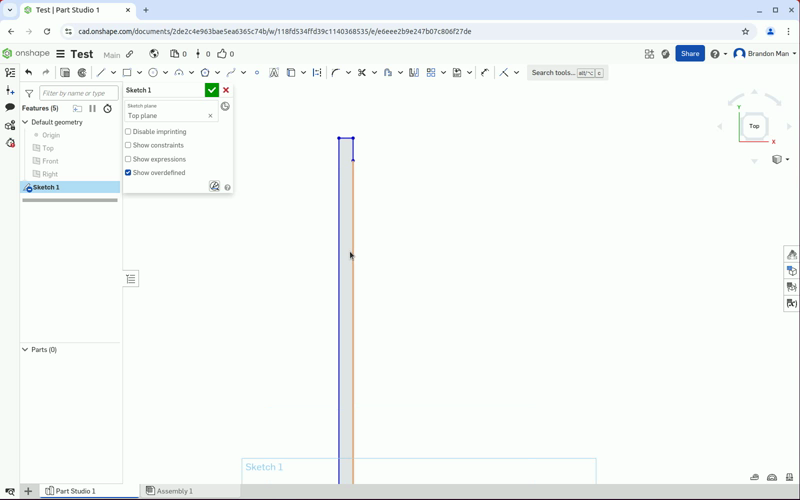
scroll(6)
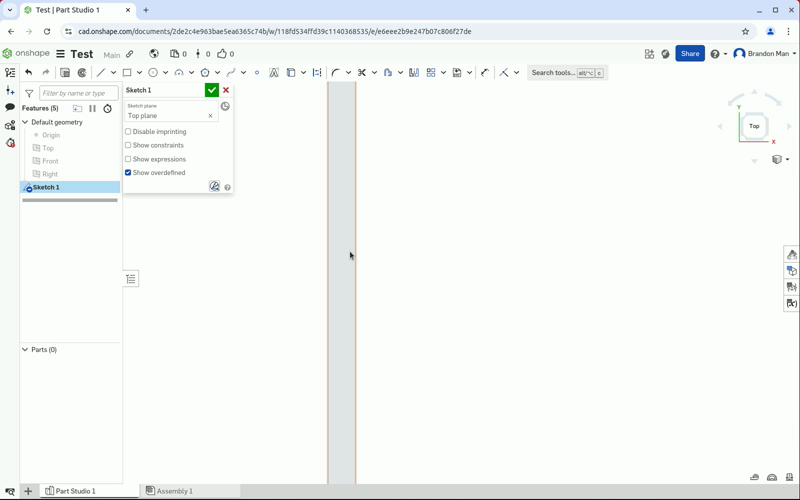
click(350, 251)
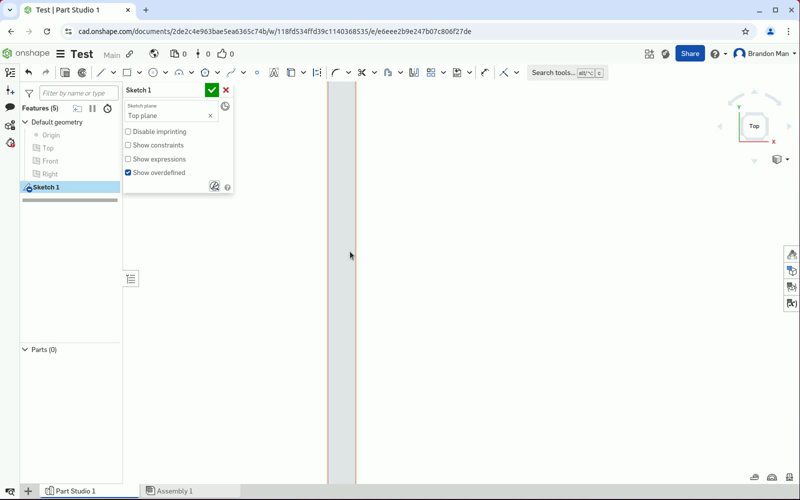
scroll(-6)
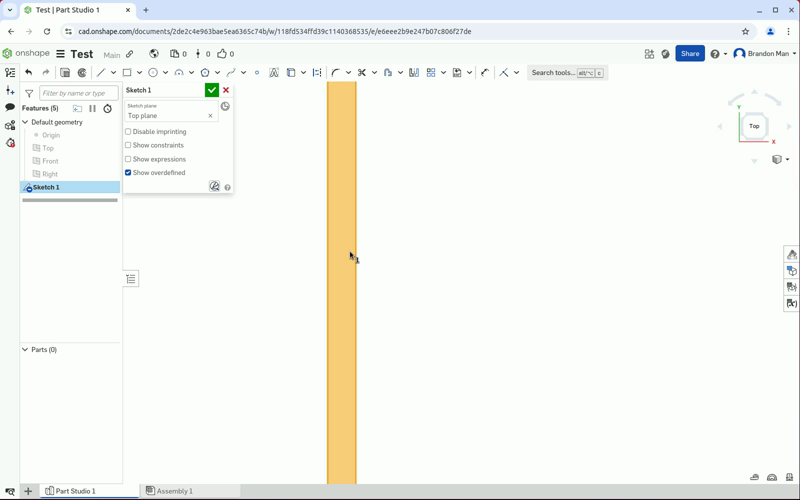
scroll(-6)
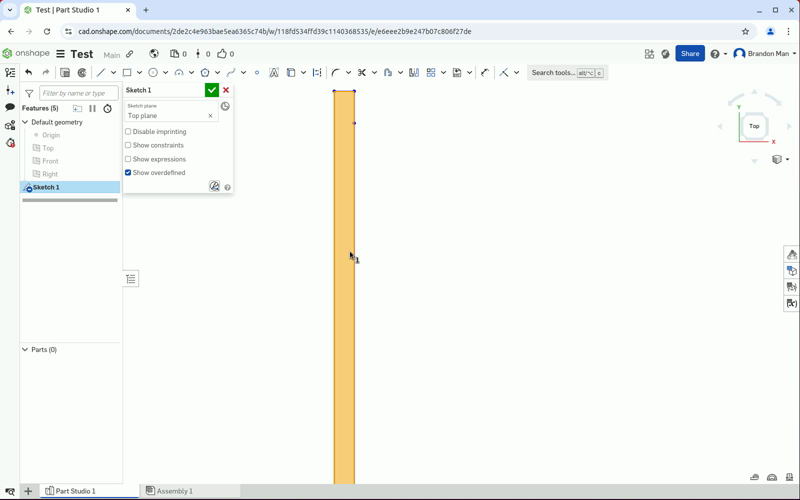
scroll(-6)
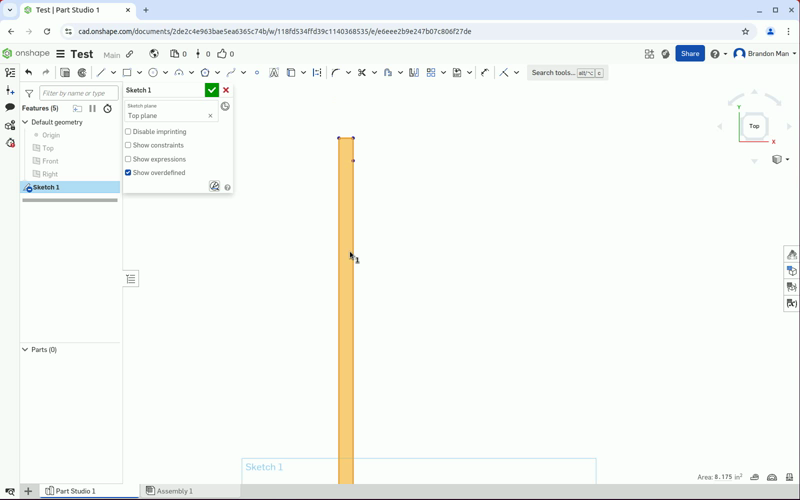
scroll(-6)
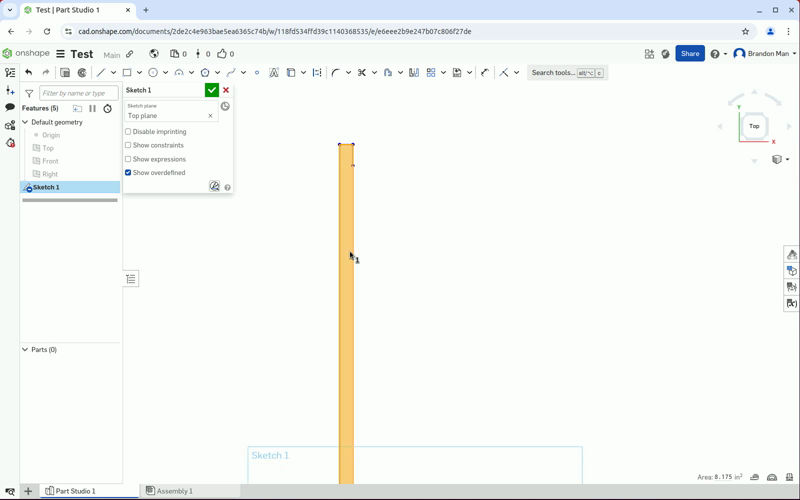
scroll(-6)
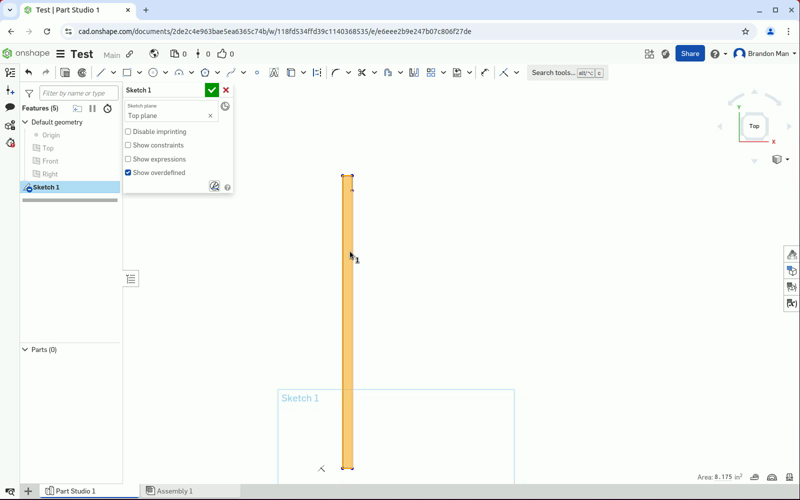
scroll(-6)
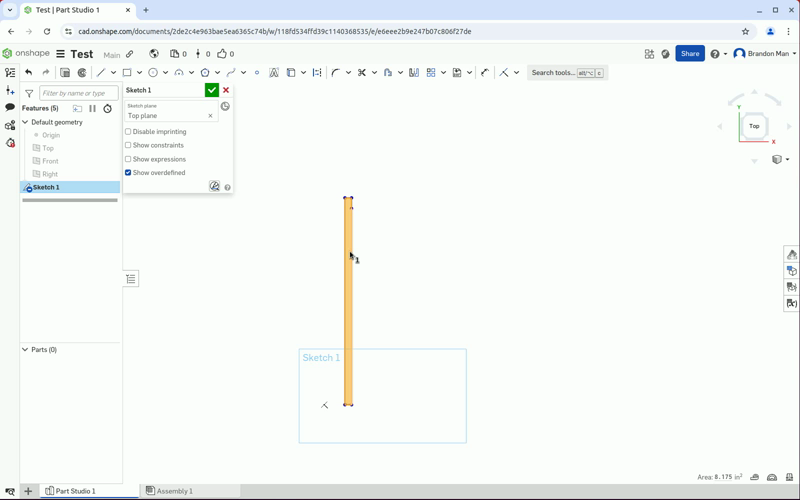
scroll(-6)
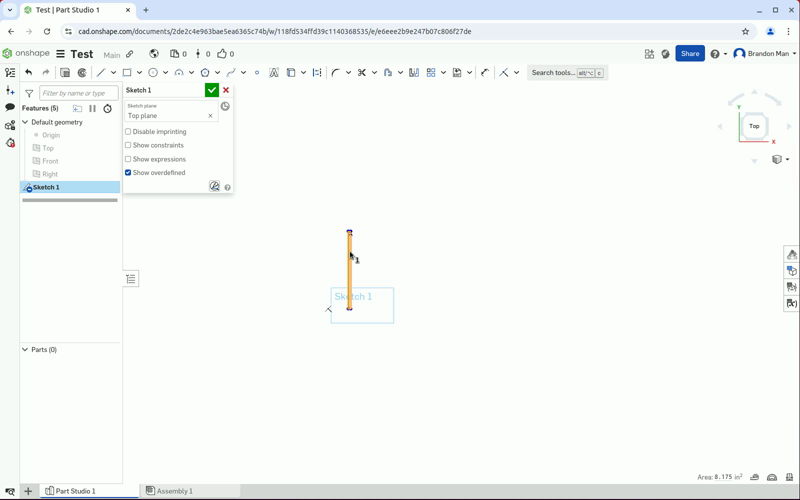
mouse_move(73, 352)
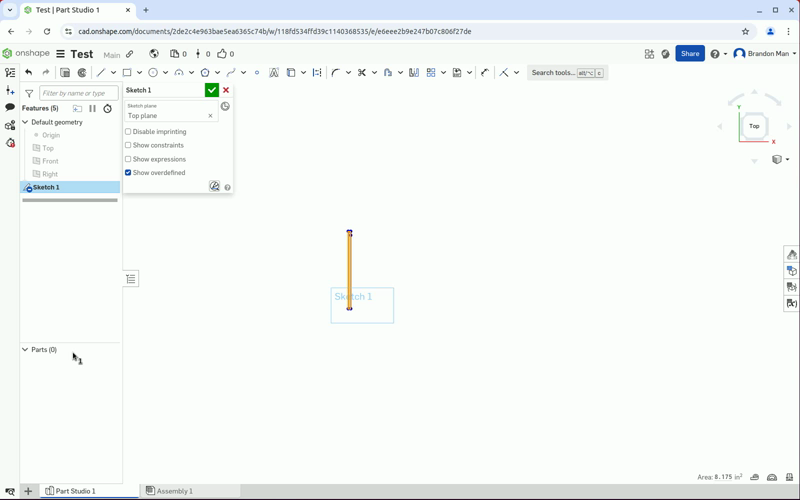
key(shift+y)
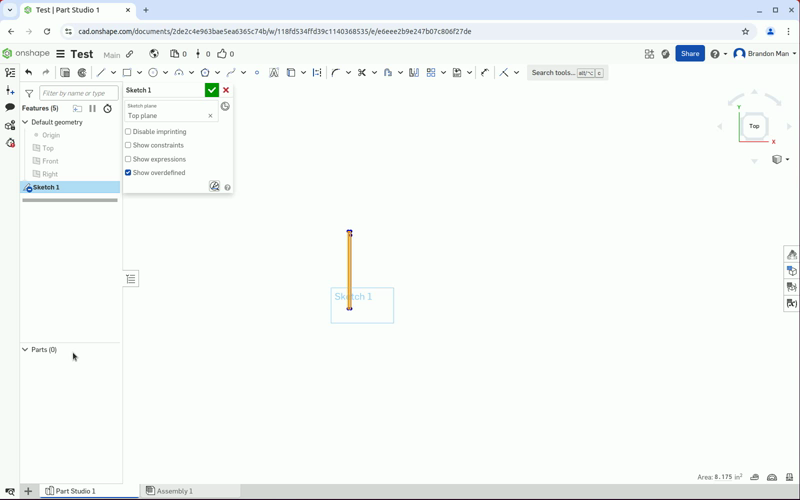
key(shift+e)
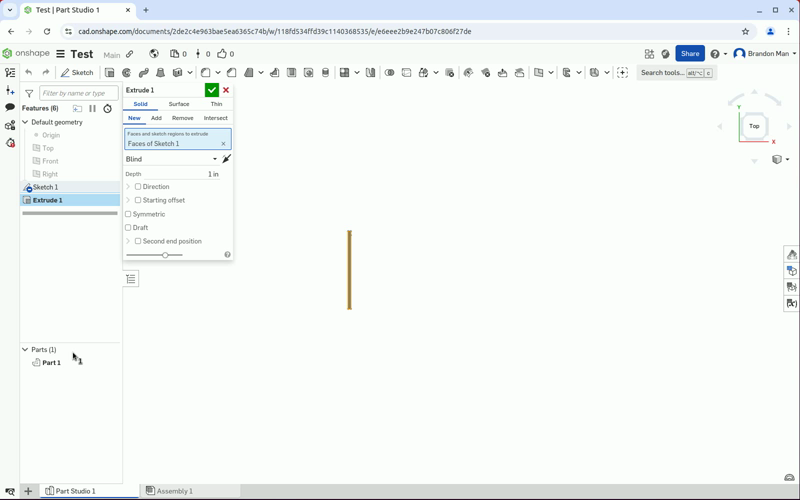
mouse_move(143, 106)
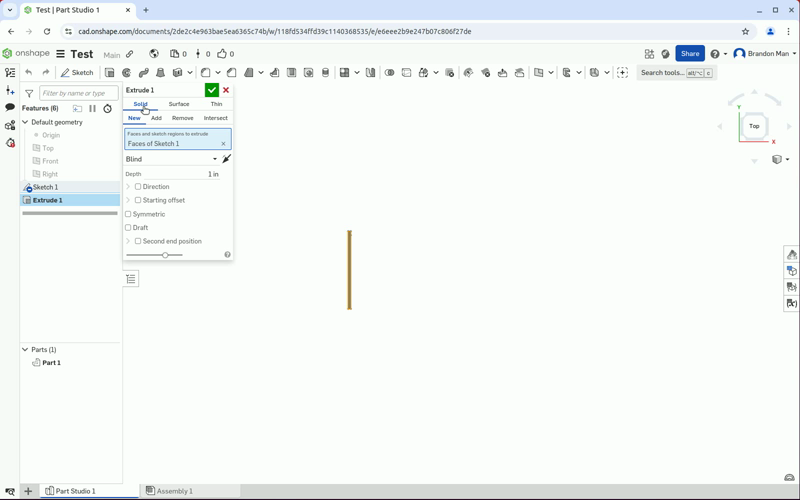
click(143, 106)
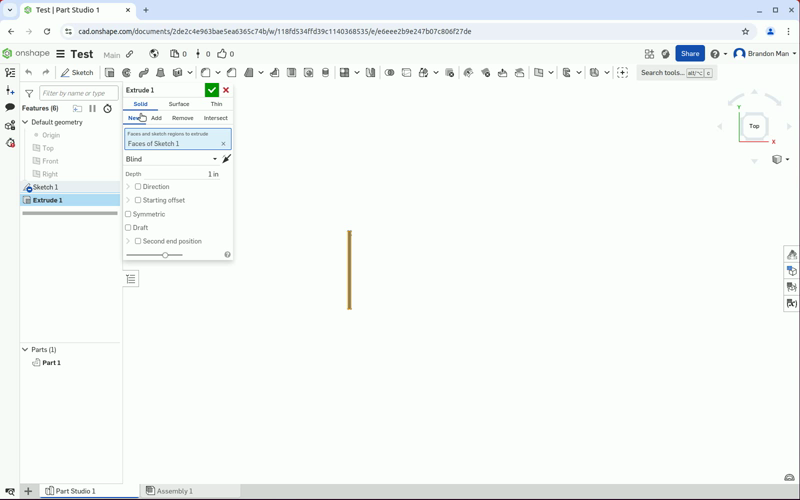
mouse_move(137, 120)
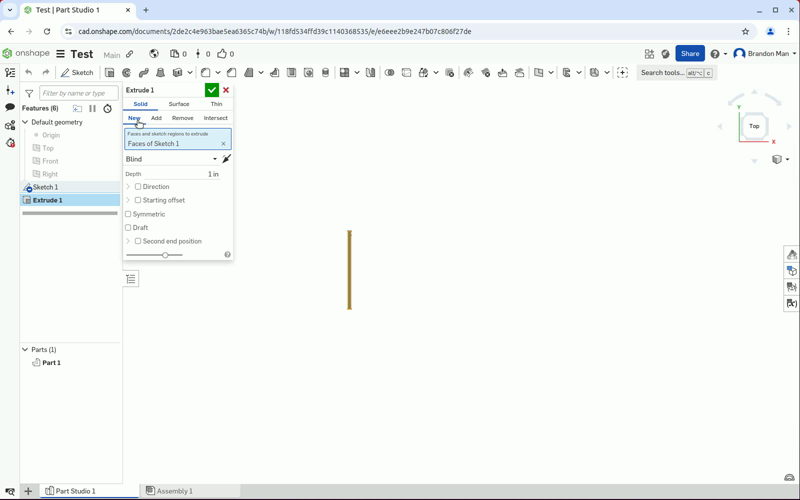
click(137, 120)
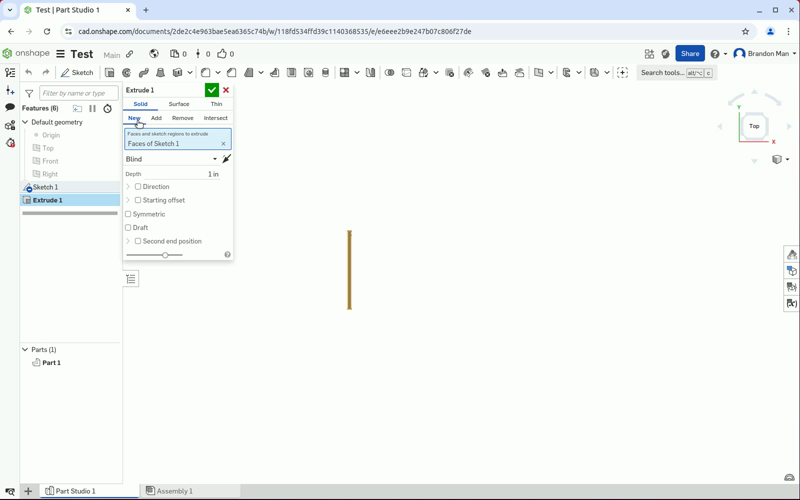
key(tab, 4)
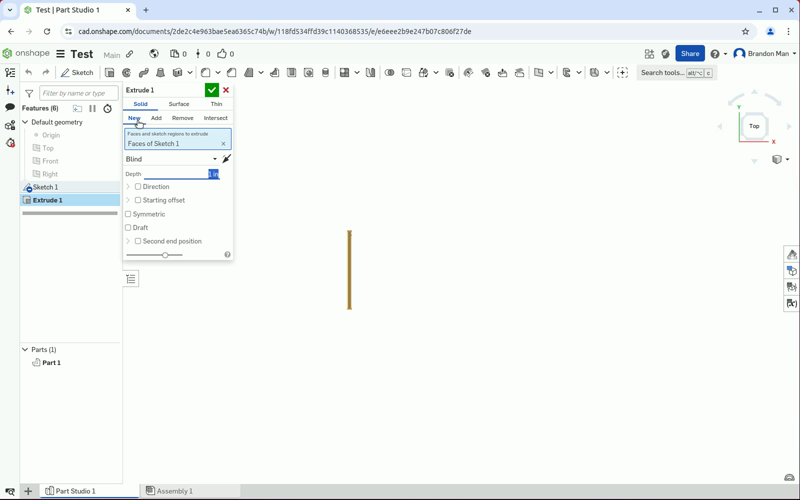
text(0.963)
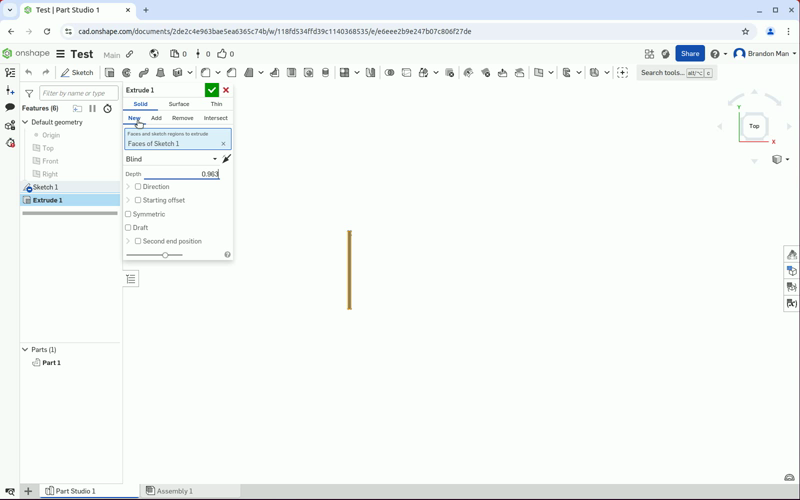
key(enter)
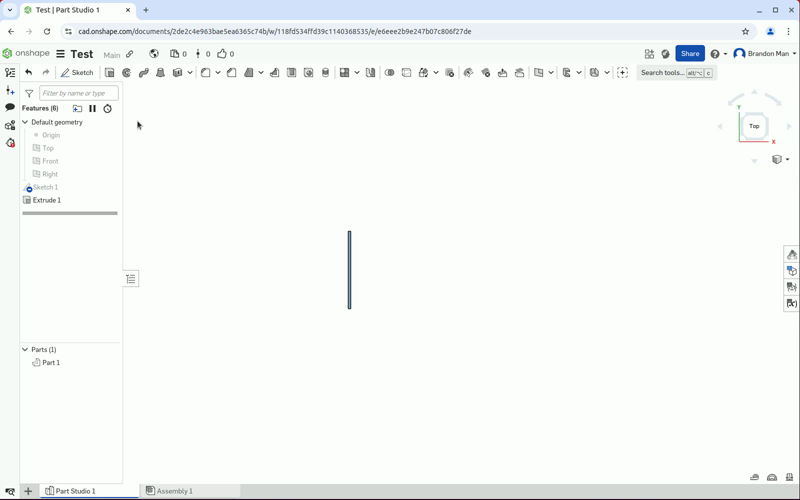
key(shift+h)
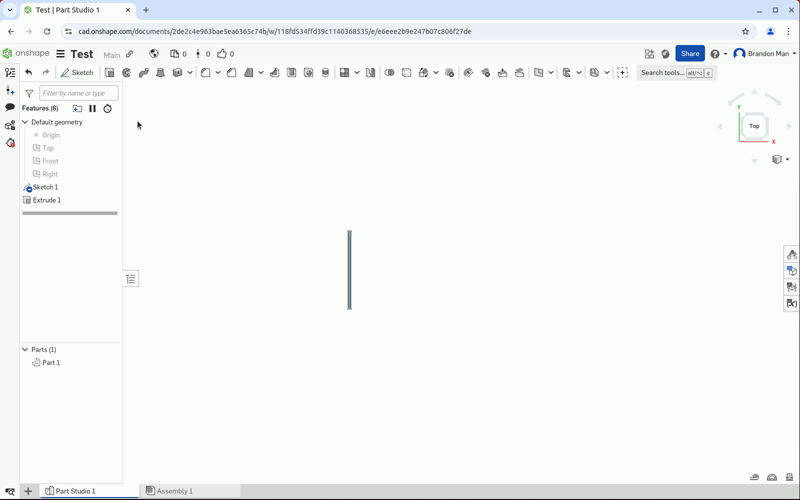
key(shift+h)
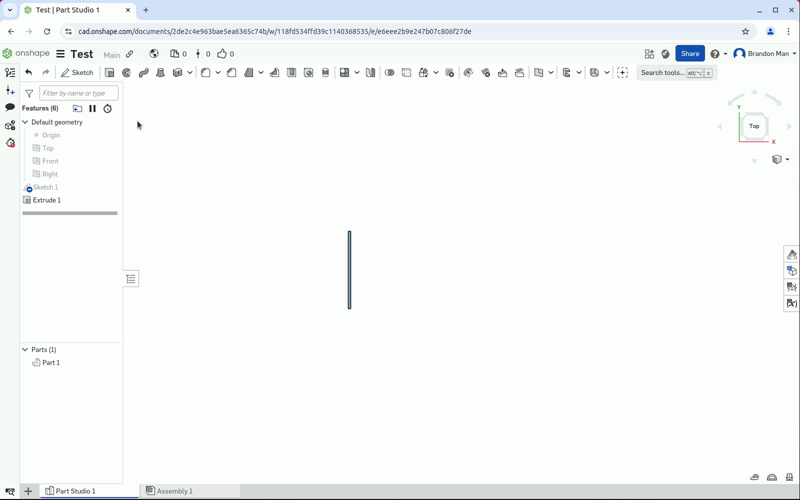
mouse_move(73, 189)
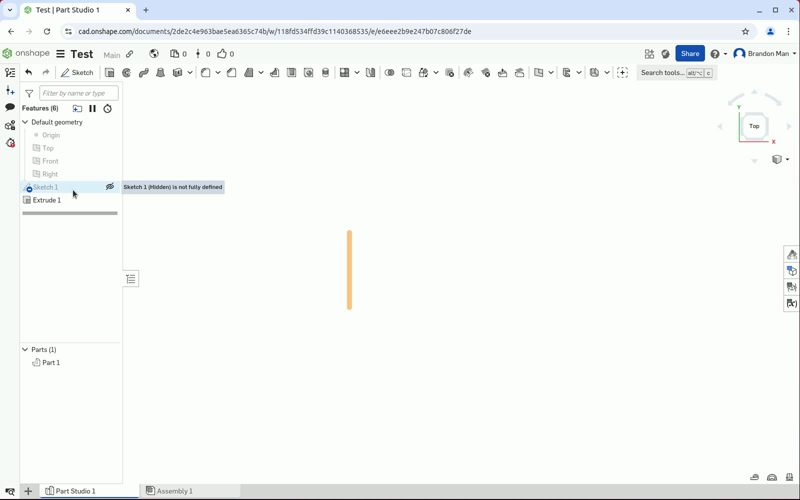
click(73, 189)
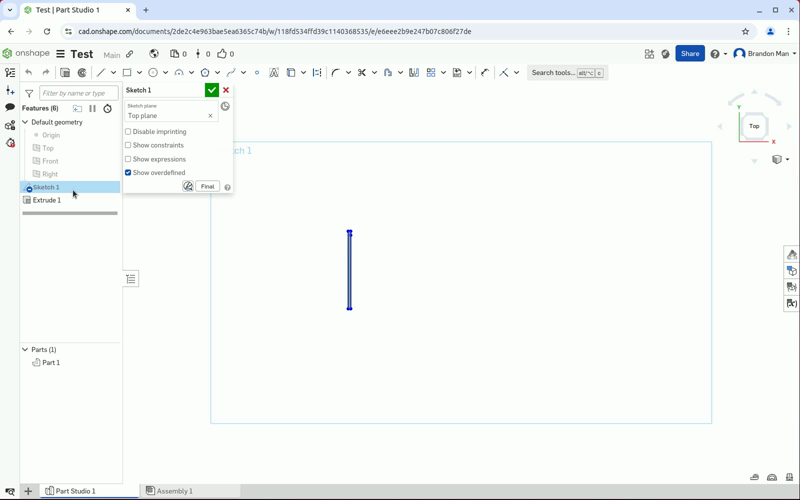
mouse_move(229, 92)
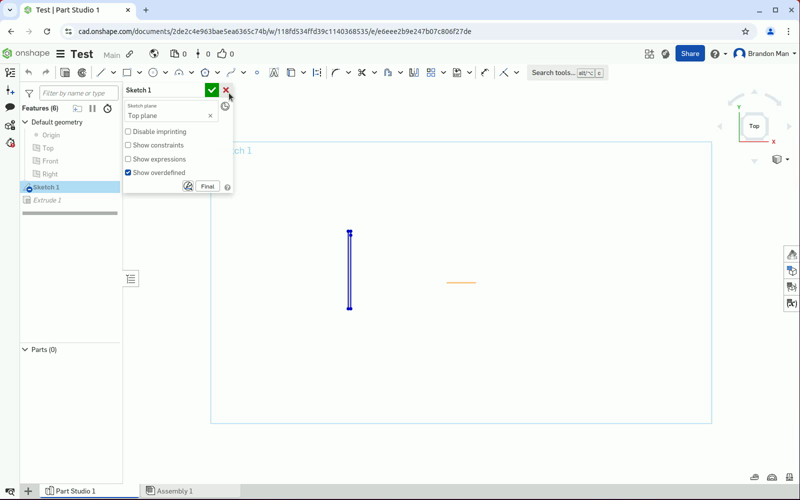
click(229, 92)
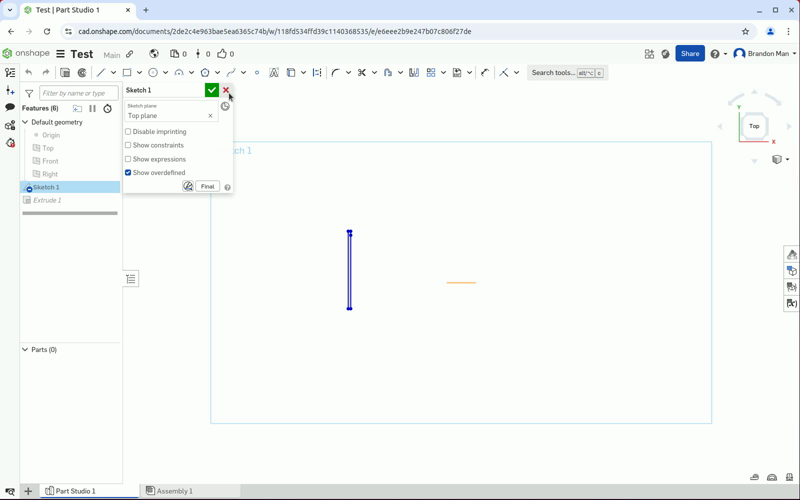
key(shift+s)
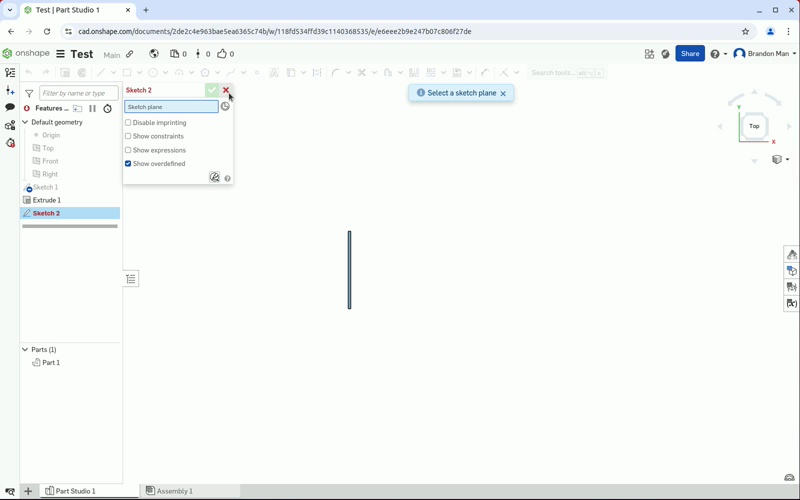
mouse_move(73, 150)
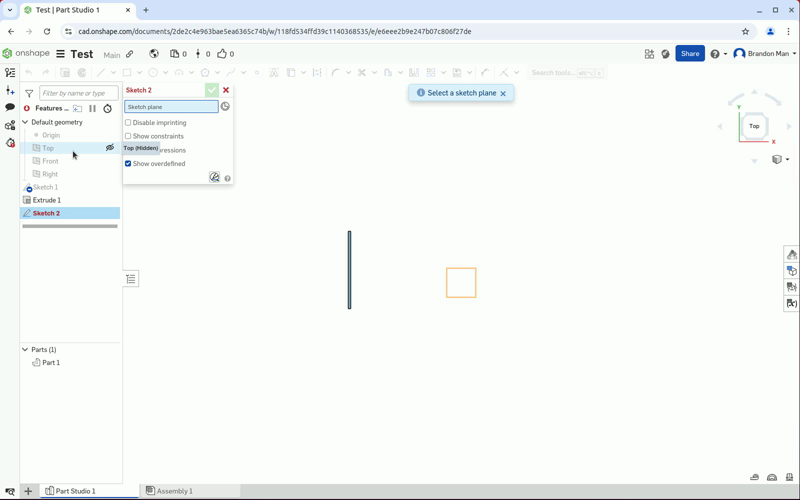
click(73, 150)
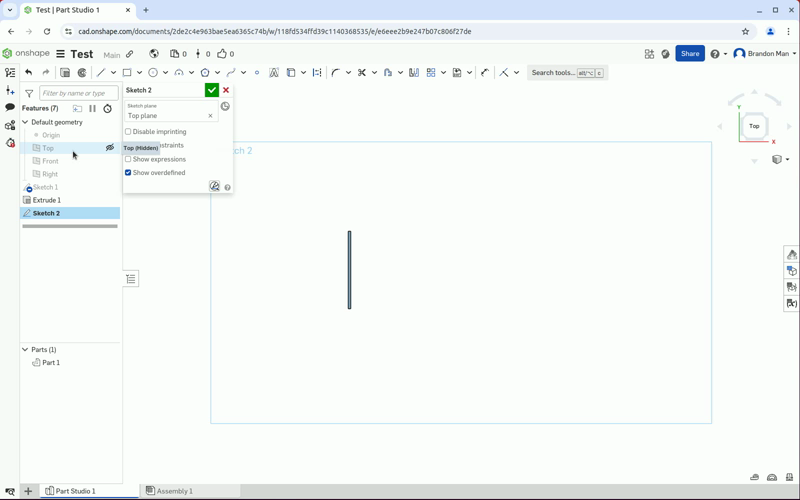
mouse_move(73, 352)
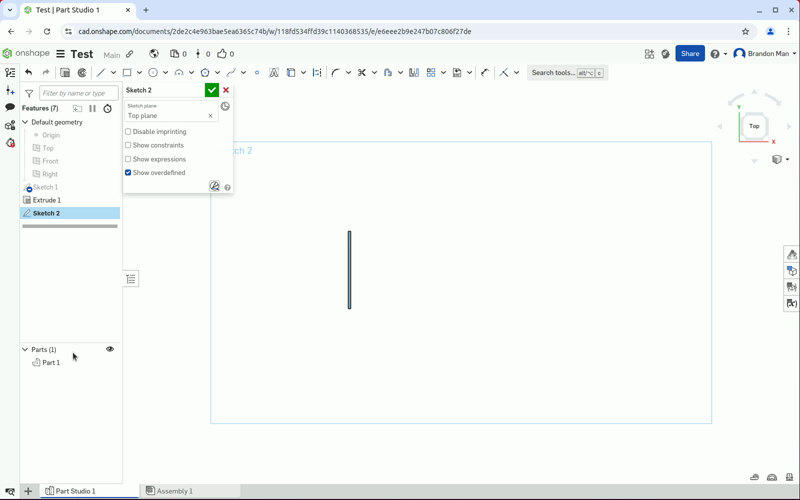
key(y)
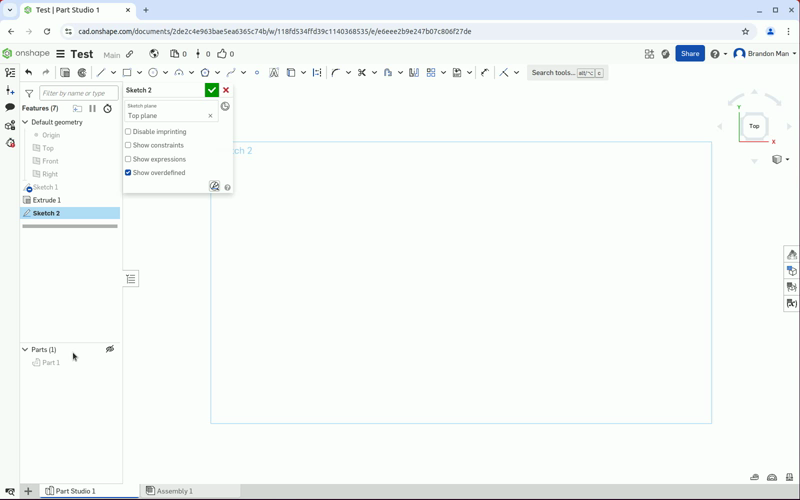
key(l)
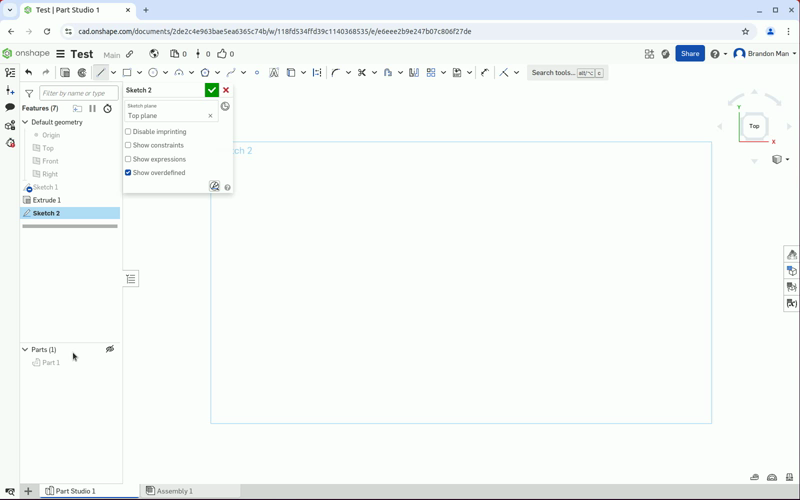
key_down(shift)
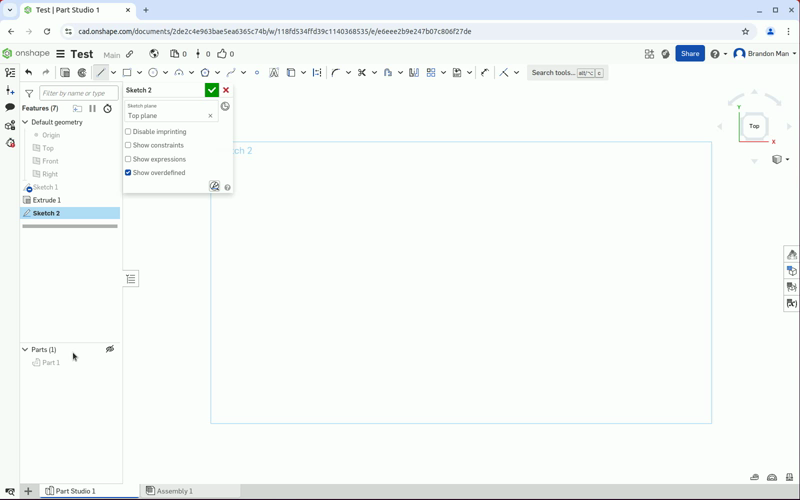
mouse_move(412, 308)
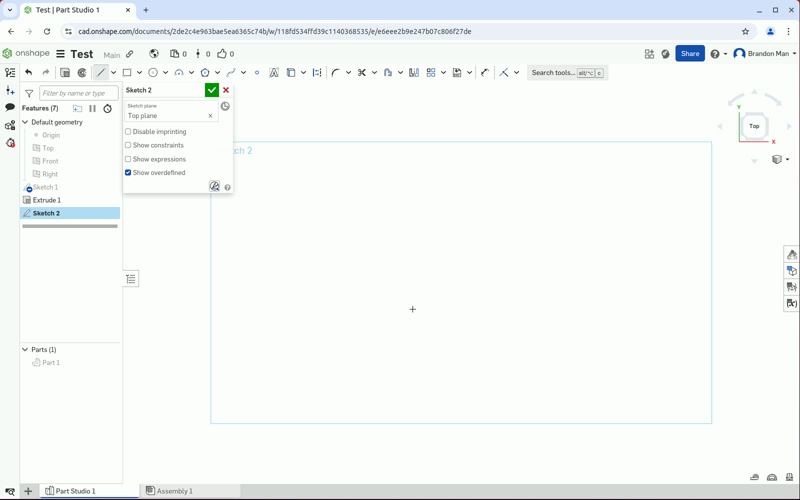
click(412, 308)
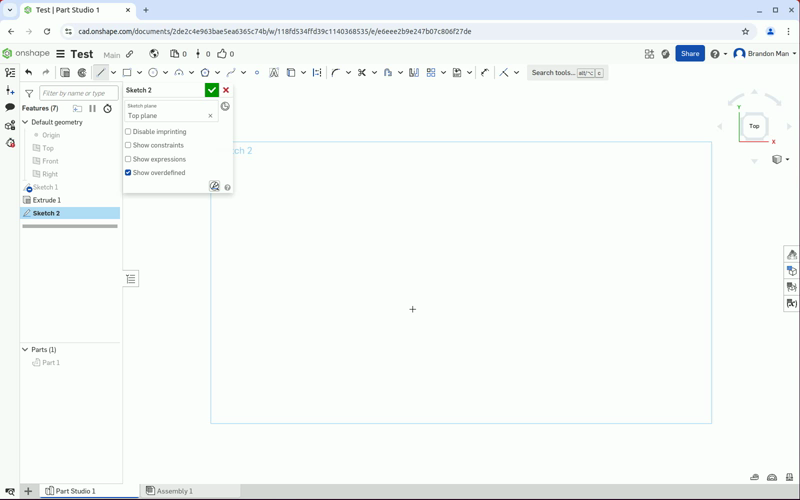
key_up(shift)
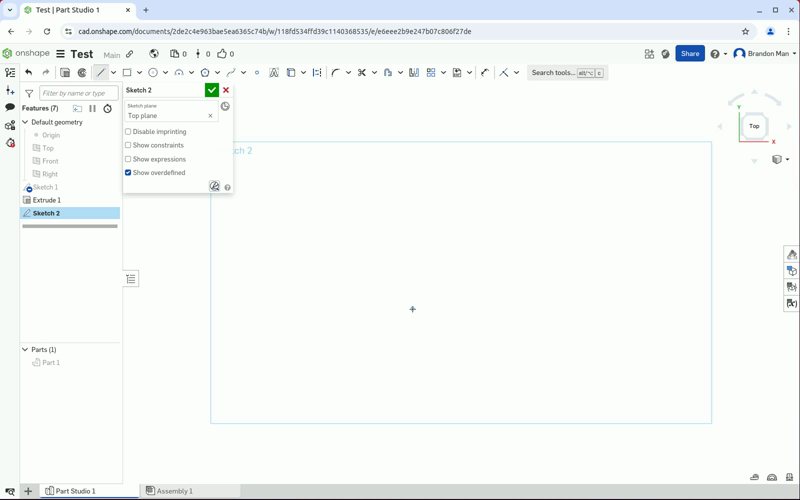
key_down(shift)
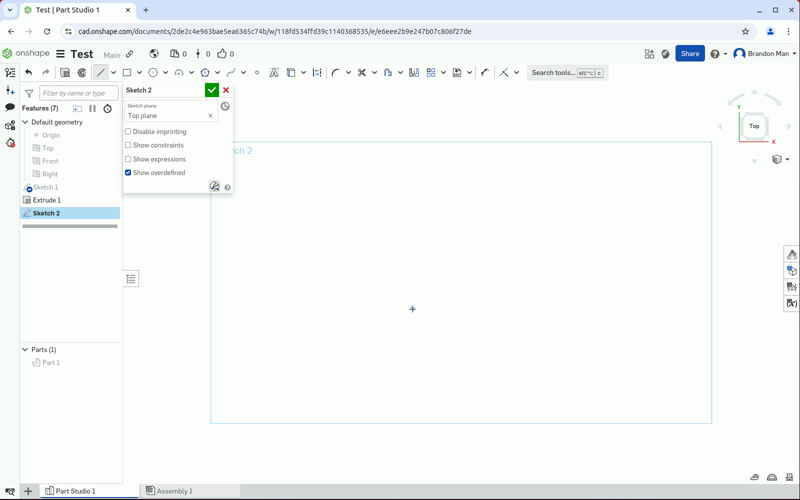
mouse_move(442, 308)
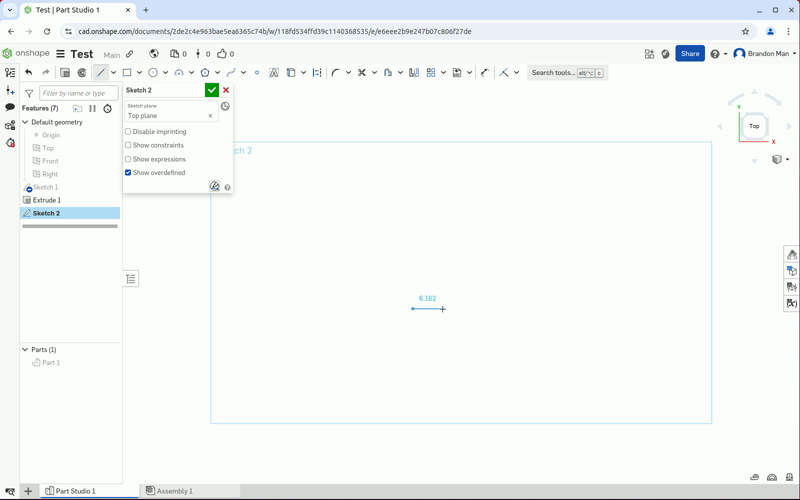
mouse_move(416, 308)
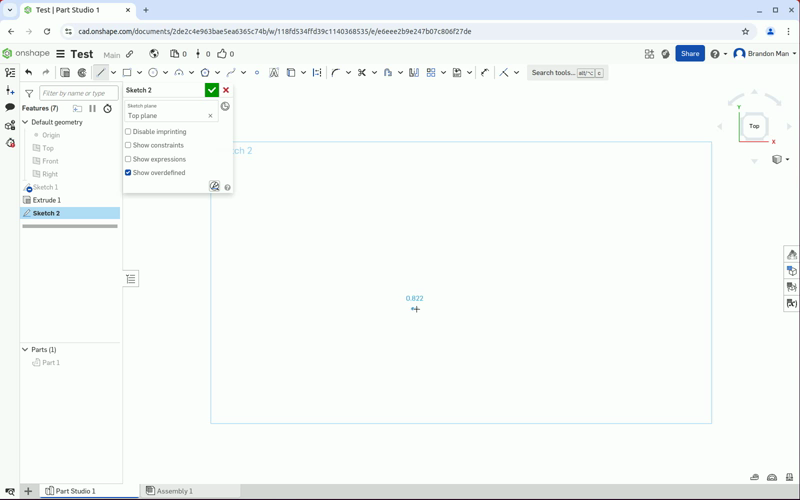
scroll(6)
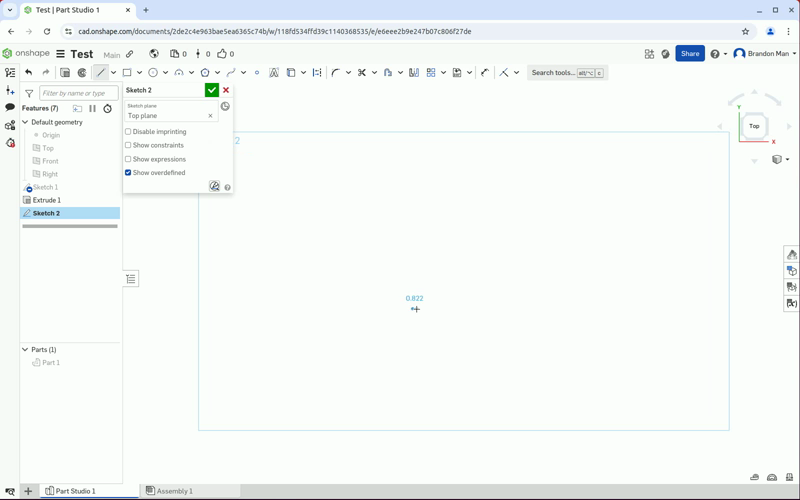
scroll(6)
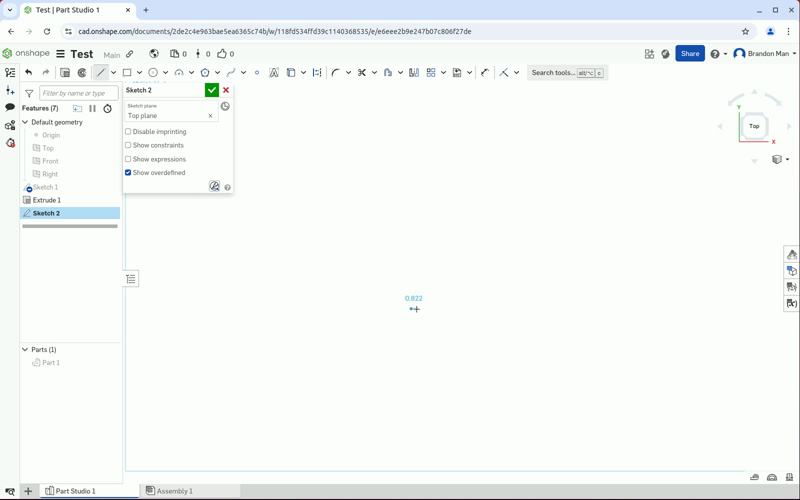
scroll(6)
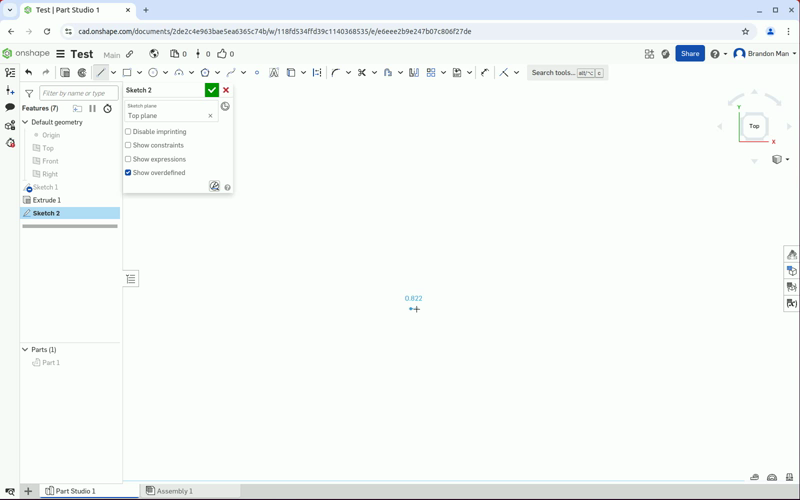
scroll(6)
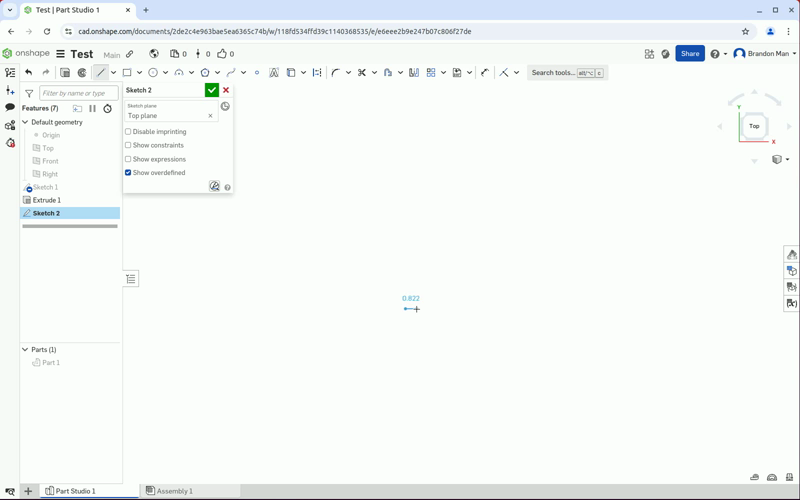
scroll(6)
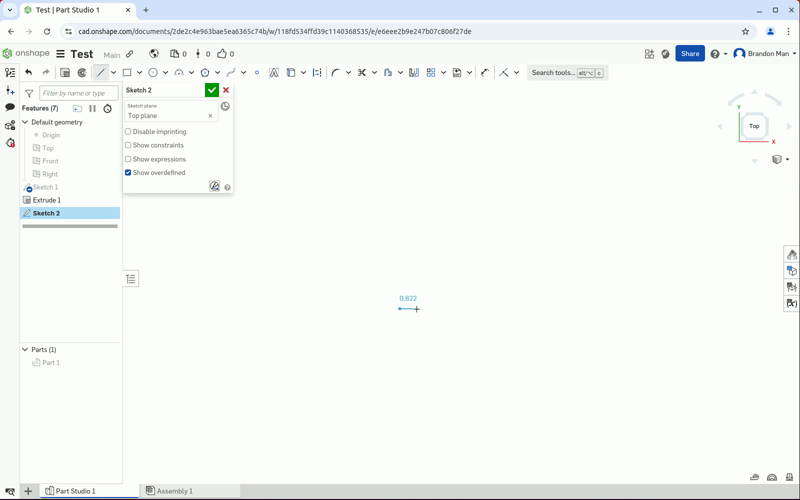
scroll(6)
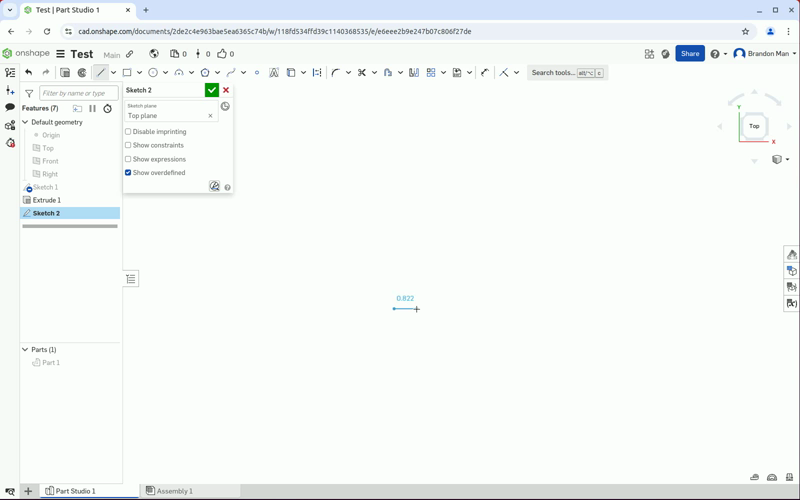
scroll(6)
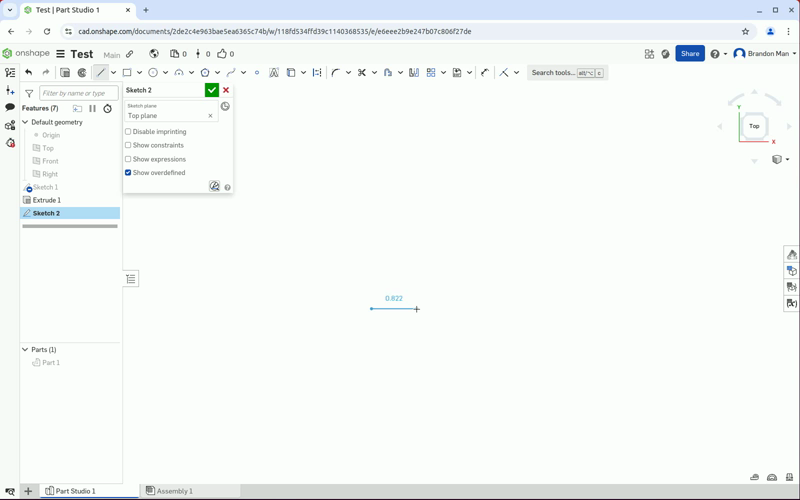
click(416, 308)
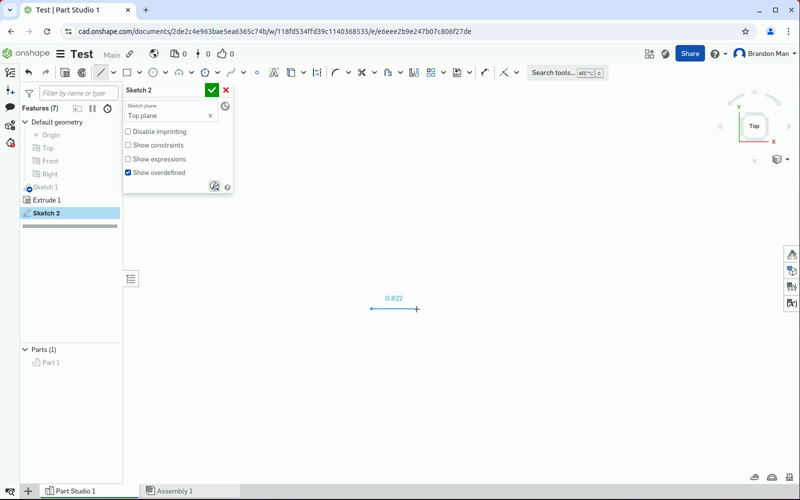
scroll(-6)
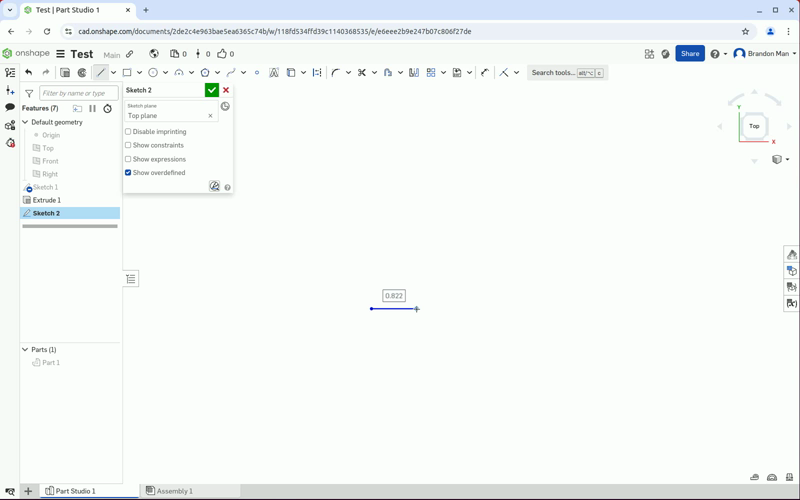
scroll(-6)
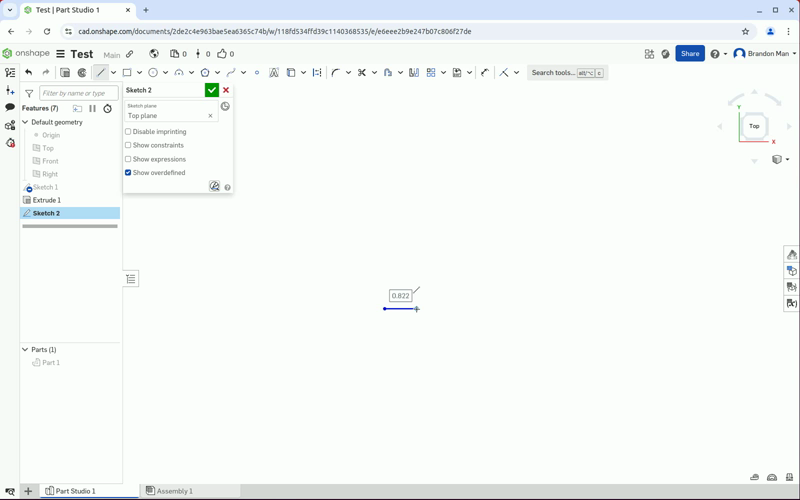
scroll(-6)
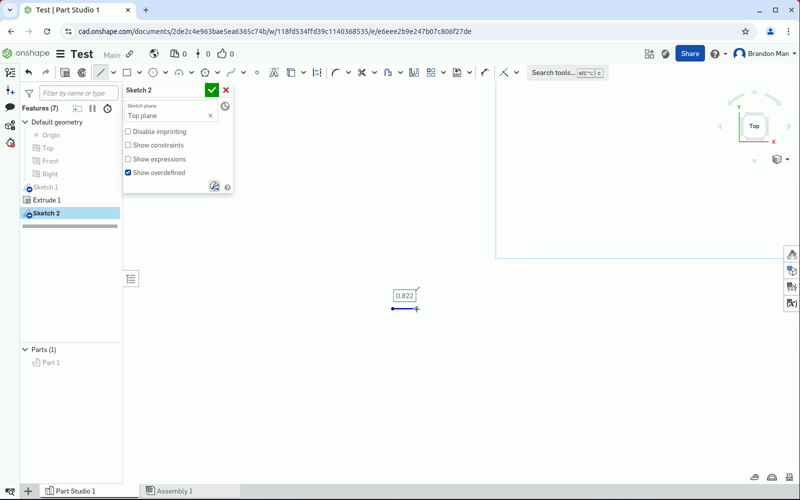
scroll(-6)
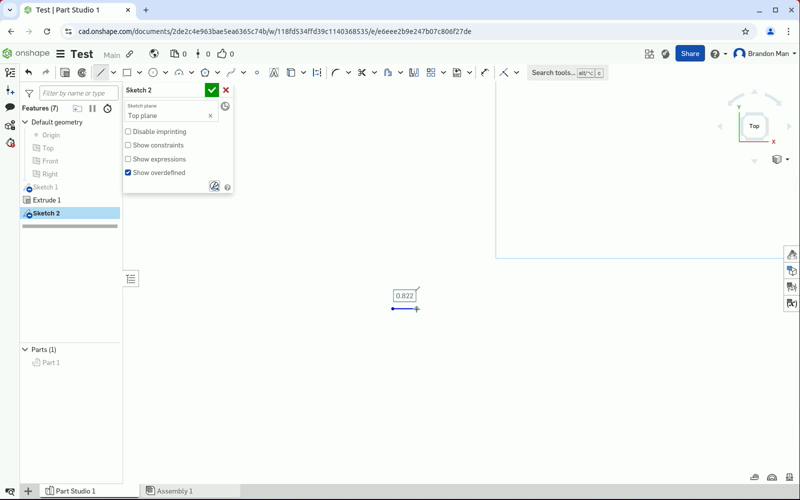
scroll(-6)
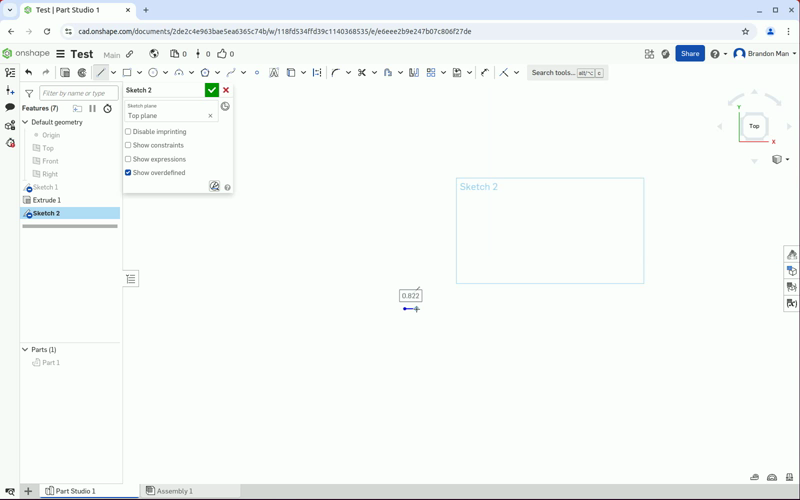
scroll(-6)
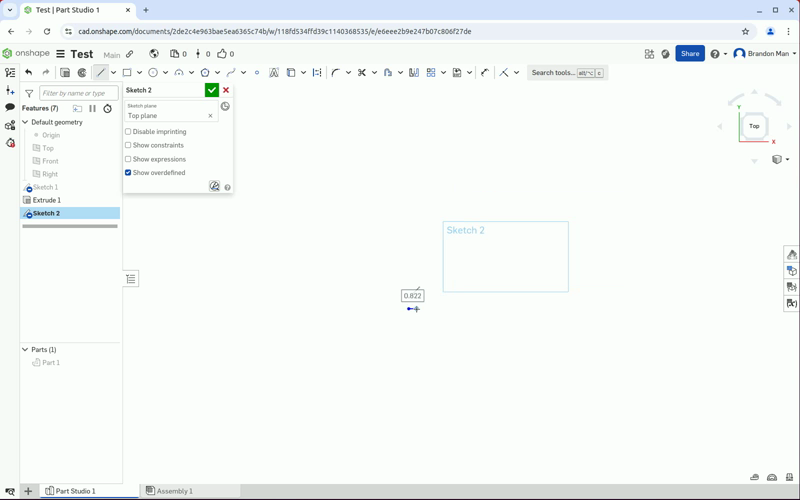
scroll(-6)
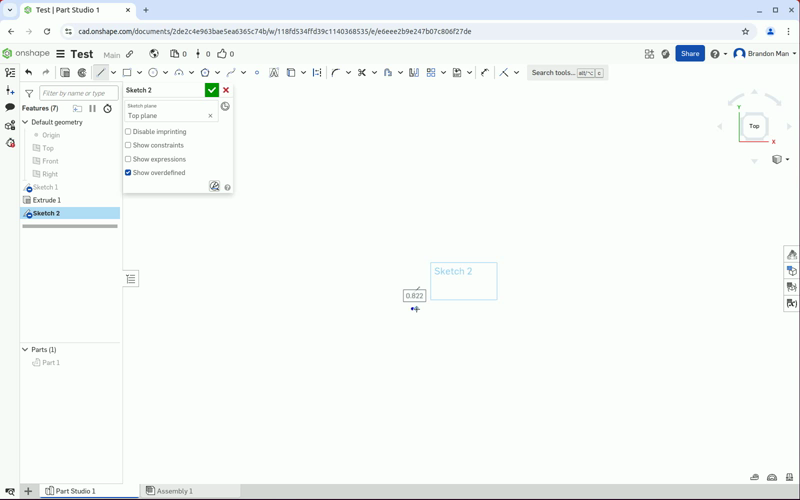
key_up(shift)
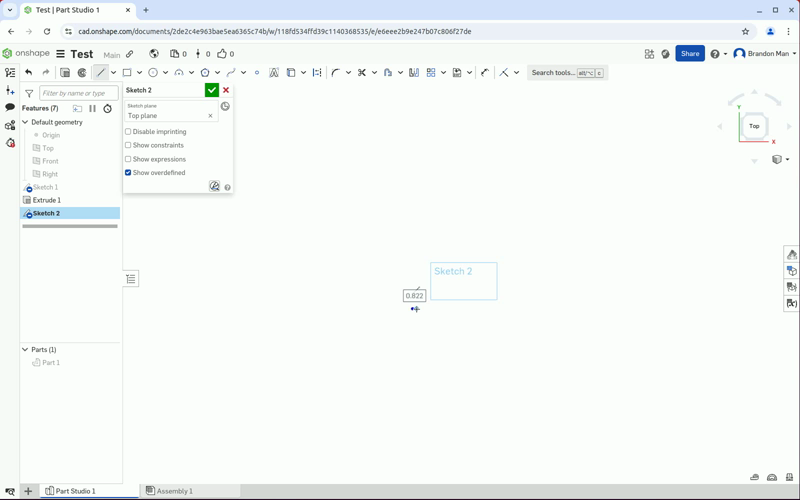
key_down(shift)
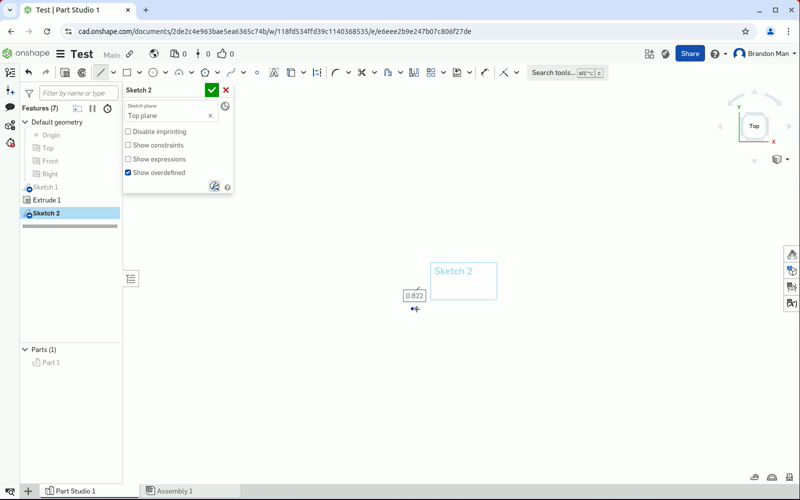
mouse_move(416, 235)
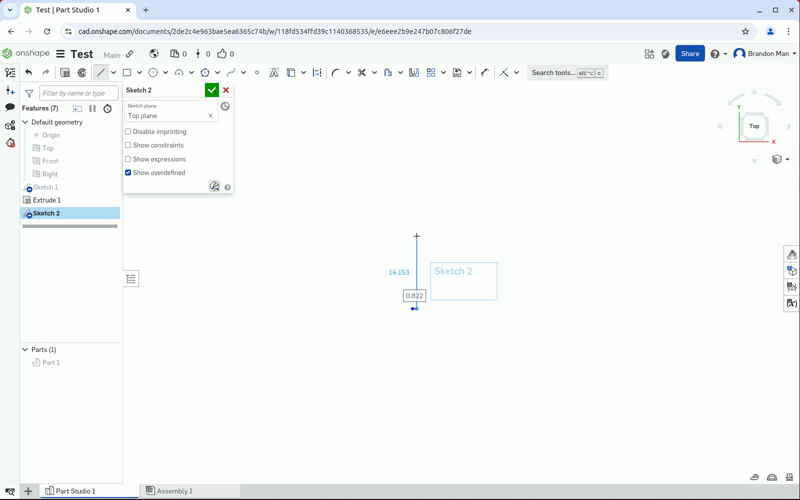
click(416, 235)
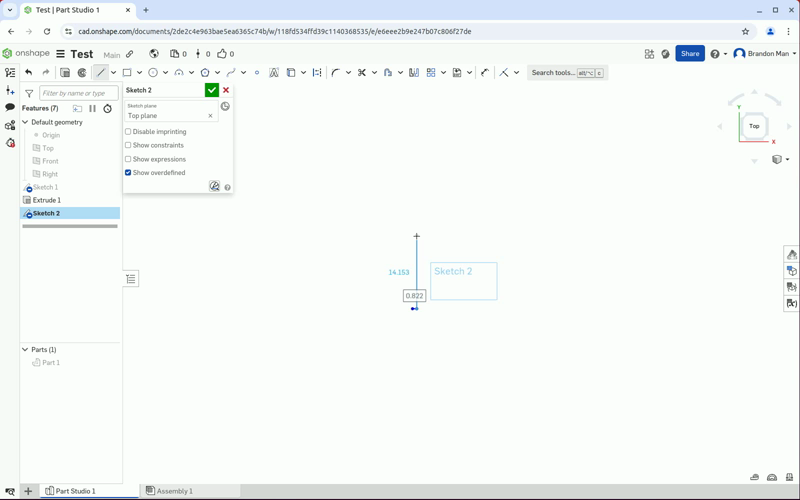
key_up(shift)
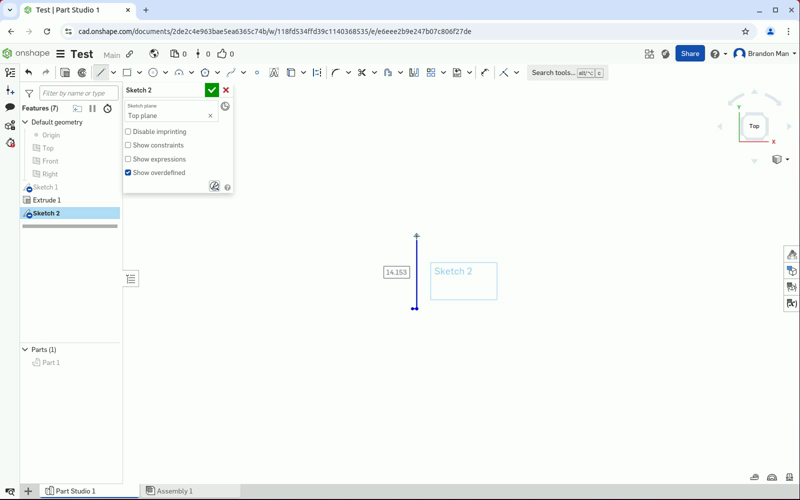
key_down(shift)
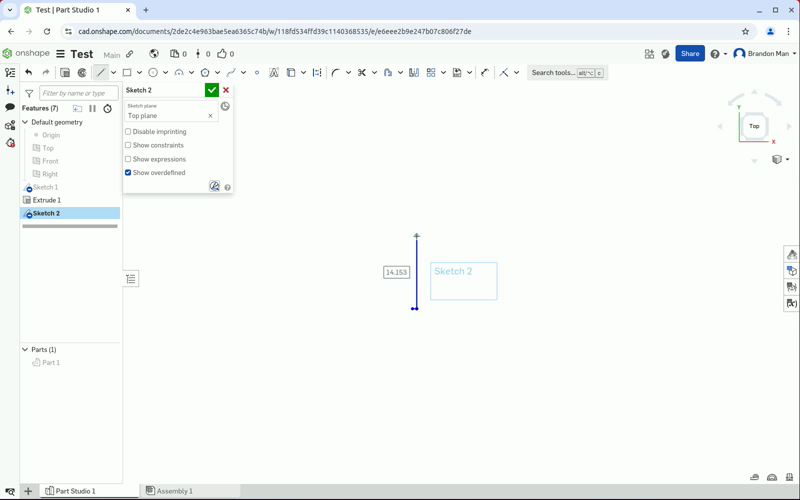
mouse_move(446, 235)
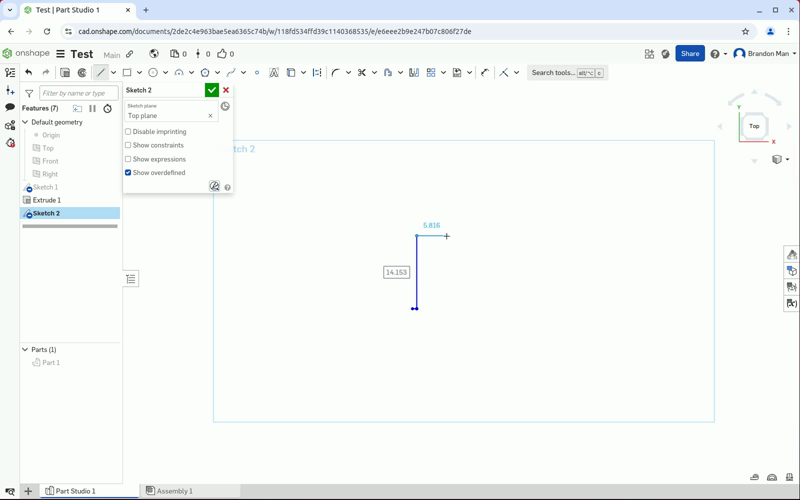
mouse_move(412, 235)
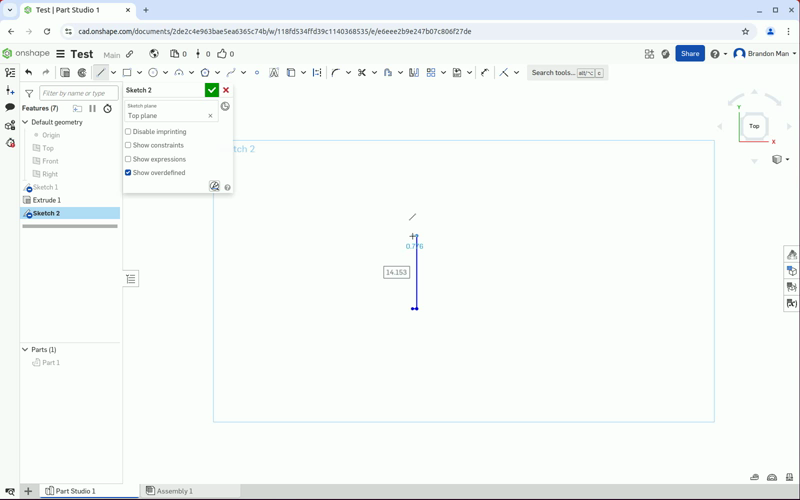
scroll(6)
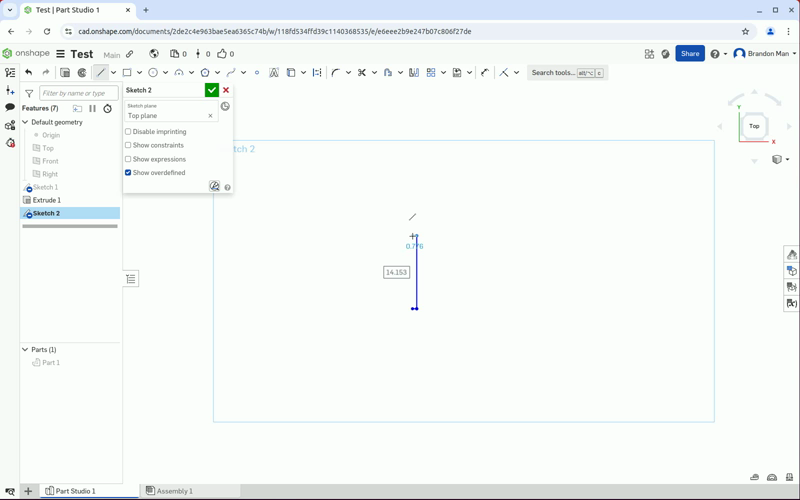
scroll(6)
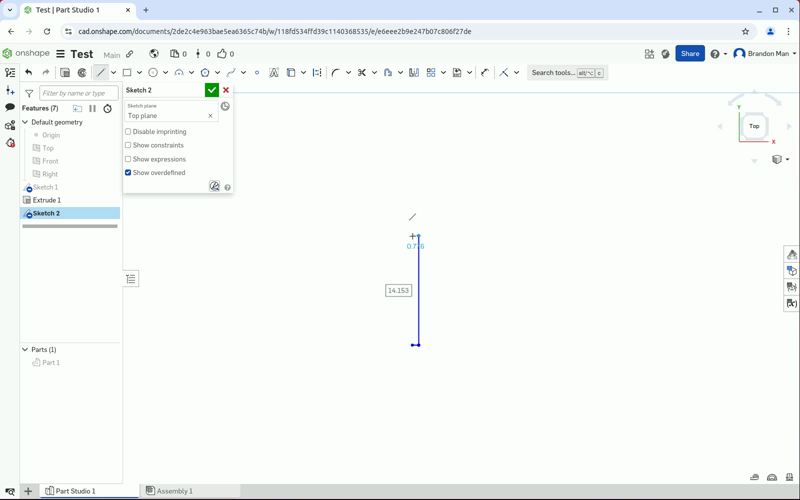
scroll(6)
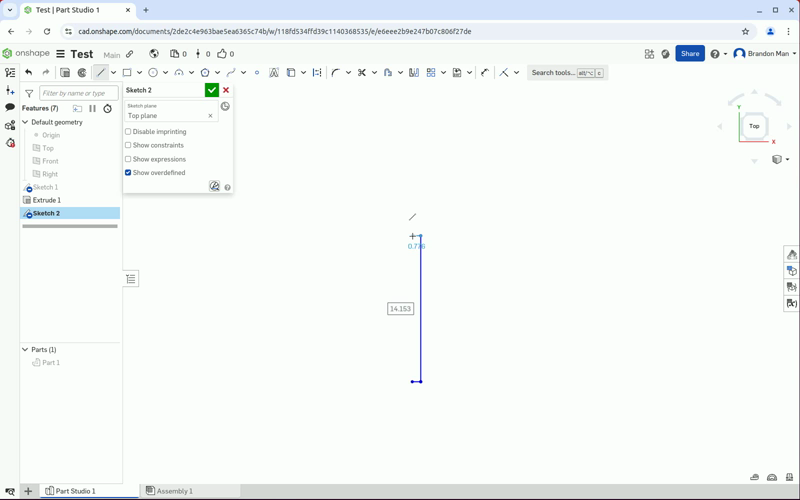
scroll(6)
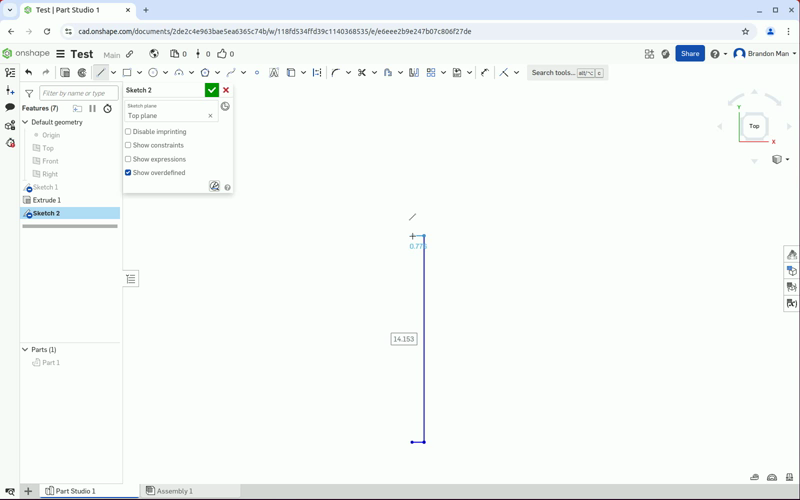
scroll(6)
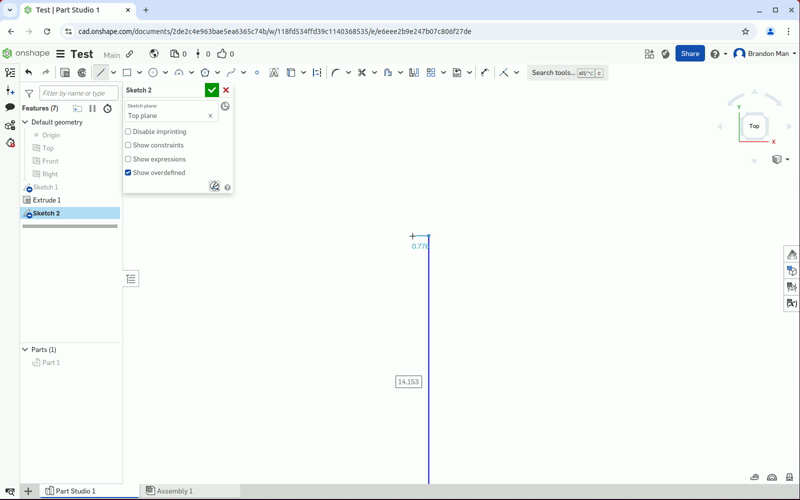
scroll(6)
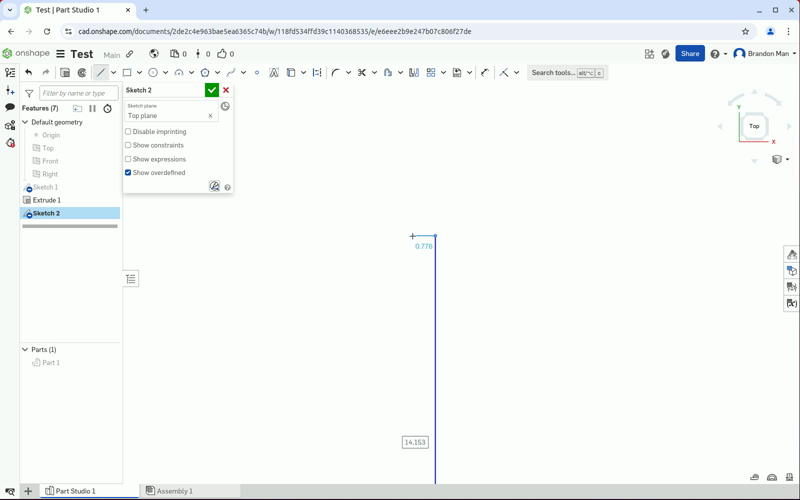
scroll(6)
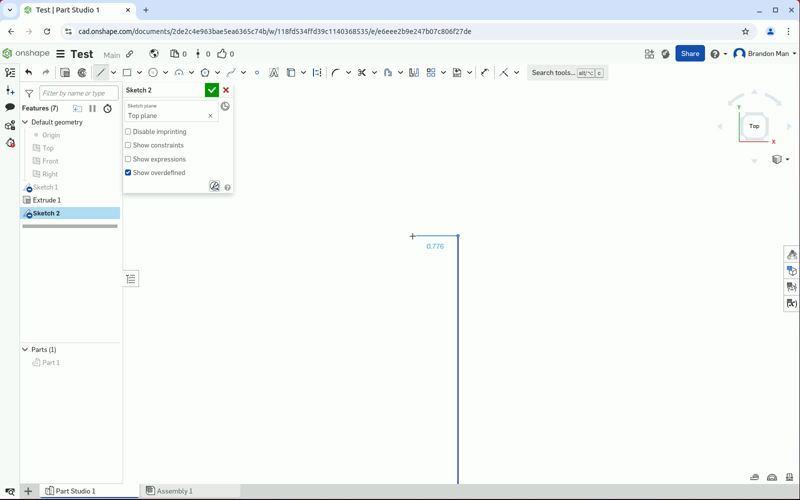
click(412, 235)
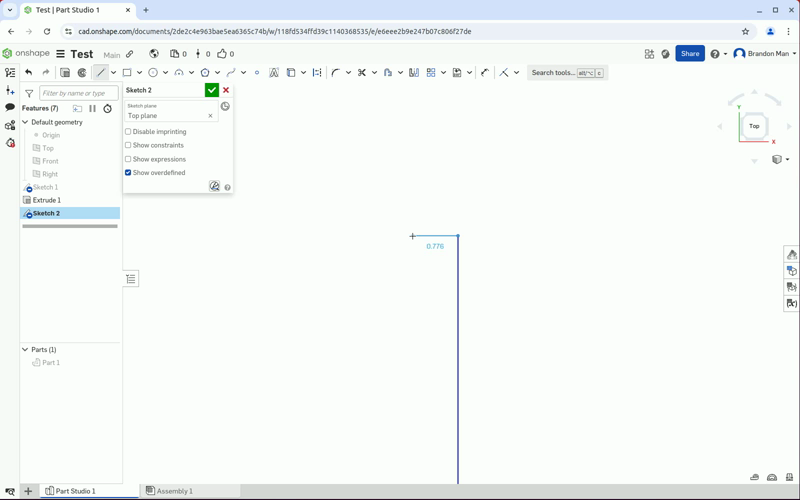
scroll(-6)
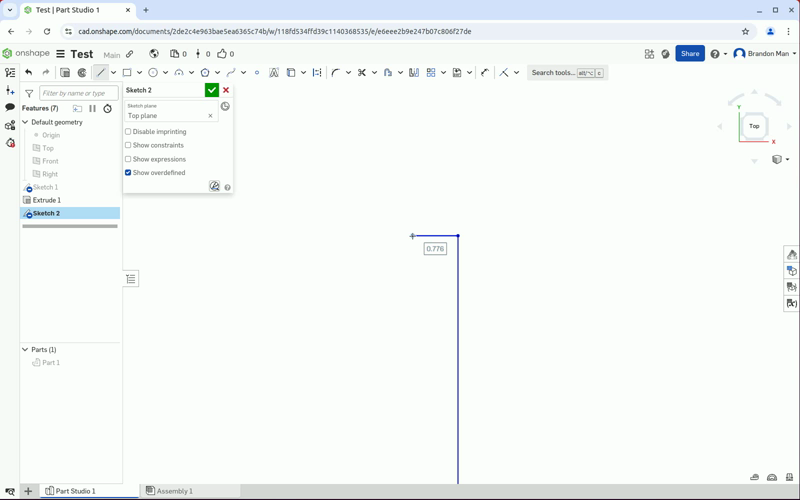
scroll(-6)
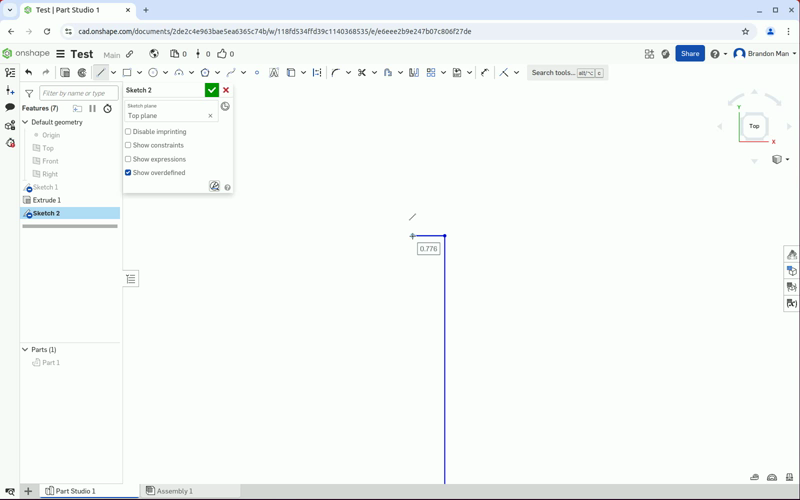
scroll(-6)
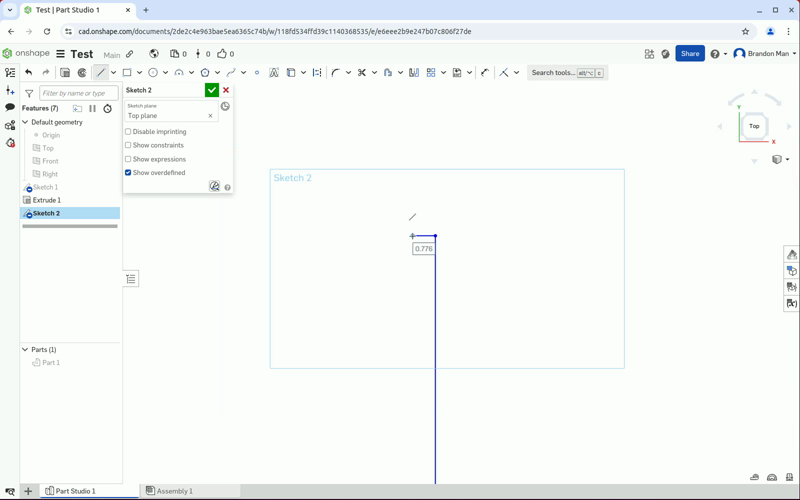
scroll(-6)
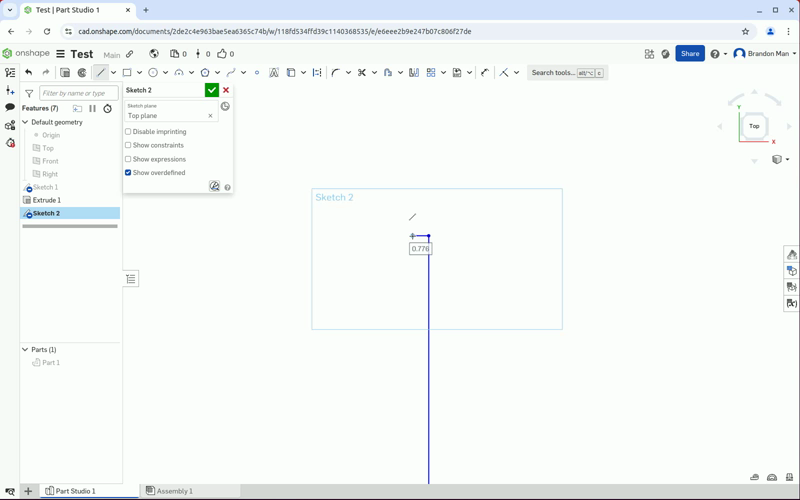
scroll(-6)
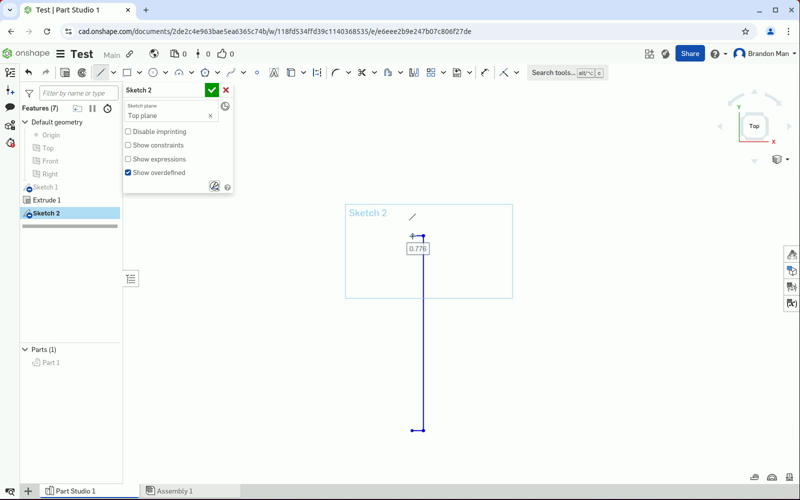
scroll(-6)
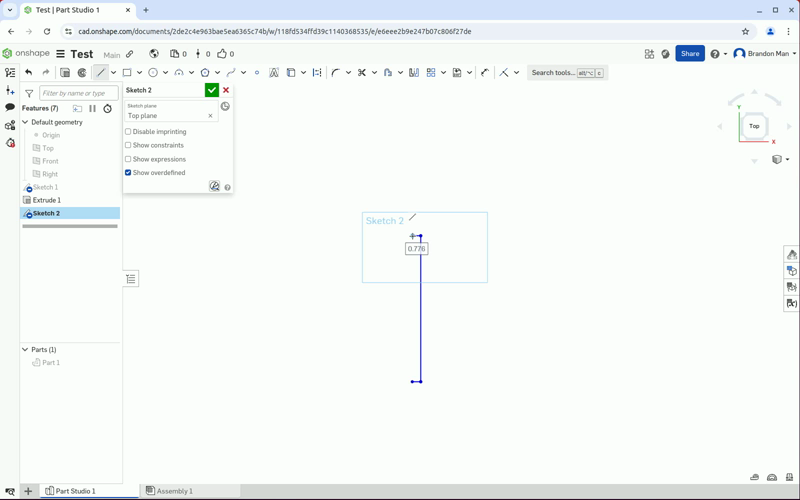
scroll(-6)
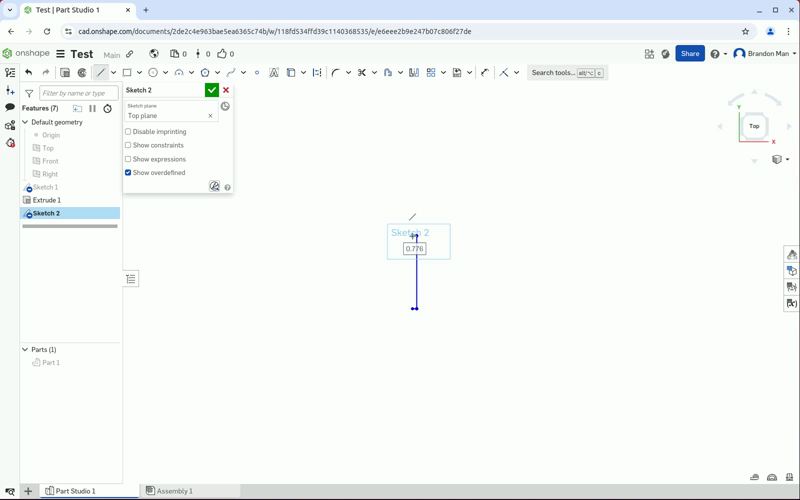
key_up(shift)
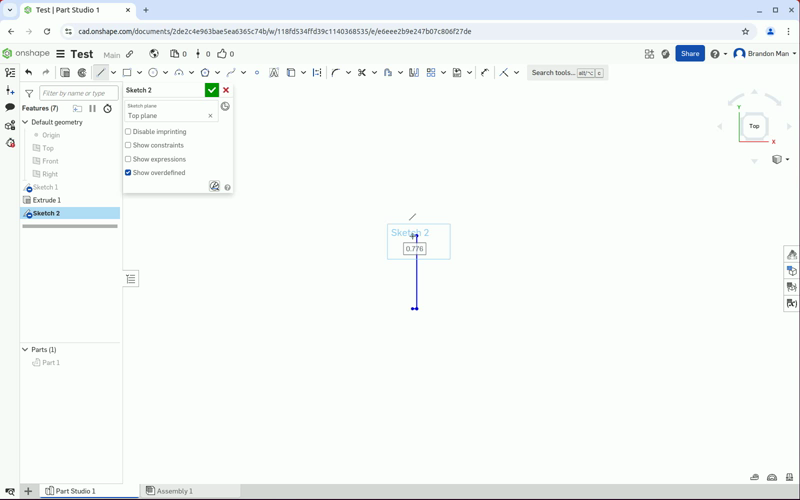
key_down(shift)
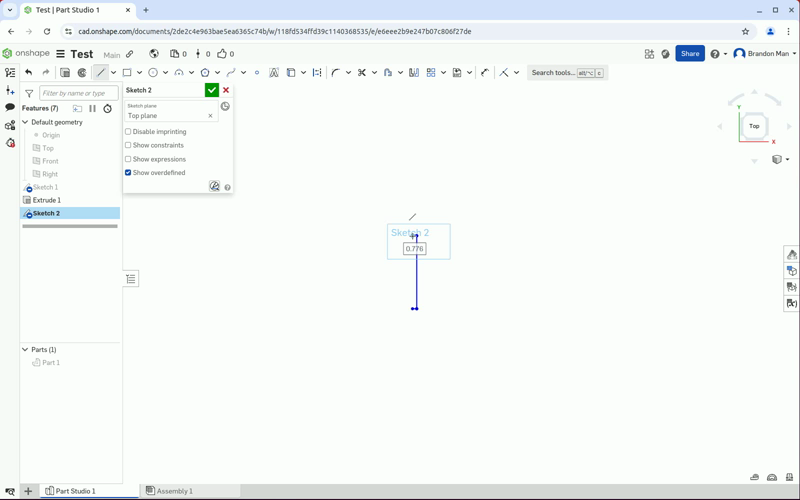
mouse_move(412, 308)
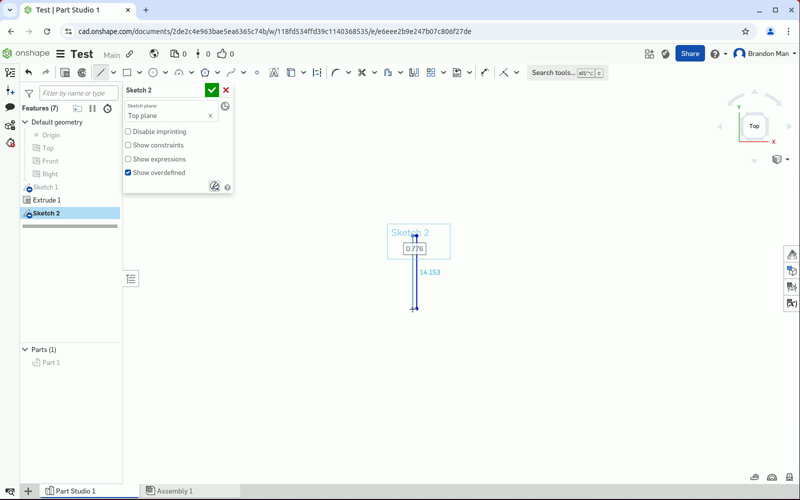
scroll(6)
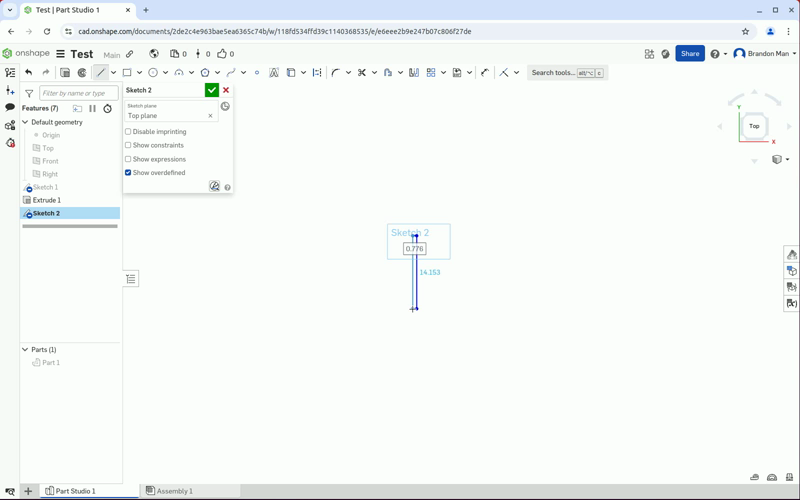
scroll(6)
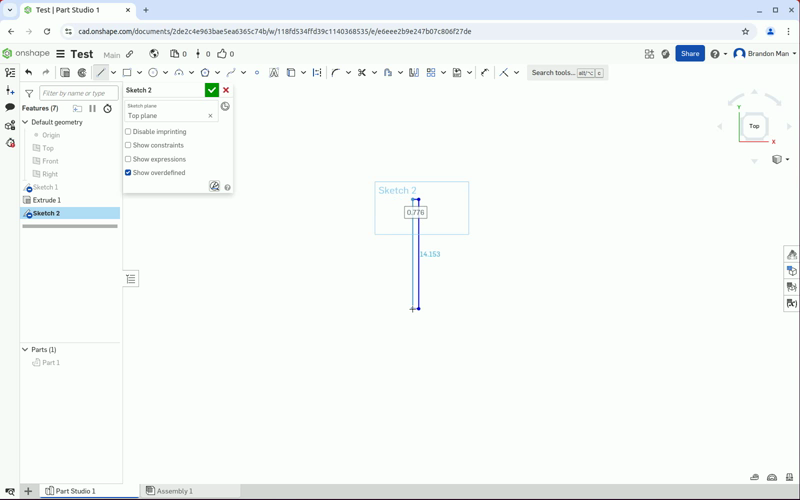
scroll(6)
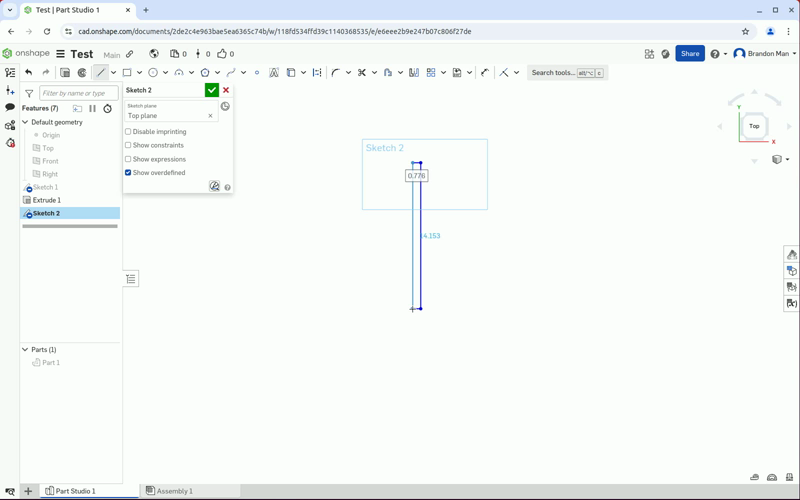
scroll(6)
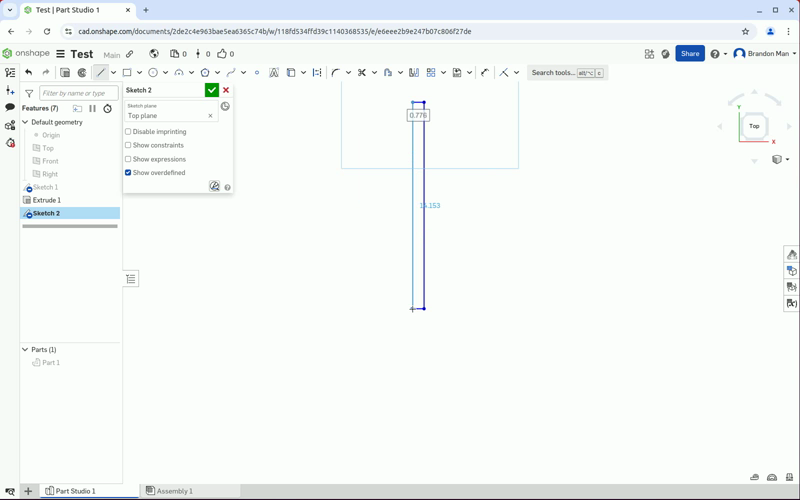
scroll(6)
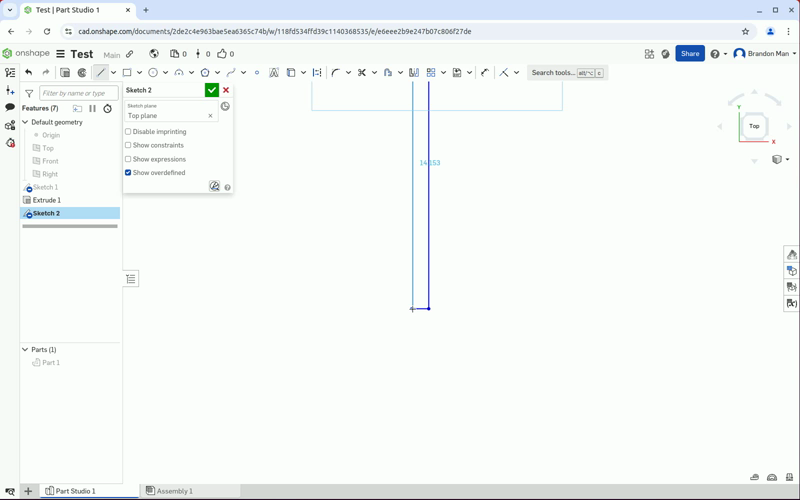
scroll(6)
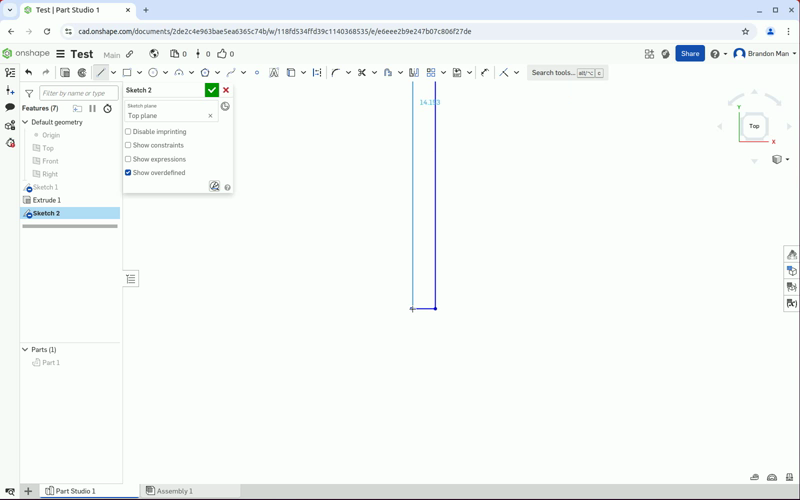
scroll(6)
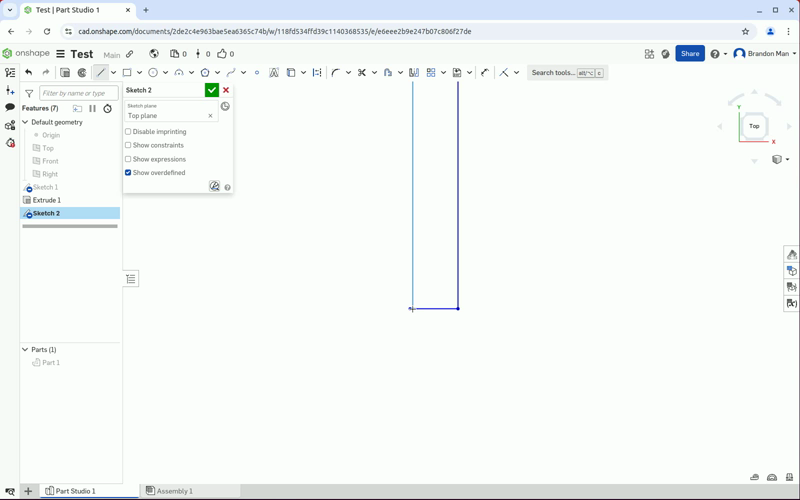
key_up(shift)
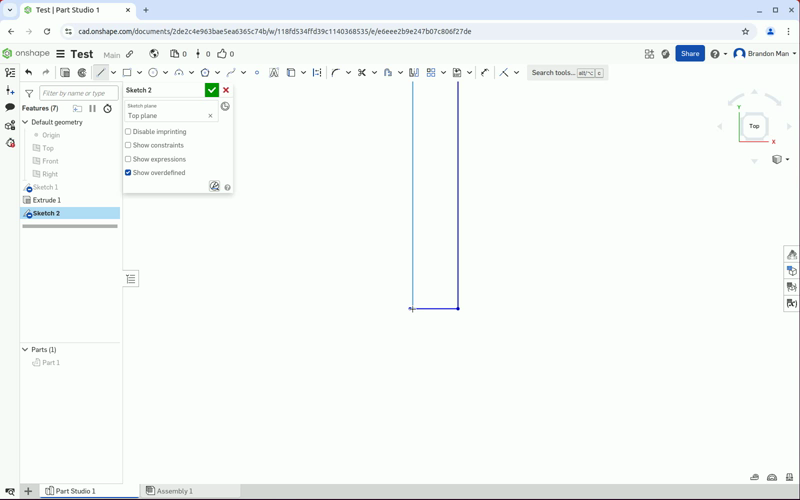
click(412, 308)
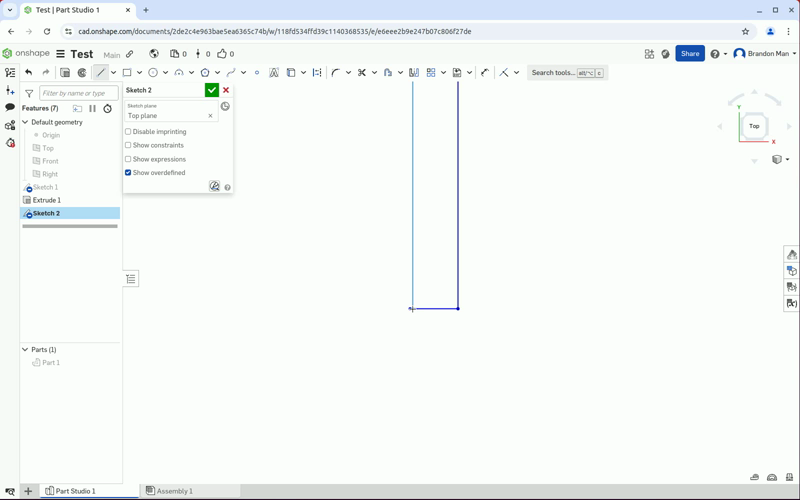
scroll(-6)
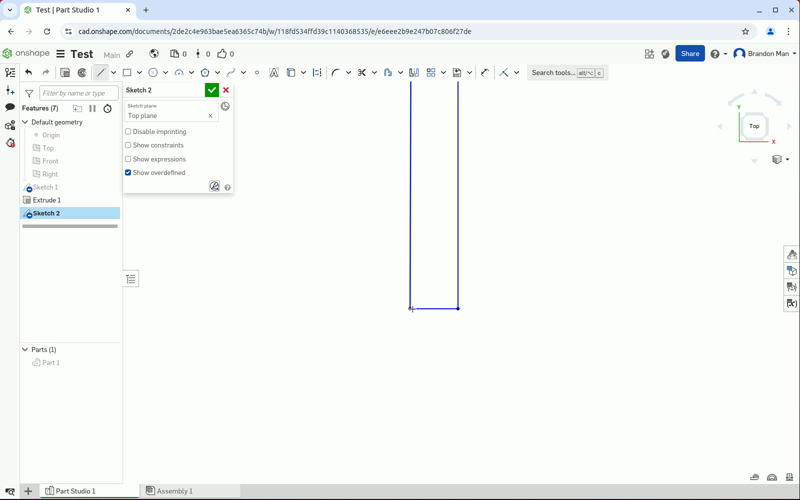
scroll(-6)
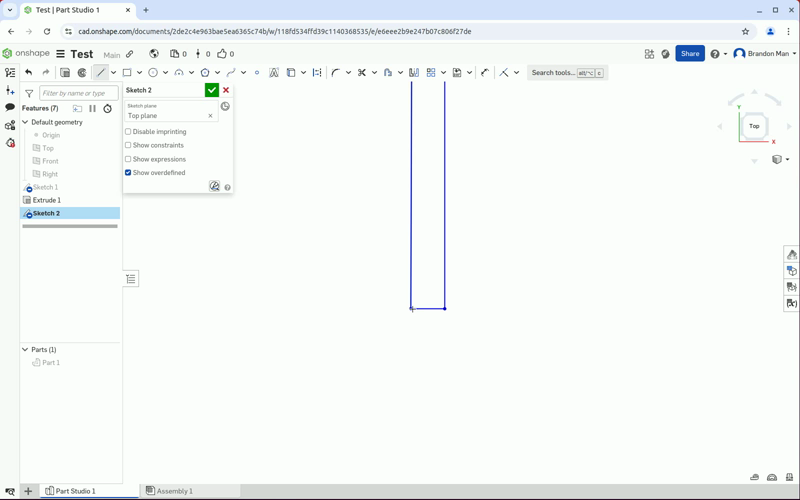
scroll(-6)
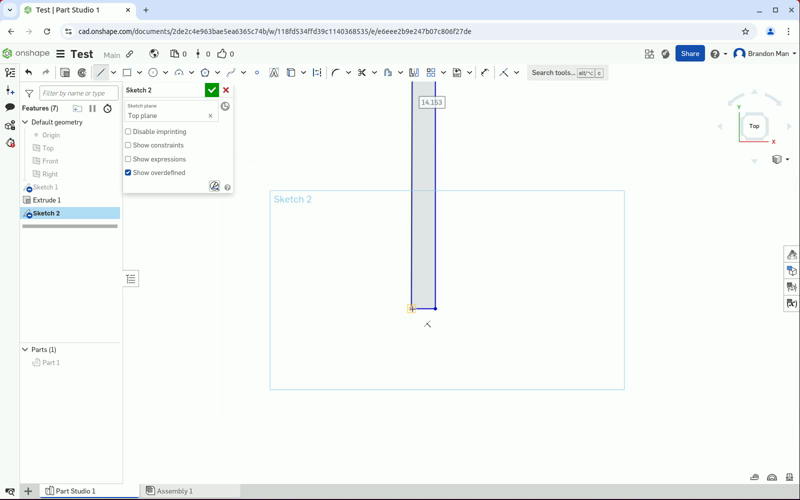
scroll(-6)
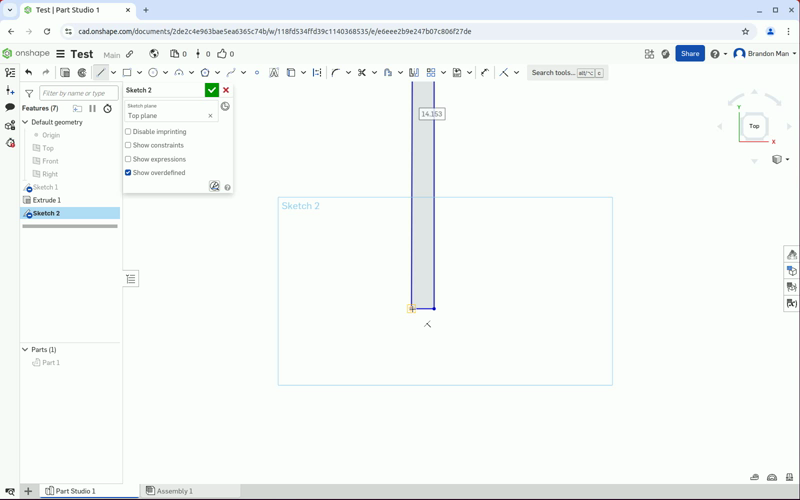
scroll(-6)
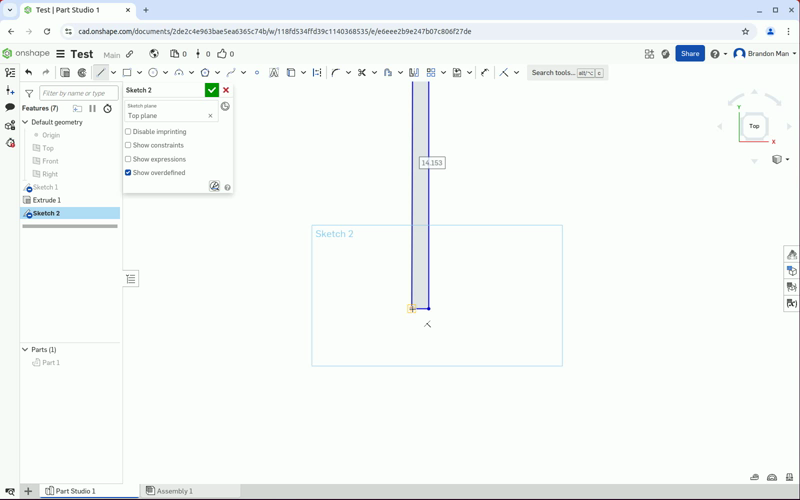
scroll(-6)
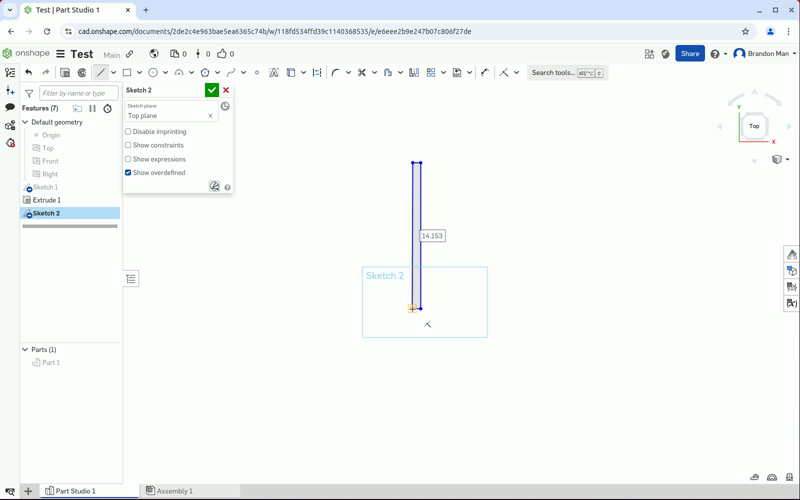
scroll(-6)
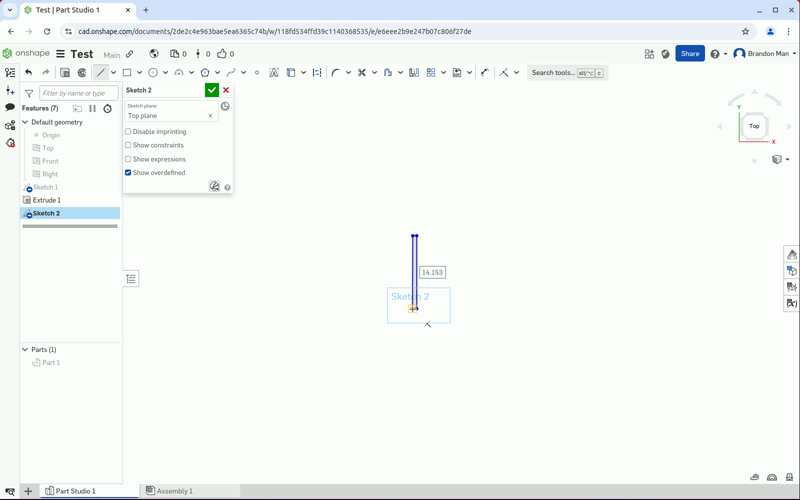
key(esc)
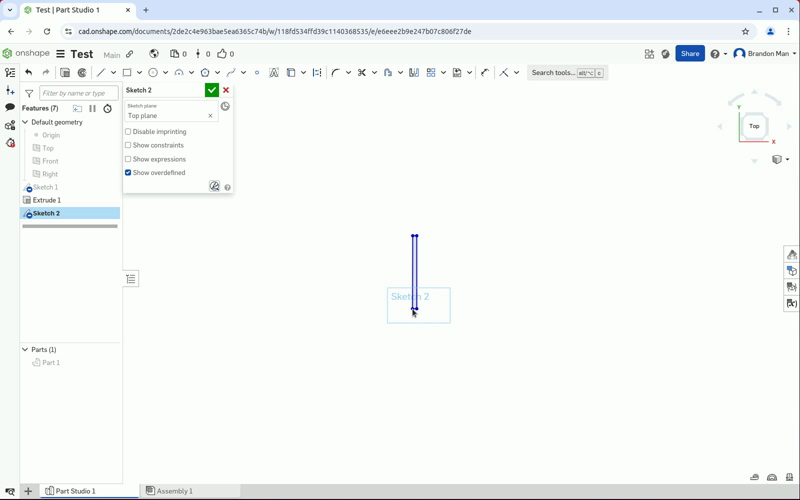
mouse_move(416, 255)
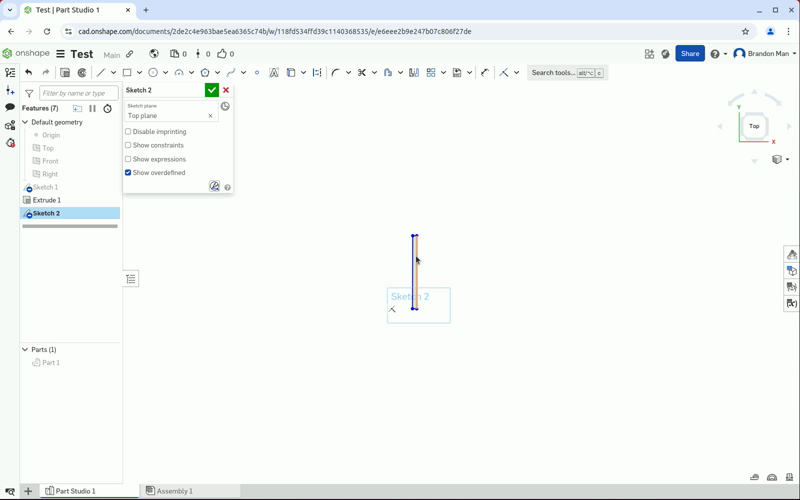
scroll(6)
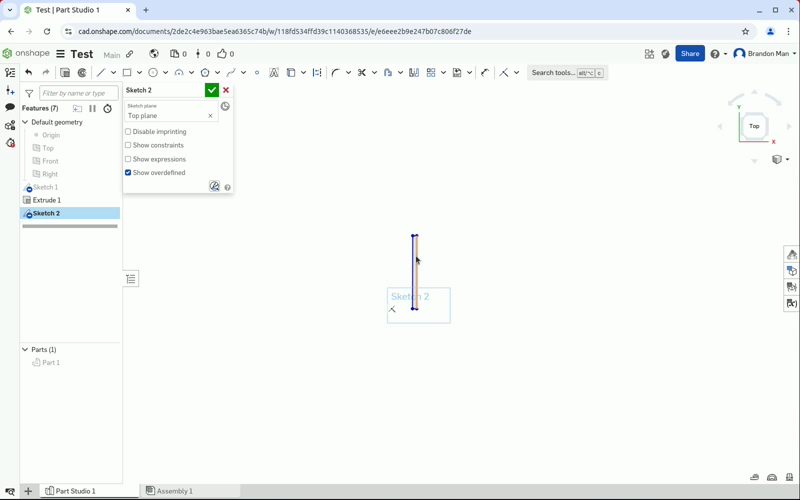
scroll(6)
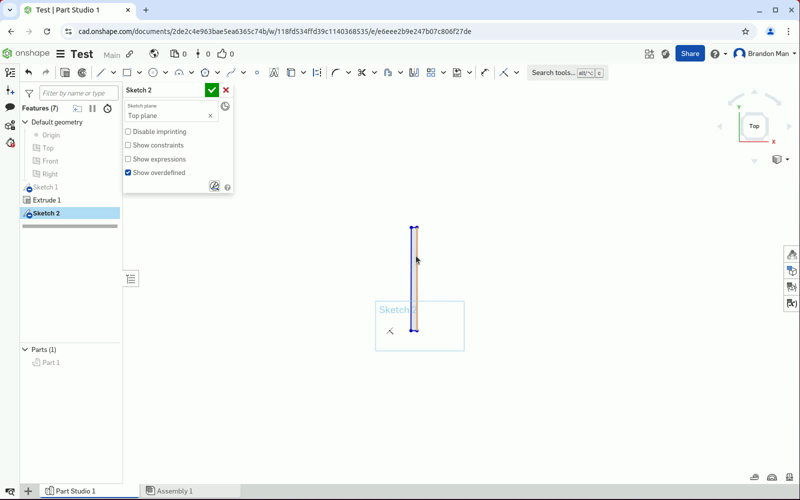
scroll(6)
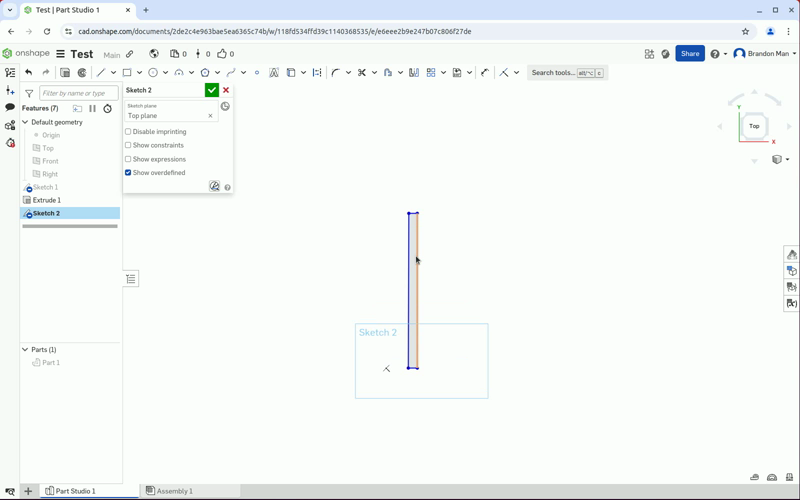
scroll(6)
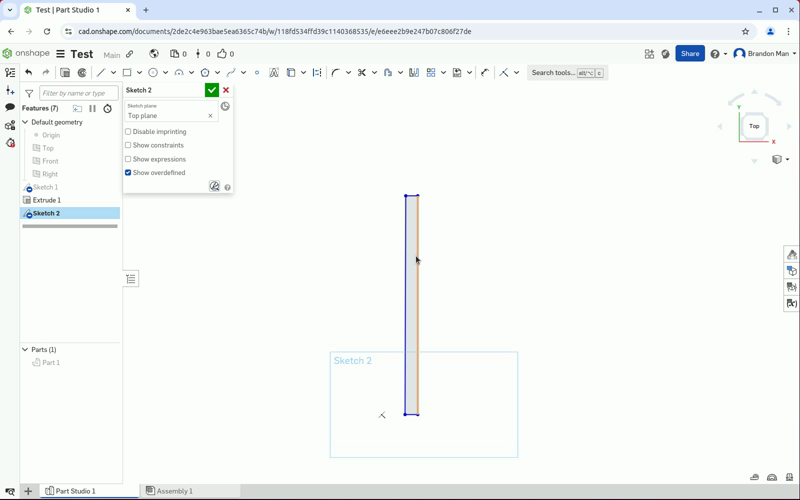
scroll(6)
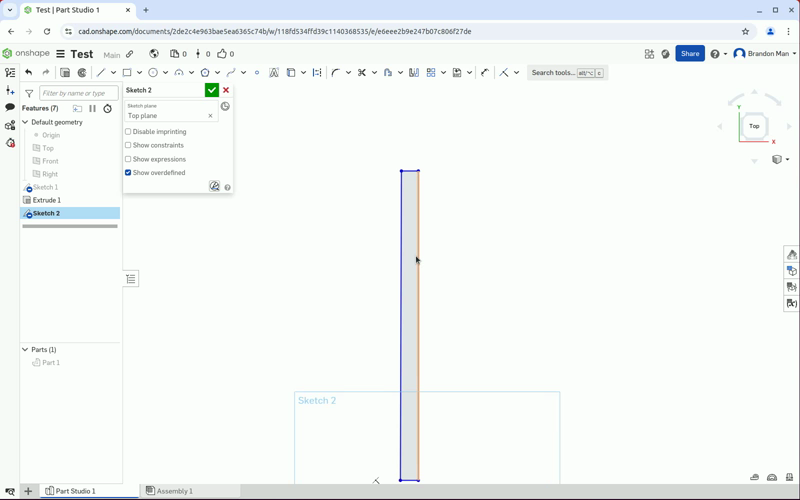
scroll(6)
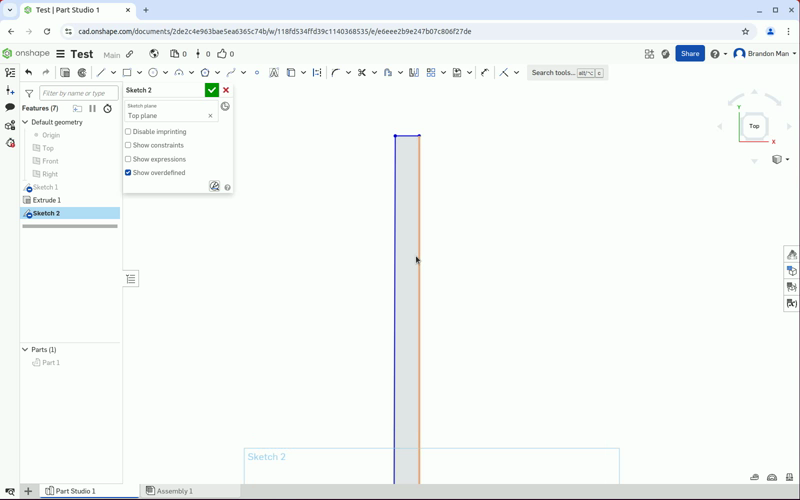
scroll(6)
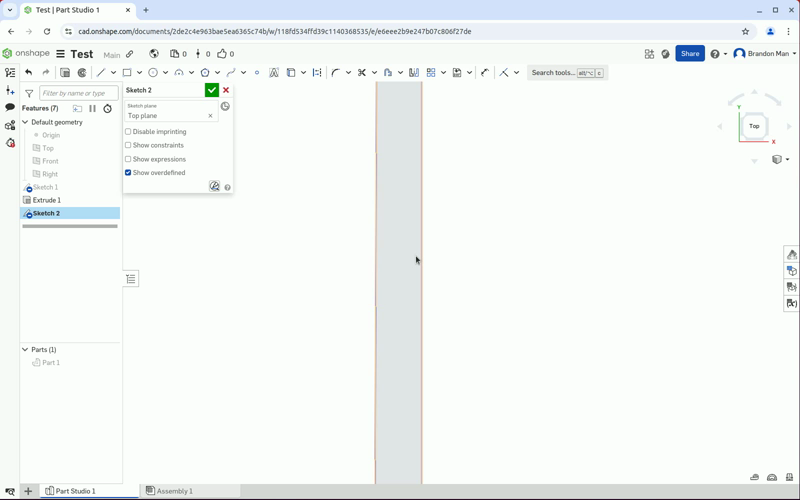
click(416, 255)
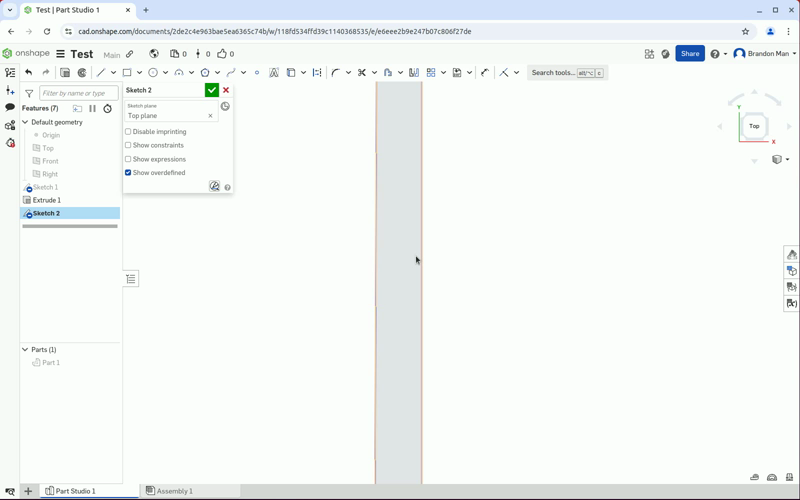
scroll(-6)
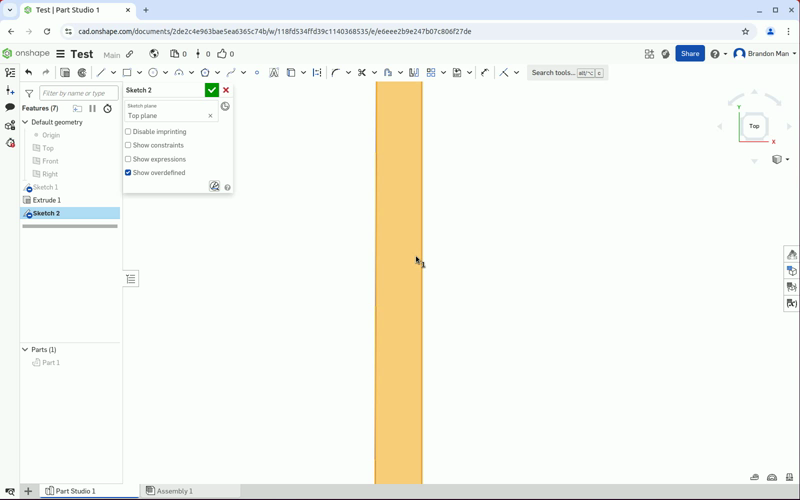
scroll(-6)
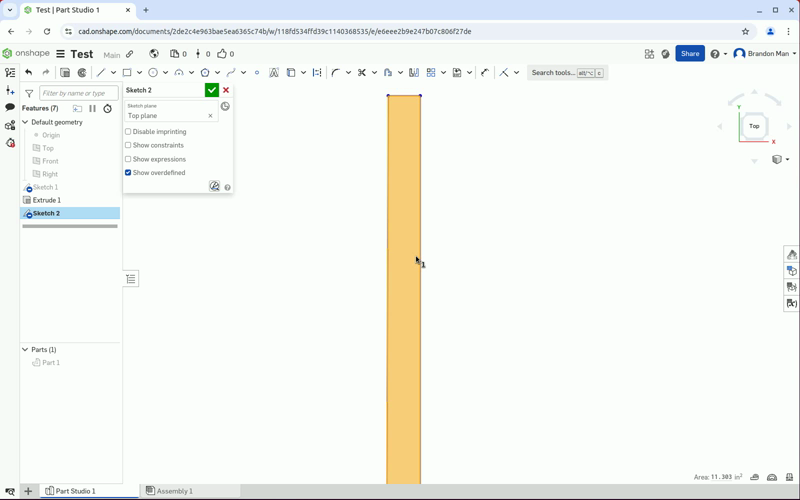
scroll(-6)
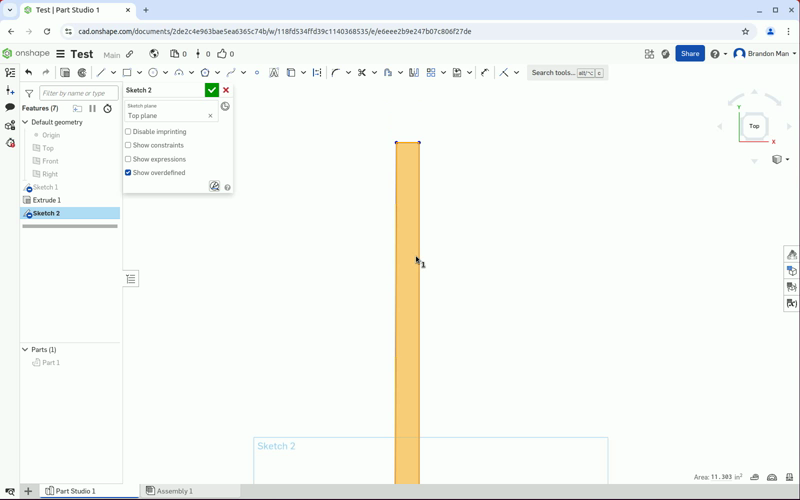
scroll(-6)
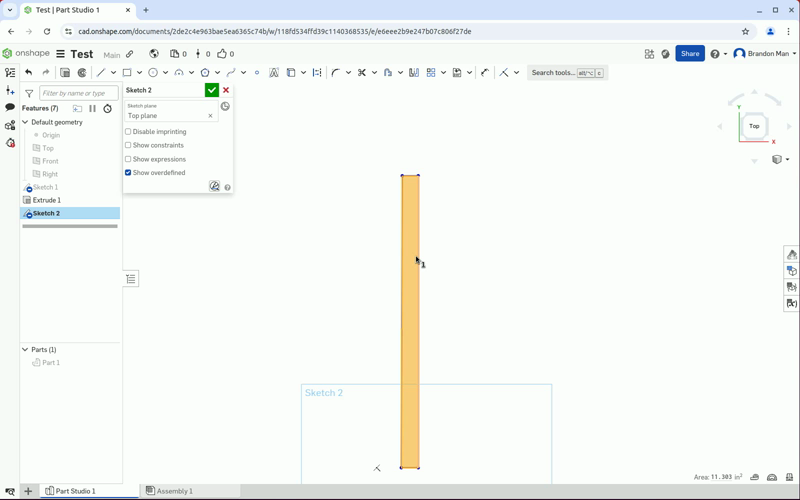
scroll(-6)
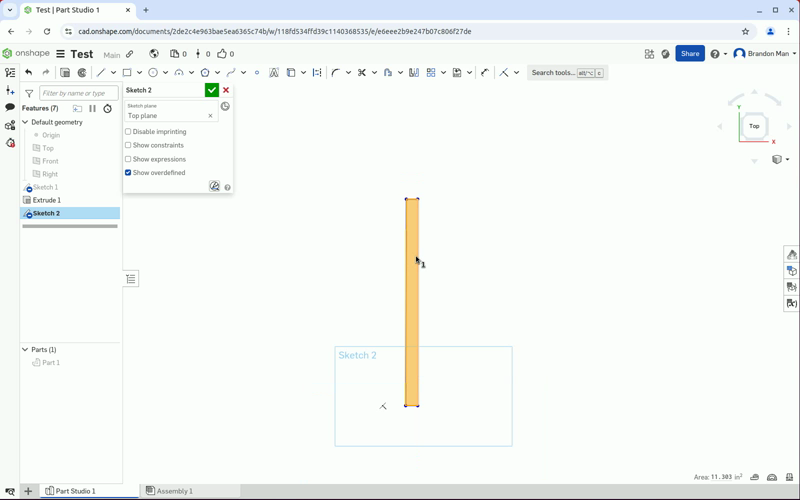
scroll(-6)
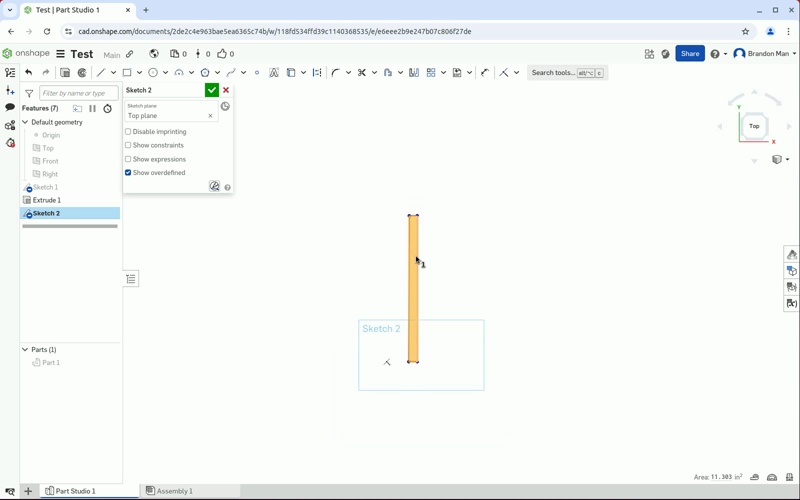
scroll(-6)
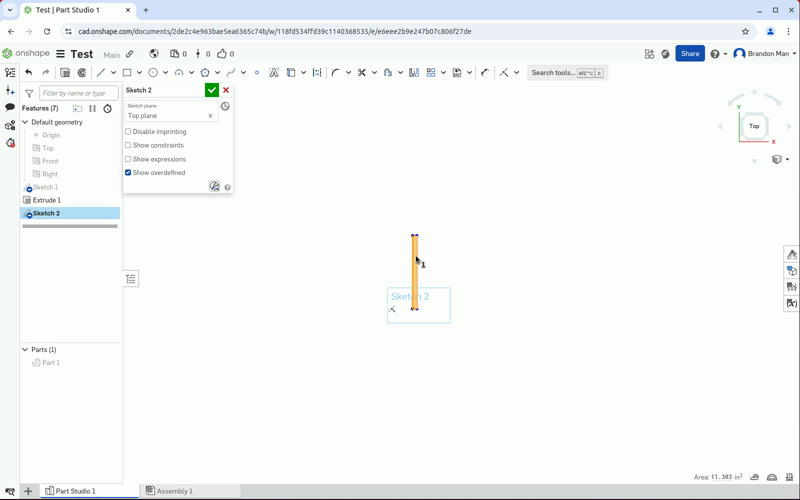
mouse_move(73, 352)
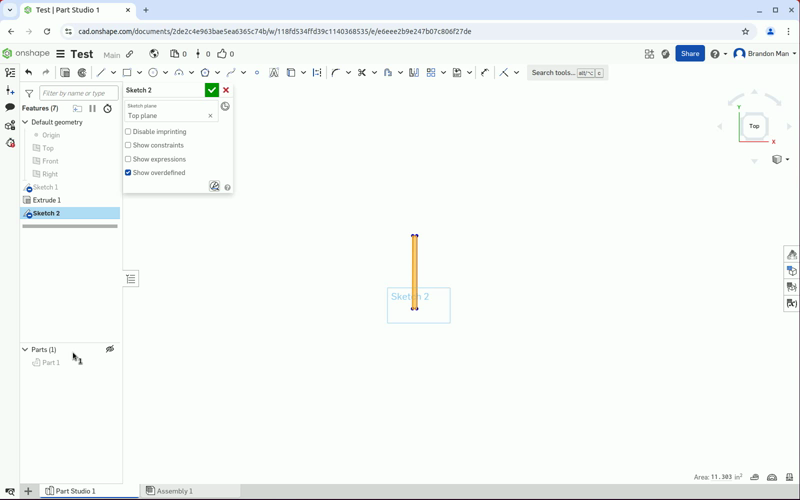
key(shift+y)
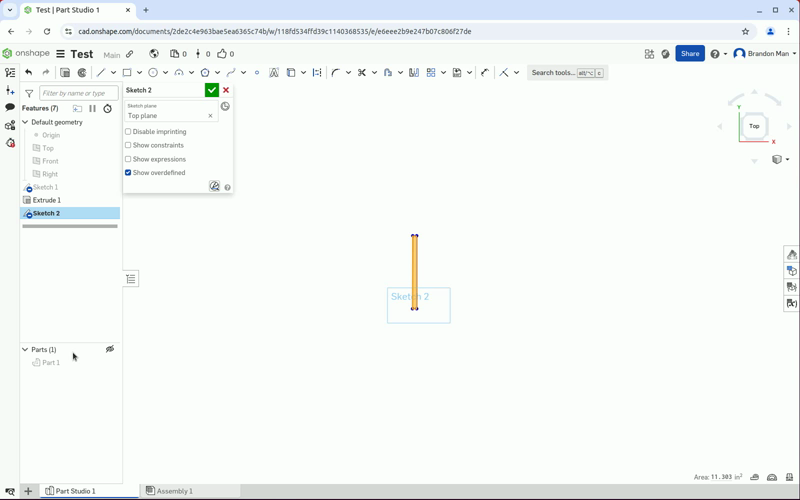
key(shift+e)
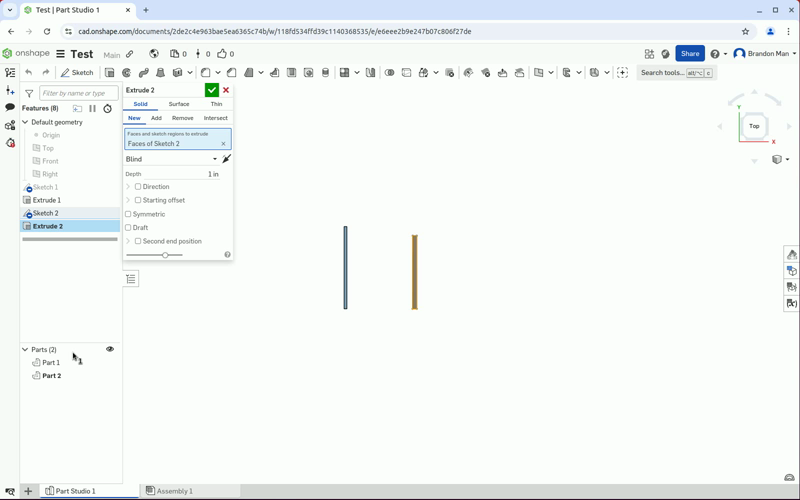
mouse_move(143, 106)
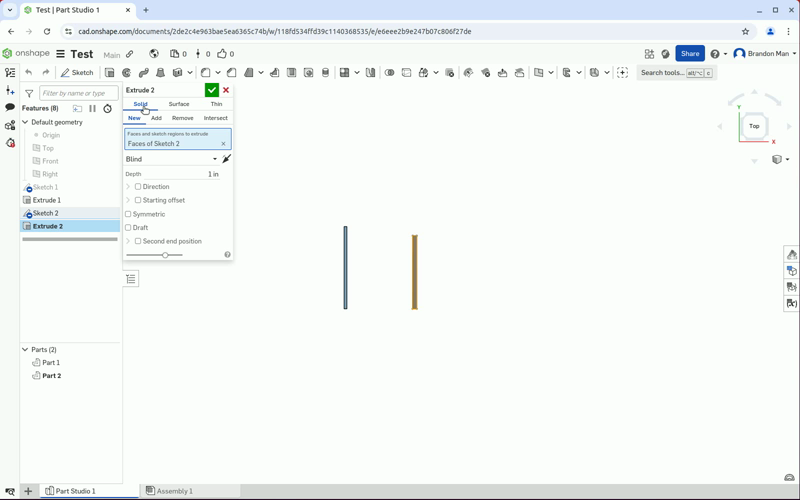
click(143, 106)
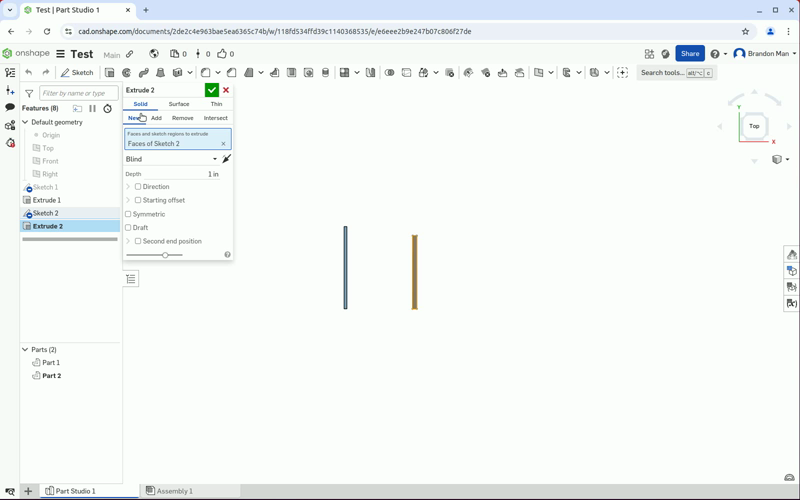
mouse_move(137, 120)
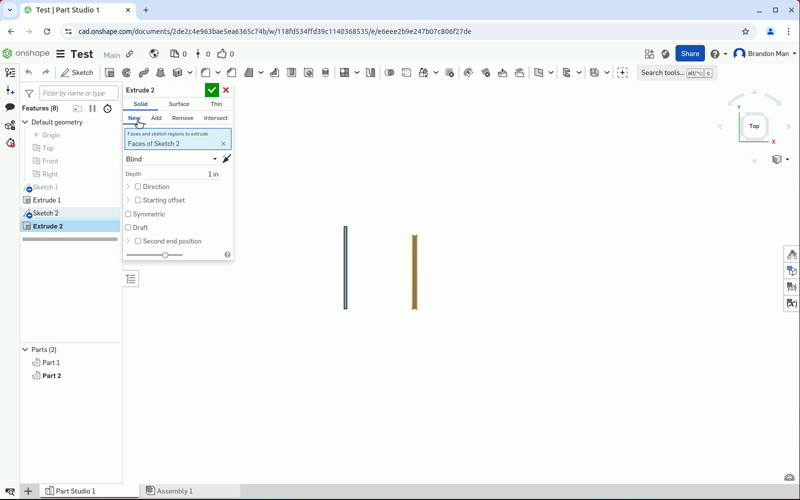
click(137, 120)
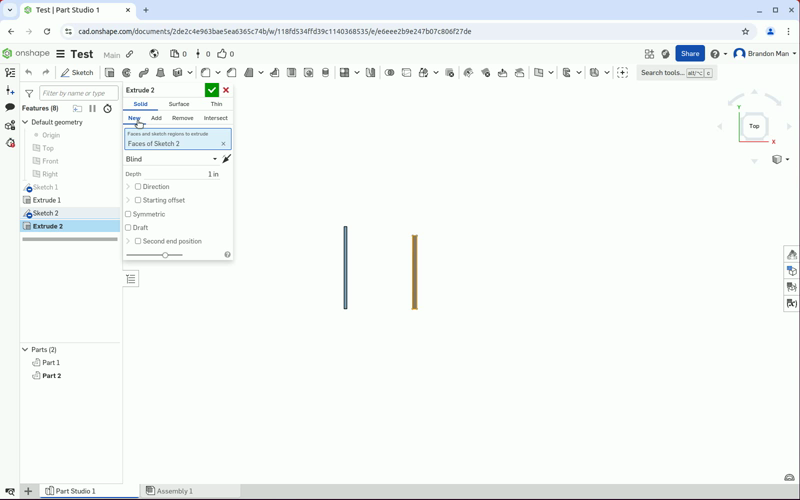
key(tab, 4)
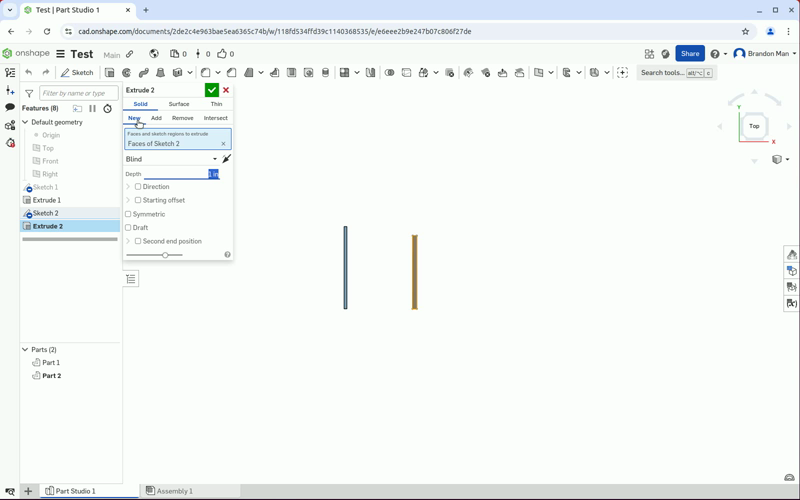
text(0.963)
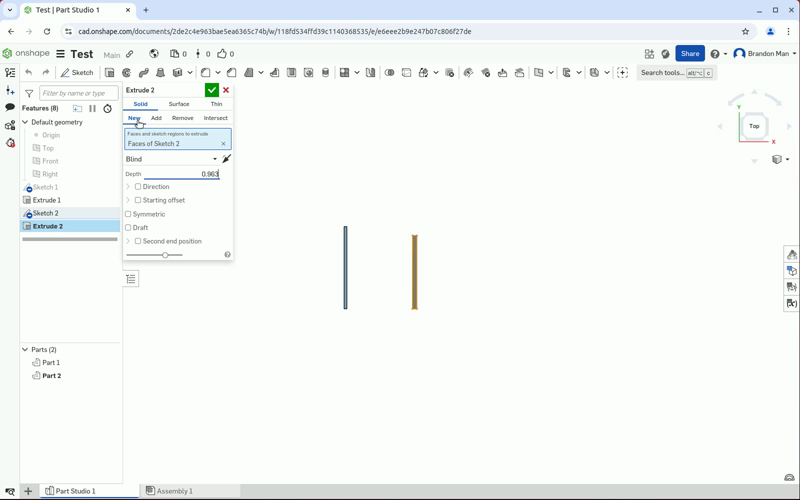
key(enter)
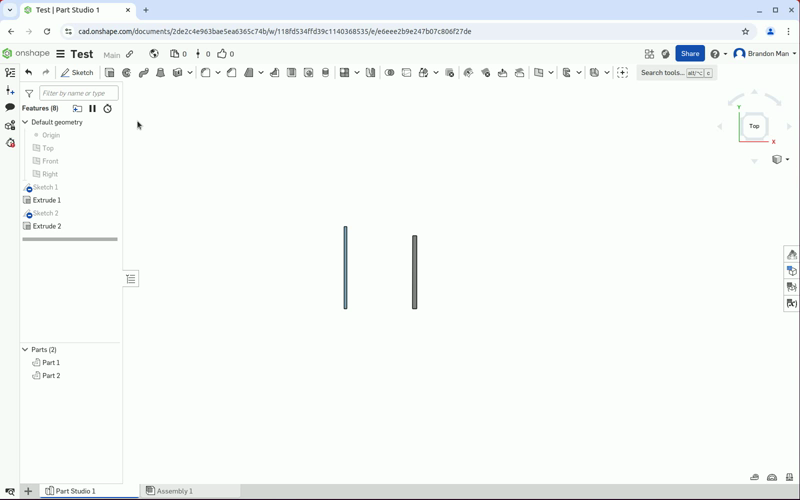
key(shift+h)
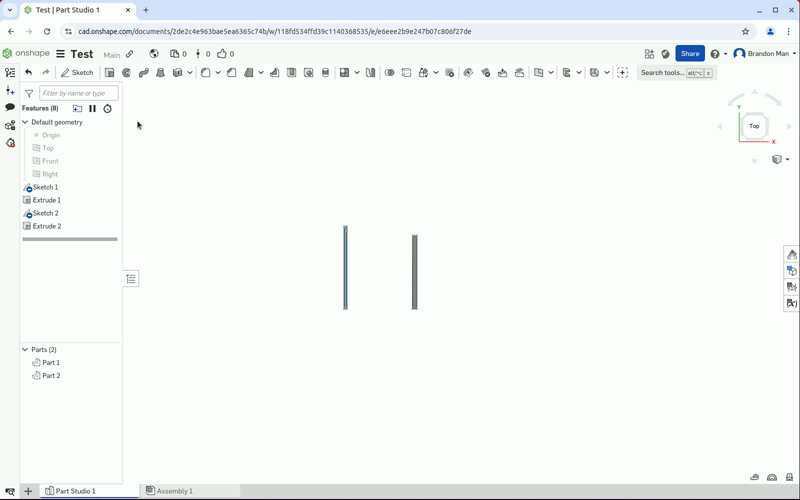
key(shift+h)
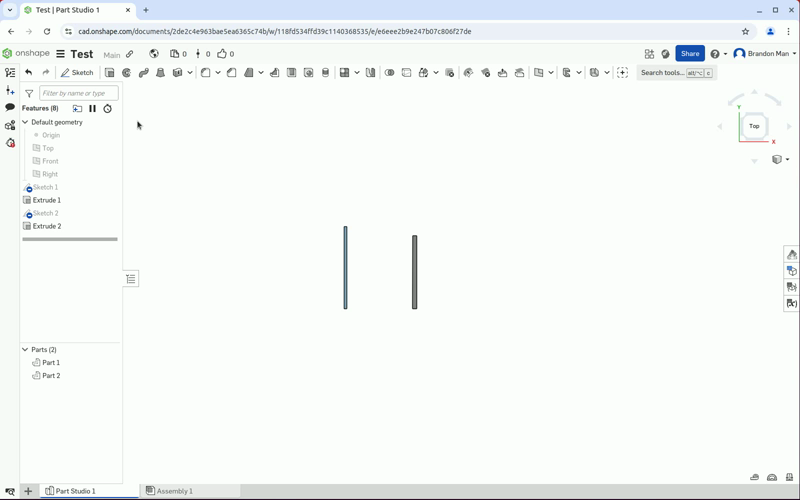
mouse_move(73, 189)
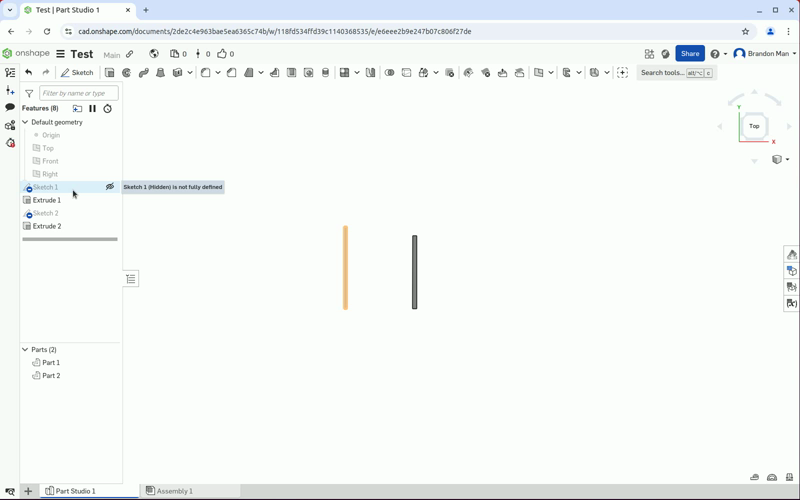
click(73, 189)
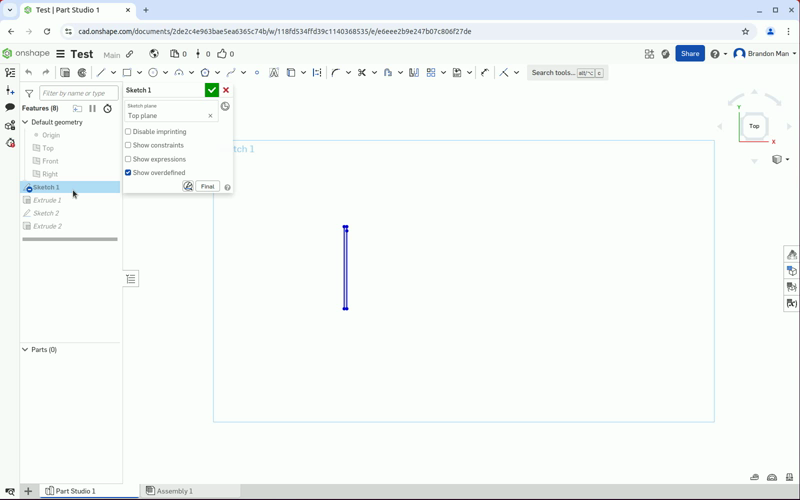
mouse_move(229, 92)
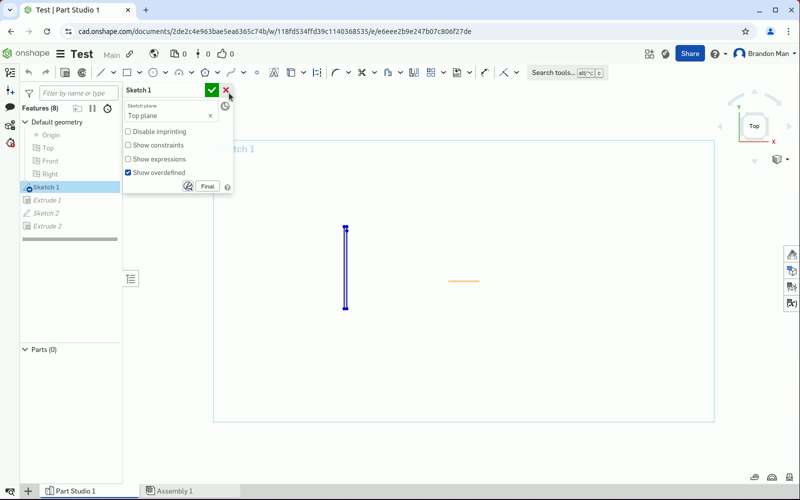
click(229, 92)
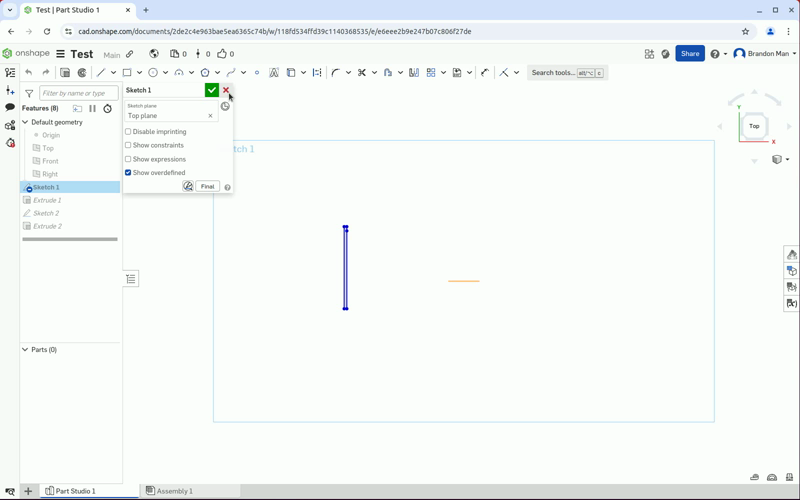
key(shift+s)
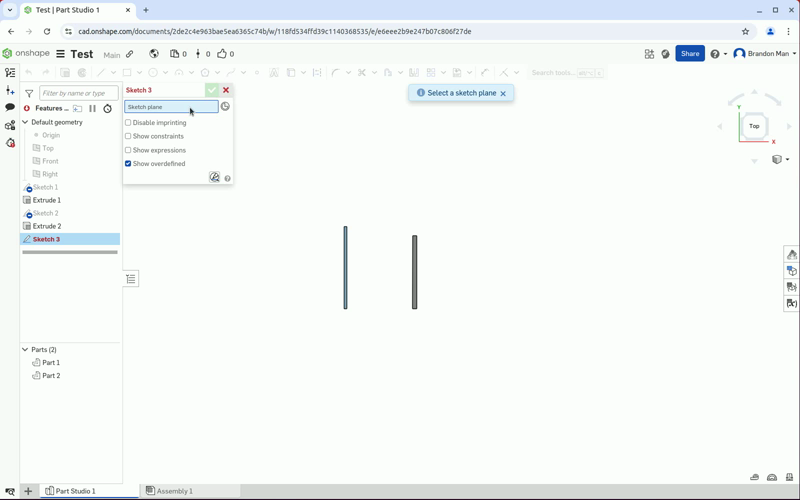
mouse_move(73, 150)
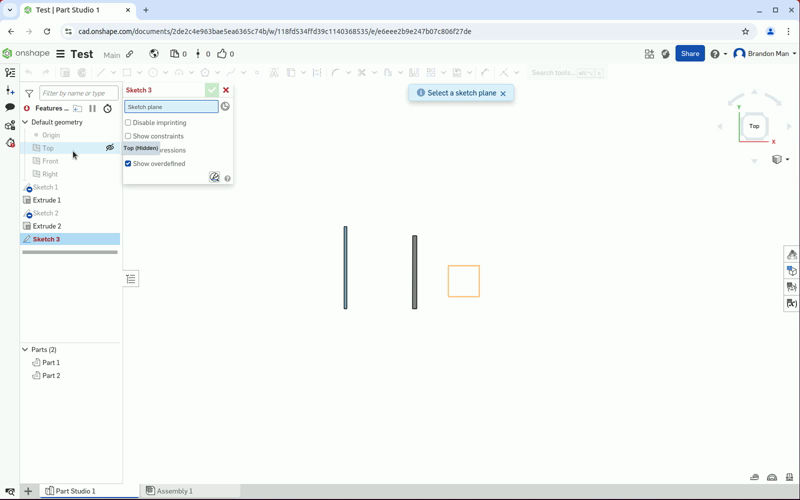
click(73, 150)
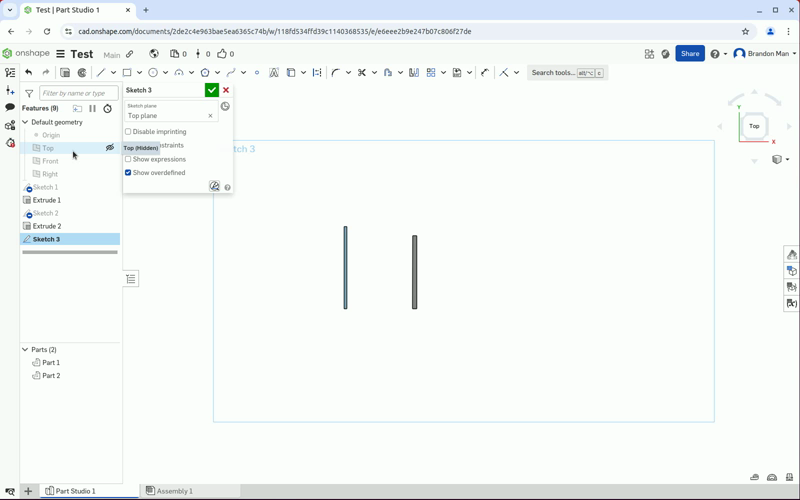
mouse_move(73, 352)
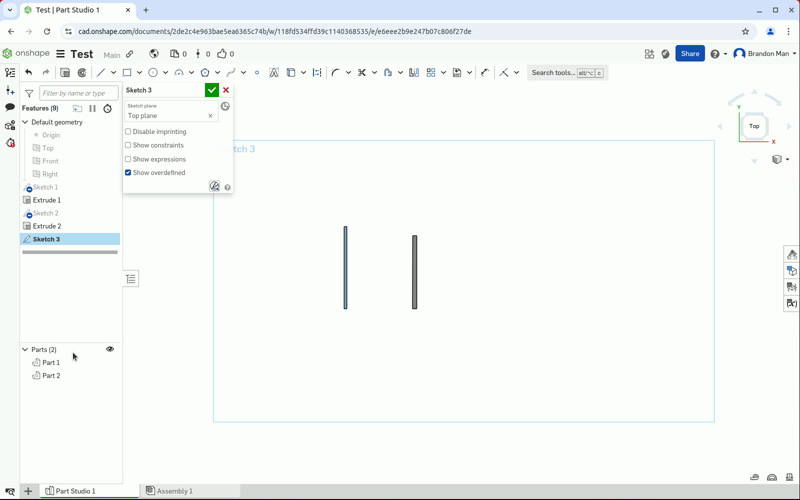
key(y)
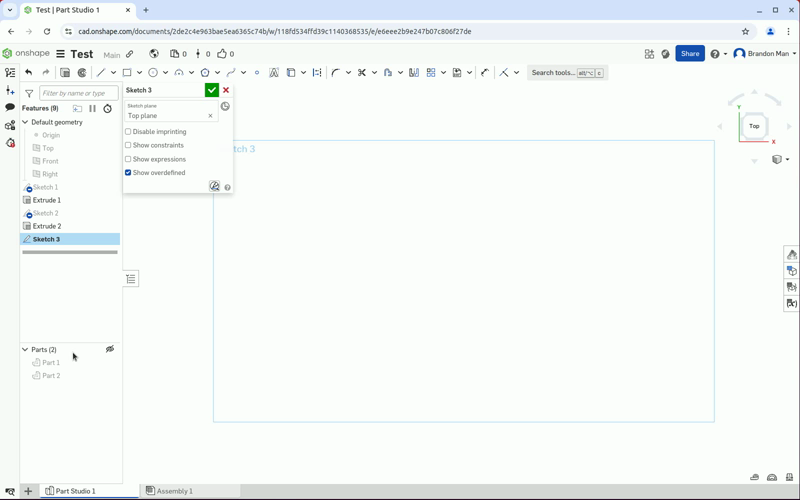
key(l)
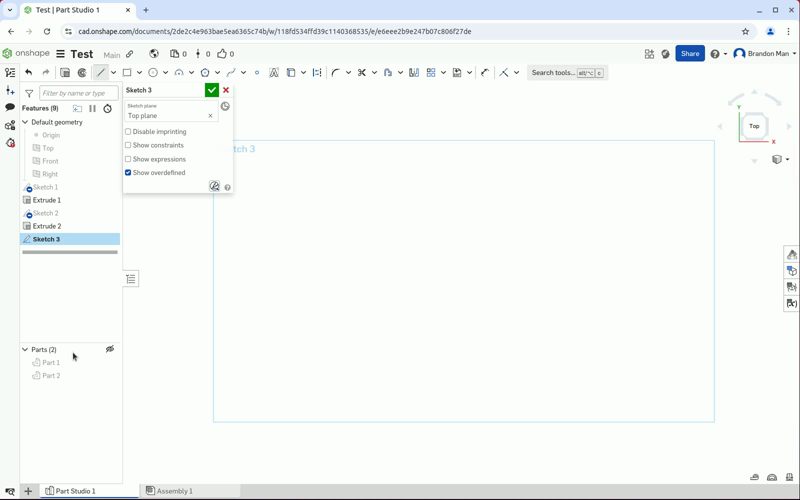
key_down(shift)
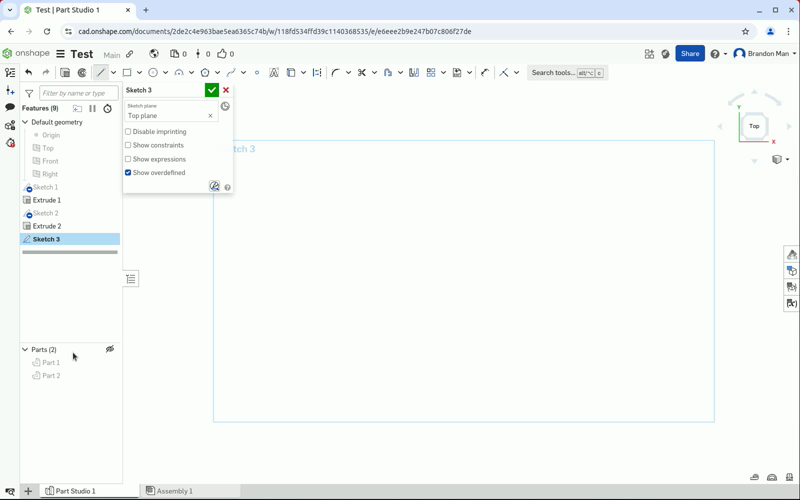
mouse_move(350, 234)
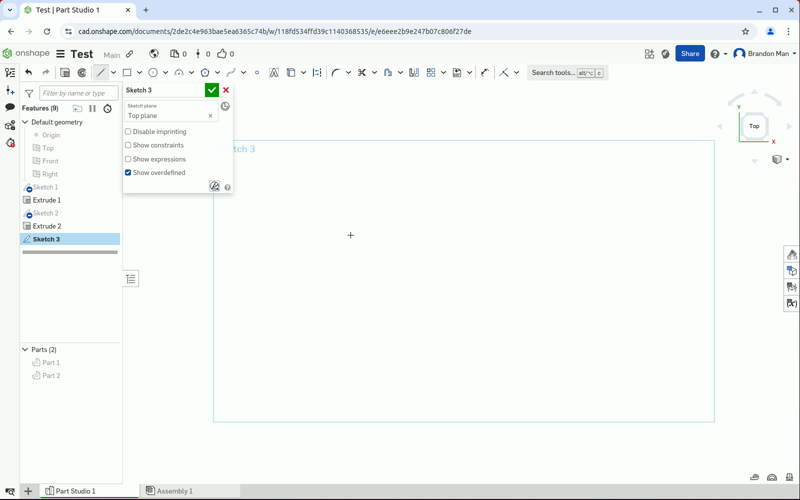
click(350, 234)
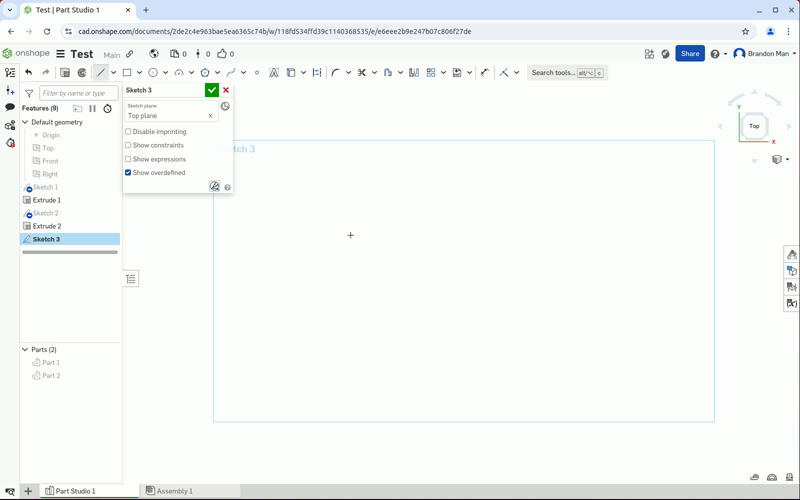
key_up(shift)
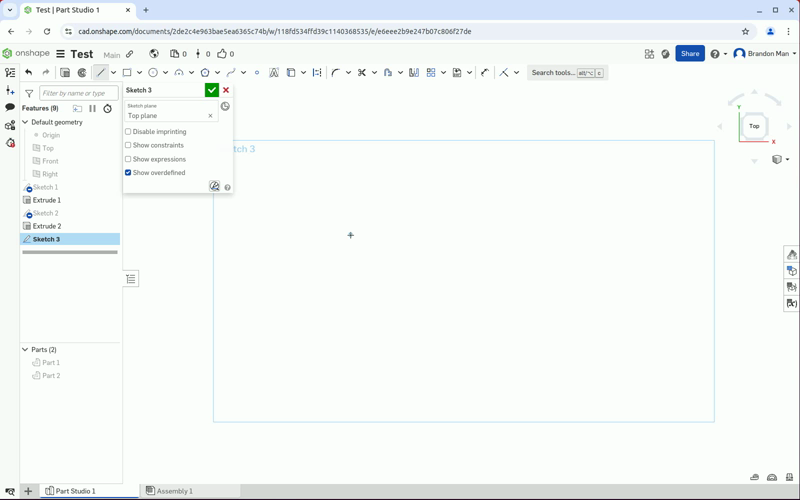
key_down(shift)
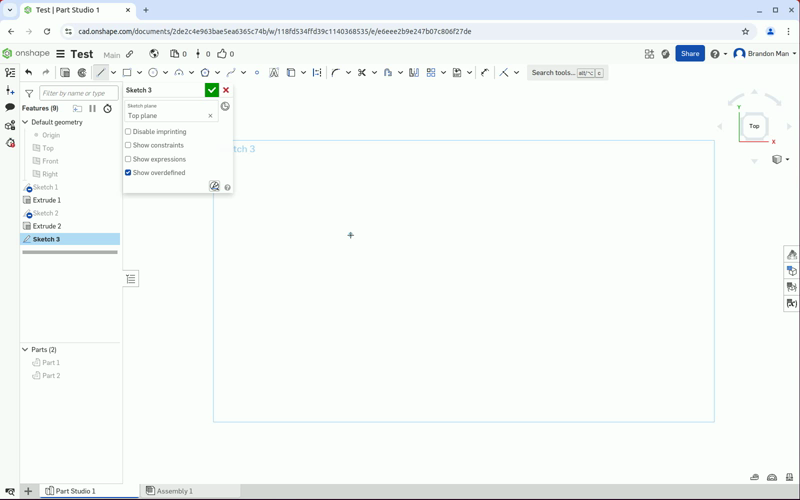
mouse_move(413, 234)
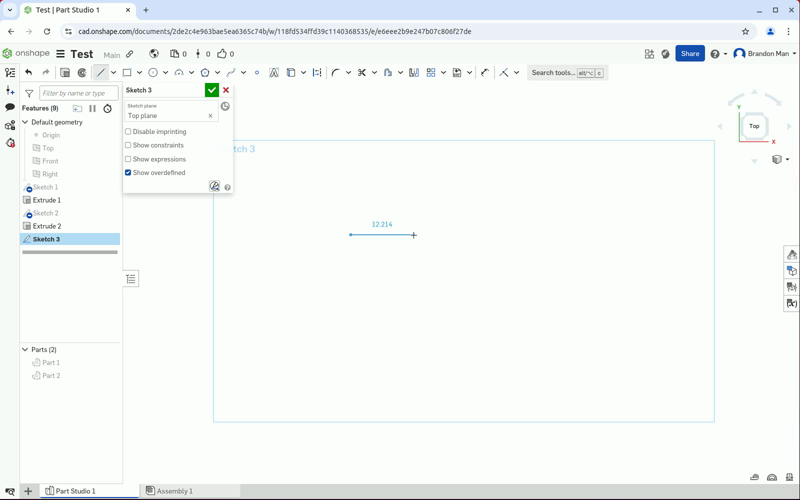
click(413, 234)
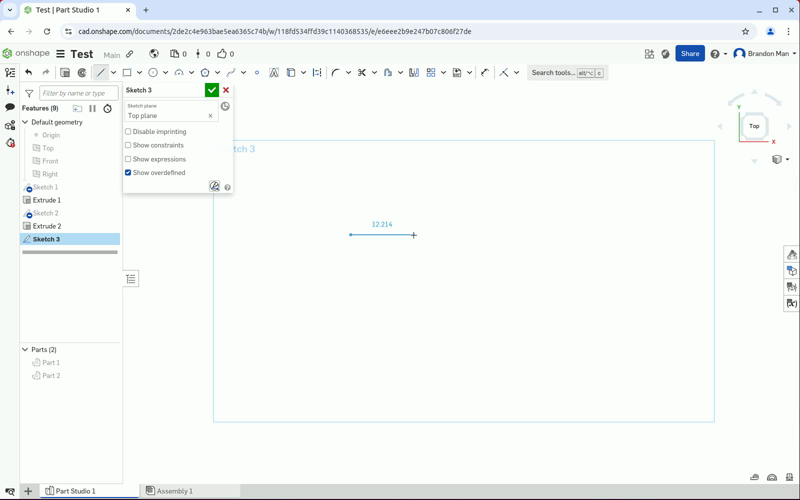
key_up(shift)
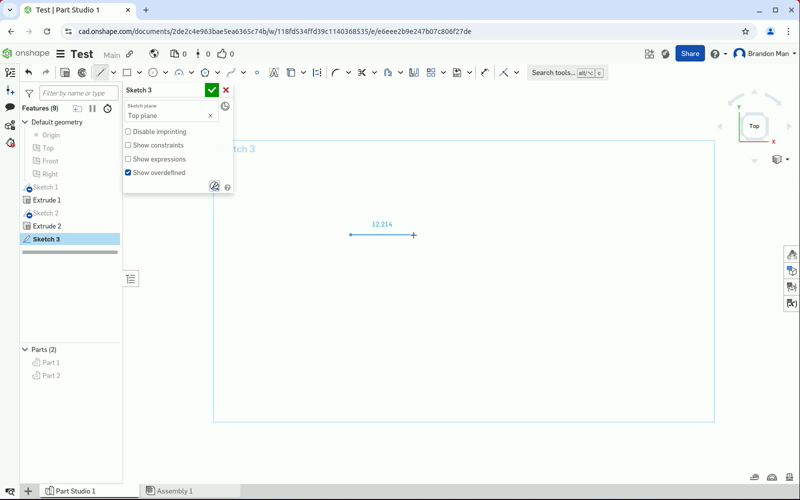
key_down(shift)
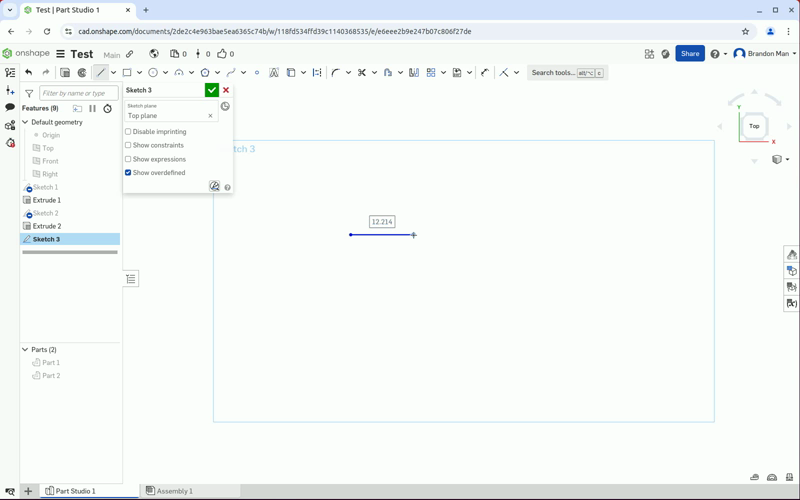
mouse_move(443, 234)
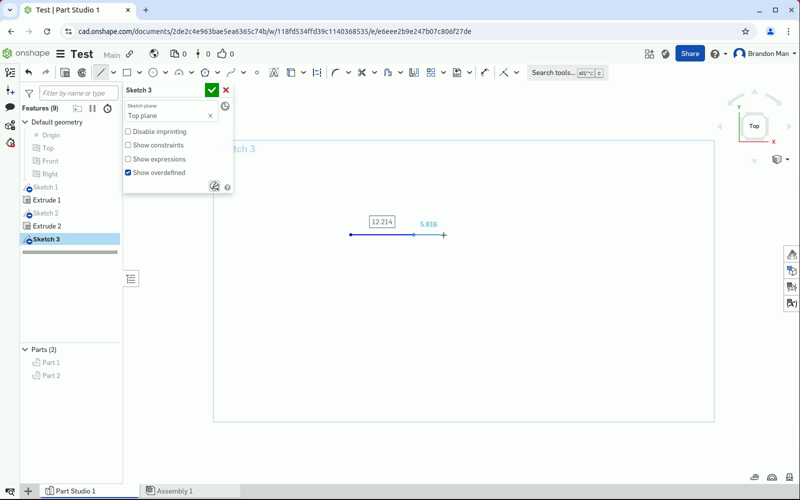
mouse_move(417, 234)
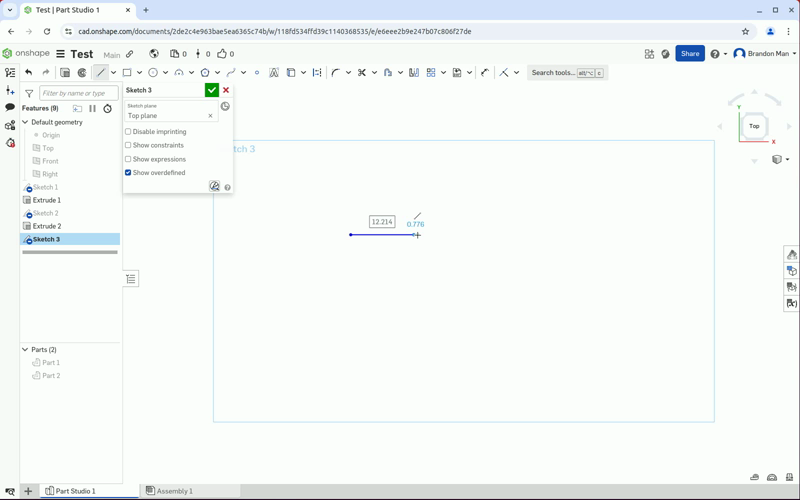
scroll(6)
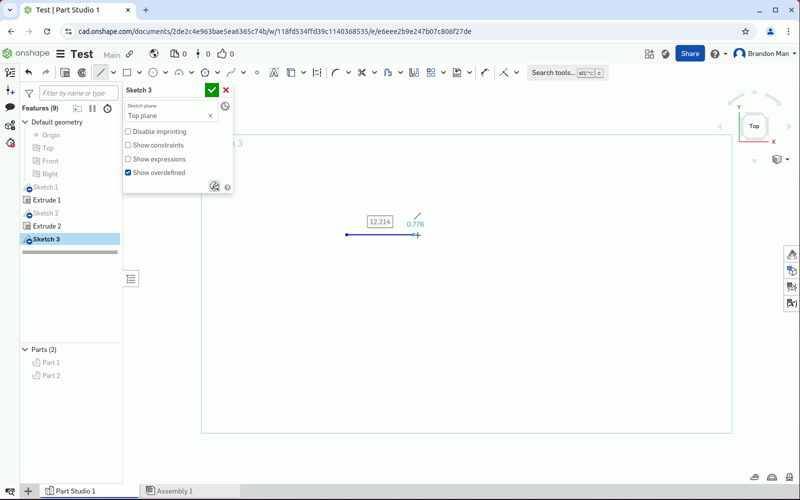
scroll(6)
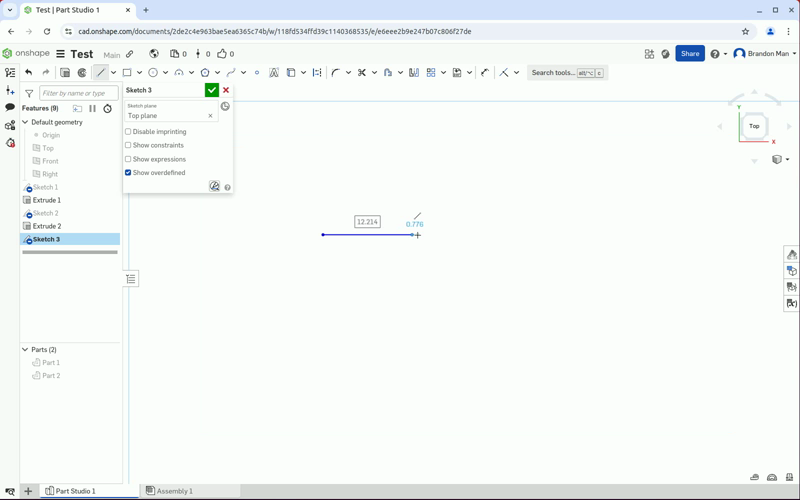
scroll(6)
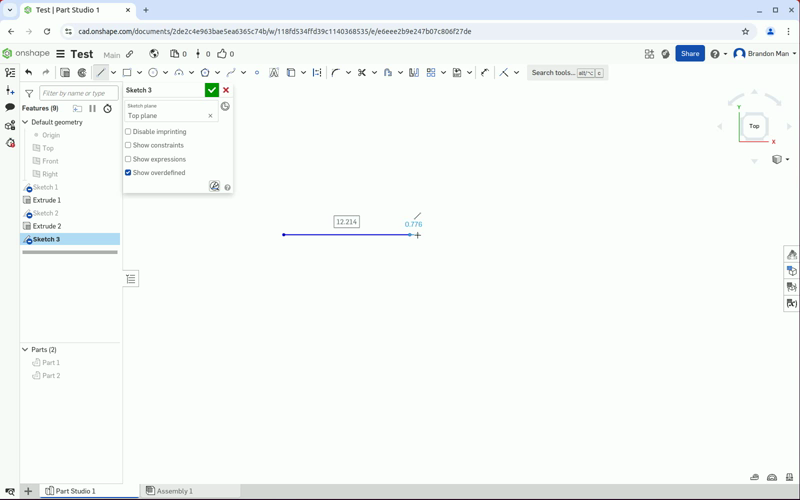
scroll(6)
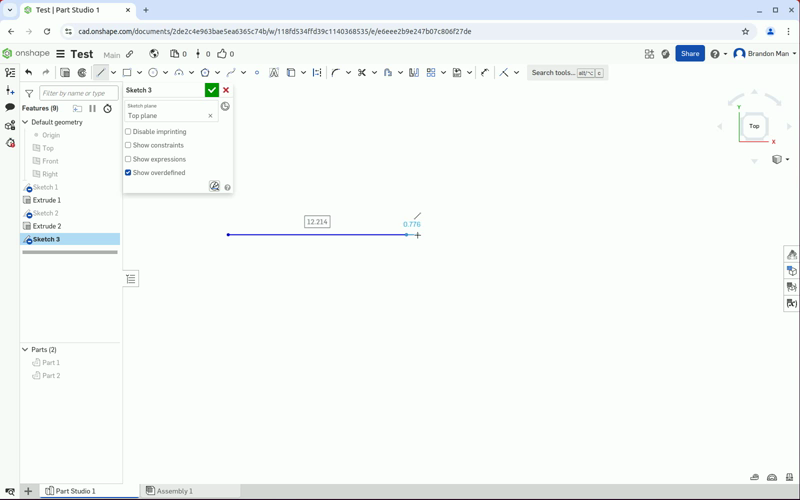
scroll(6)
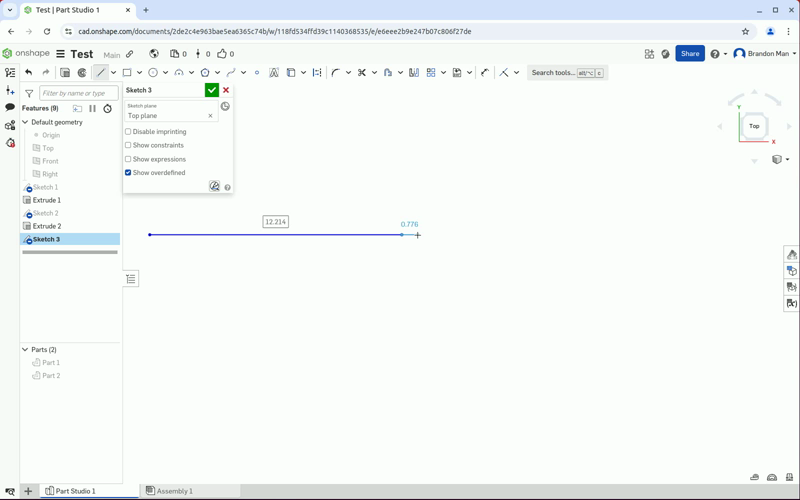
scroll(6)
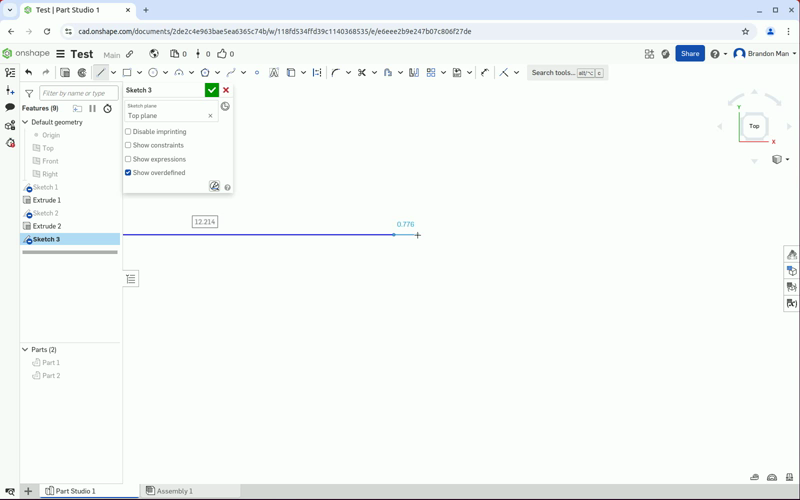
scroll(6)
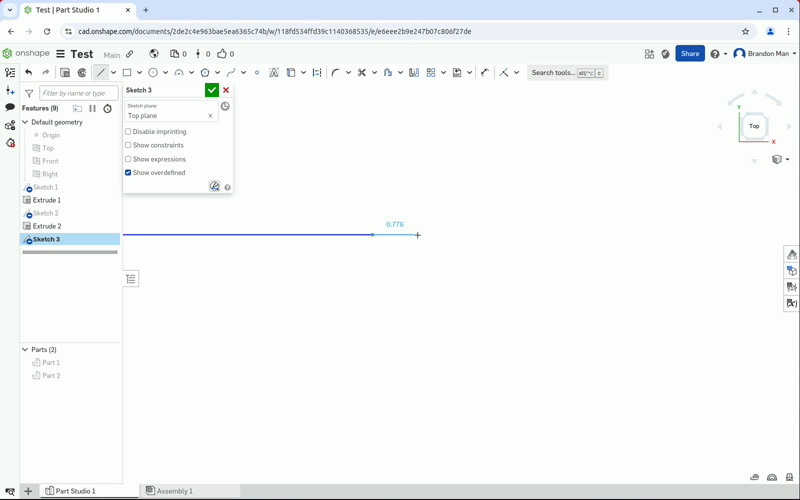
click(417, 234)
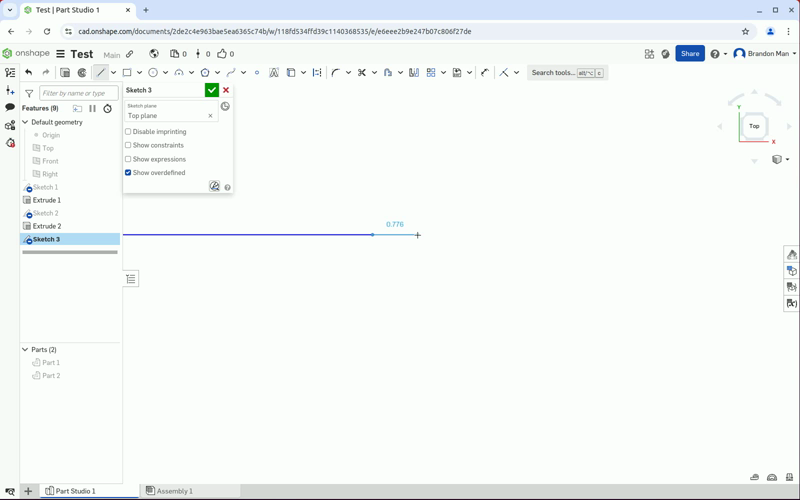
scroll(-6)
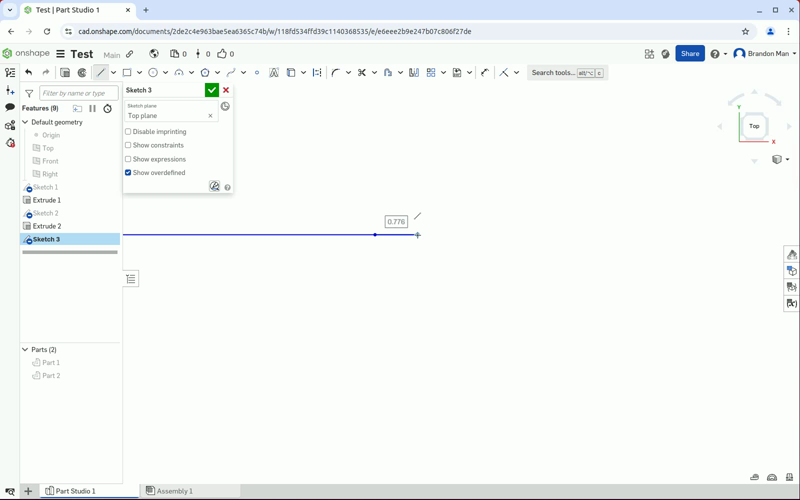
scroll(-6)
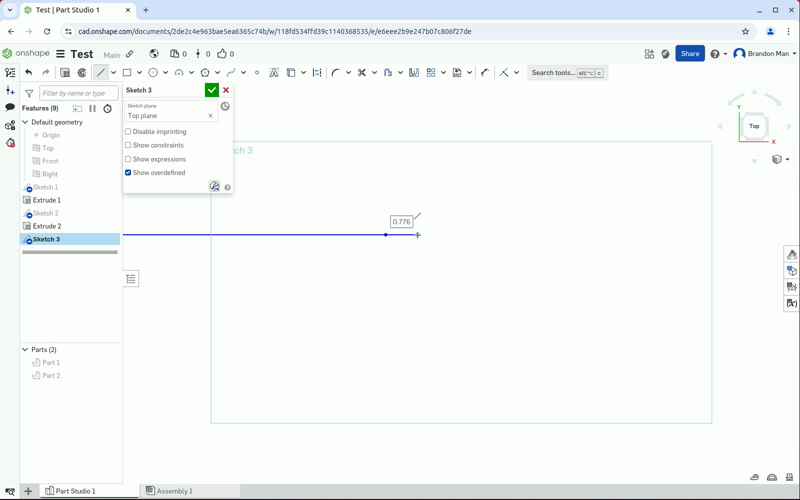
scroll(-6)
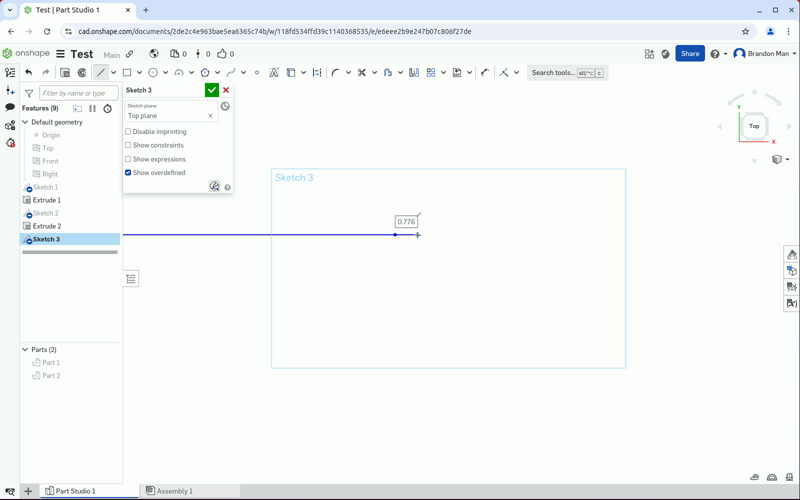
scroll(-6)
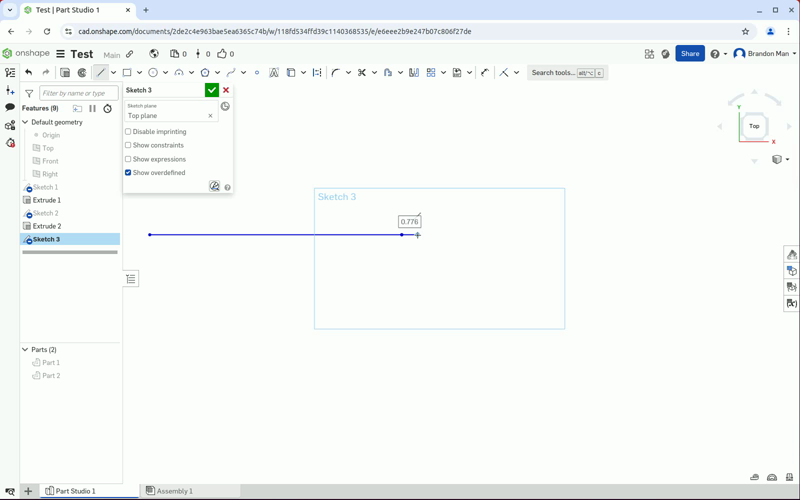
scroll(-6)
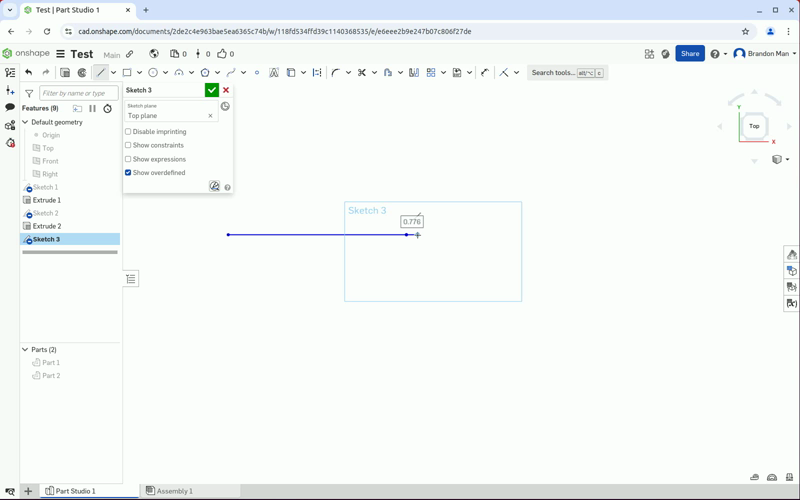
scroll(-6)
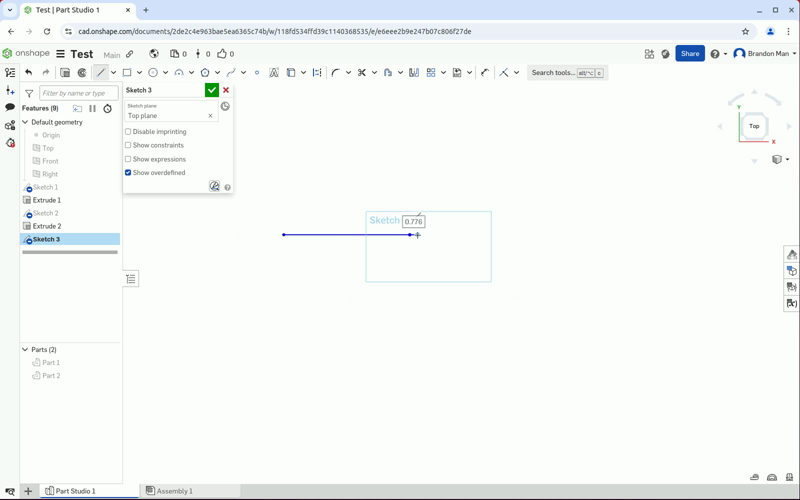
scroll(-6)
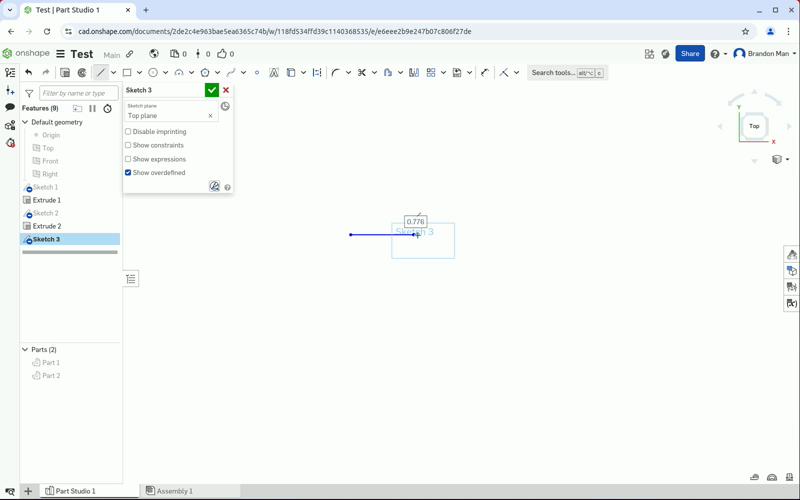
key_up(shift)
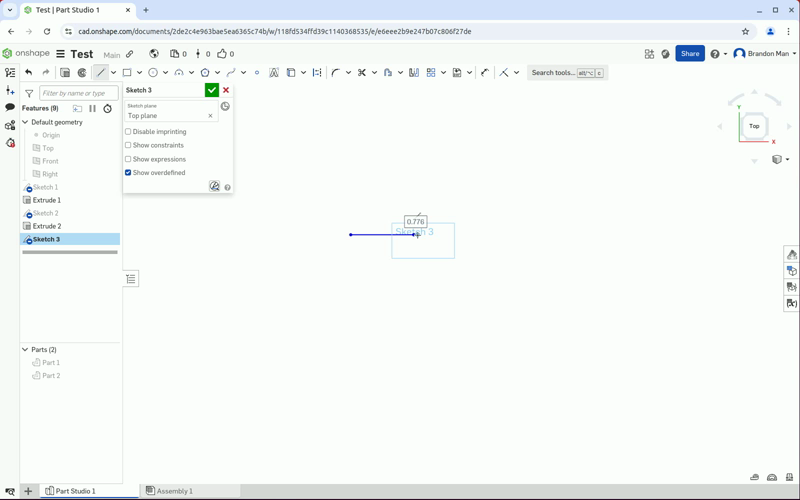
key_down(shift)
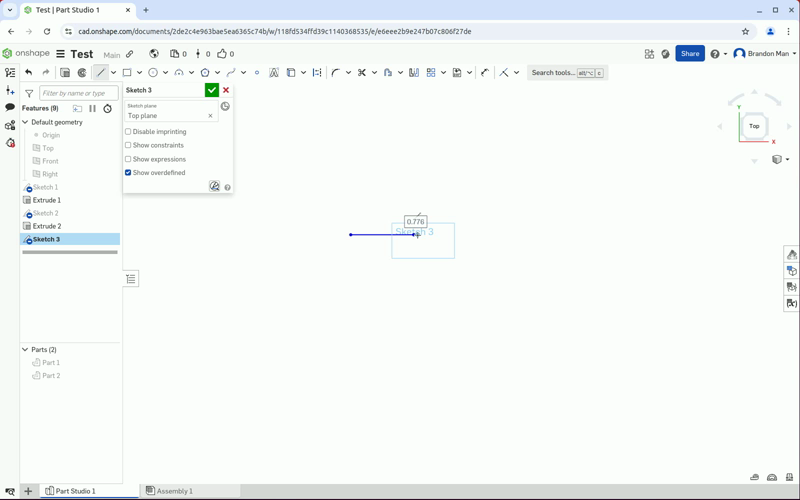
mouse_move(447, 234)
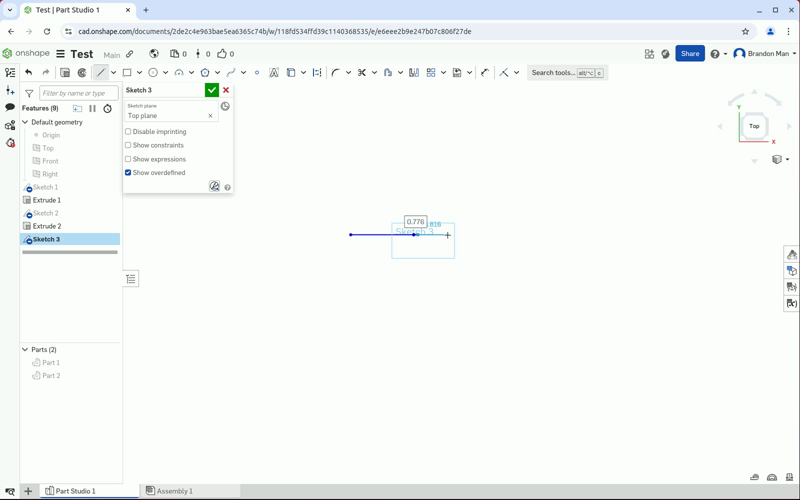
mouse_move(417, 230)
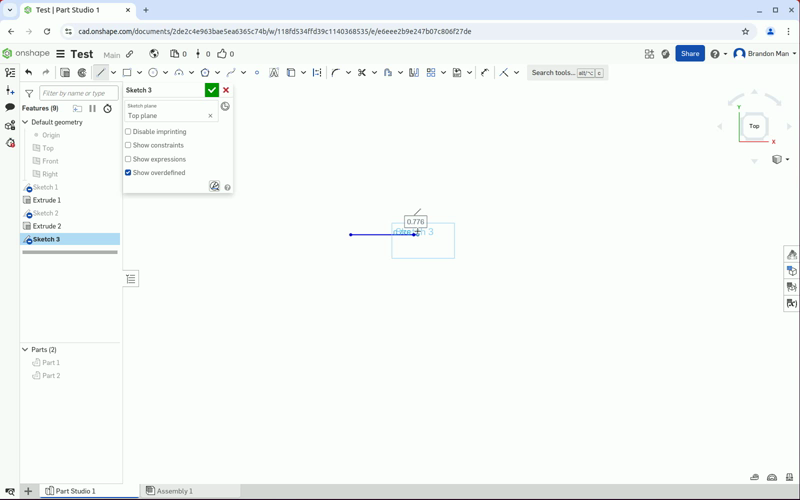
scroll(6)
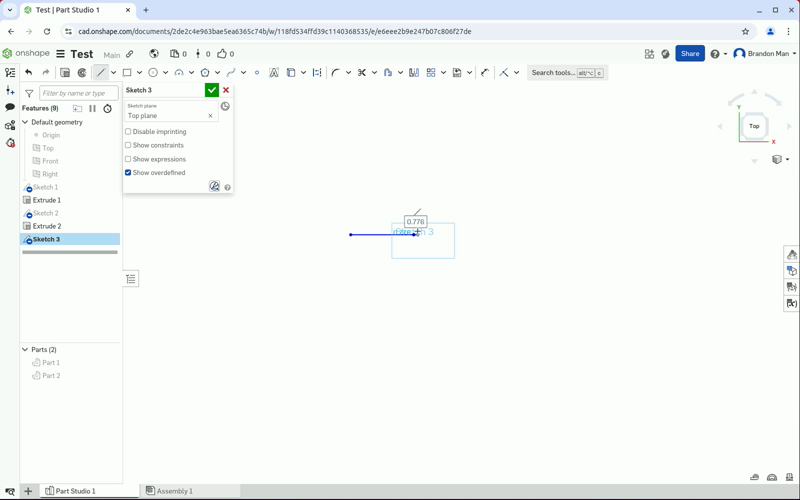
scroll(6)
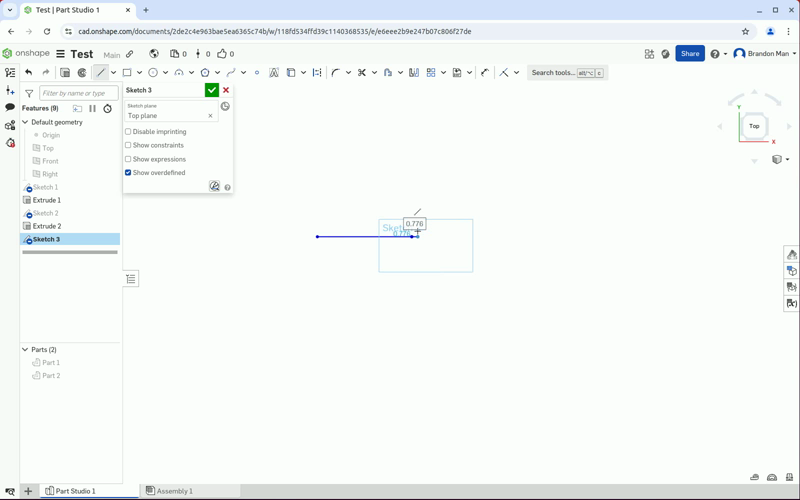
scroll(6)
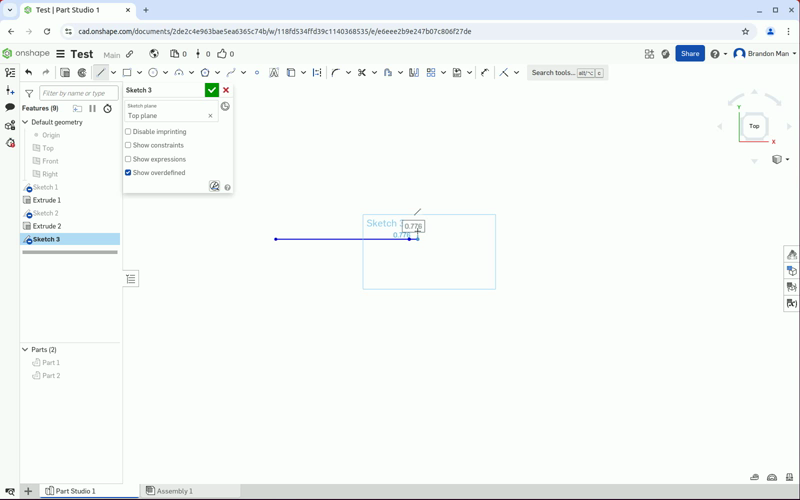
scroll(6)
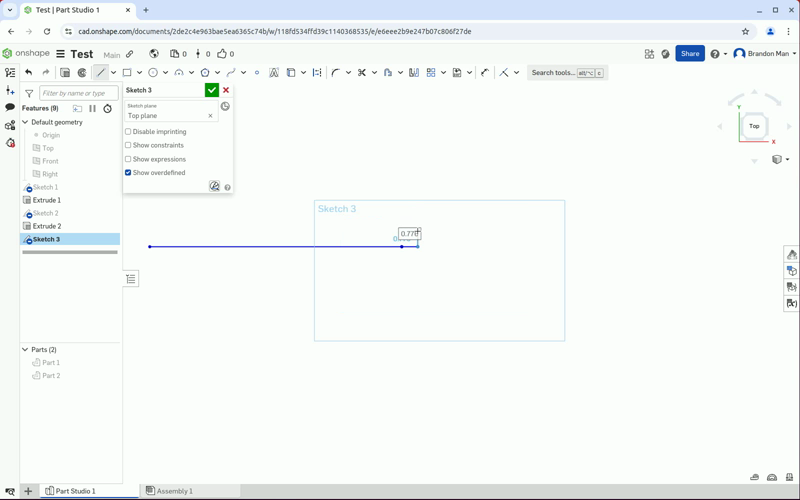
scroll(6)
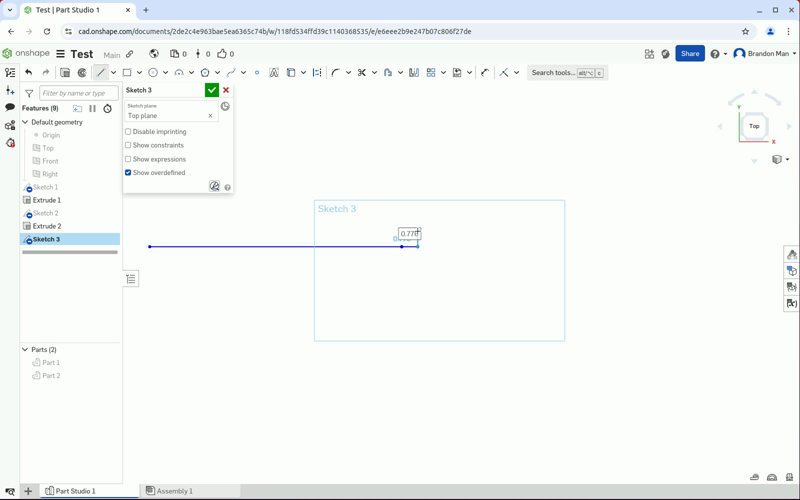
scroll(6)
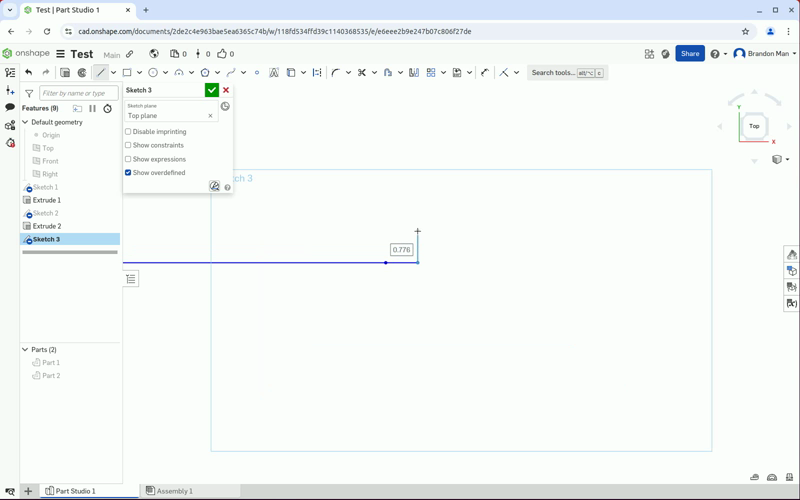
scroll(6)
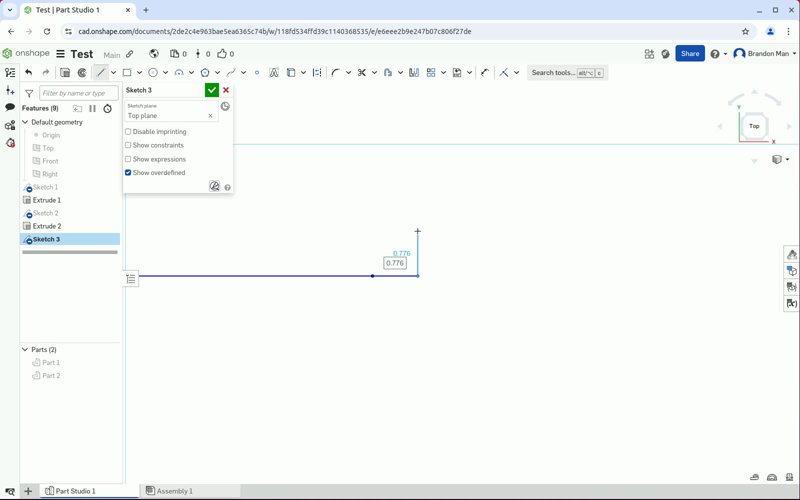
click(417, 230)
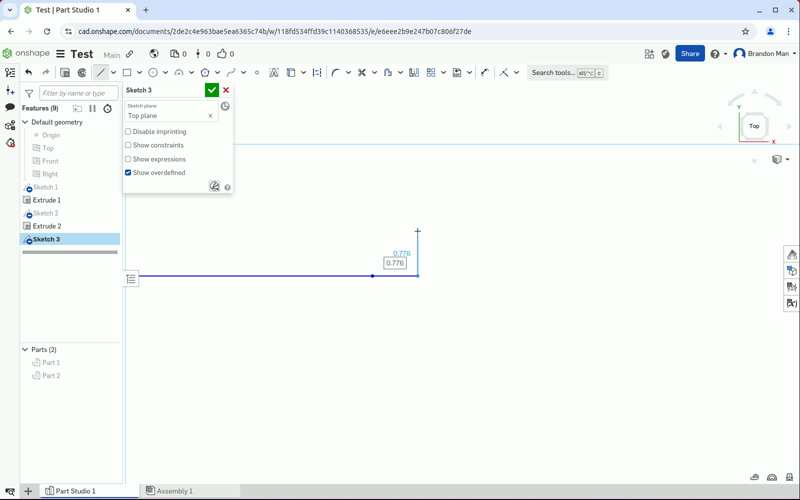
scroll(-6)
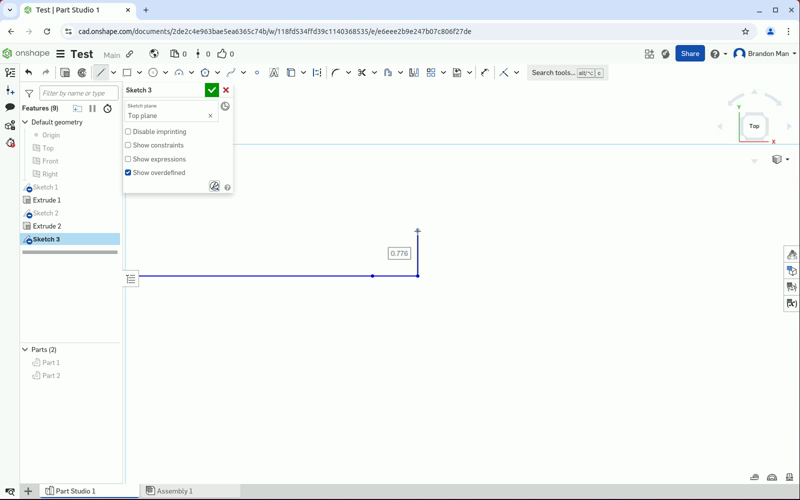
scroll(-6)
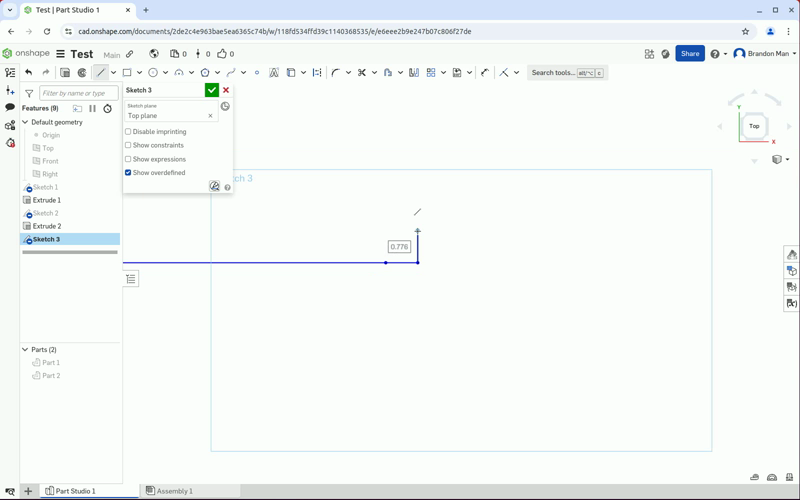
scroll(-6)
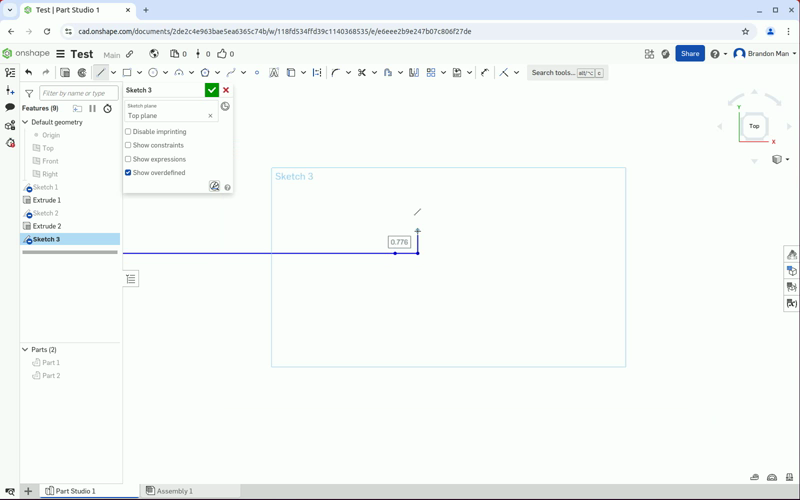
scroll(-6)
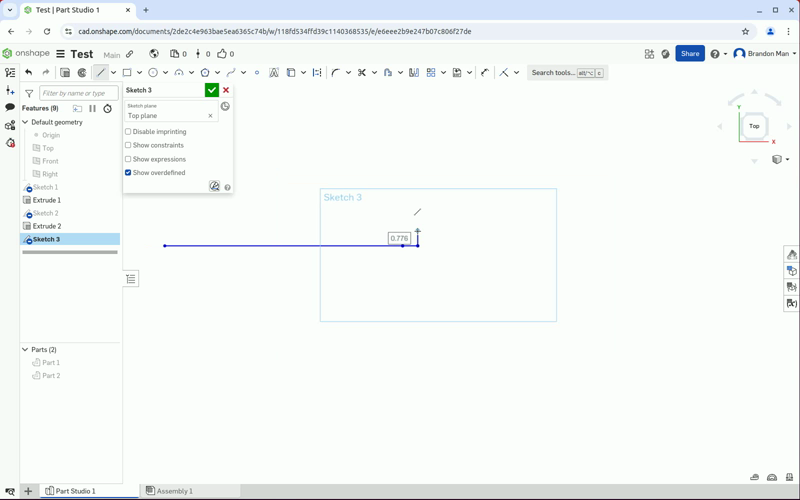
scroll(-6)
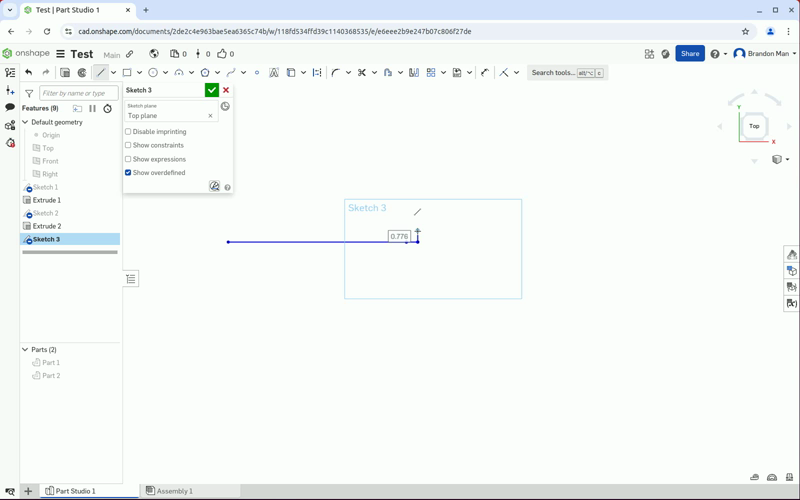
scroll(-6)
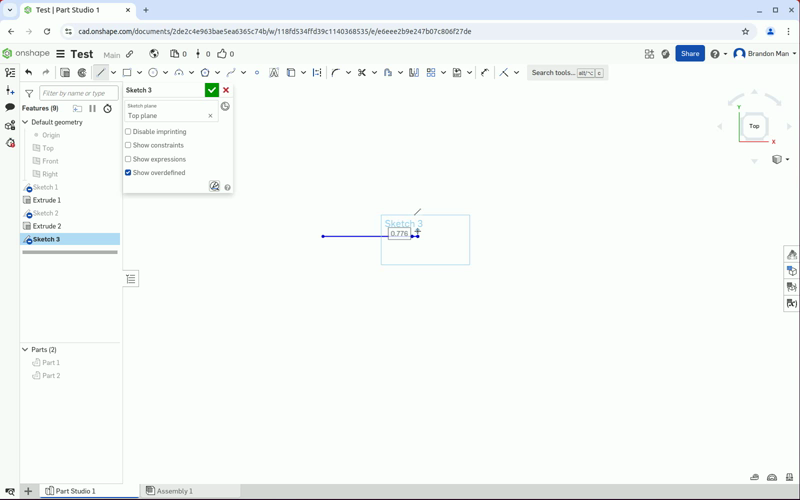
scroll(-6)
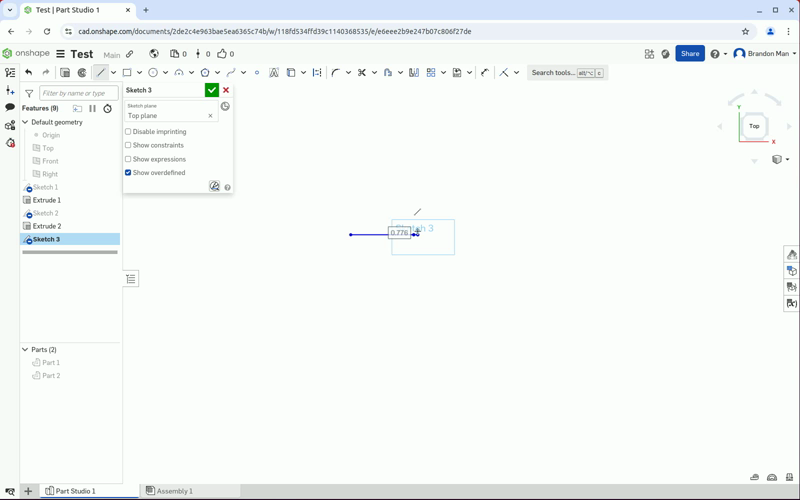
key_up(shift)
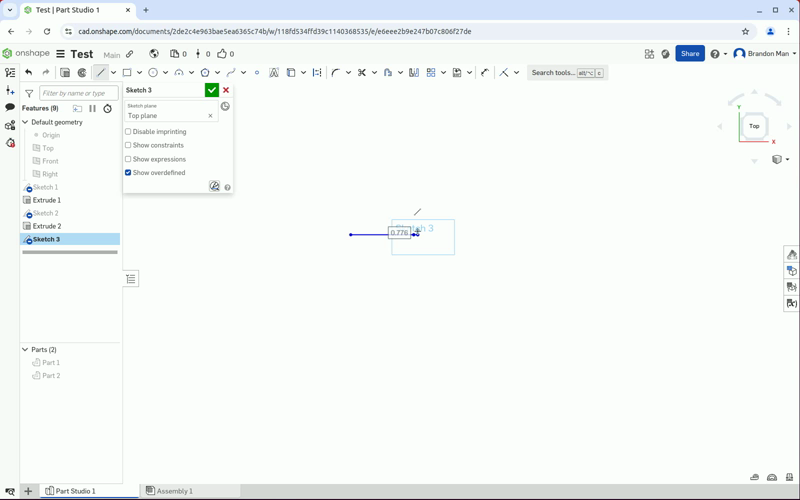
key_down(shift)
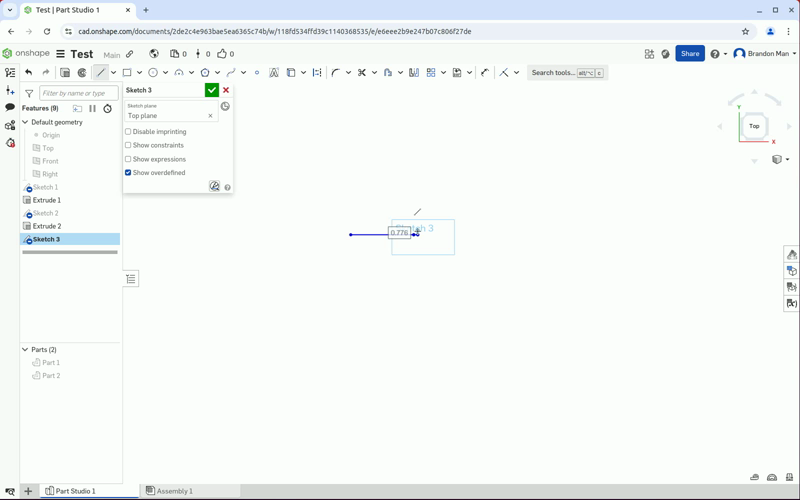
mouse_move(350, 230)
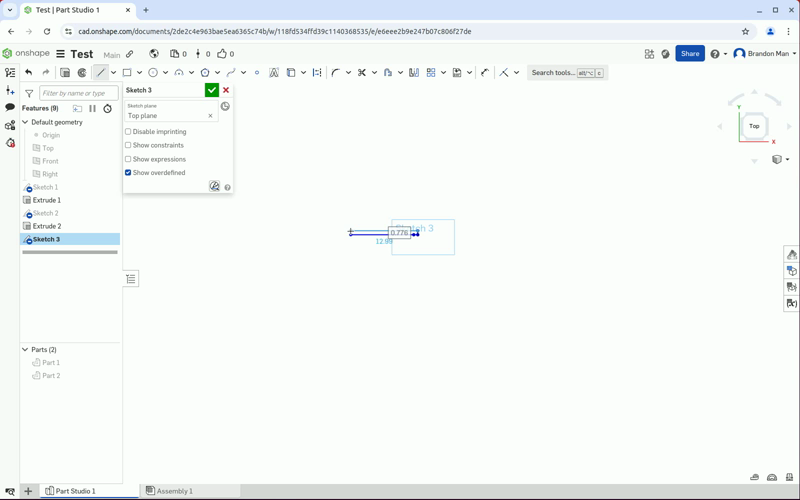
scroll(6)
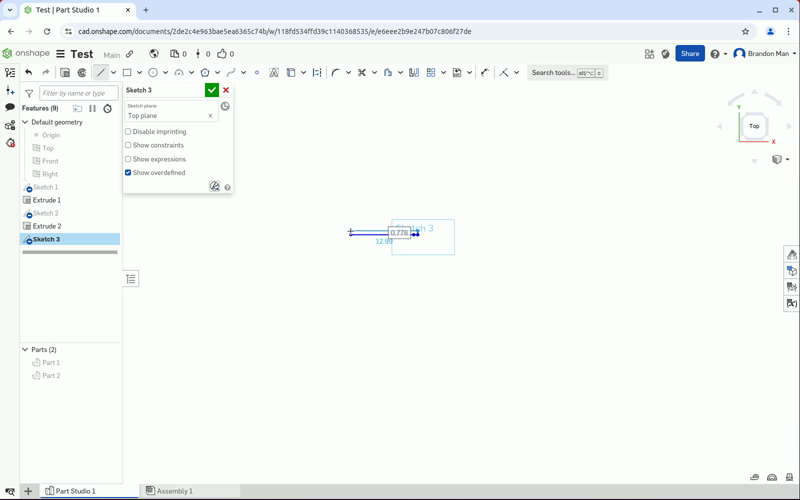
scroll(6)
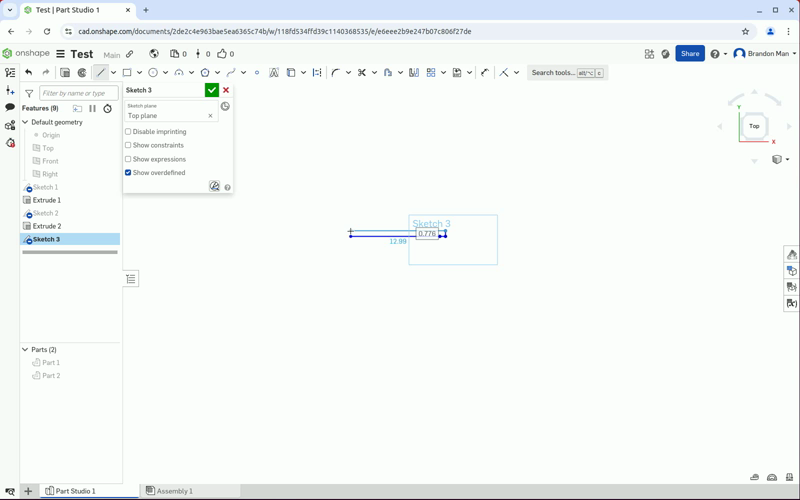
scroll(6)
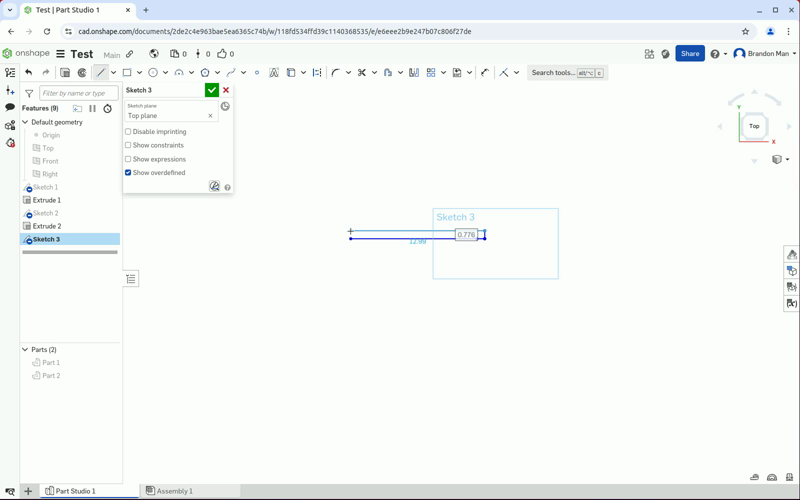
scroll(6)
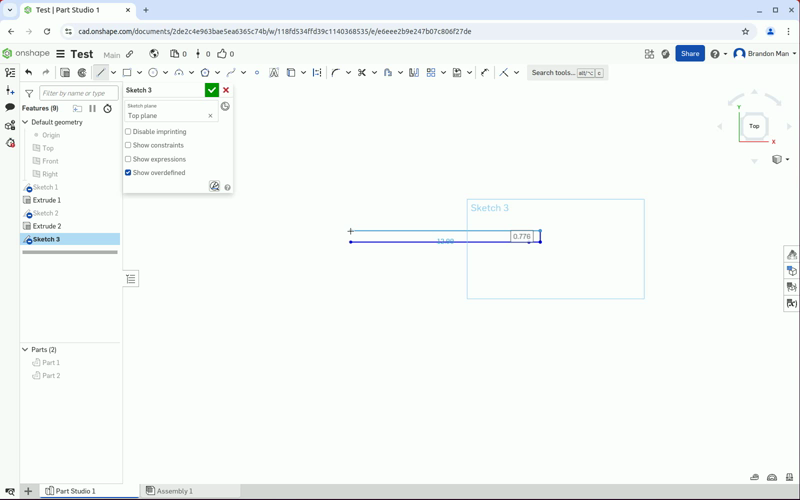
scroll(6)
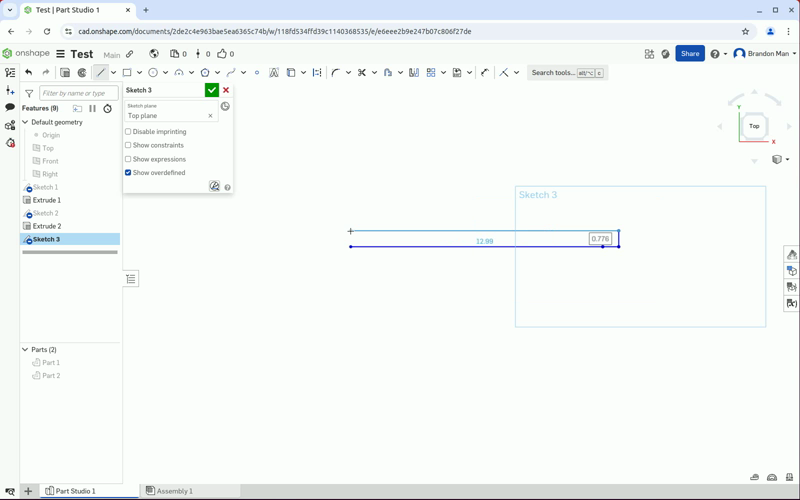
scroll(6)
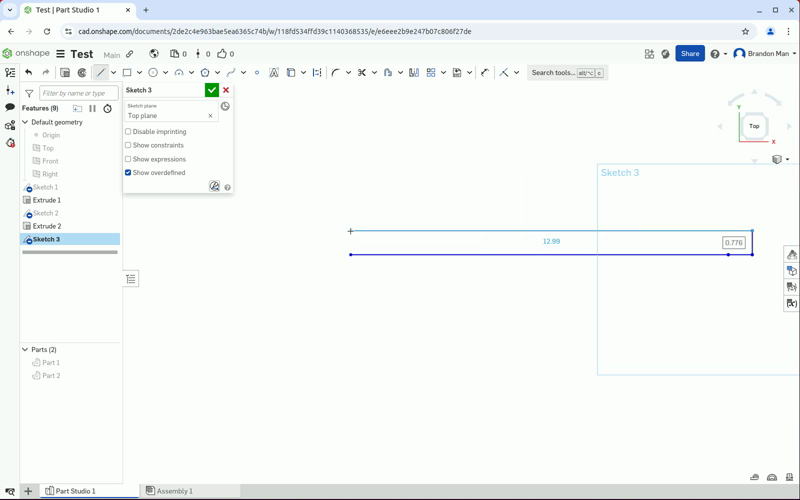
scroll(6)
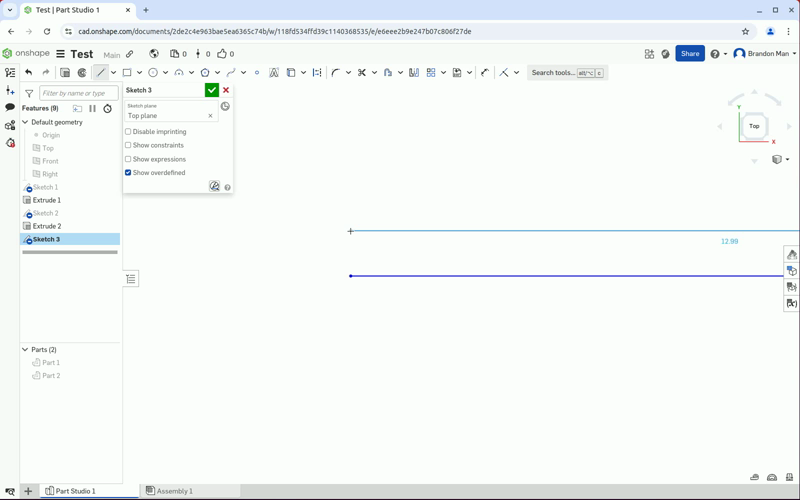
click(350, 230)
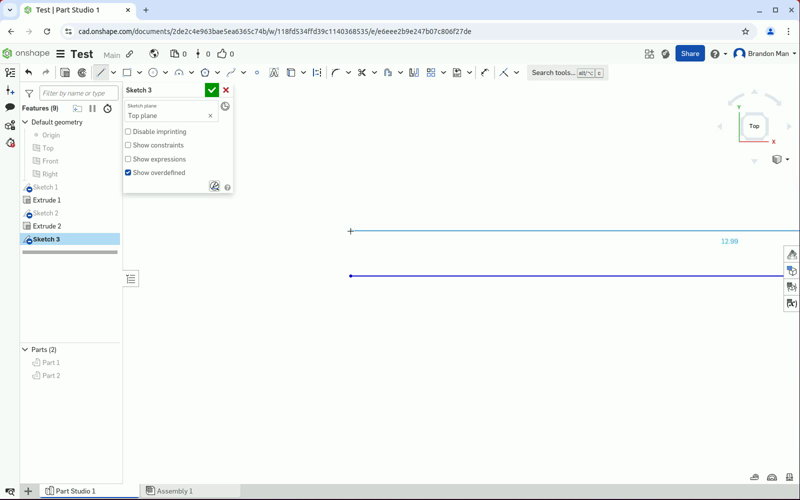
scroll(-6)
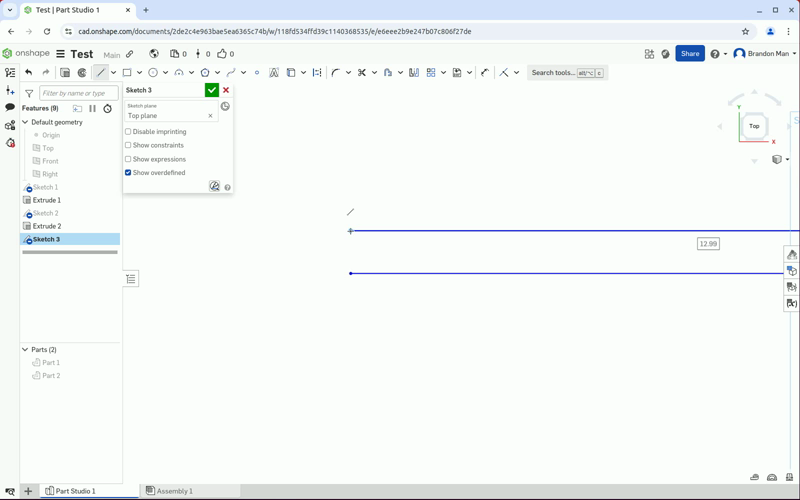
scroll(-6)
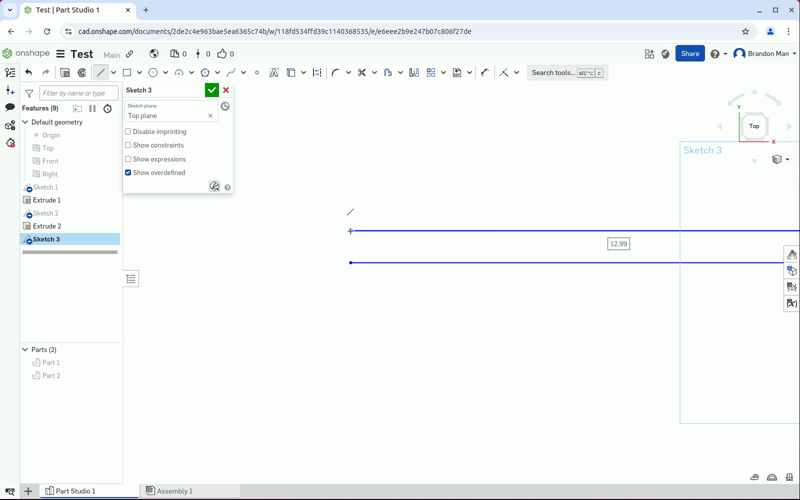
scroll(-6)
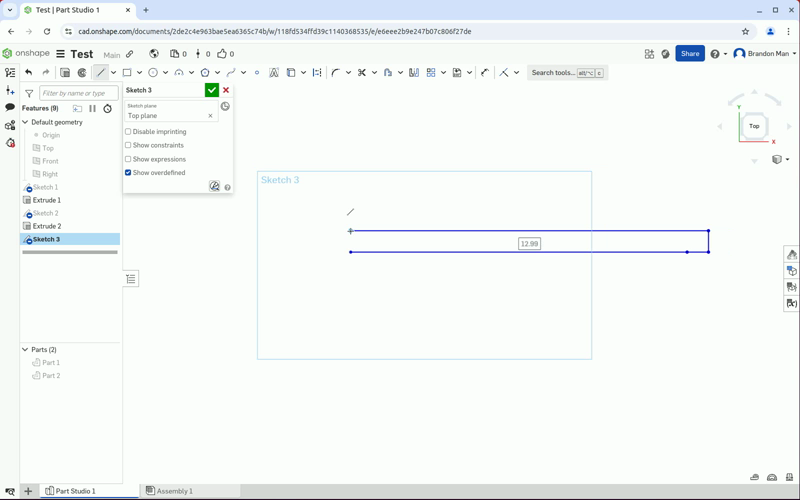
scroll(-6)
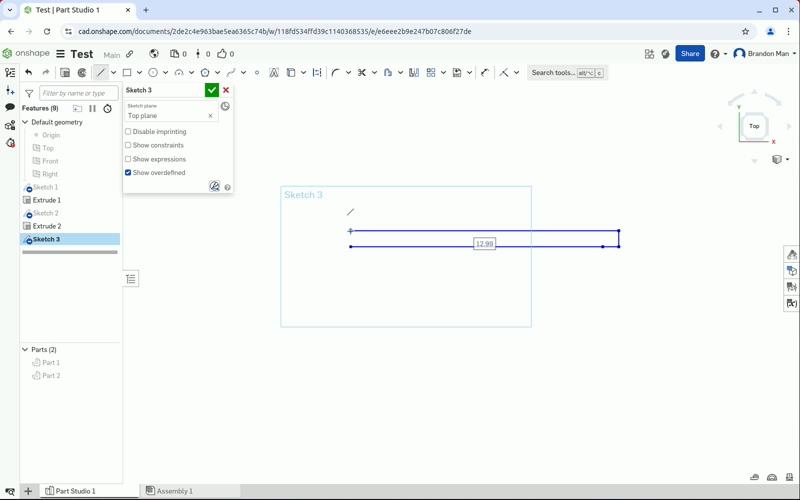
scroll(-6)
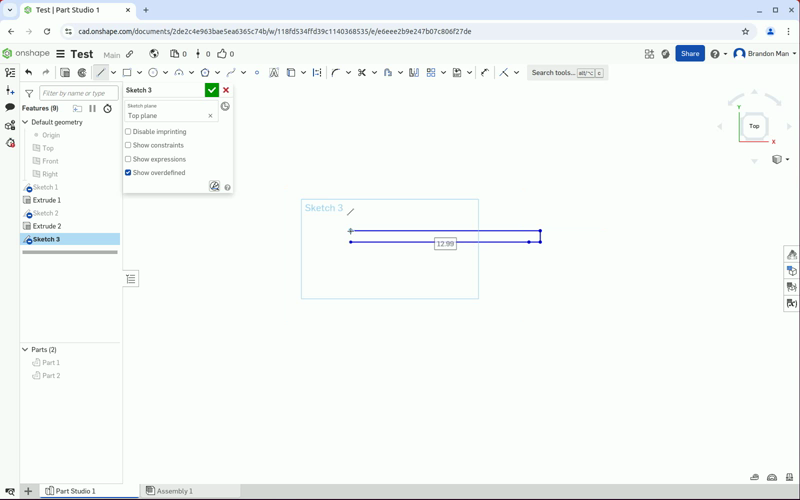
scroll(-6)
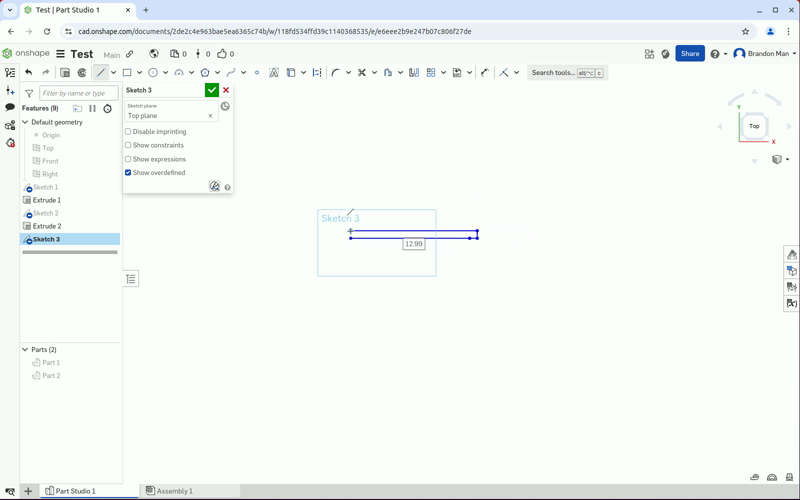
scroll(-6)
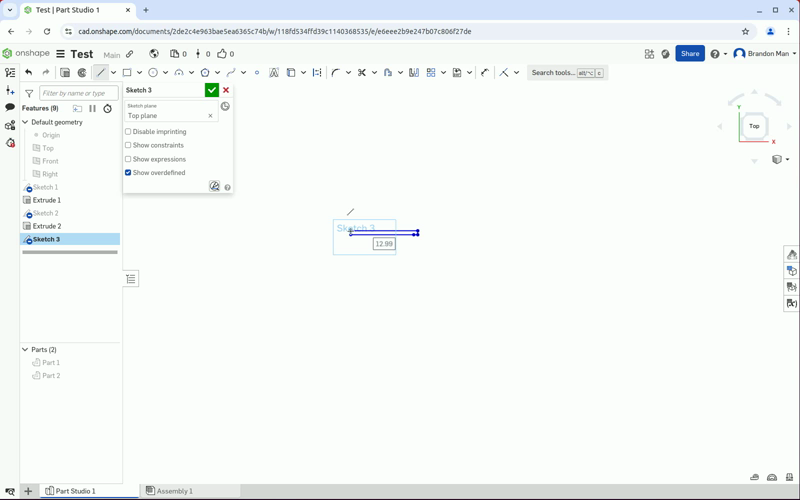
key_up(shift)
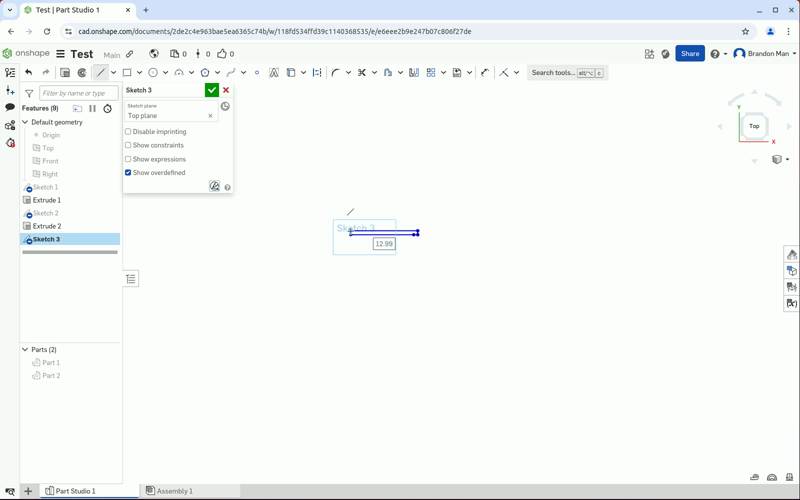
mouse_move(380, 230)
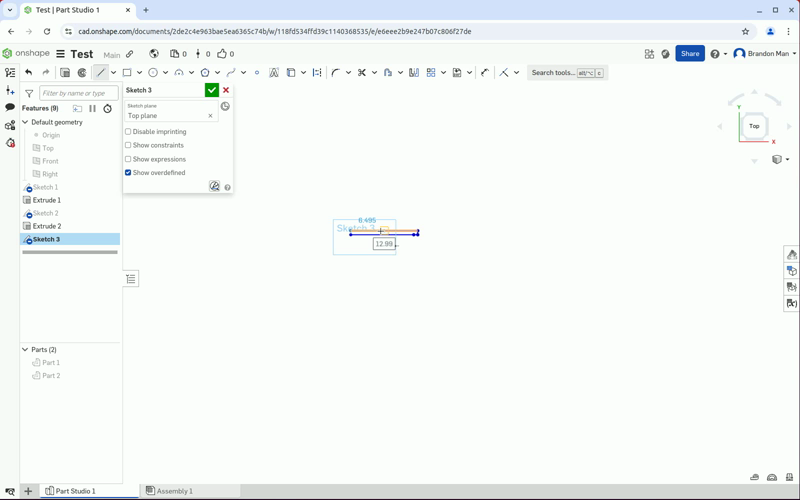
key_down(shift)
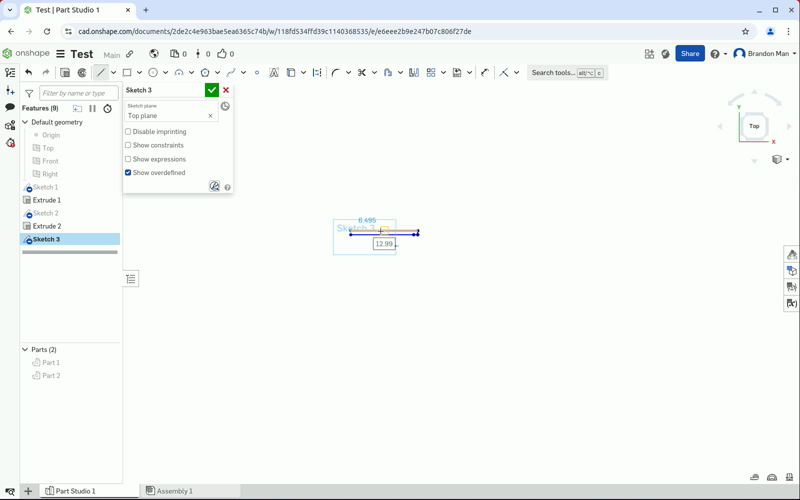
mouse_move(350, 234)
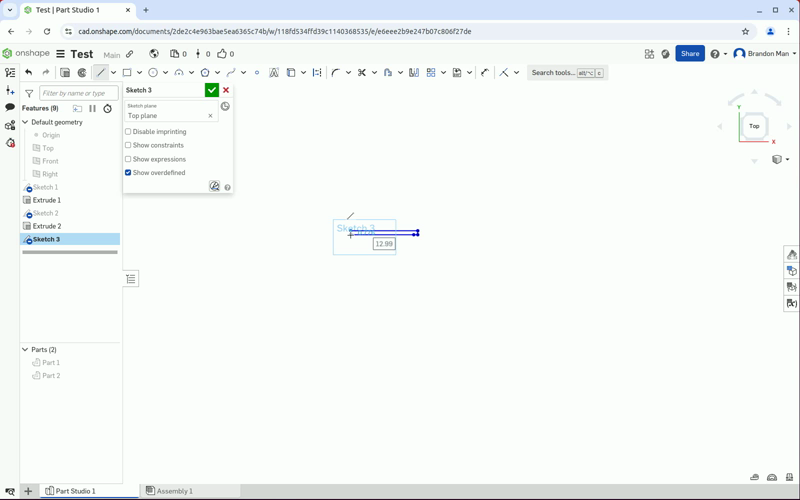
scroll(6)
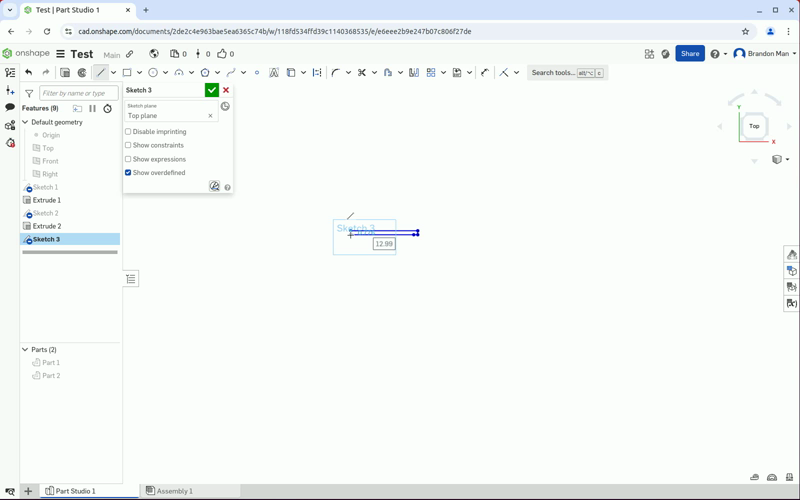
scroll(6)
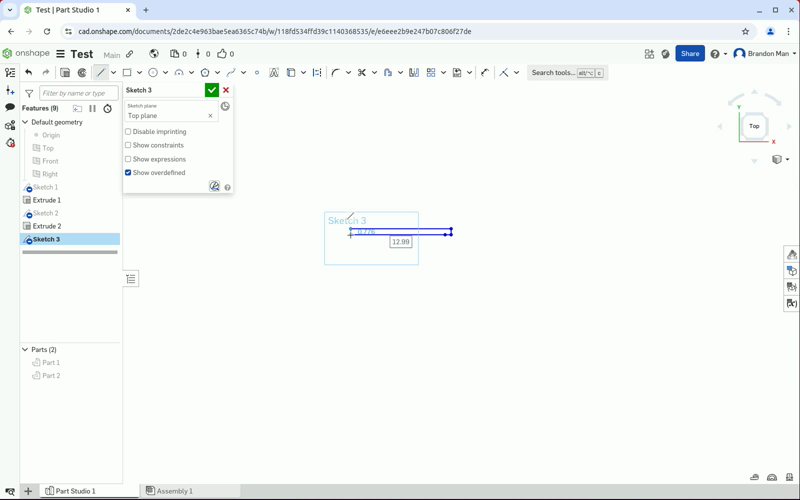
scroll(6)
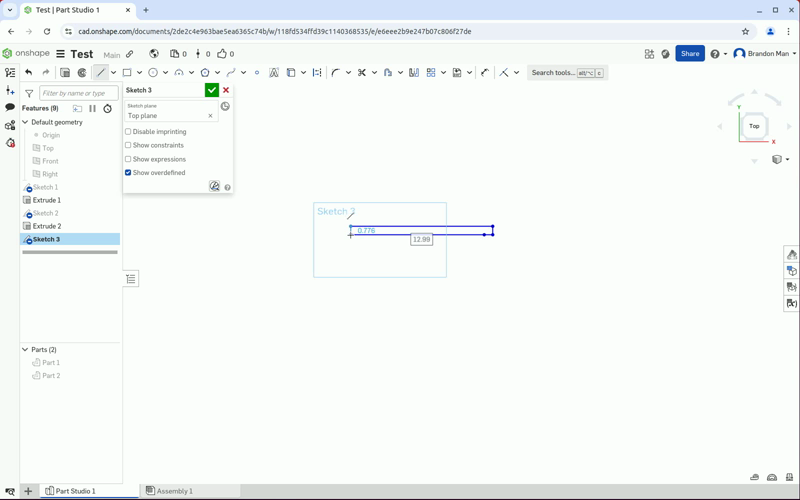
scroll(6)
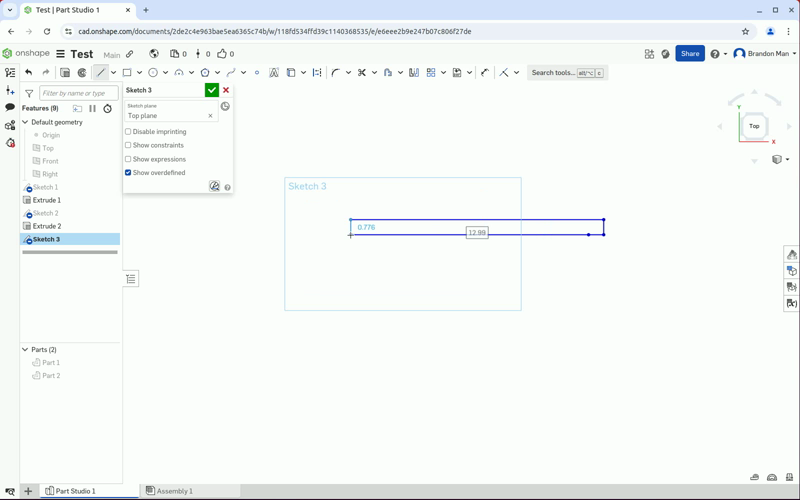
scroll(6)
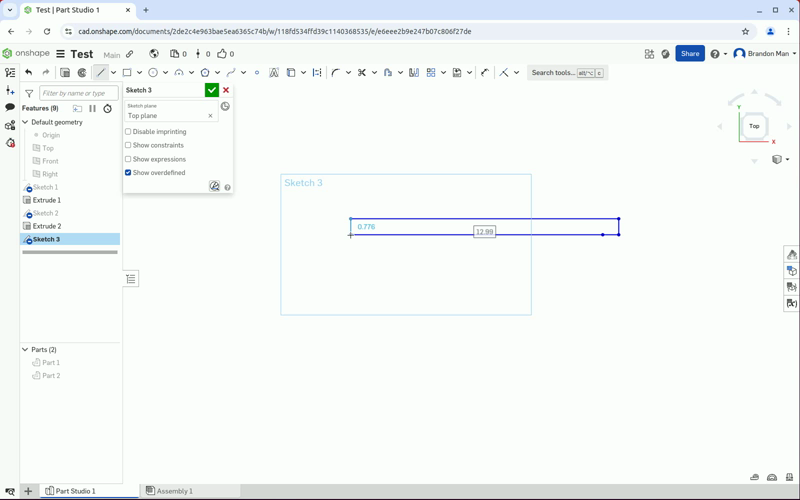
scroll(6)
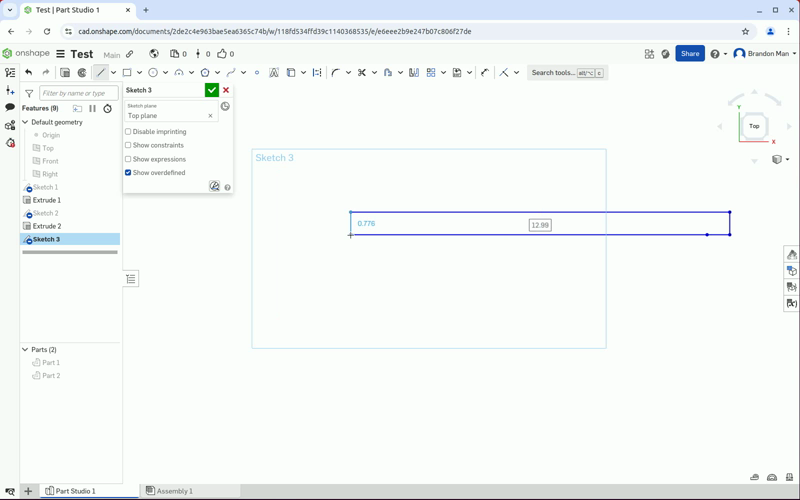
scroll(6)
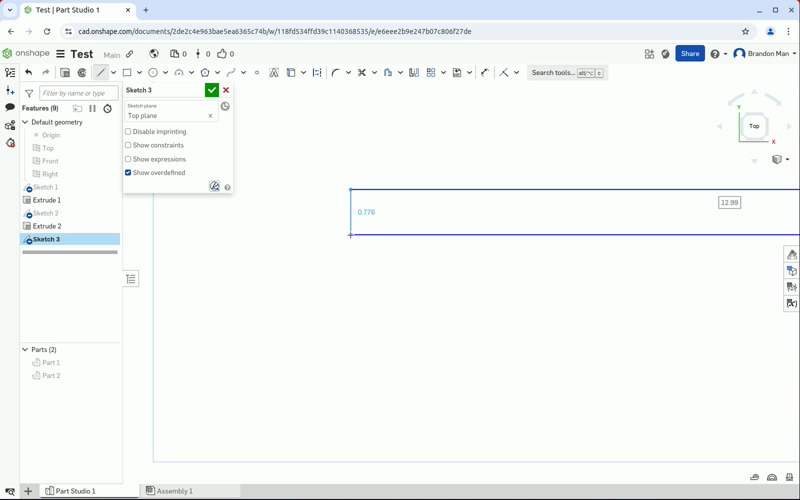
key_up(shift)
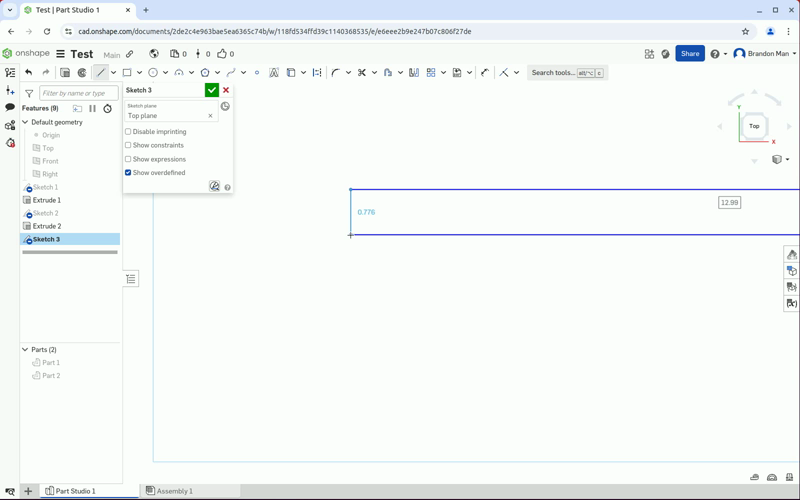
click(350, 234)
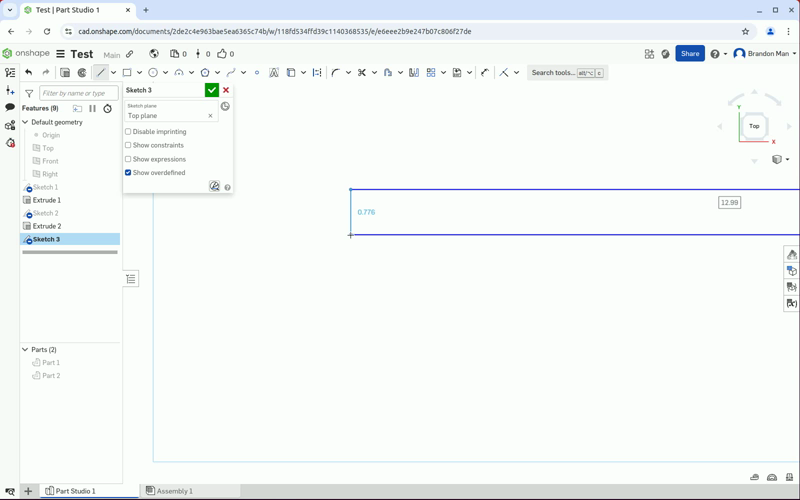
scroll(-6)
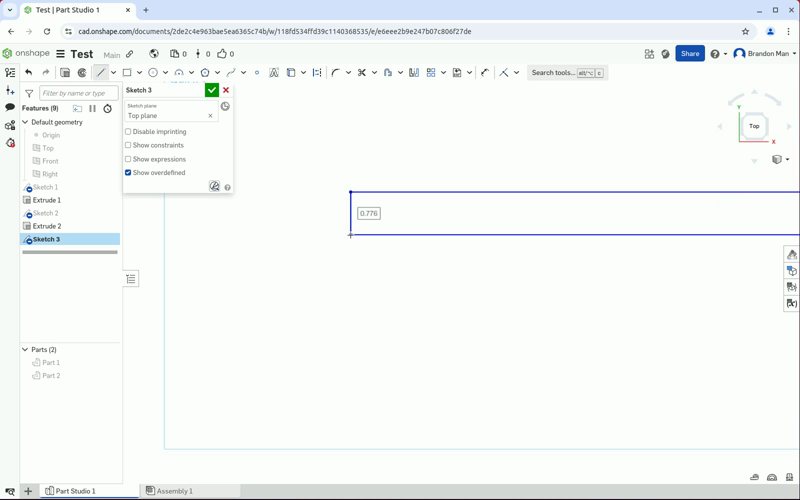
scroll(-6)
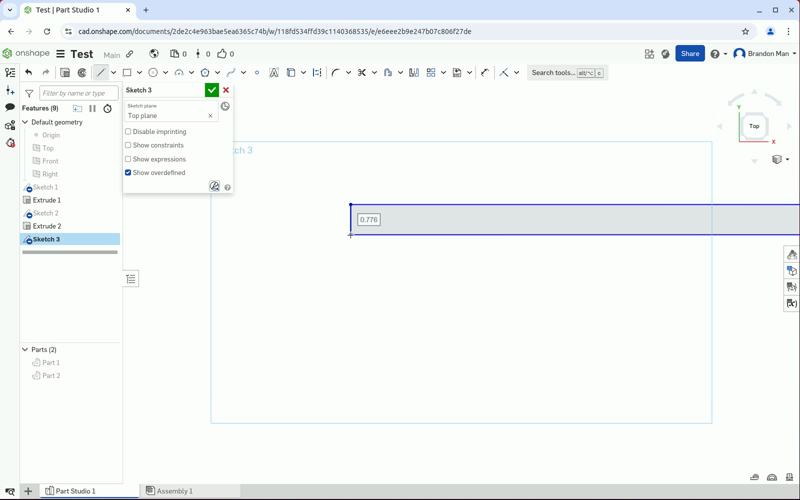
scroll(-6)
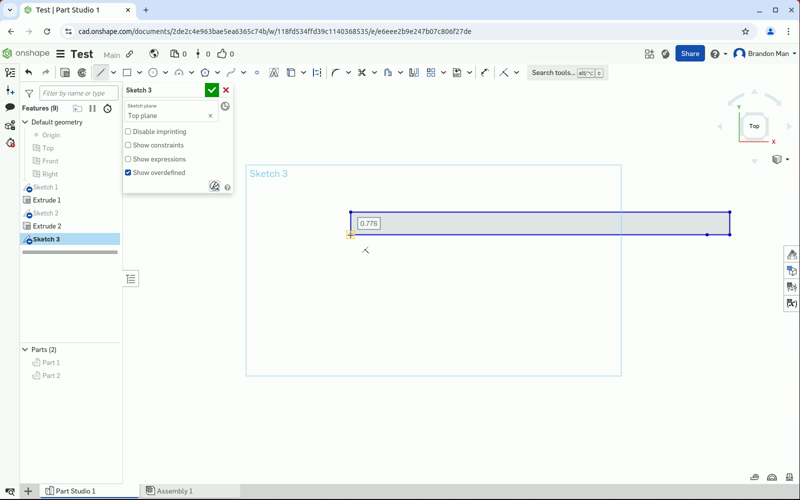
scroll(-6)
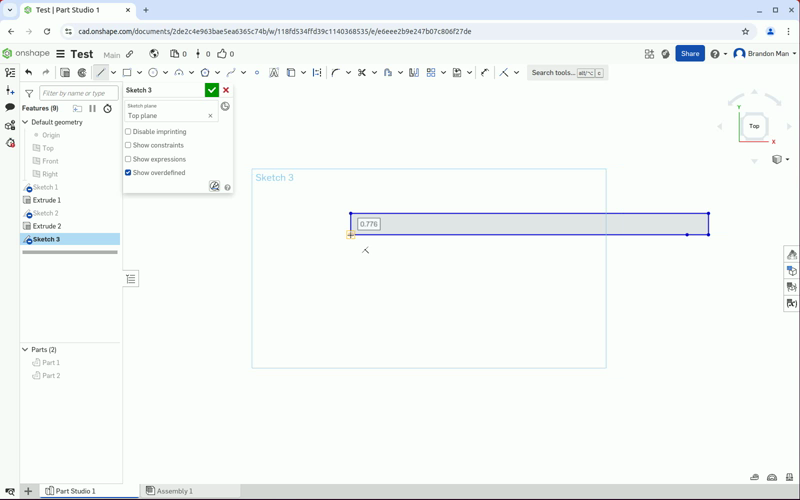
scroll(-6)
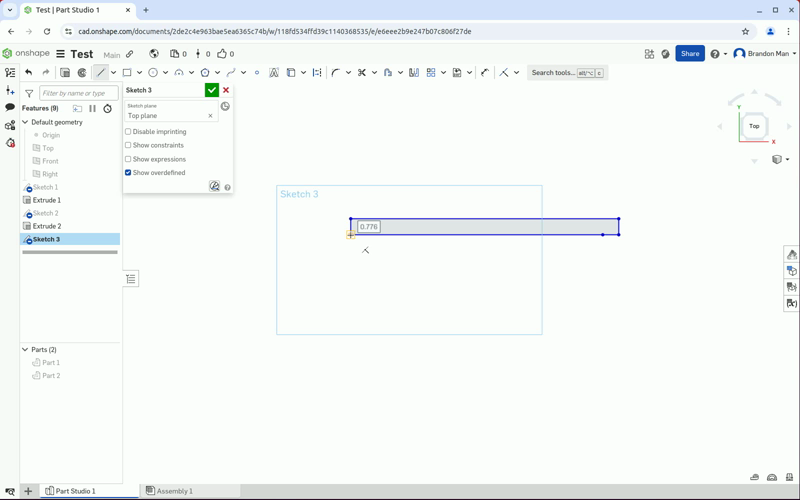
scroll(-6)
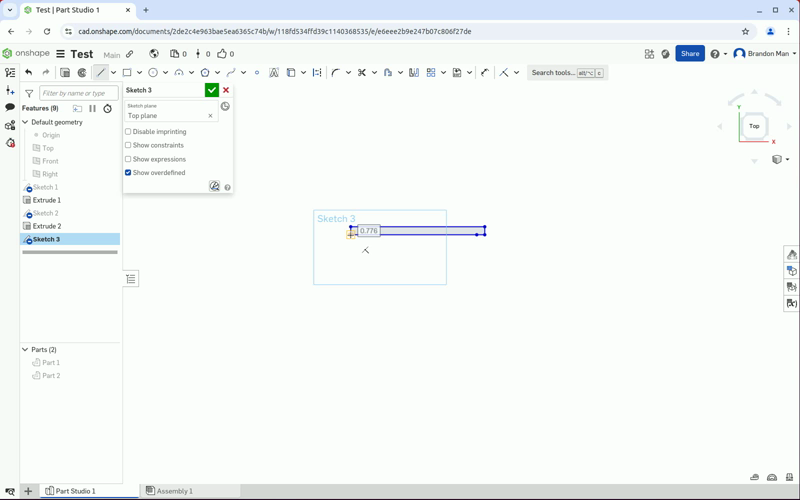
scroll(-6)
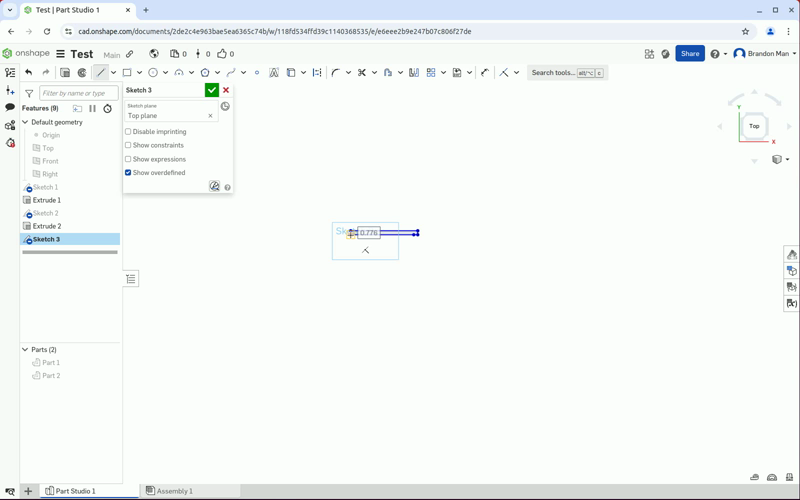
key(esc)
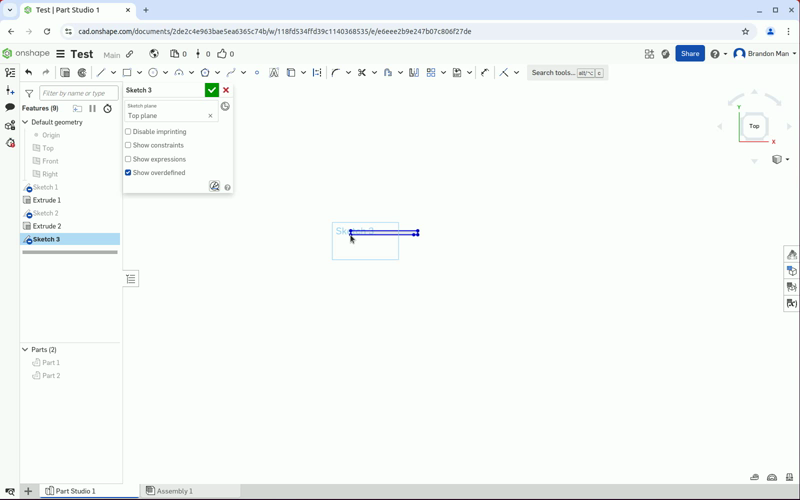
mouse_move(404, 234)
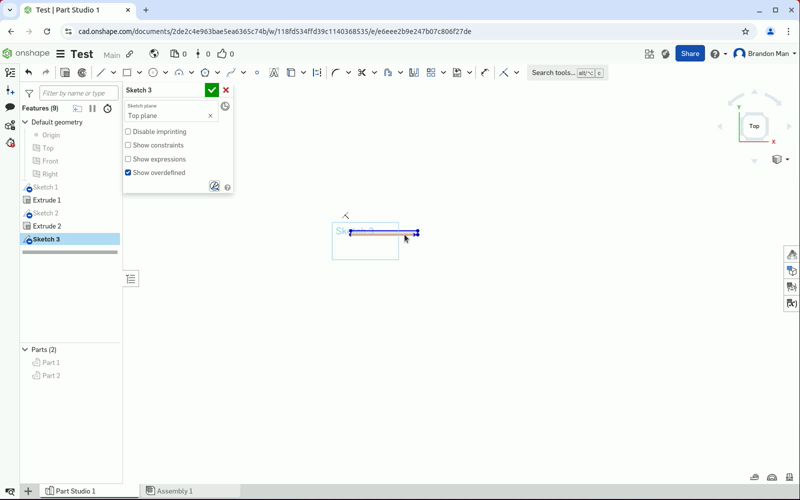
scroll(6)
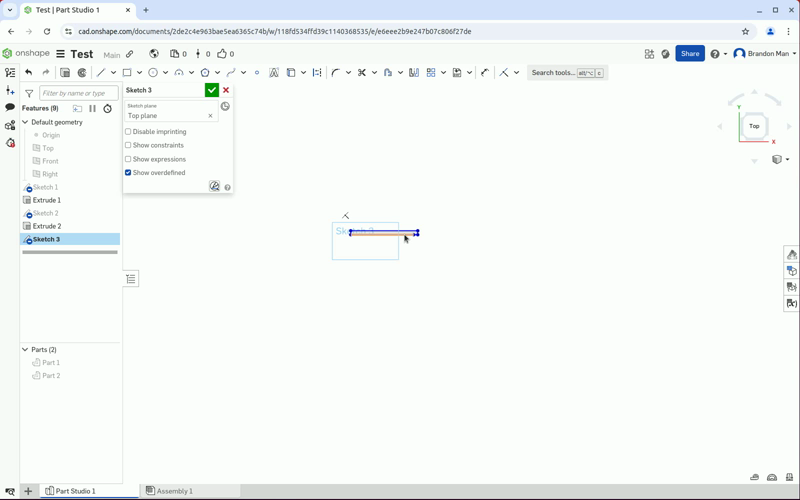
scroll(6)
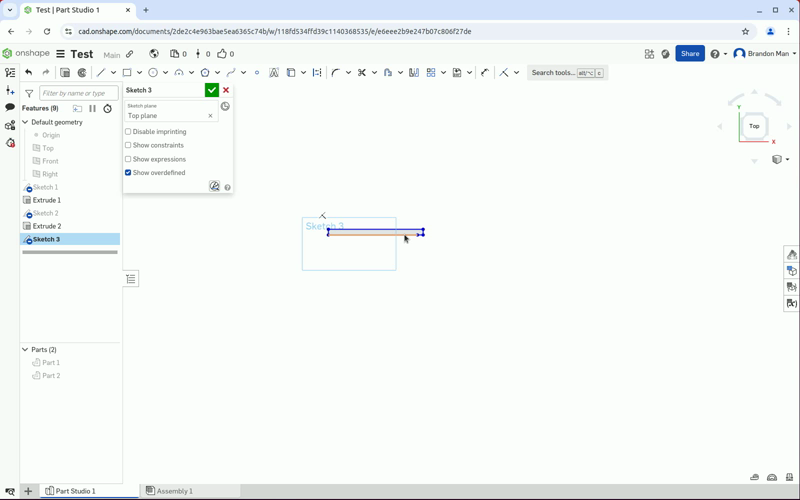
scroll(6)
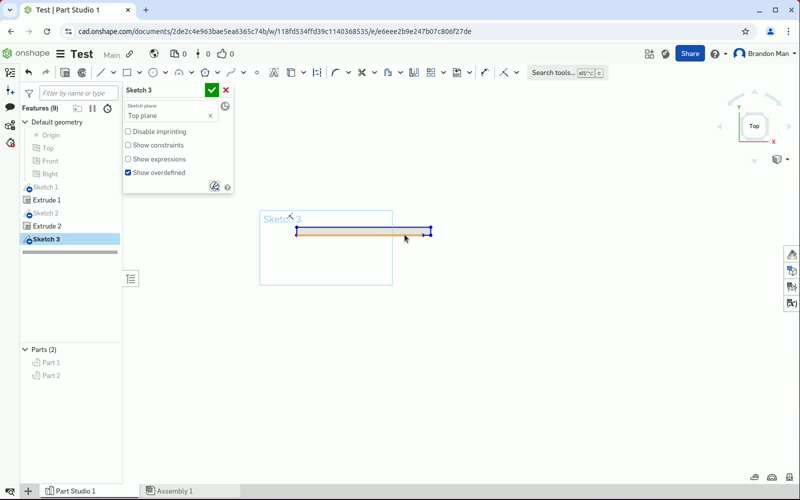
scroll(6)
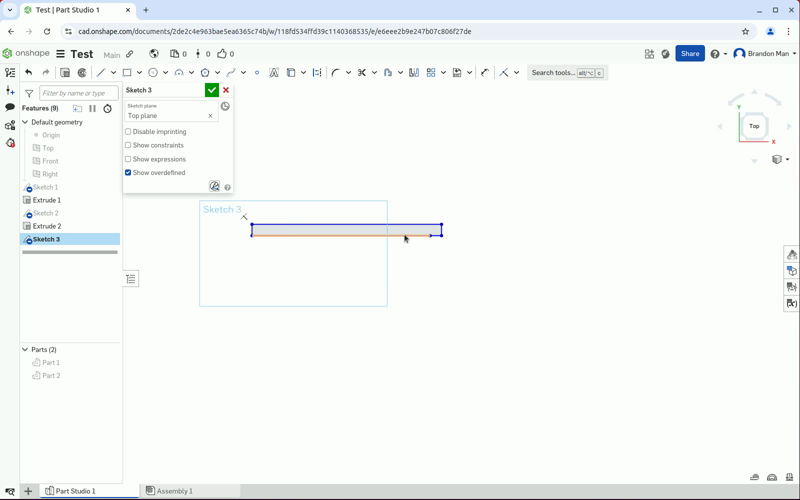
scroll(6)
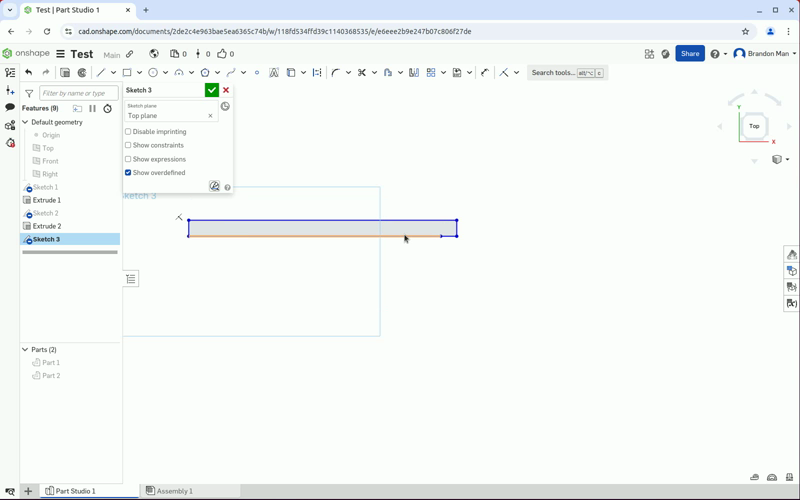
scroll(6)
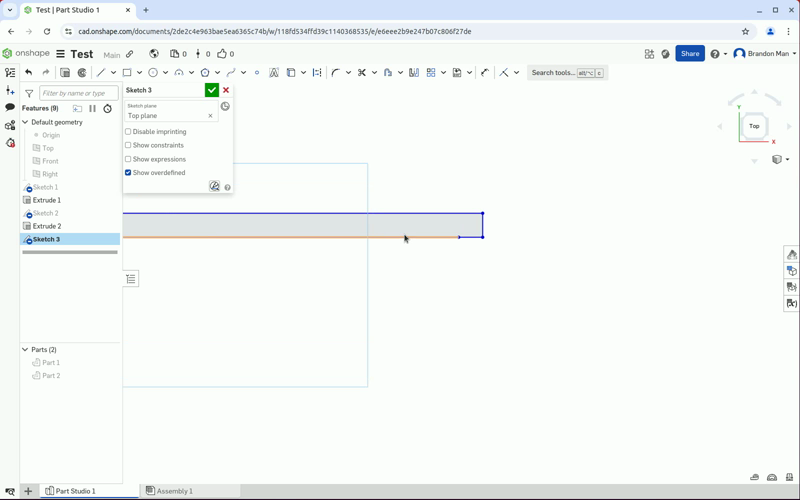
scroll(6)
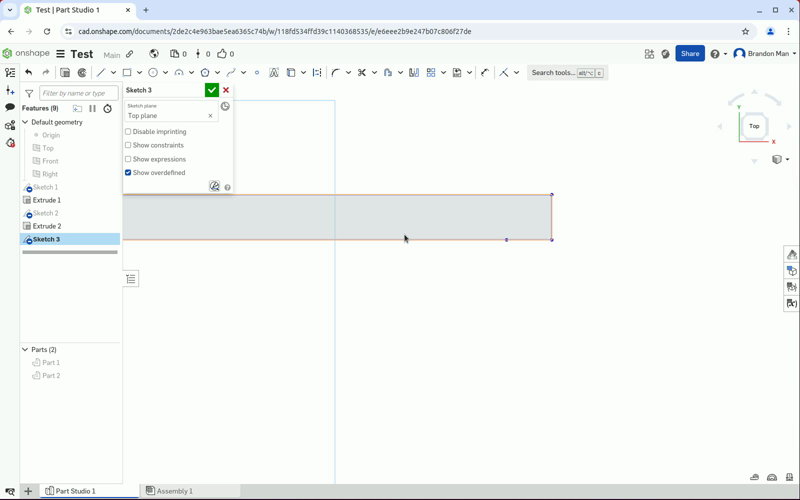
click(404, 234)
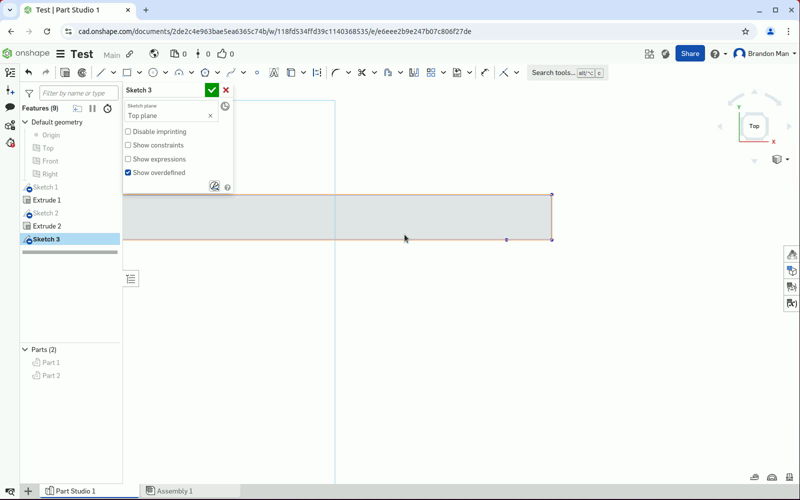
scroll(-6)
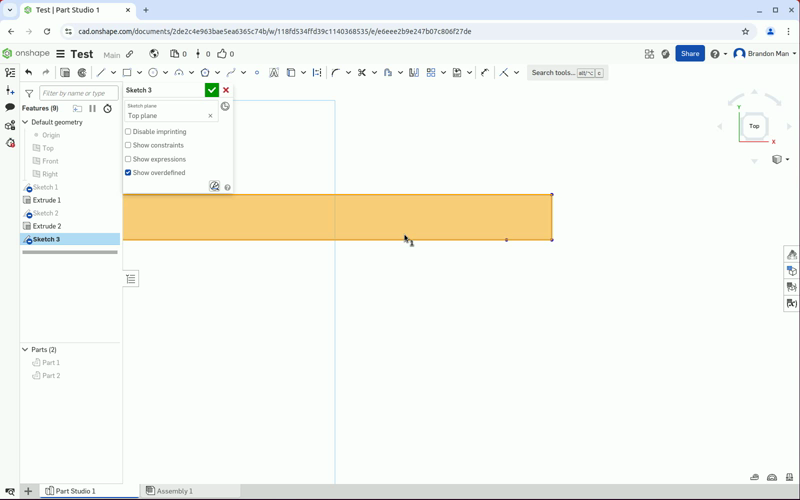
scroll(-6)
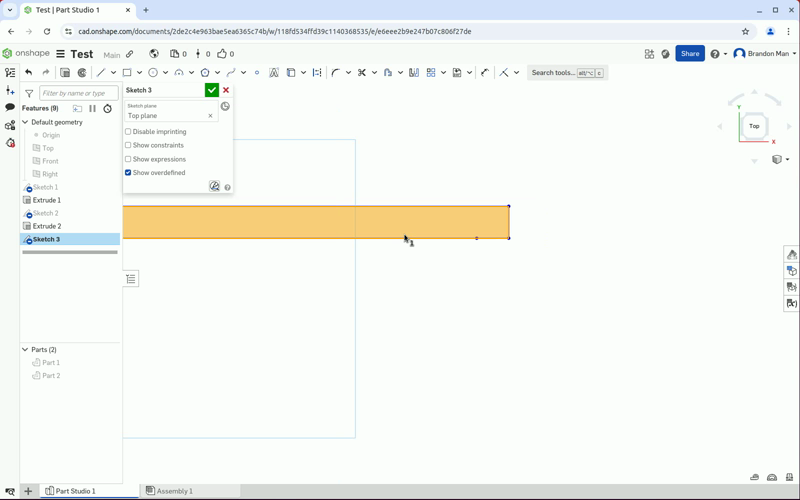
scroll(-6)
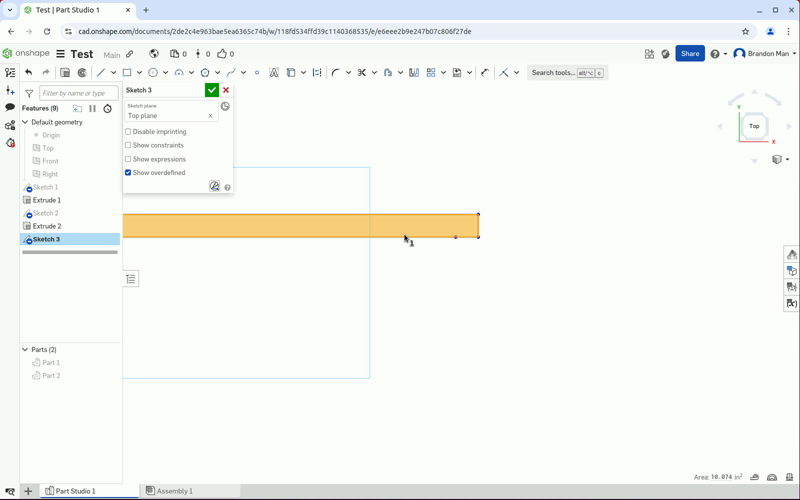
scroll(-6)
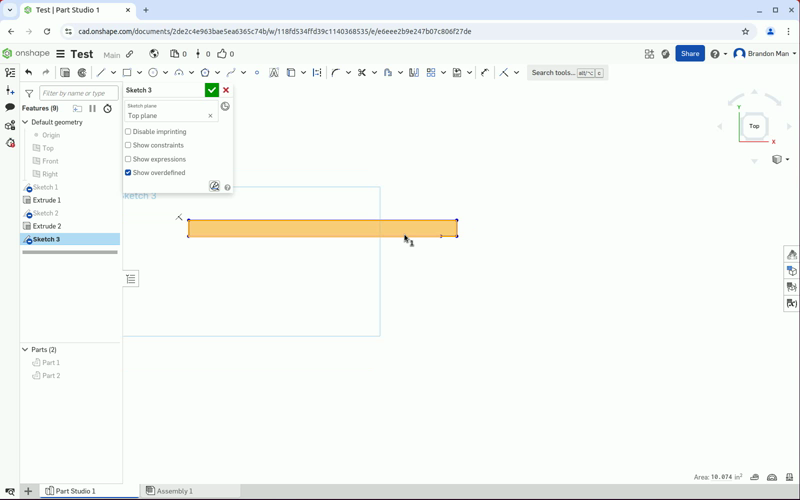
scroll(-6)
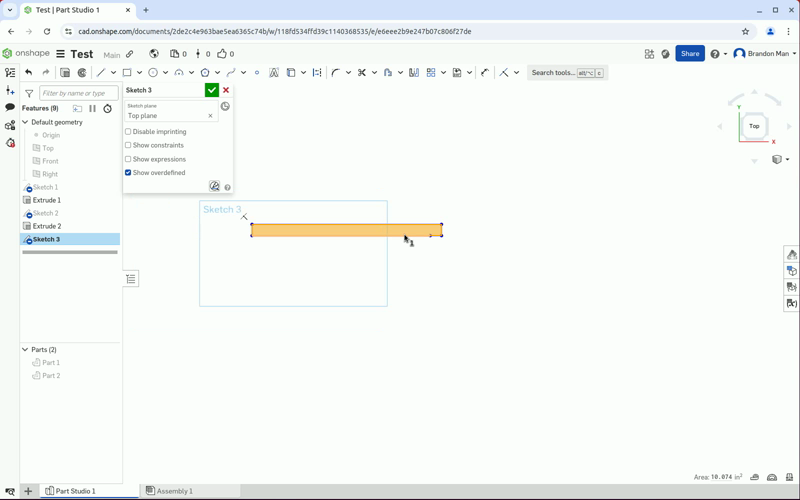
scroll(-6)
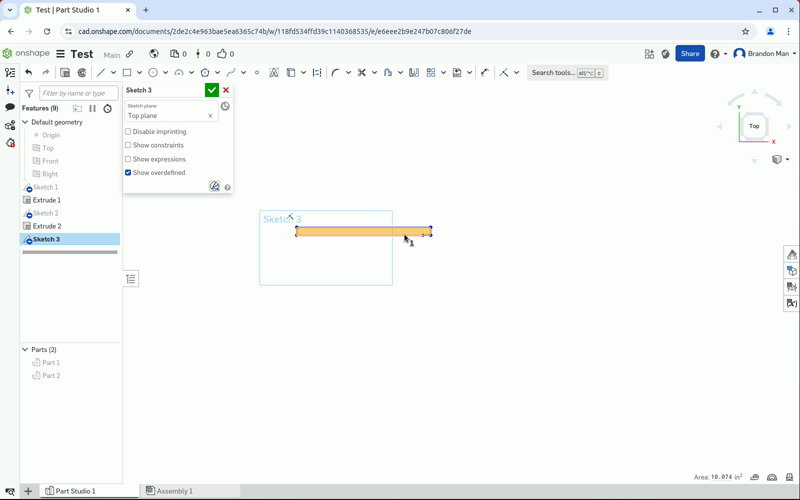
scroll(-6)
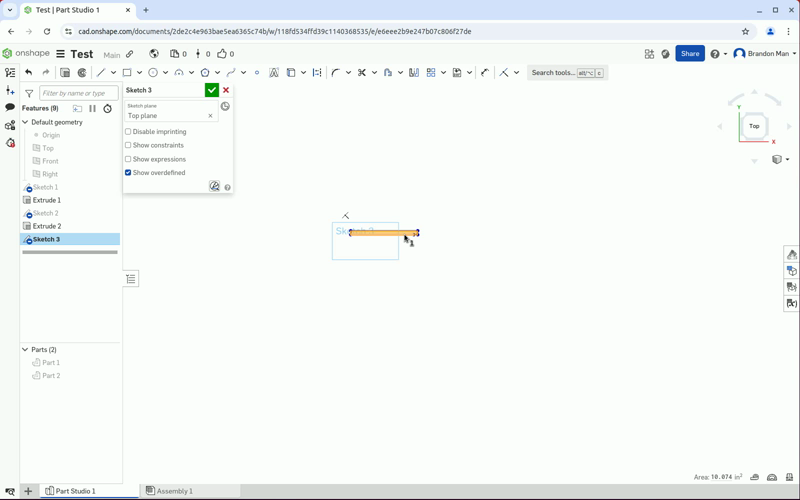
mouse_move(73, 352)
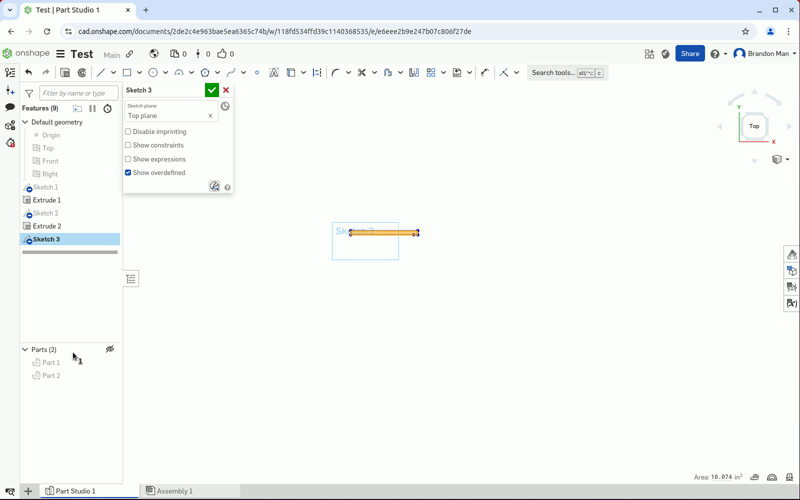
key(shift+y)
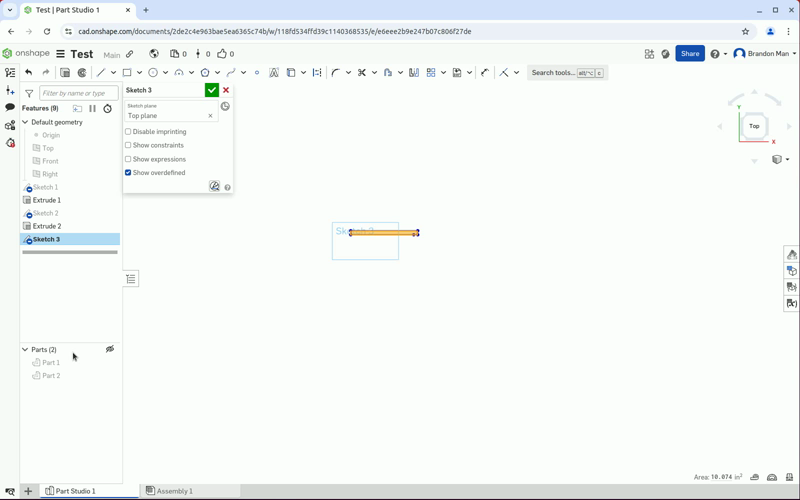
key(shift+e)
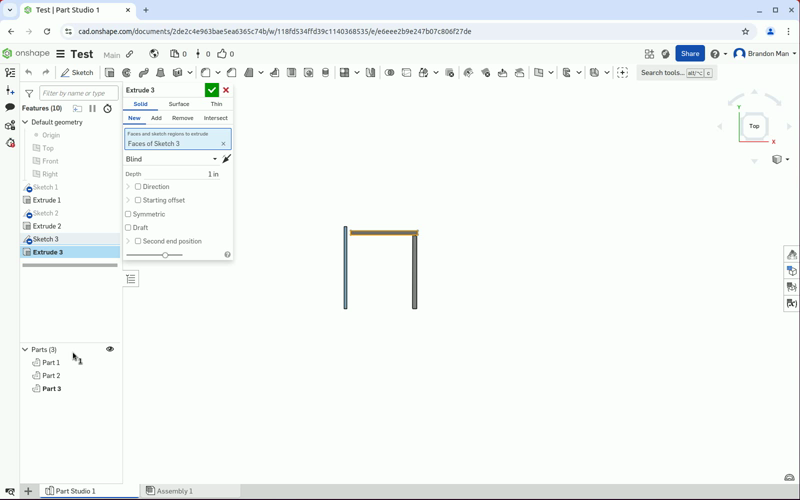
mouse_move(143, 106)
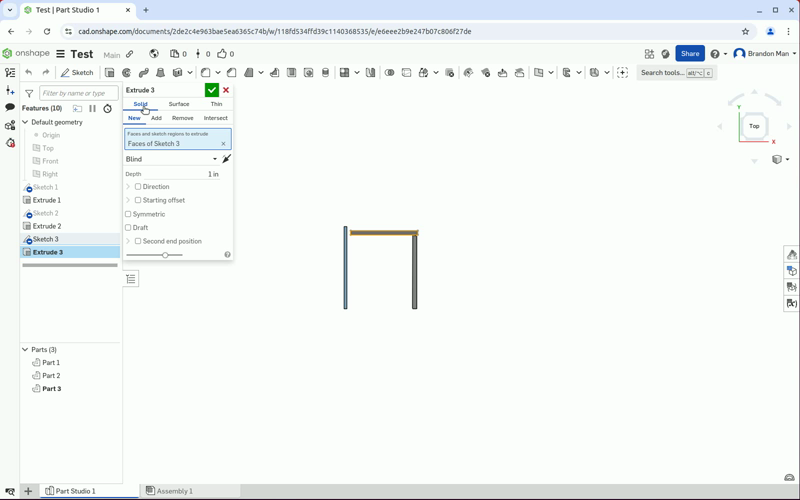
click(143, 106)
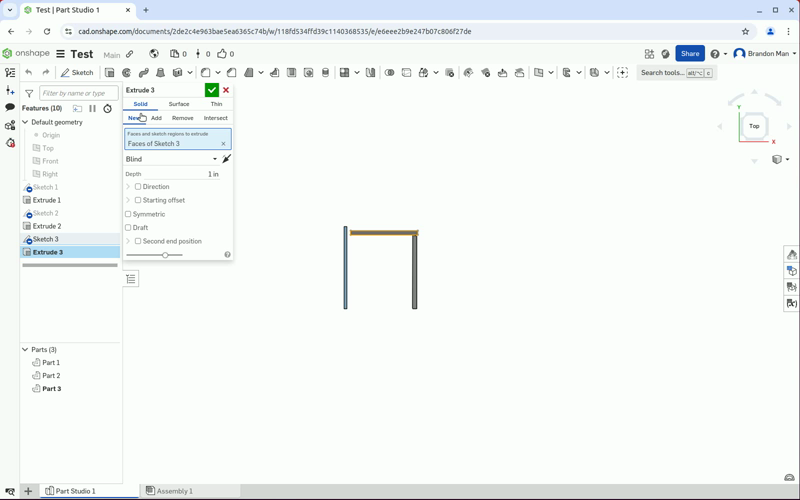
mouse_move(137, 120)
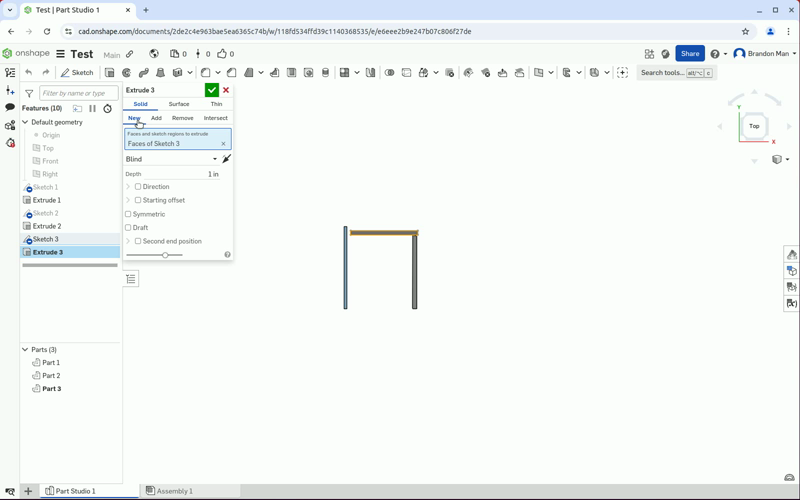
click(137, 120)
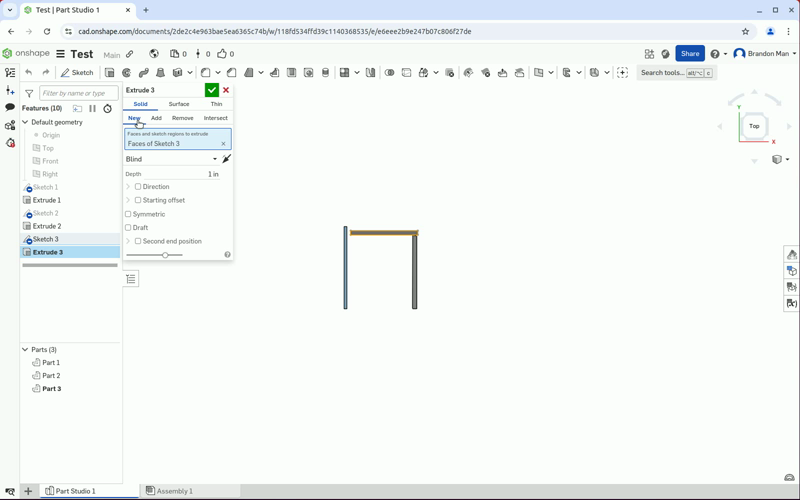
key(tab, 4)
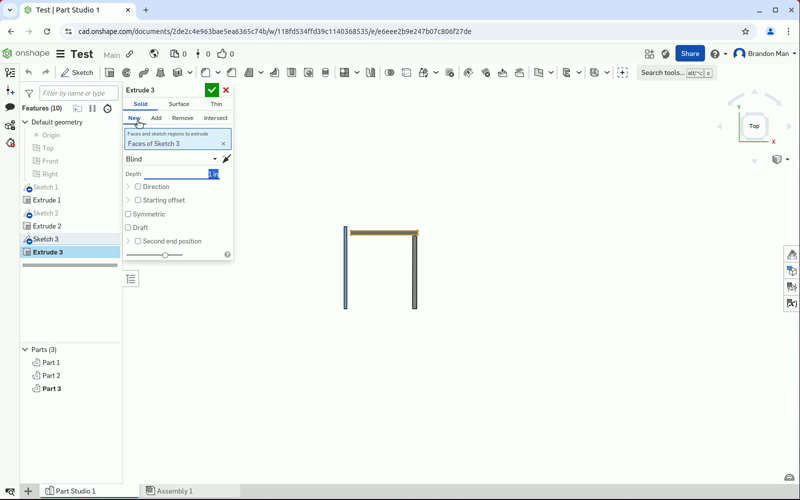
text(0.963)
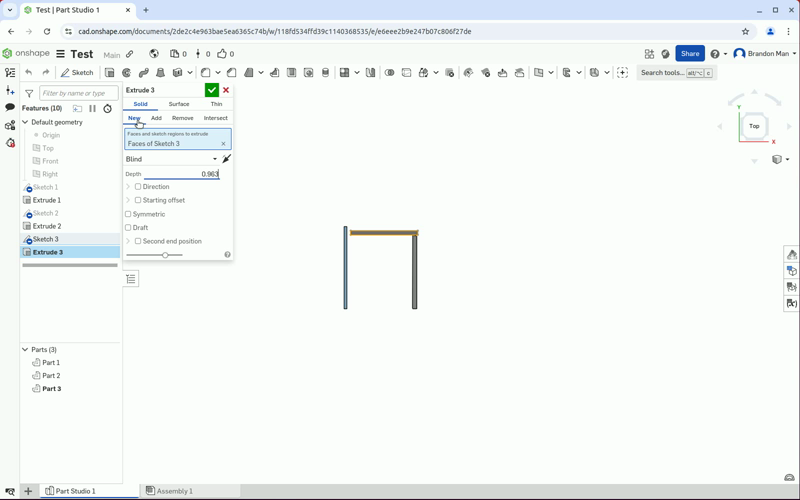
key(enter)
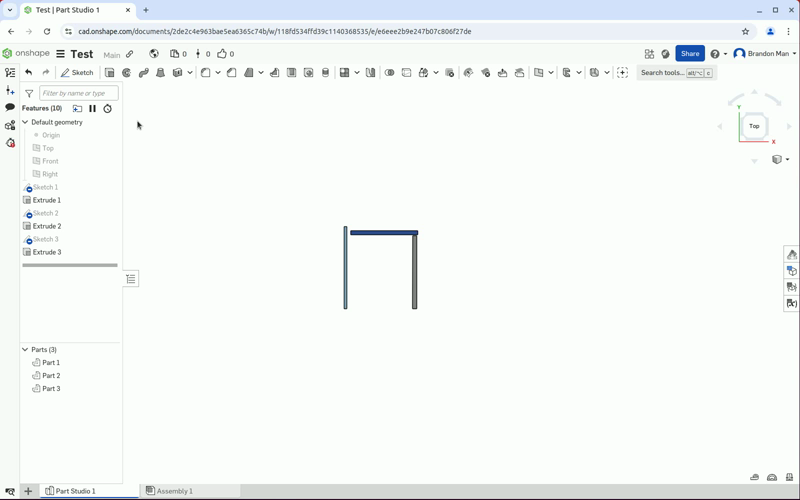
key(shift+h)
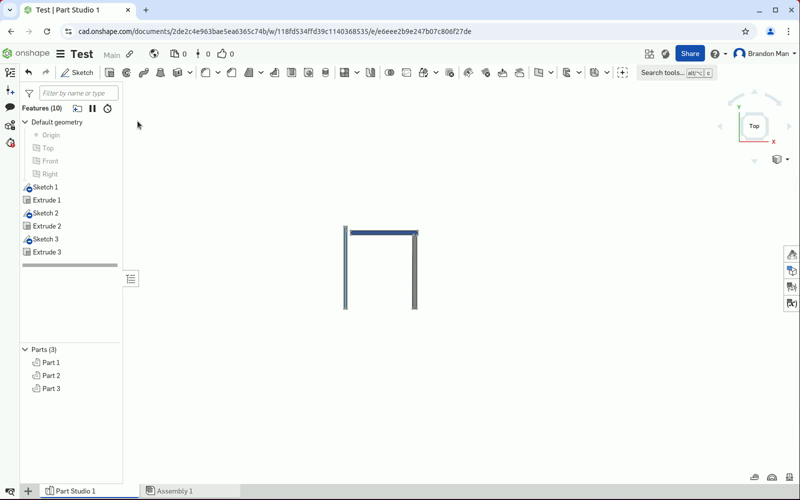
key(shift+h)
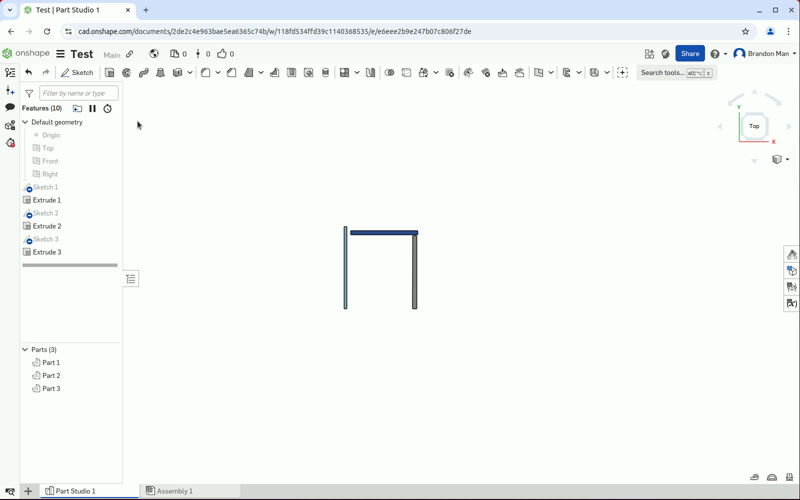
mouse_move(73, 189)
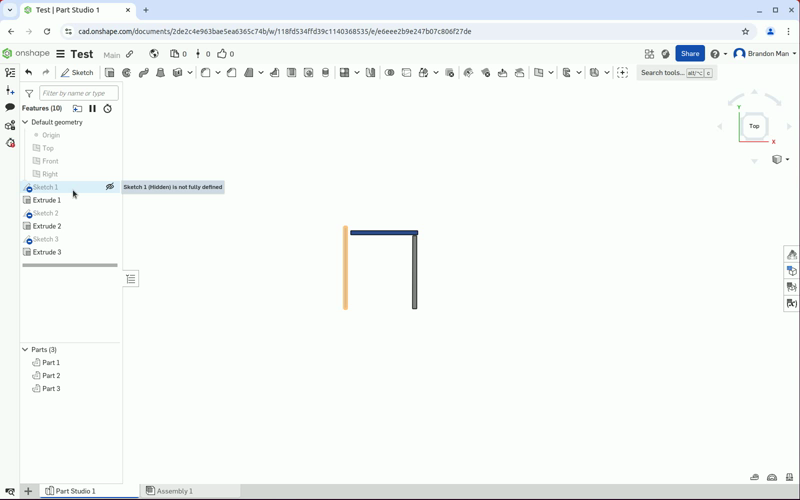
click(73, 189)
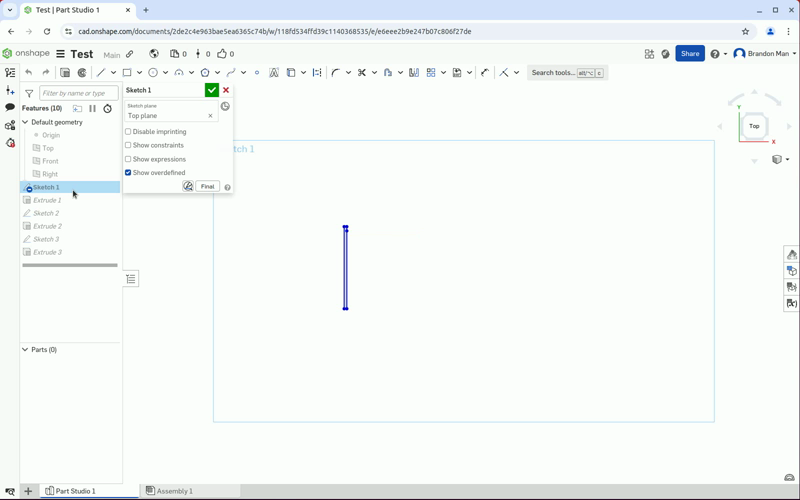
mouse_move(229, 92)
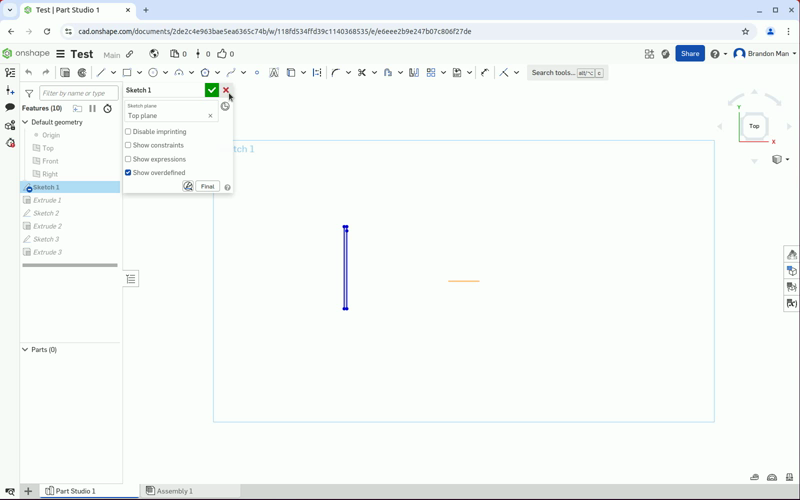
click(229, 92)
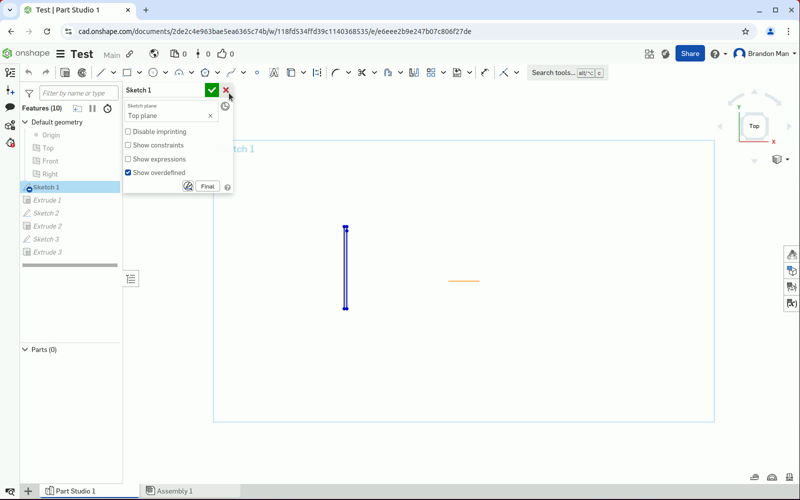
key(shift+s)
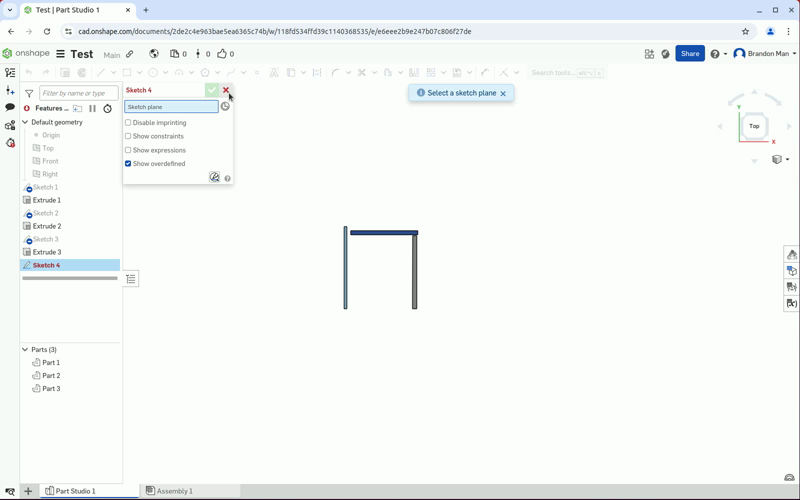
mouse_move(73, 150)
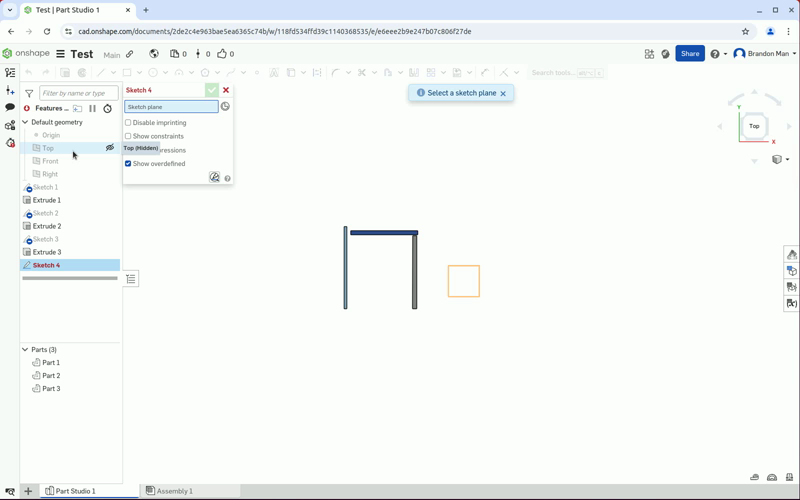
click(73, 150)
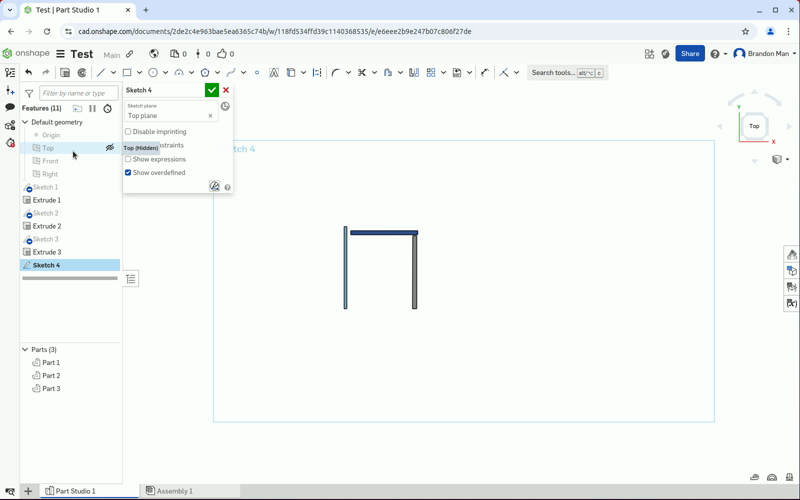
mouse_move(73, 352)
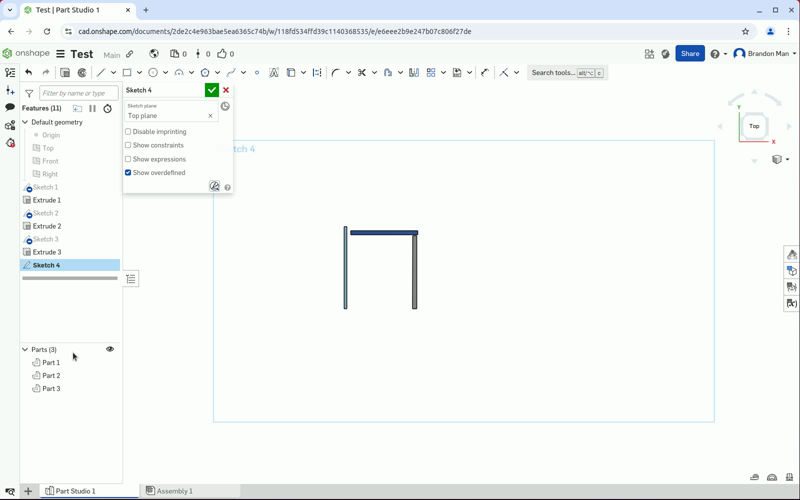
key(y)
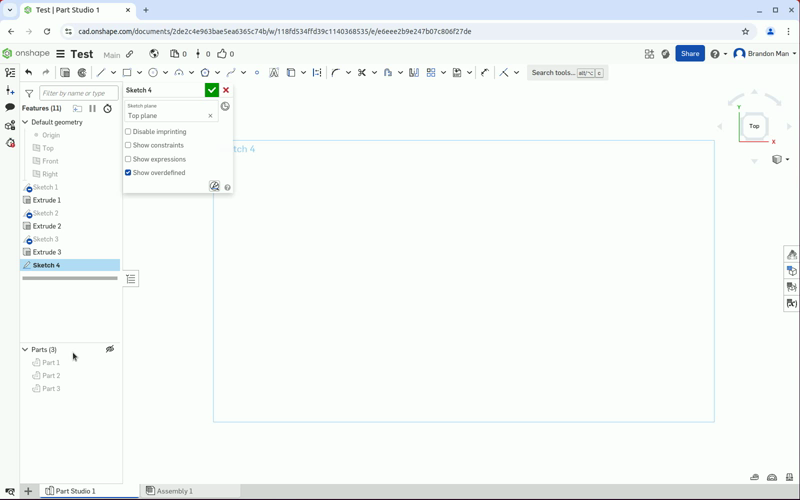
key(l)
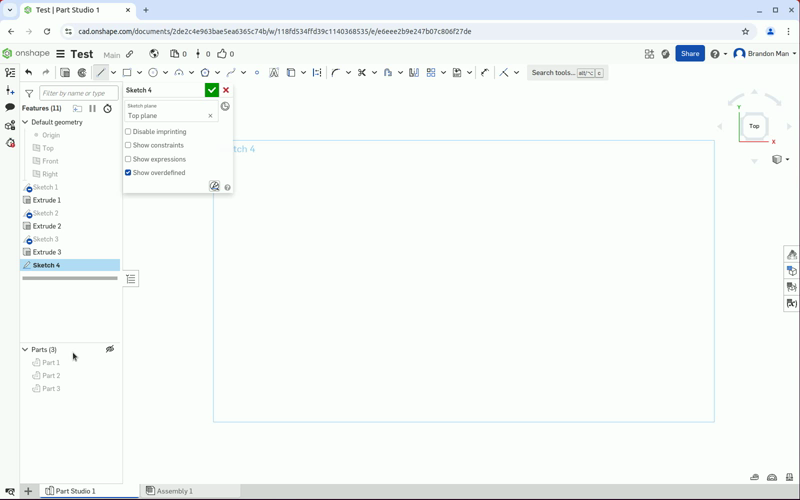
key_down(shift)
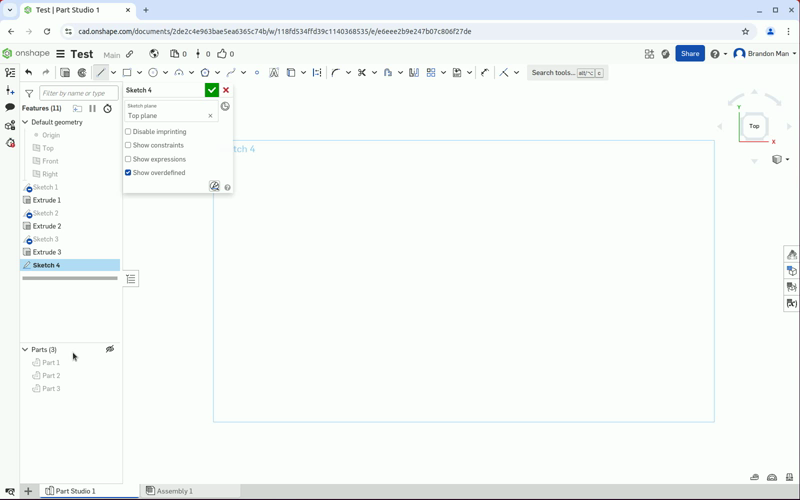
mouse_move(350, 308)
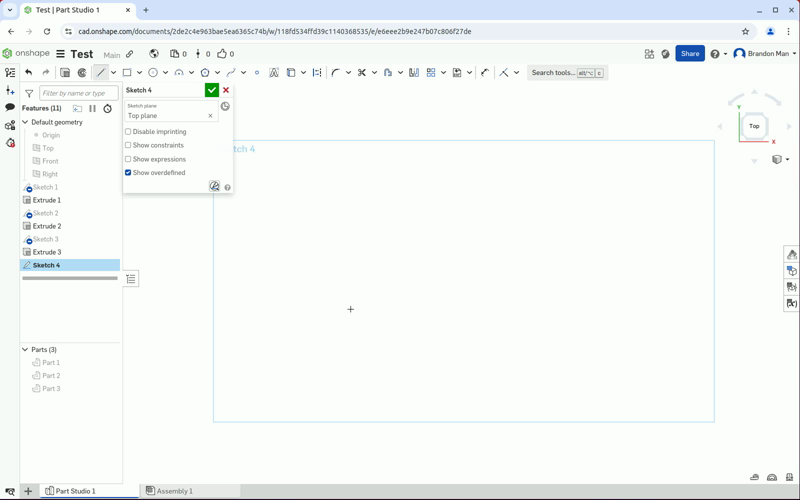
click(350, 308)
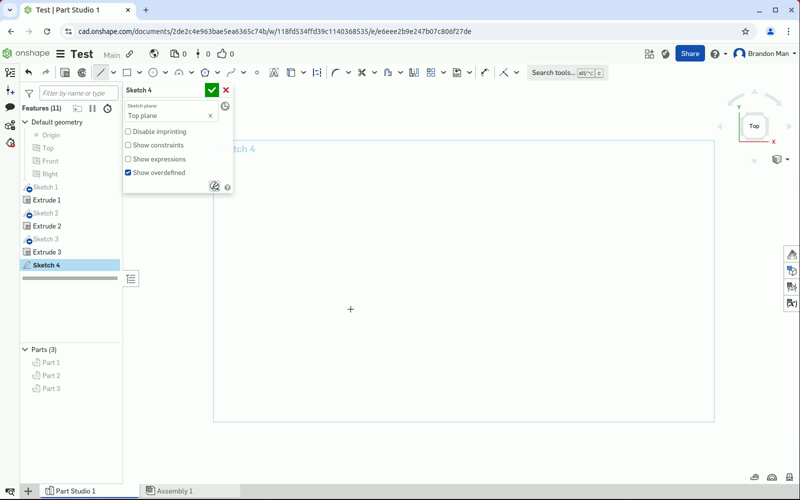
key_up(shift)
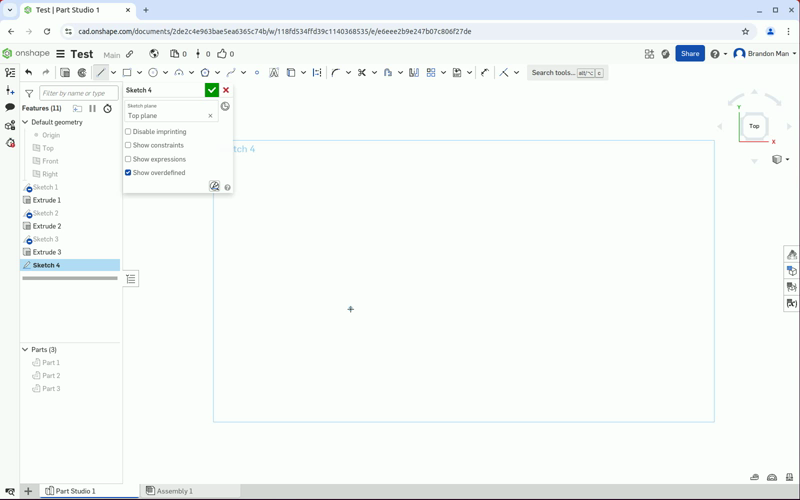
key_down(shift)
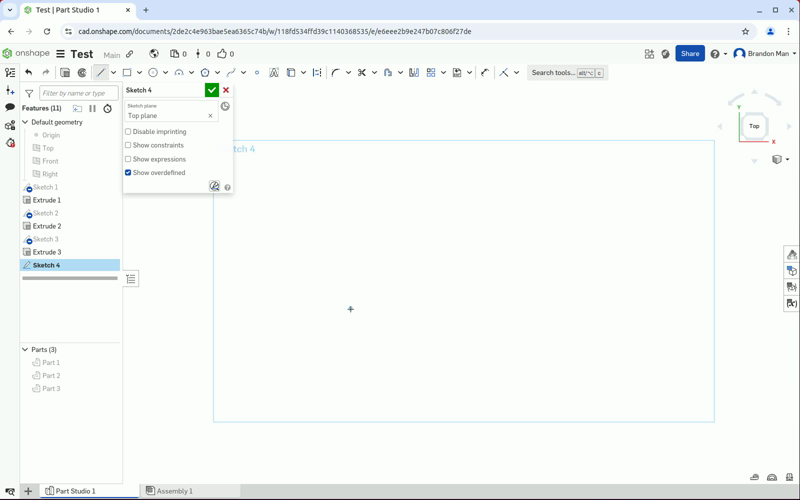
mouse_move(380, 308)
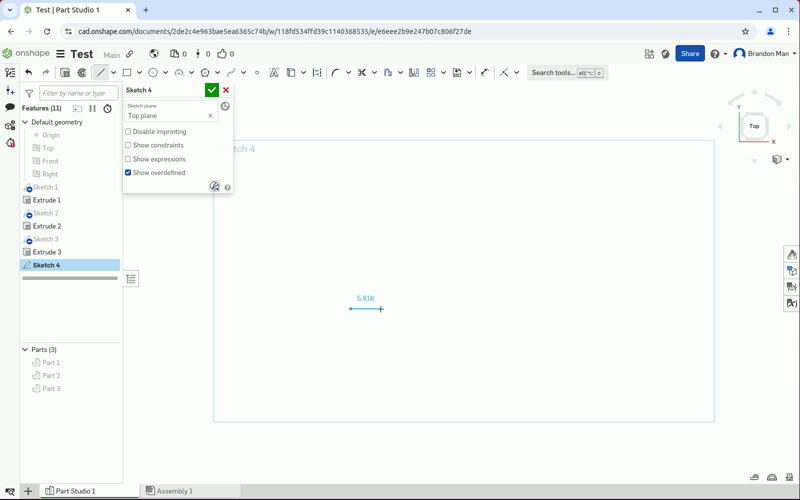
mouse_move(361, 308)
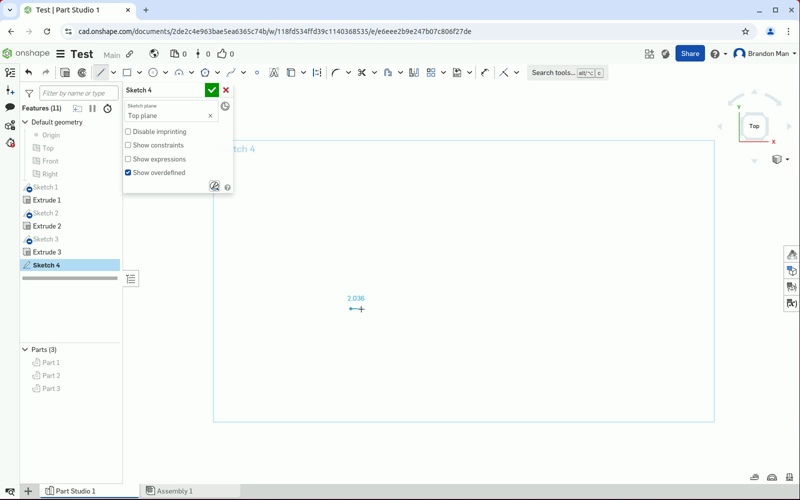
click(361, 308)
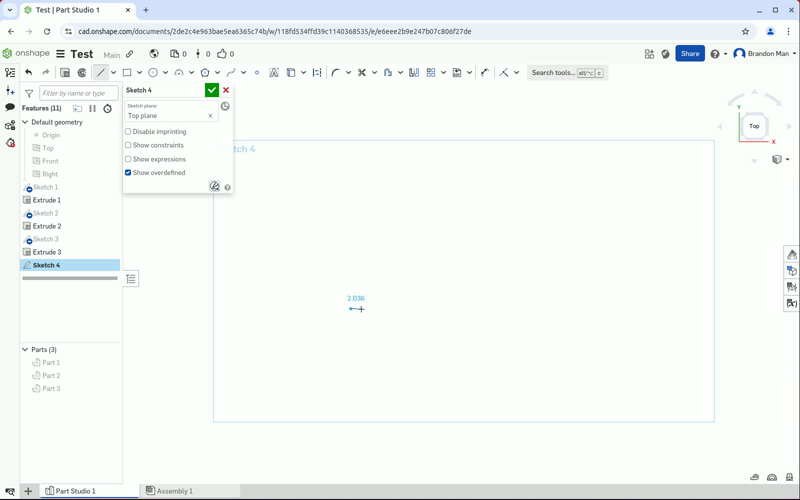
key_up(shift)
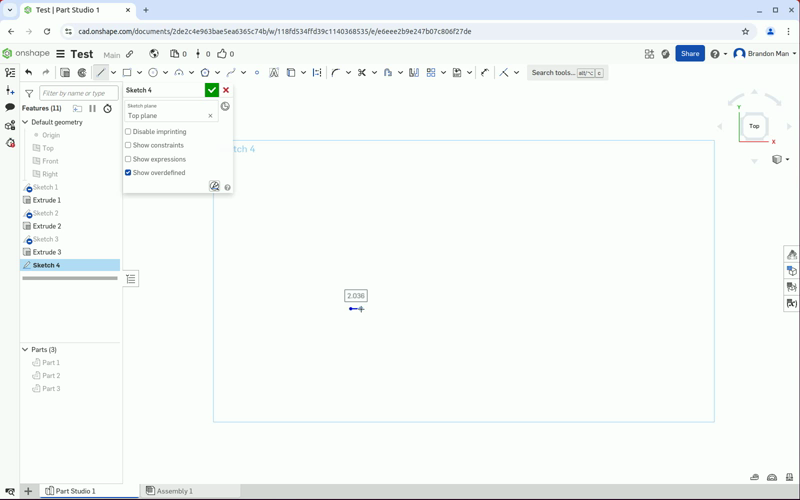
key(esc)
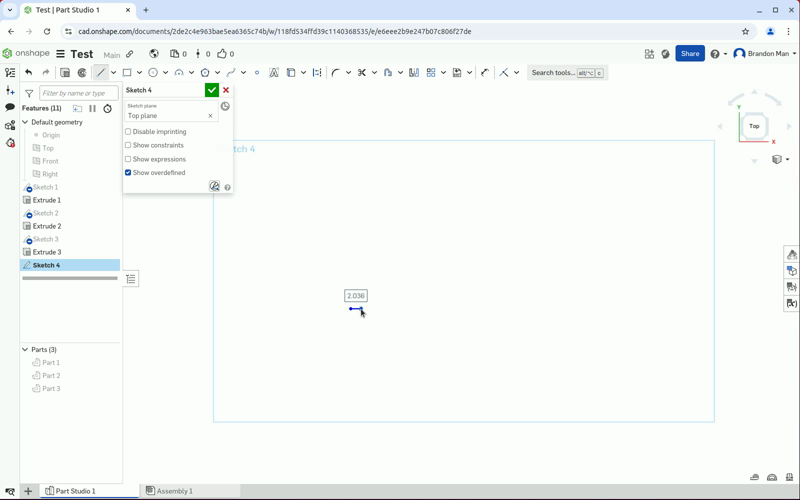
key(a)
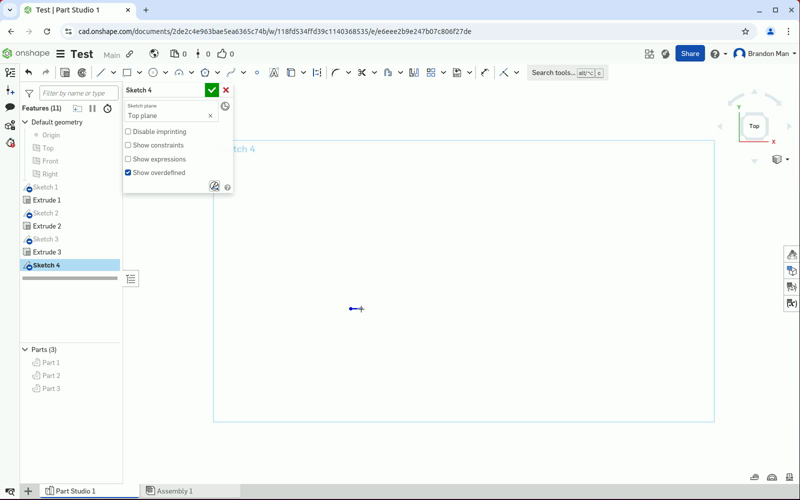
mouse_move(361, 308)
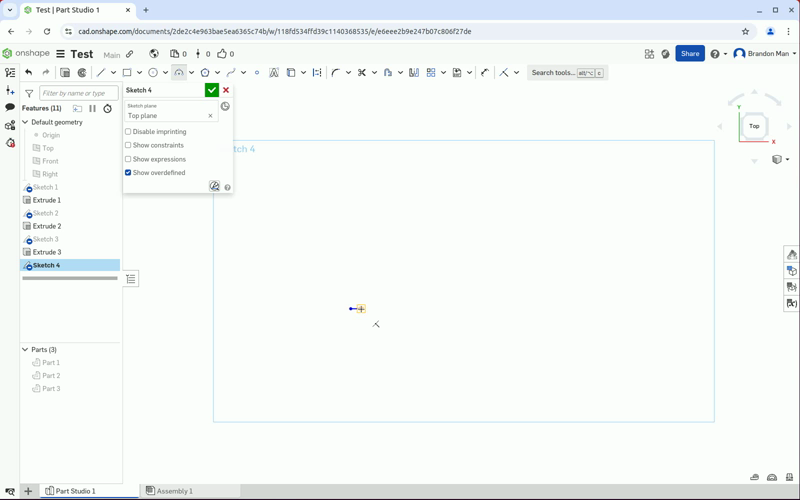
click(361, 308)
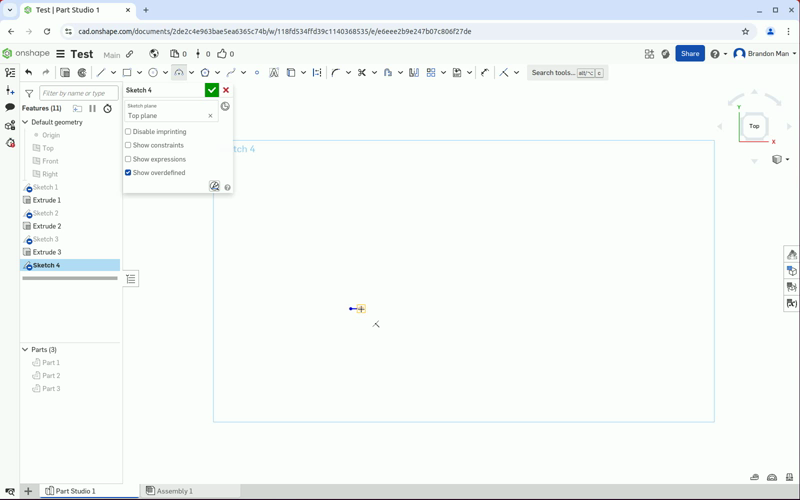
key_down(shift)
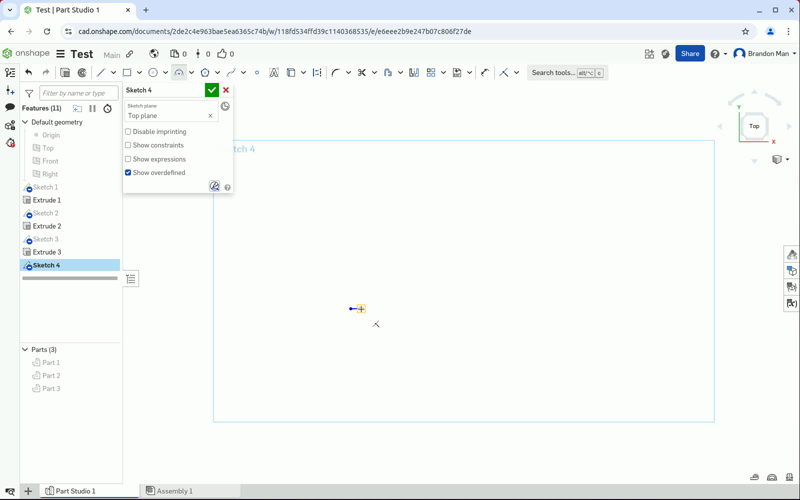
mouse_move(401, 308)
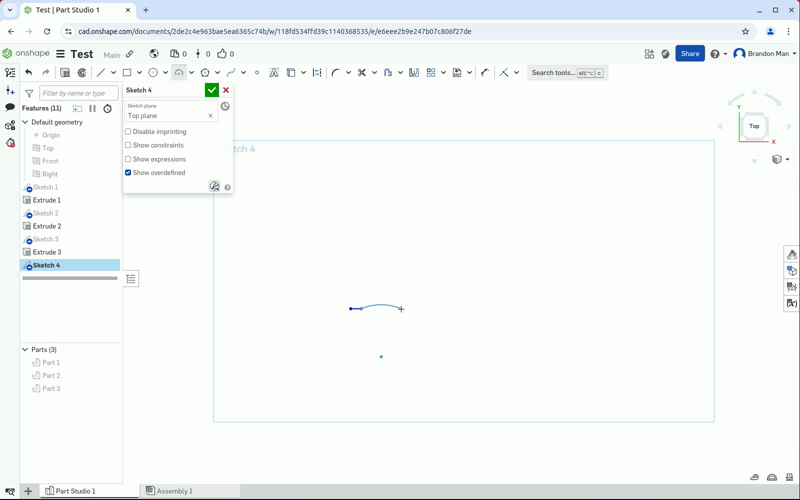
click(401, 308)
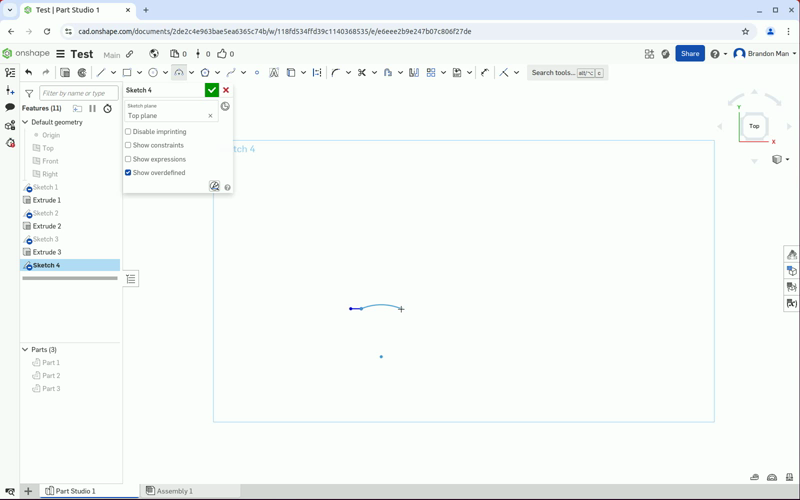
mouse_move(381, 279)
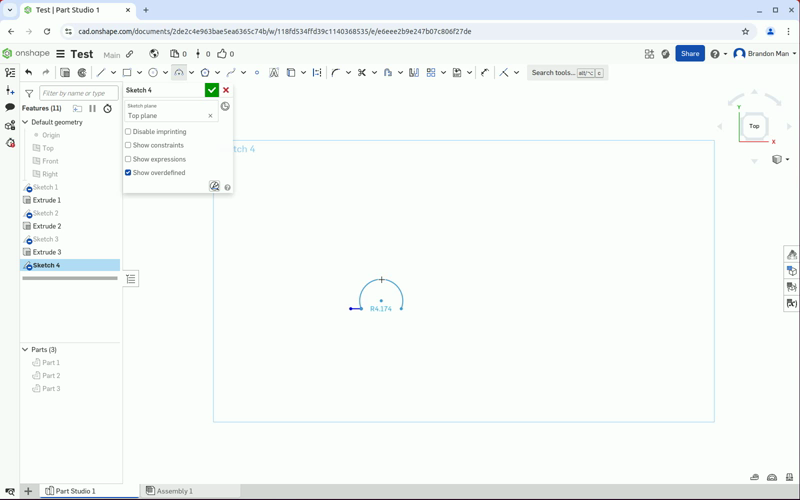
click(381, 279)
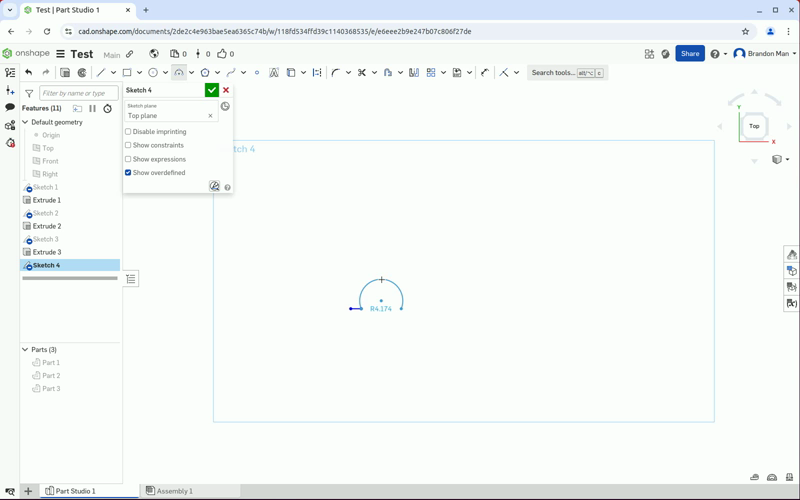
key_up(shift)
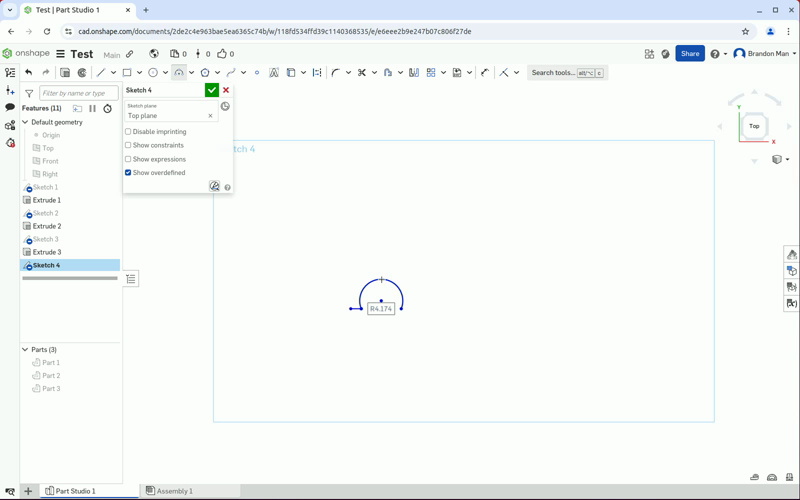
key(esc)
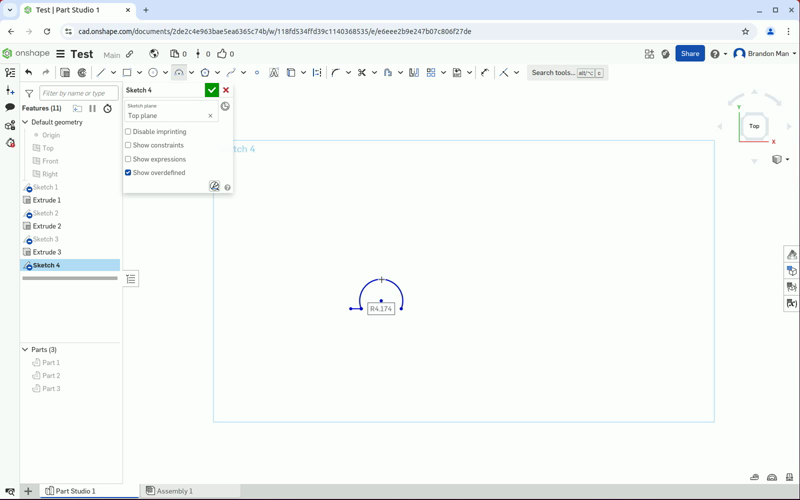
key(l)
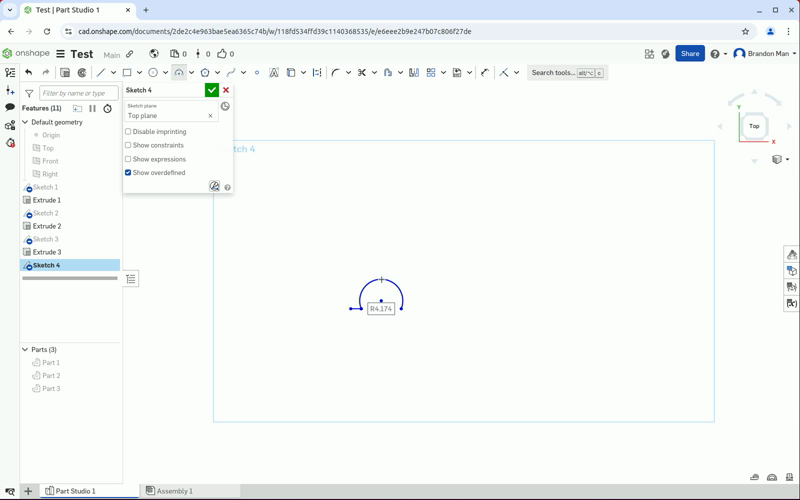
mouse_move(401, 308)
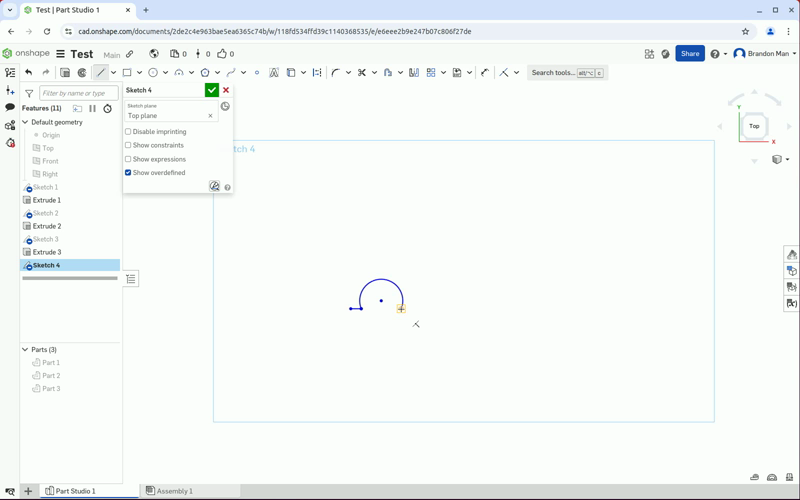
click(401, 308)
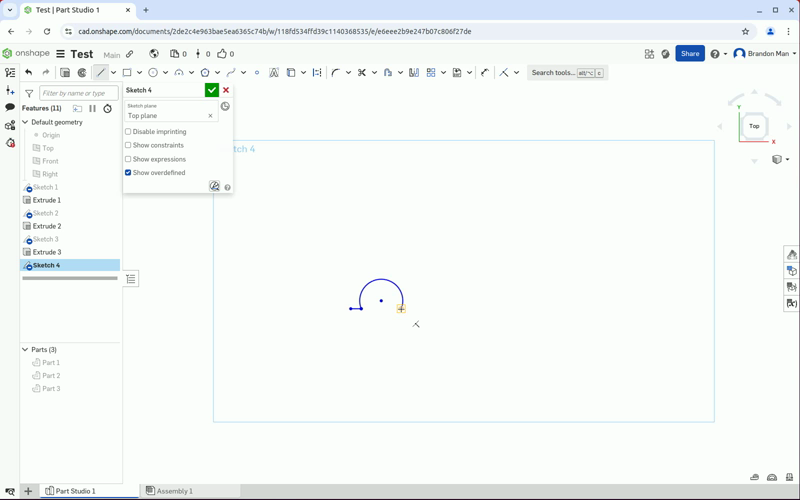
key_down(shift)
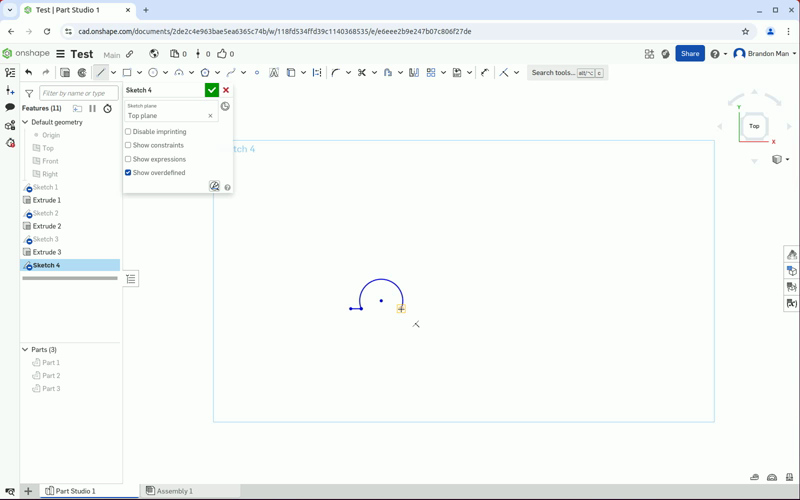
mouse_move(431, 308)
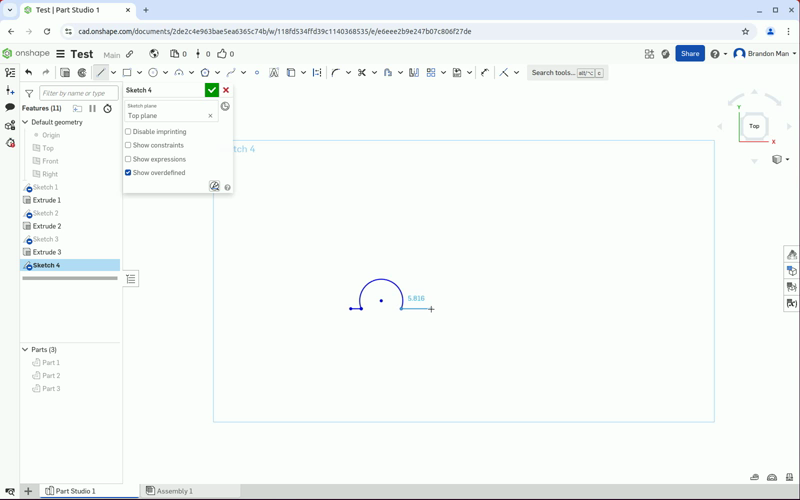
mouse_move(413, 308)
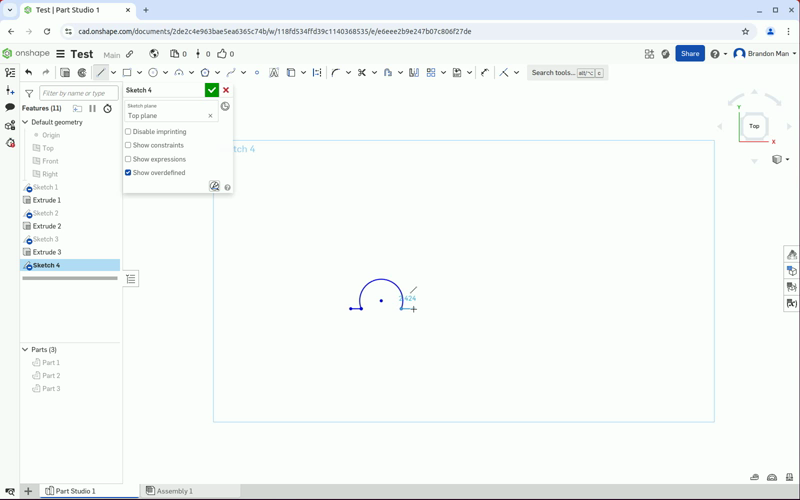
click(413, 308)
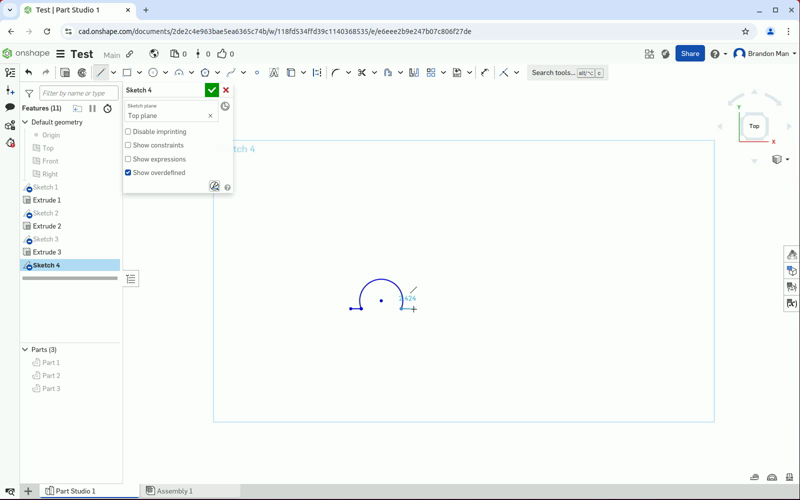
key_up(shift)
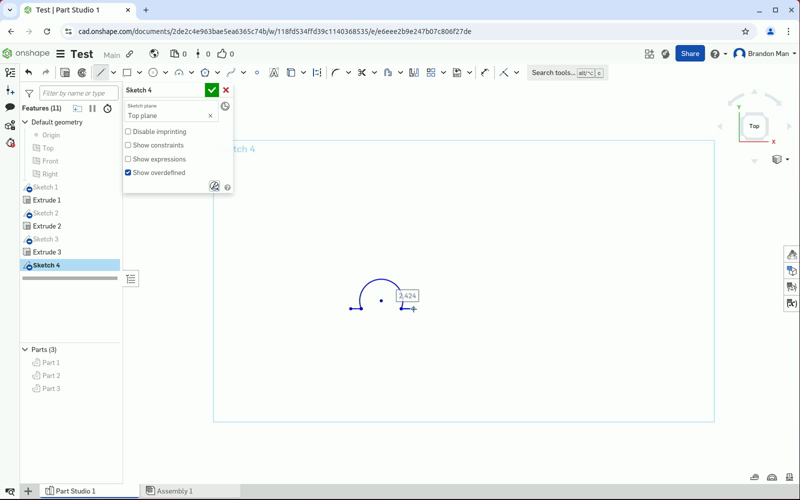
key_down(shift)
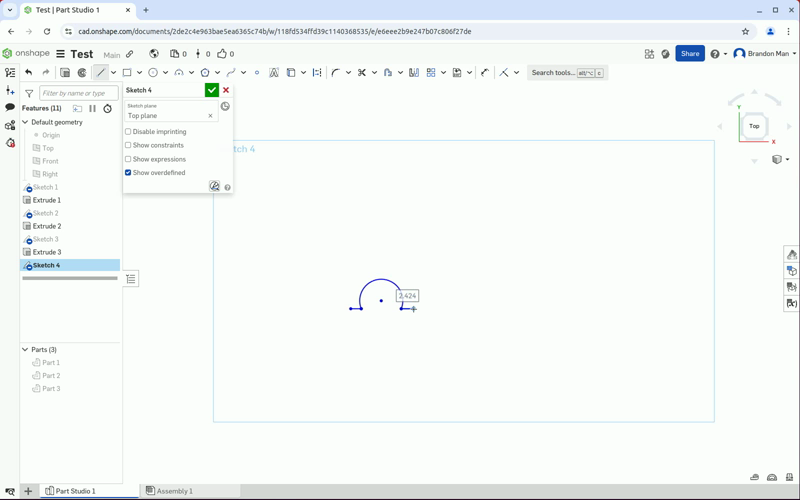
mouse_move(413, 235)
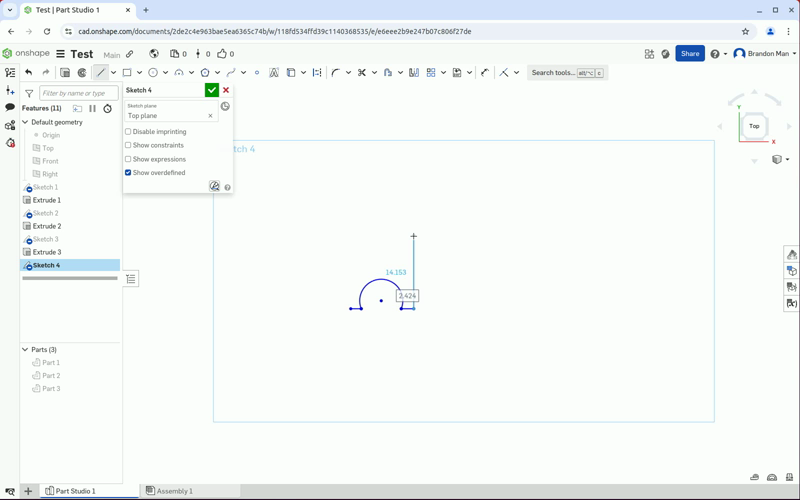
click(413, 235)
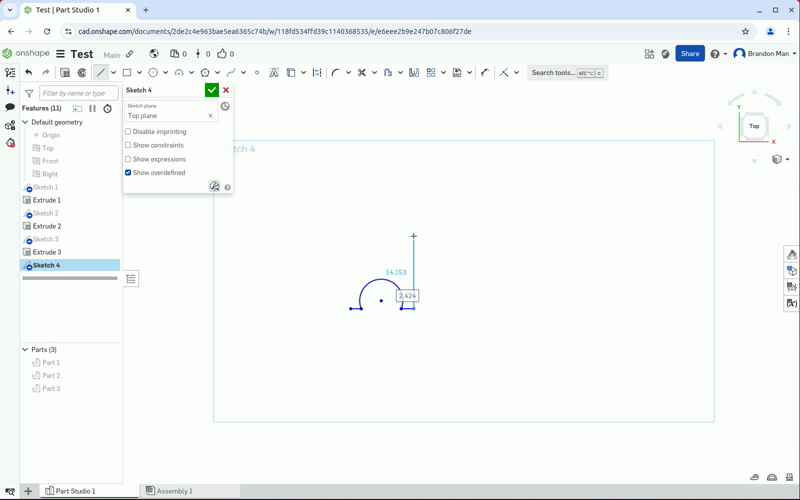
key_up(shift)
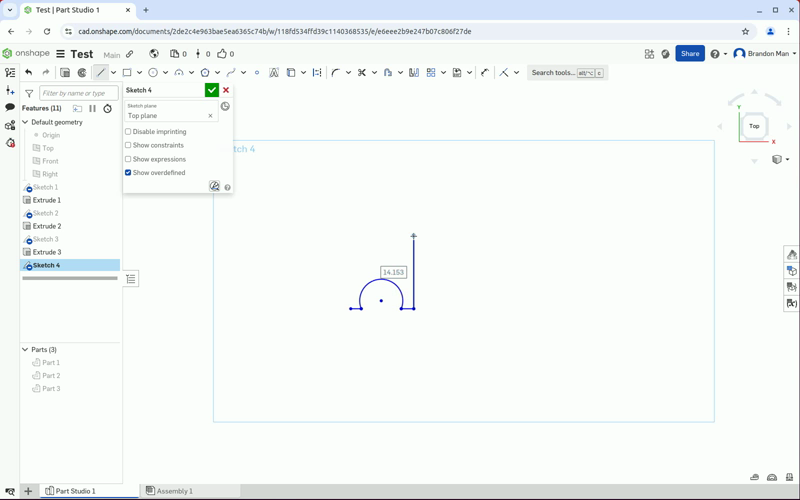
key_down(shift)
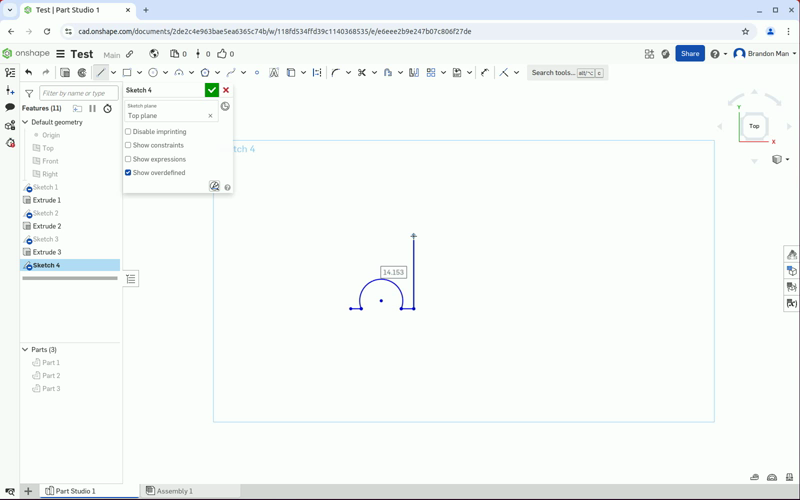
mouse_move(350, 235)
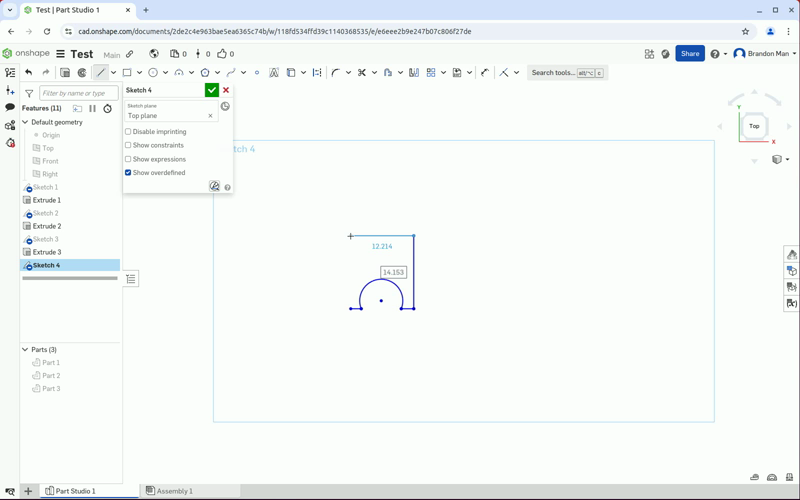
click(350, 235)
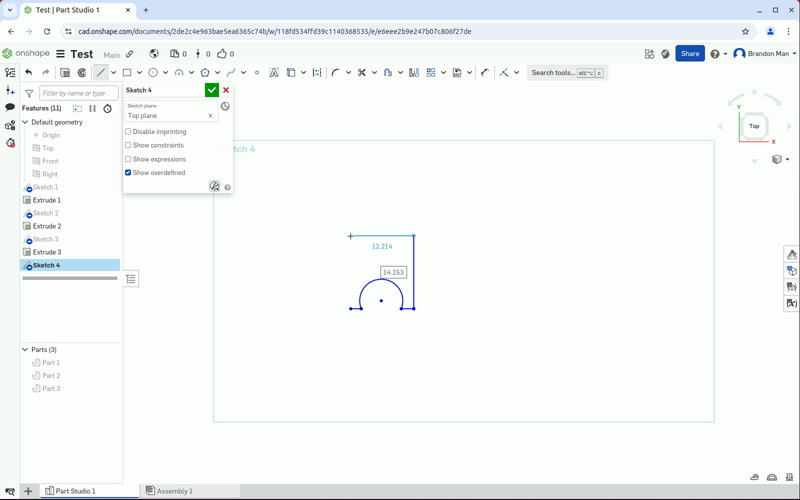
key_up(shift)
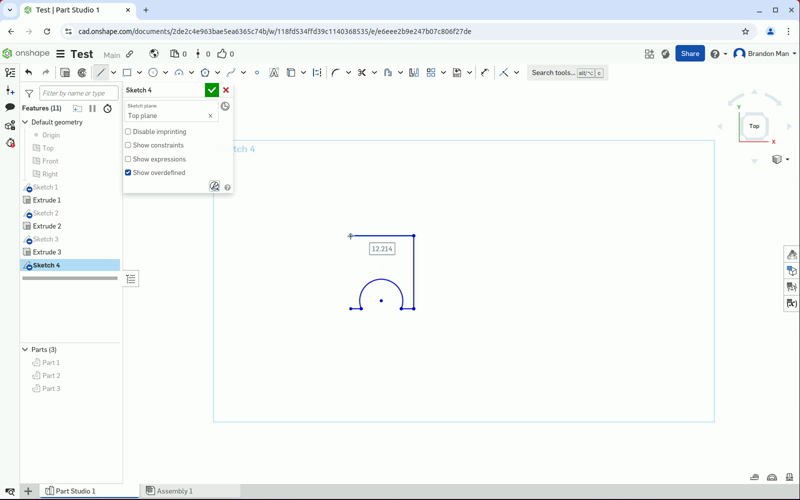
key_down(shift)
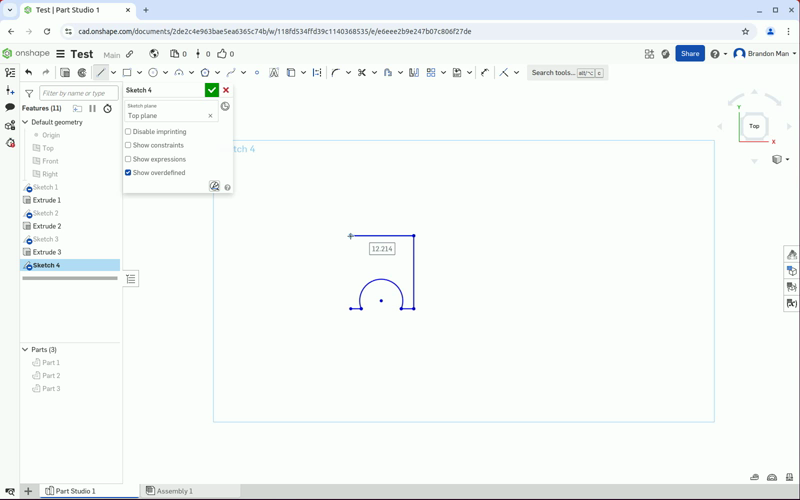
mouse_move(350, 308)
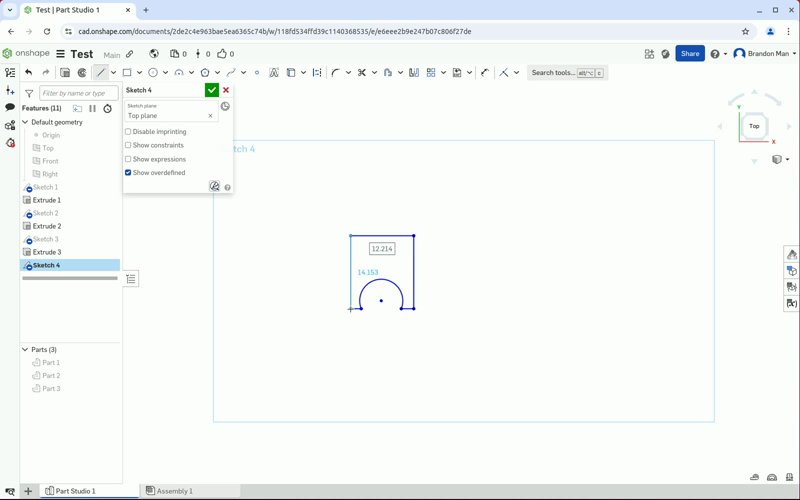
key_up(shift)
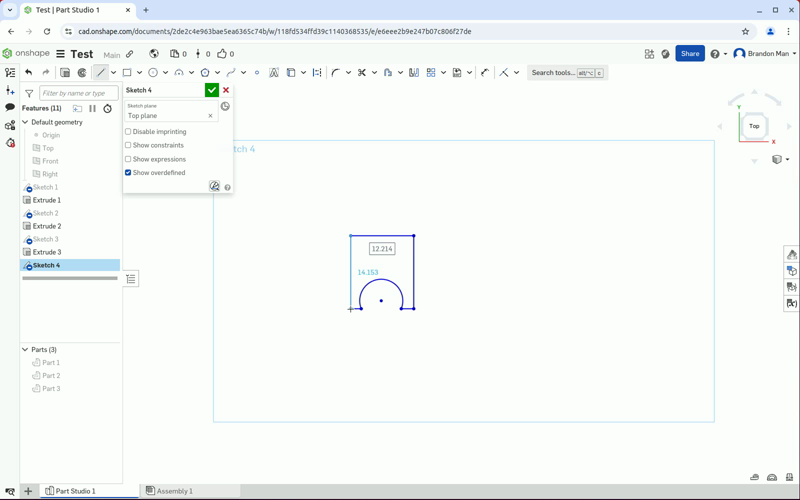
click(350, 308)
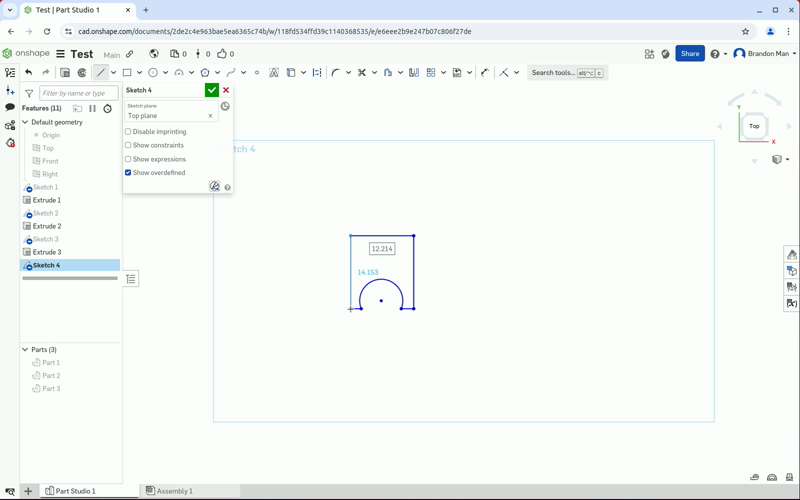
key(esc)
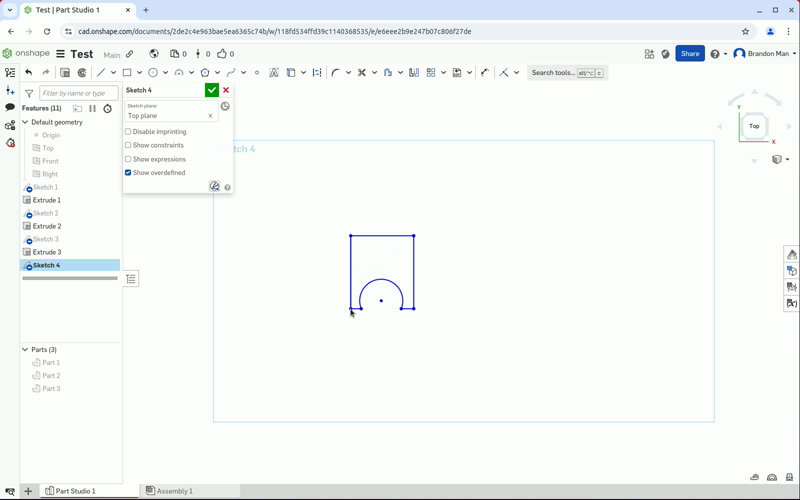
mouse_move(372, 264)
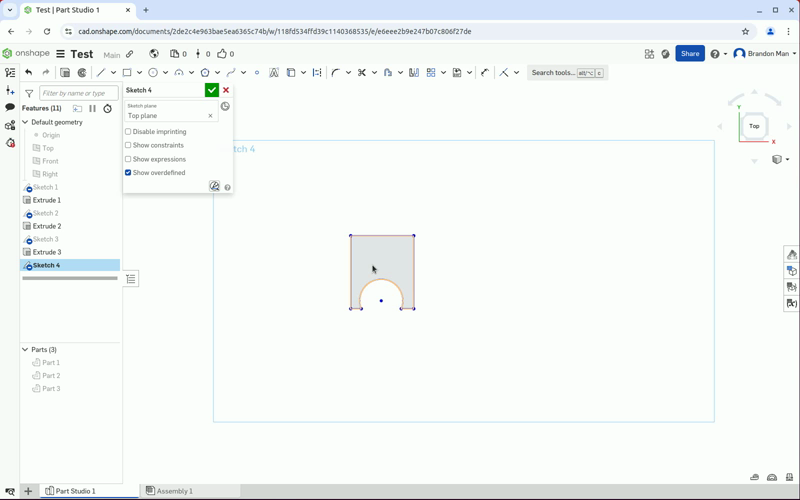
click(372, 264)
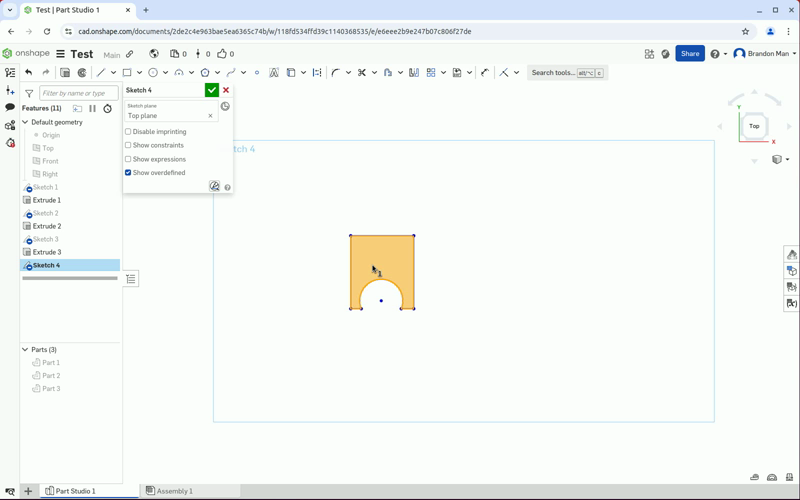
mouse_move(73, 352)
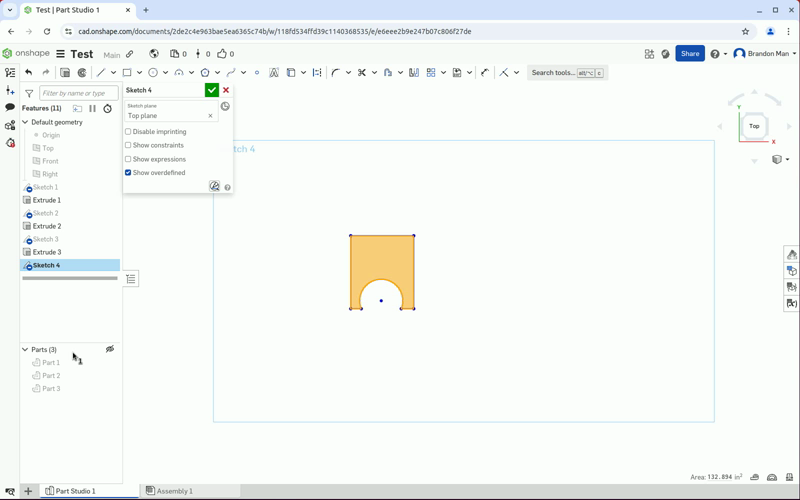
key(shift+y)
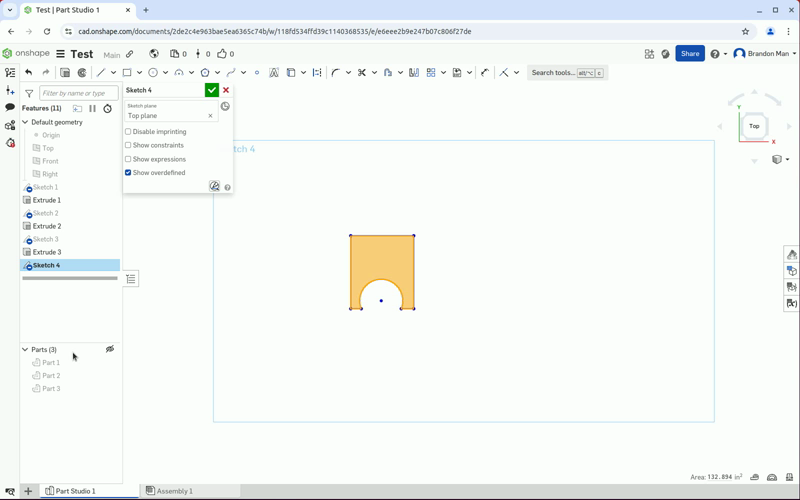
key(shift+e)
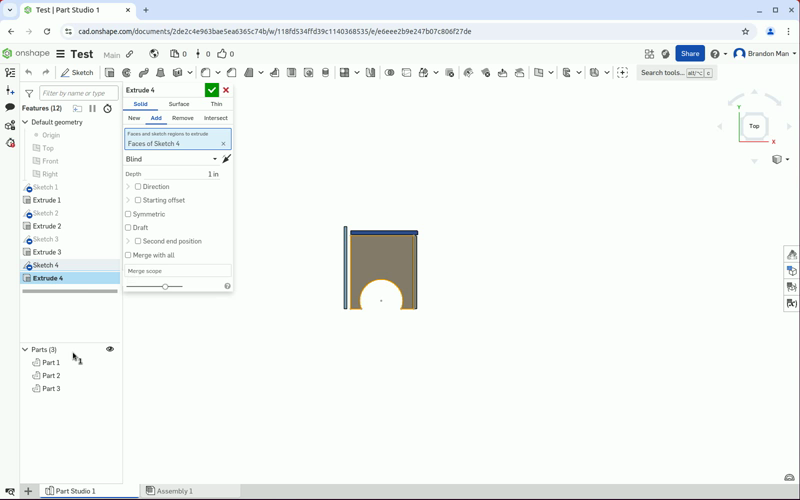
mouse_move(143, 106)
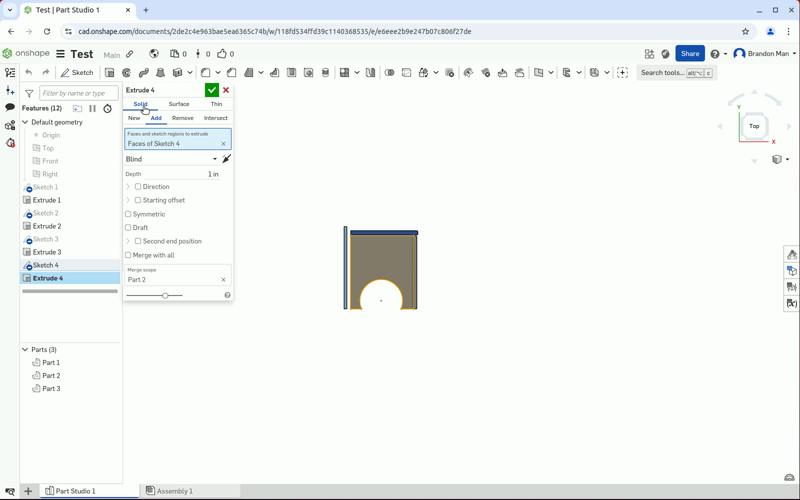
click(143, 106)
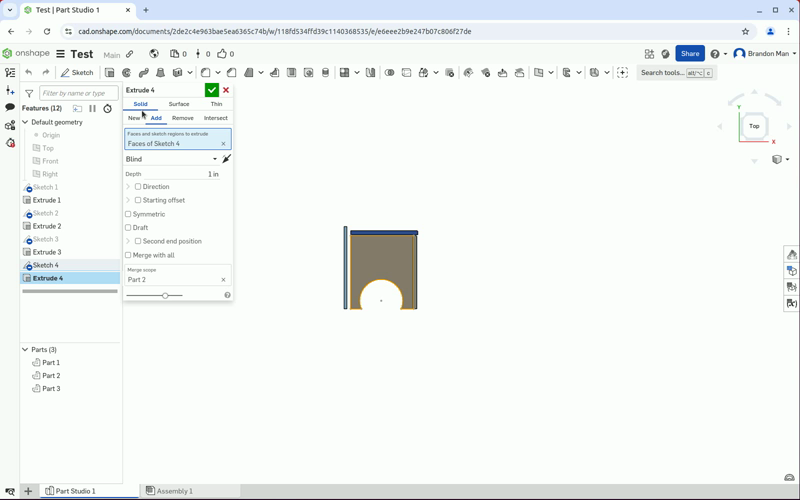
mouse_move(137, 120)
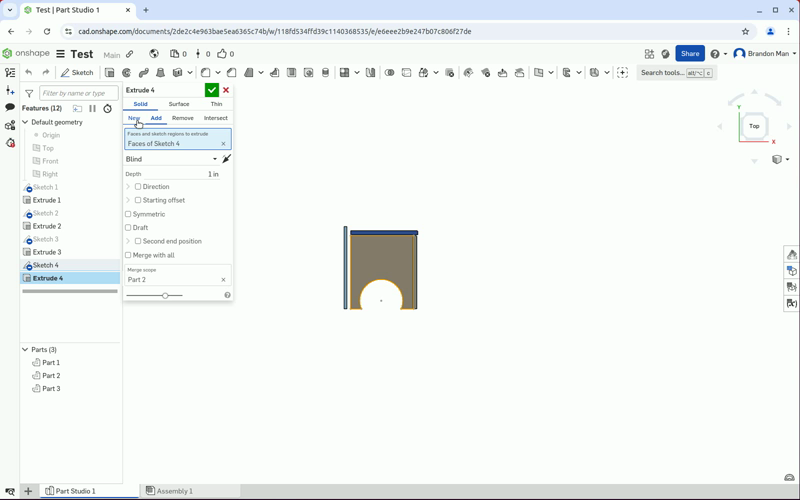
click(137, 120)
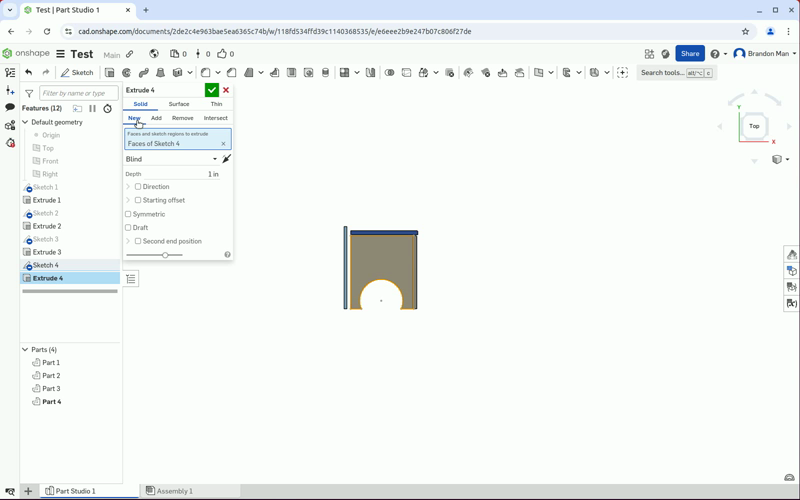
key(tab, 4)
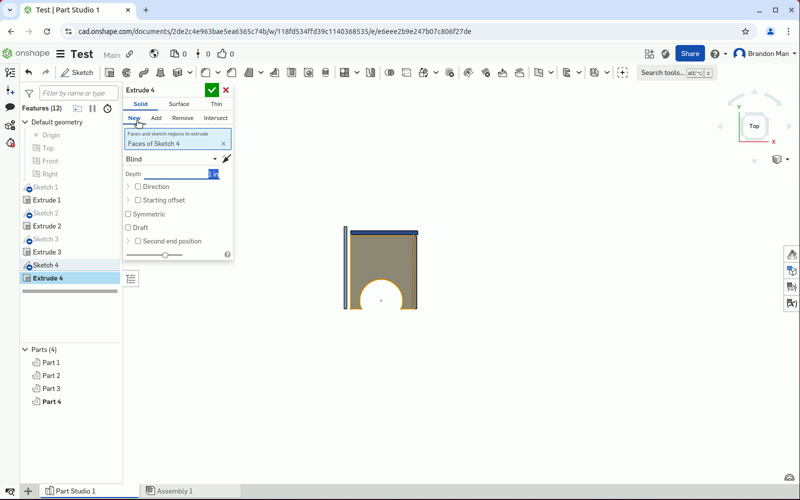
text(0.963)
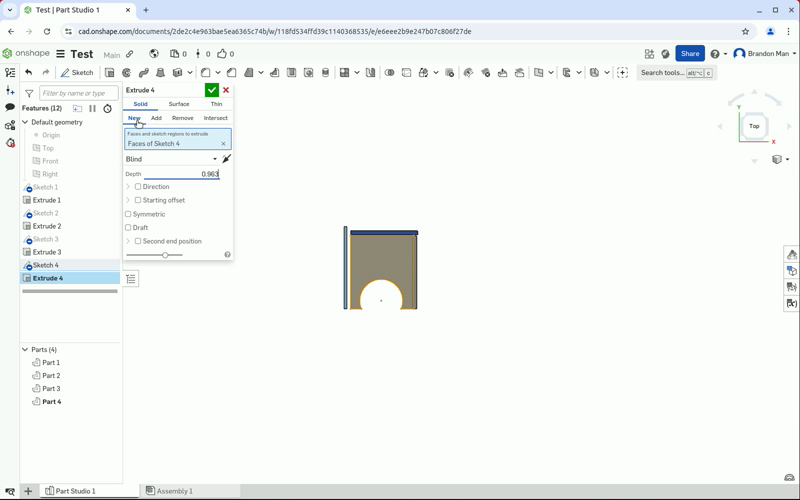
key(enter)
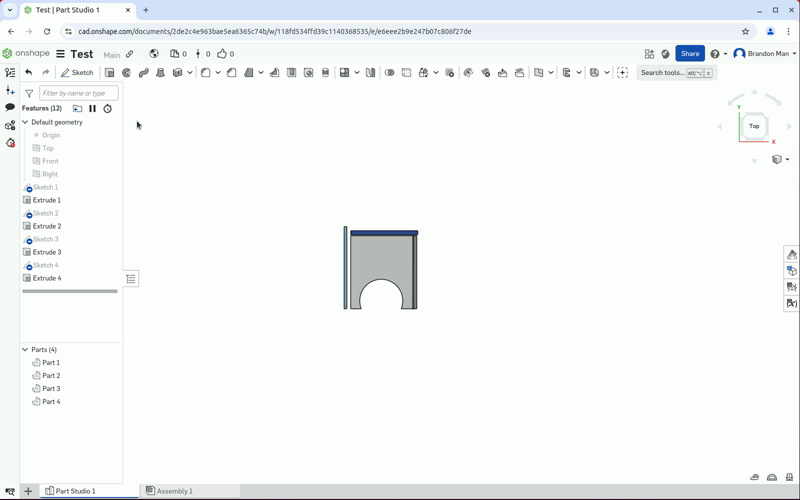
key(shift+h)
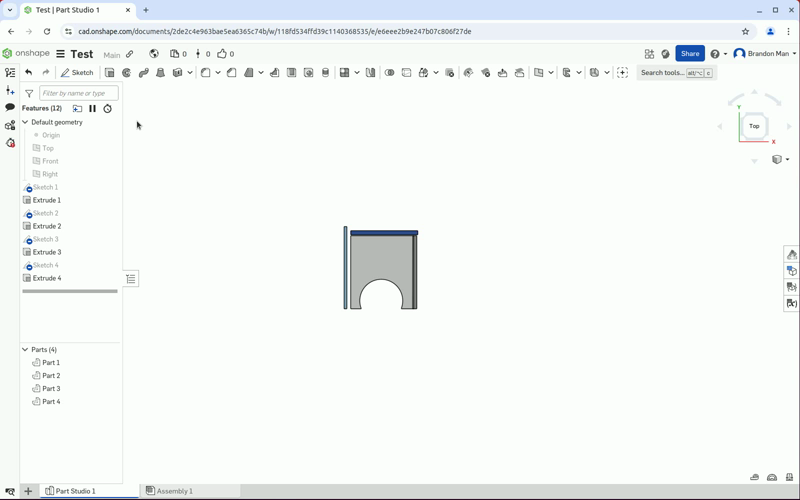
key(shift+h)
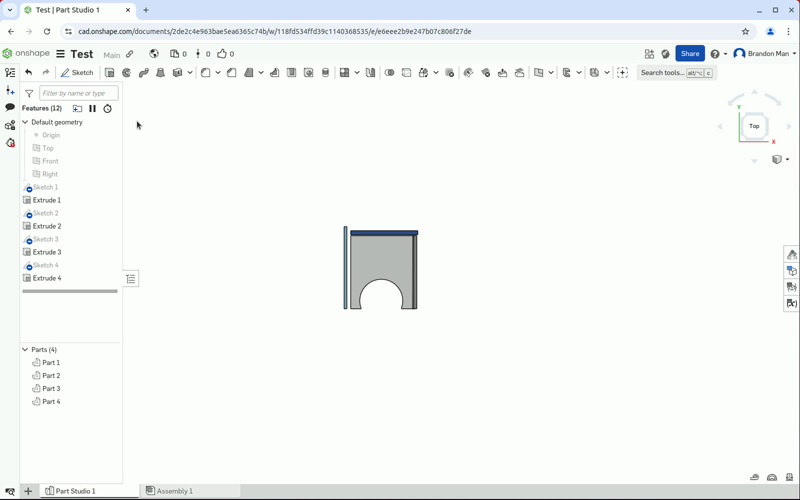
mouse_move(73, 189)
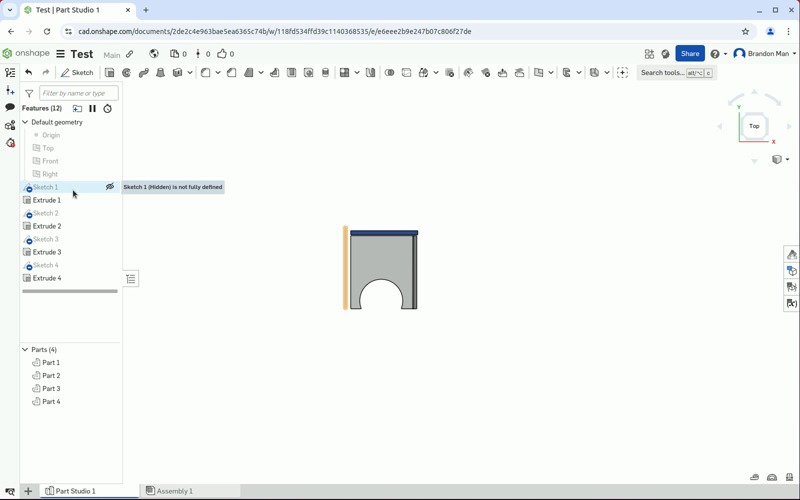
click(73, 189)
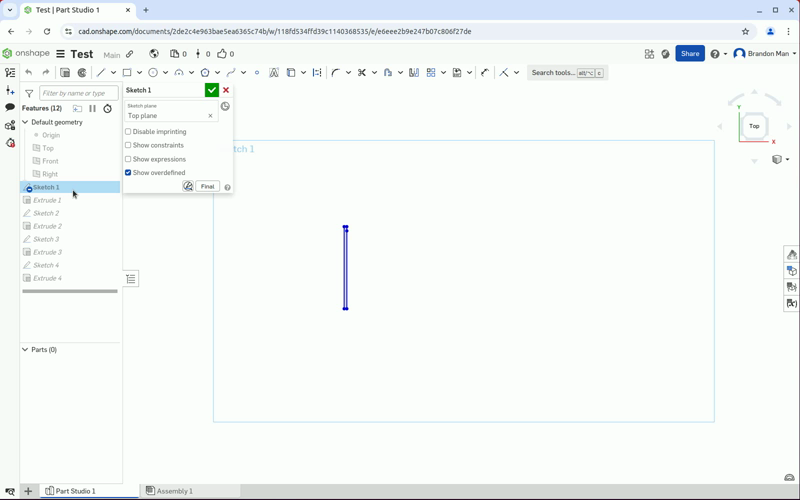
mouse_move(229, 92)
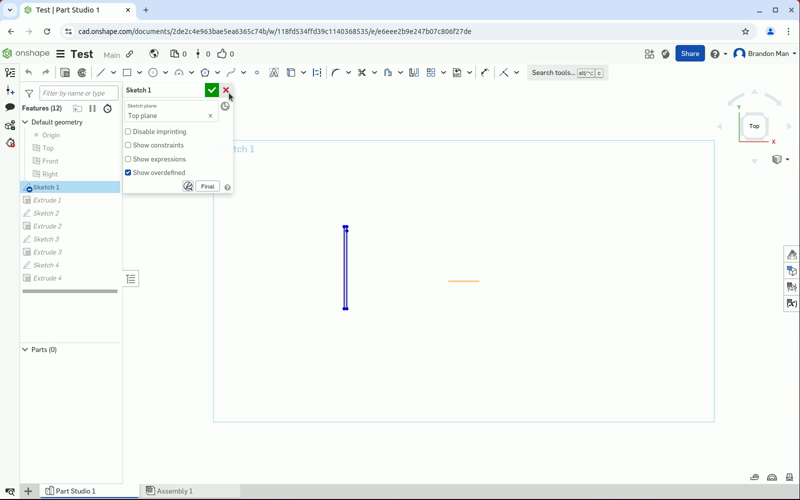
click(229, 92)
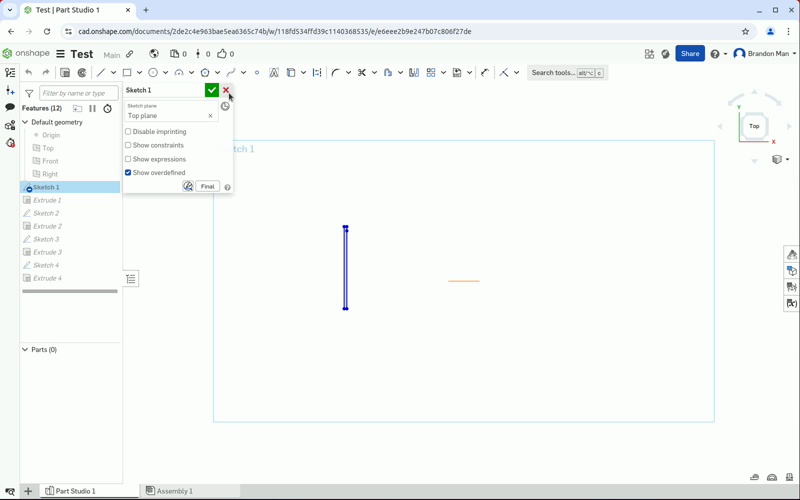
key(shift+s)
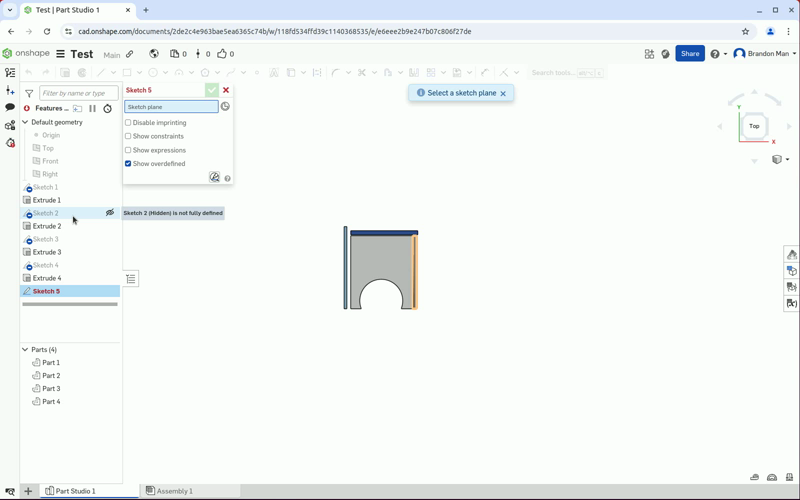
scroll(3)
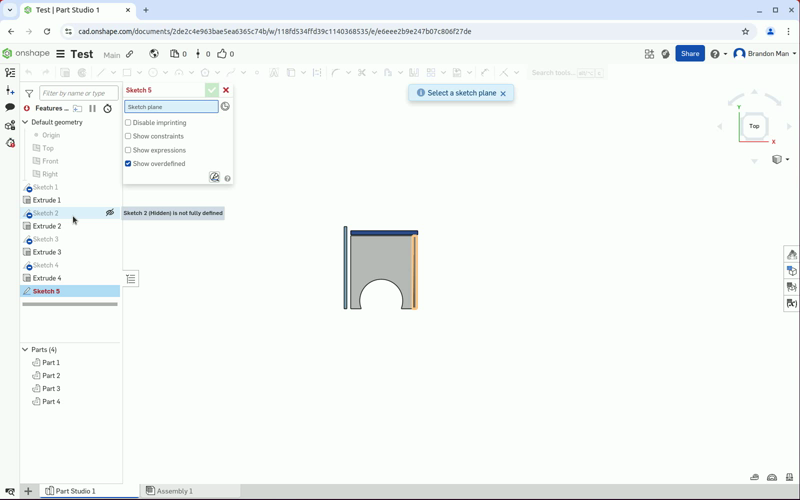
mouse_move(73, 150)
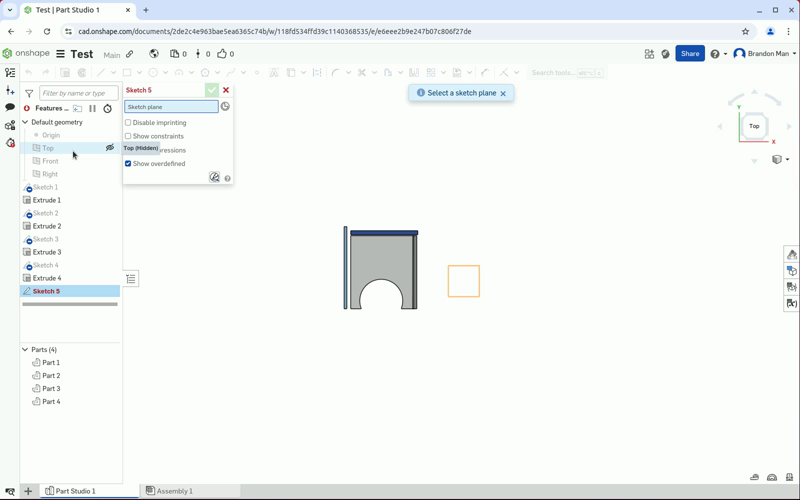
click(73, 150)
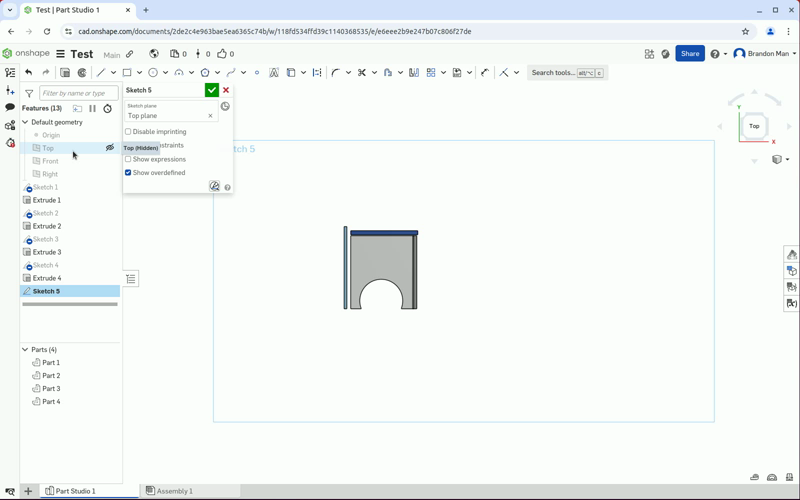
mouse_move(73, 352)
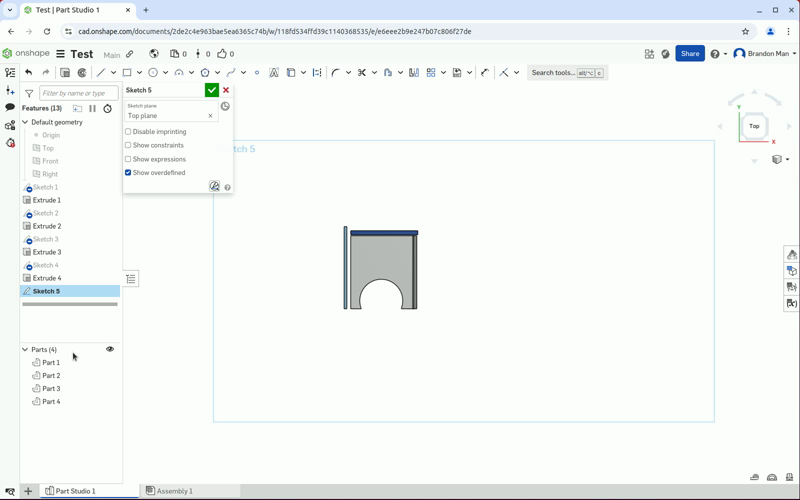
key(y)
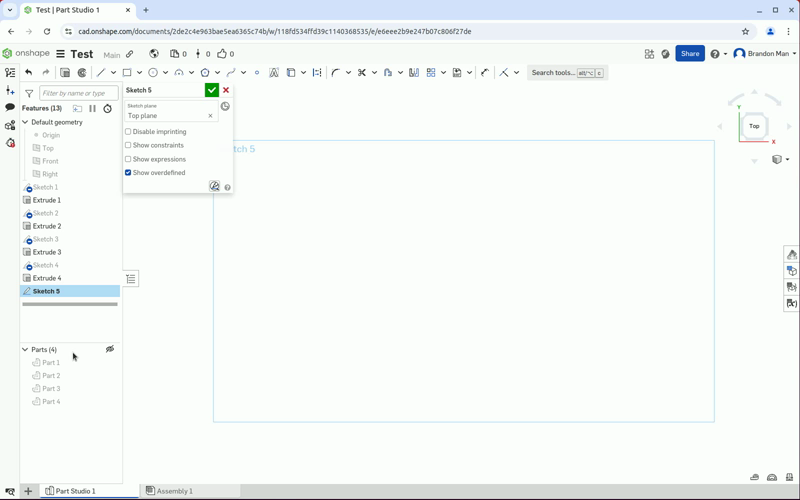
key(l)
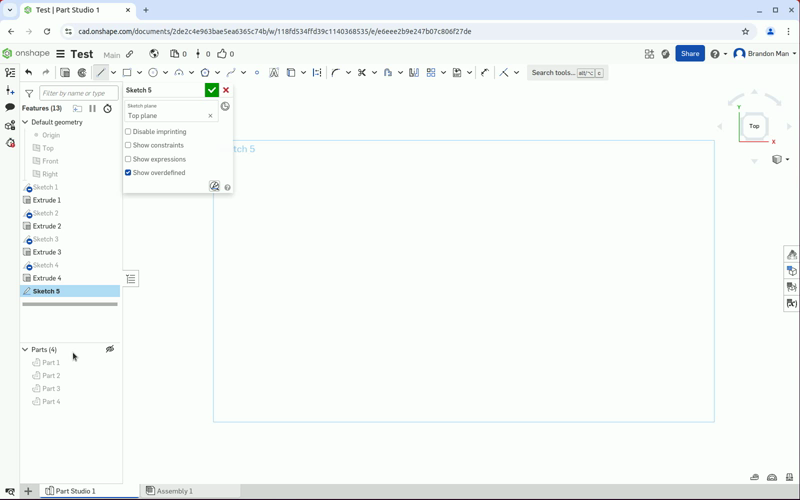
key_down(shift)
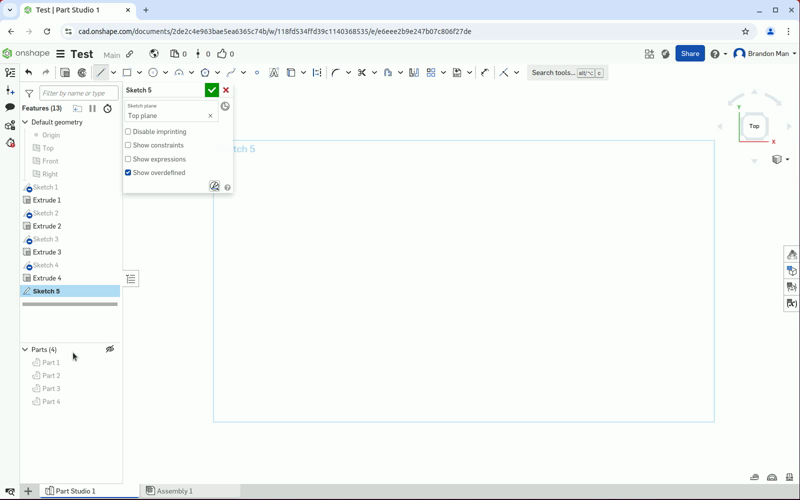
mouse_move(350, 234)
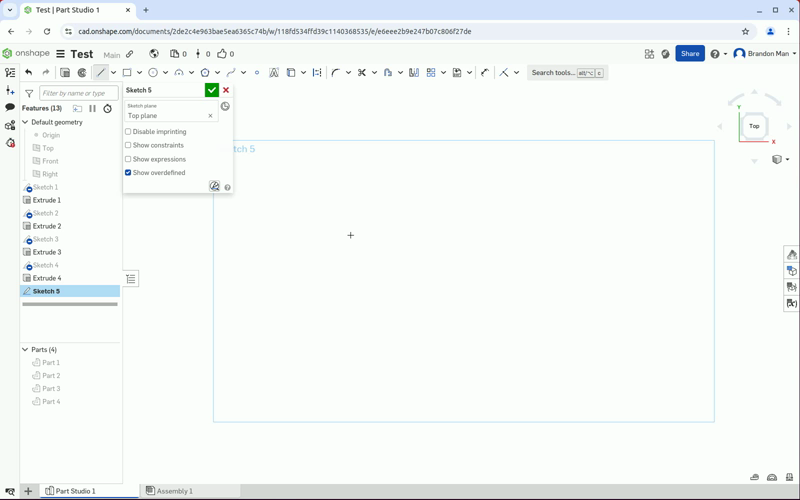
click(350, 234)
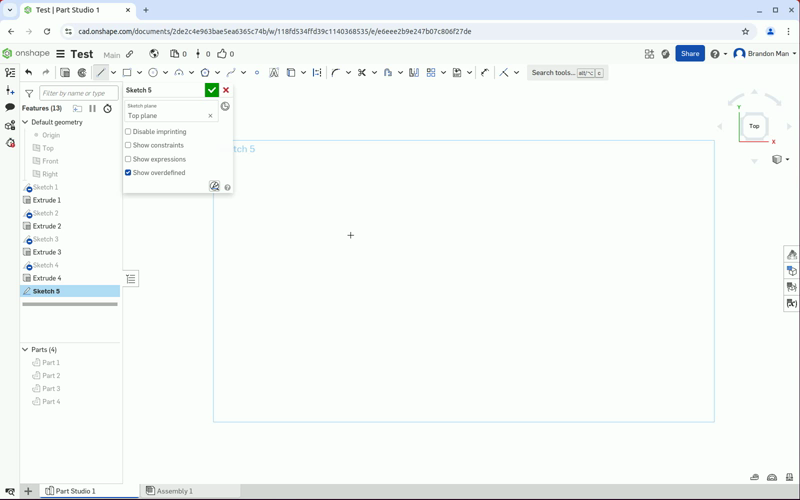
key_up(shift)
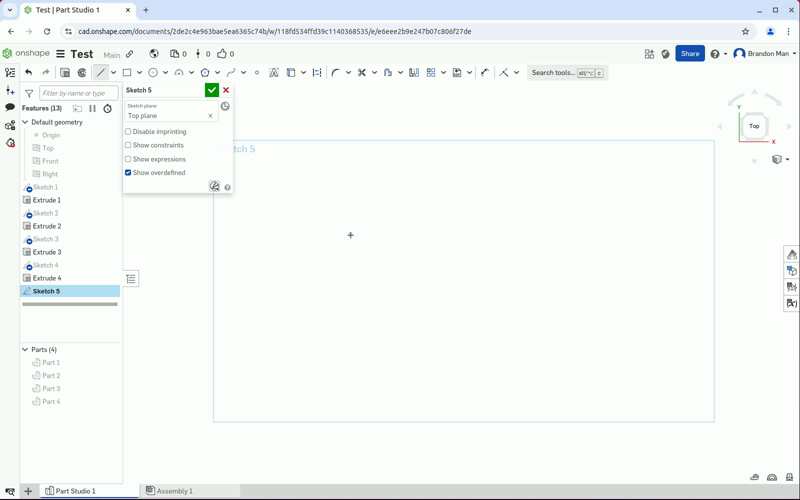
key_down(shift)
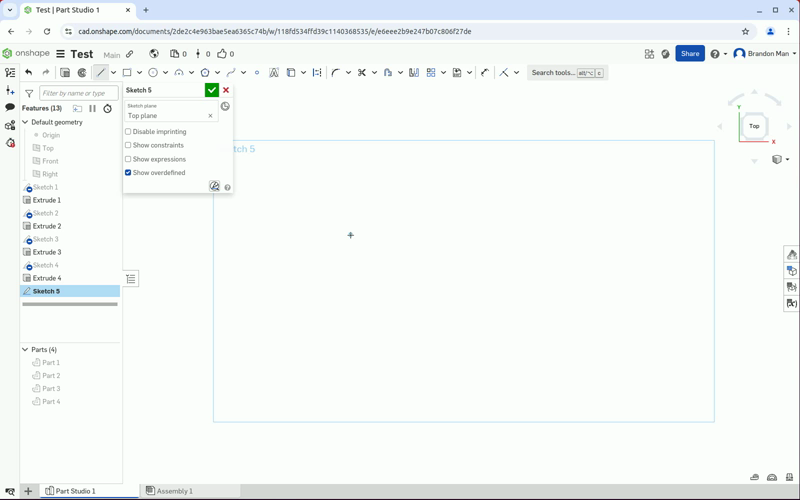
mouse_move(413, 234)
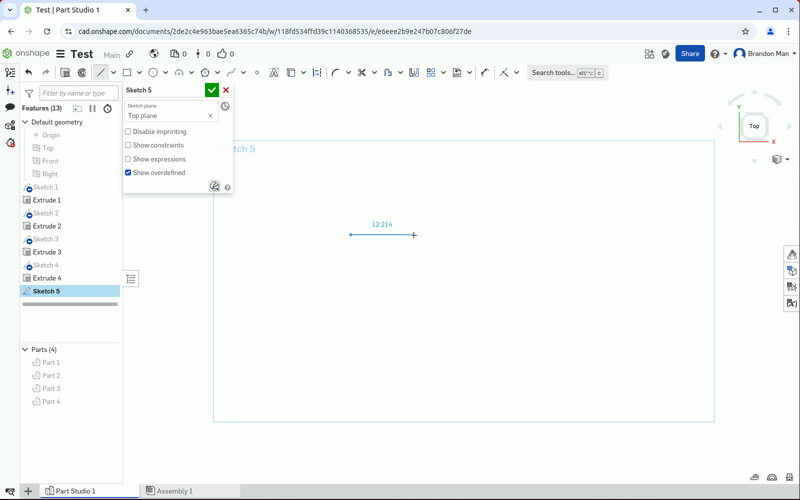
click(413, 234)
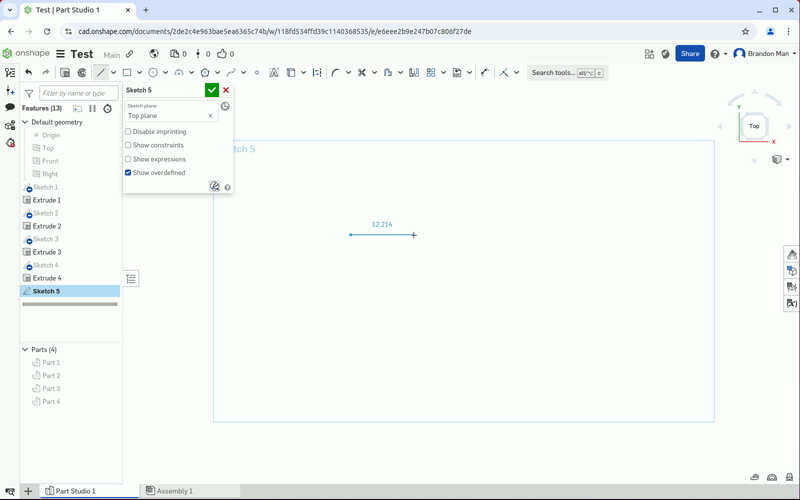
key_up(shift)
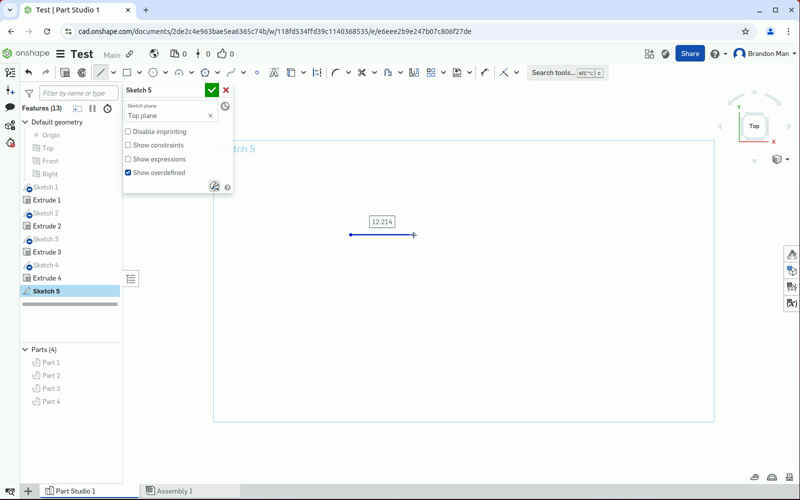
key_down(shift)
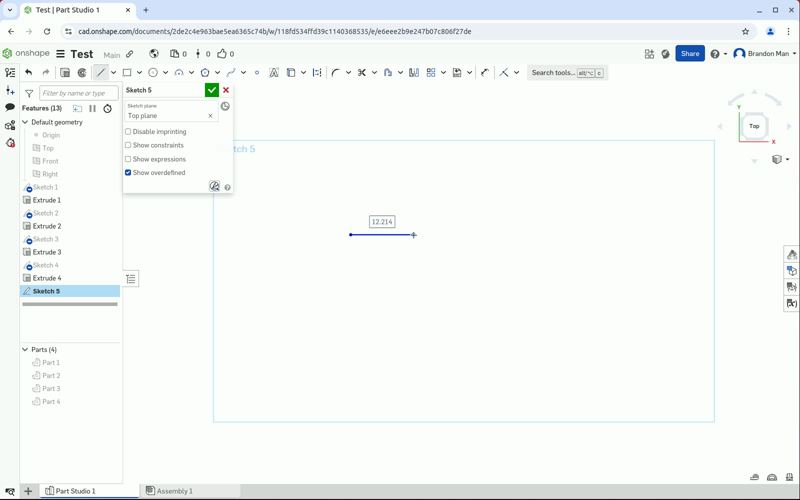
mouse_move(443, 234)
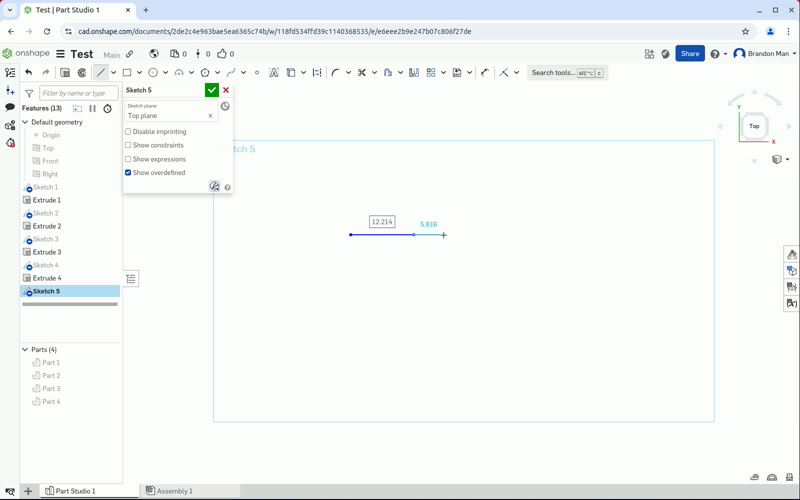
mouse_move(417, 234)
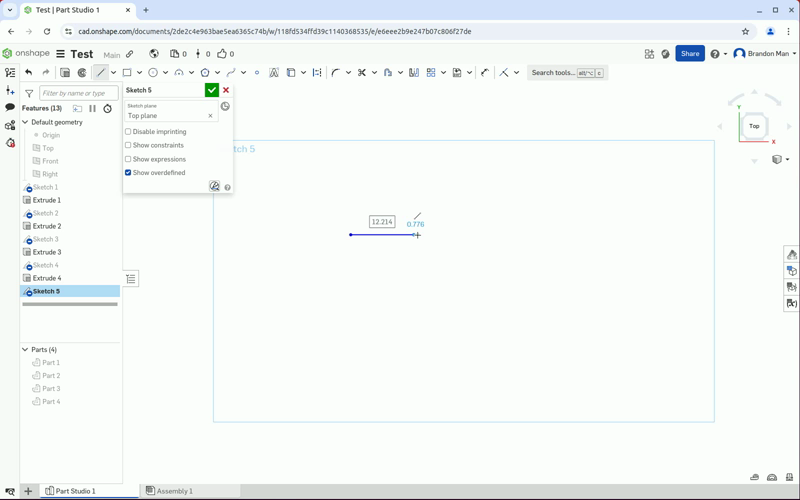
scroll(6)
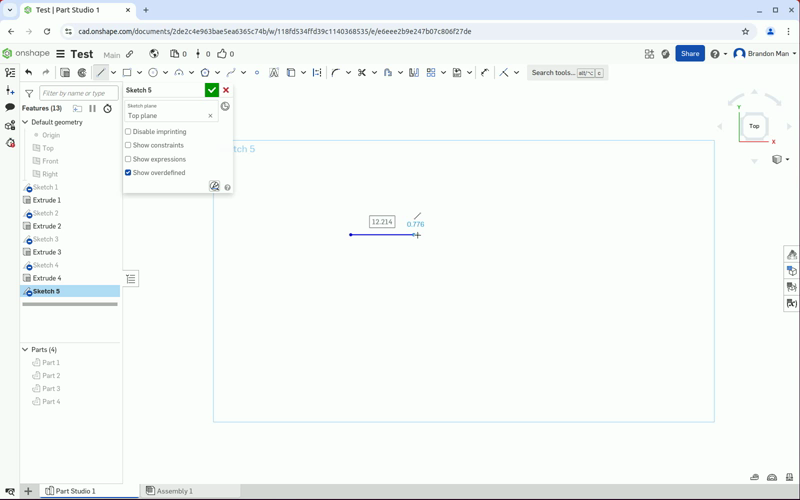
scroll(6)
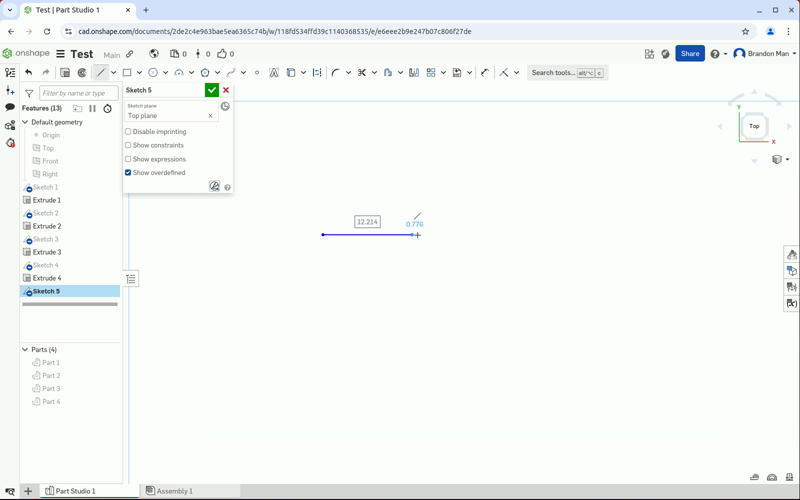
scroll(6)
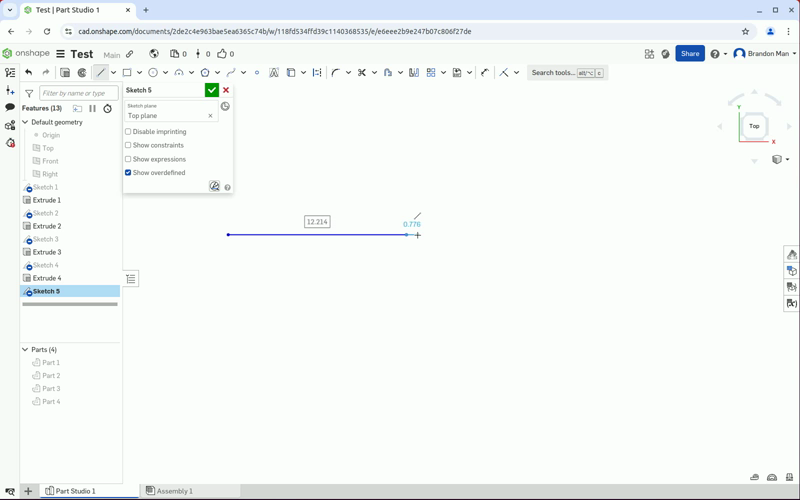
scroll(6)
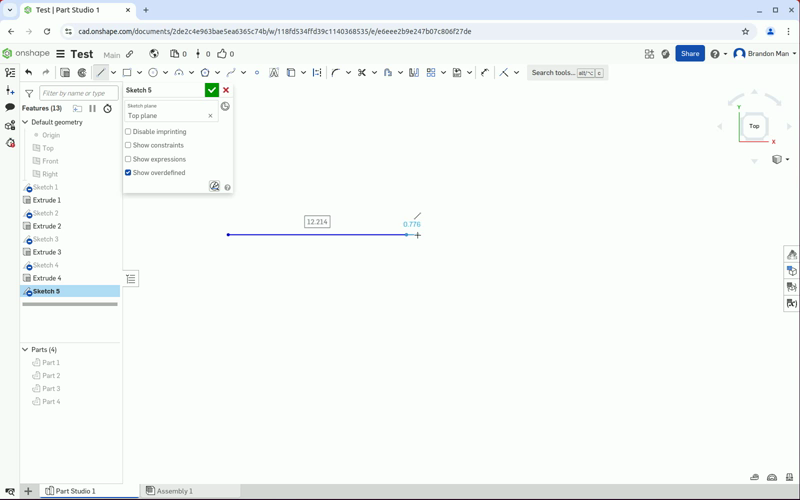
scroll(6)
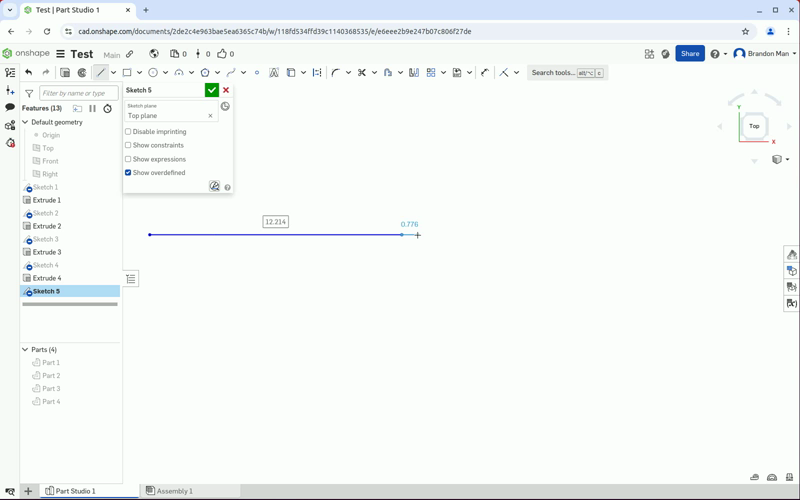
scroll(6)
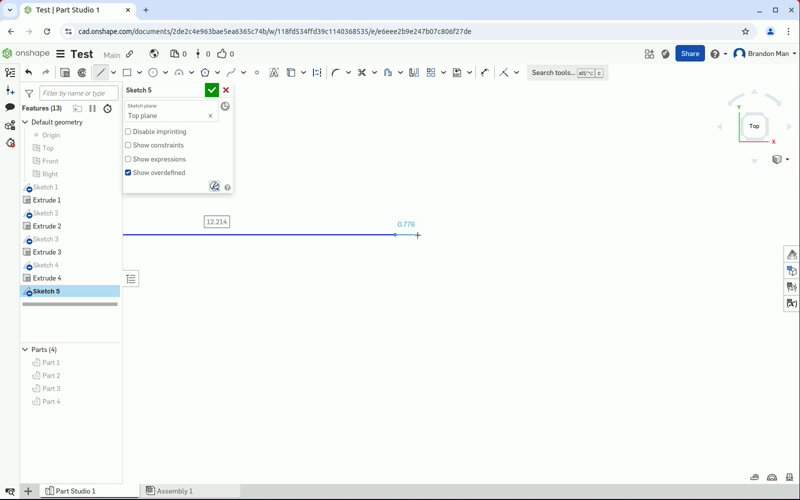
scroll(6)
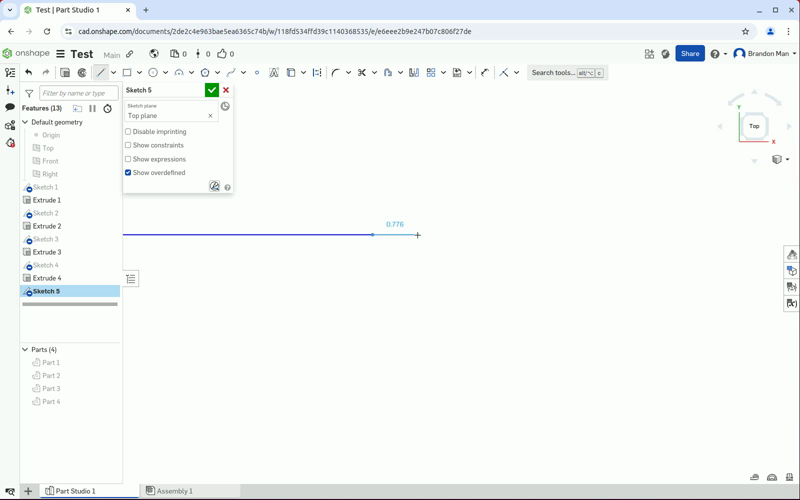
click(417, 234)
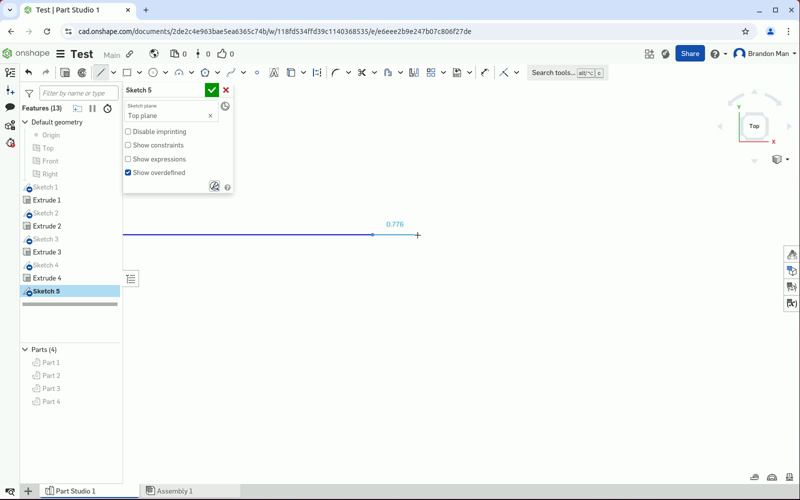
scroll(-6)
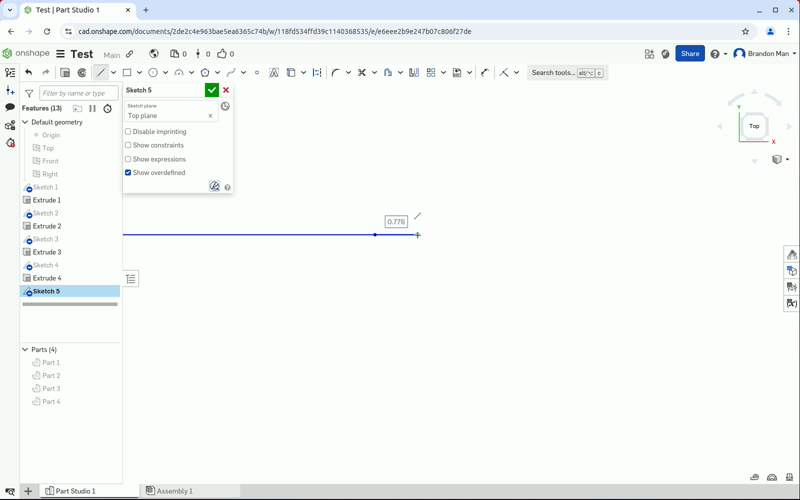
scroll(-6)
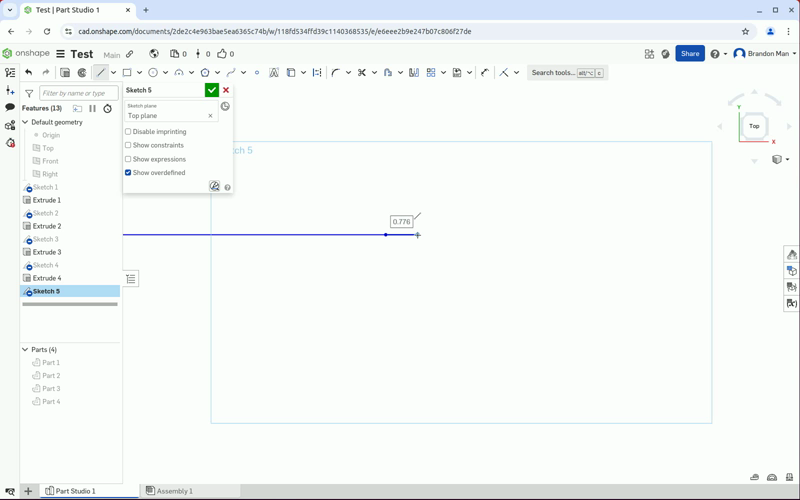
scroll(-6)
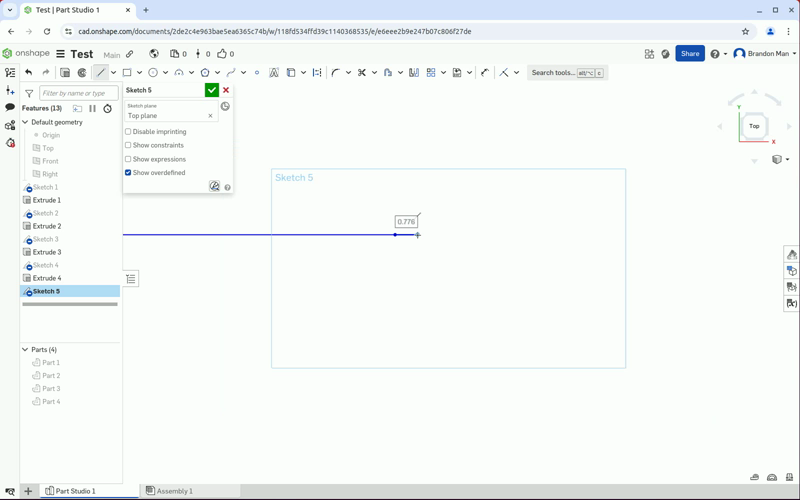
scroll(-6)
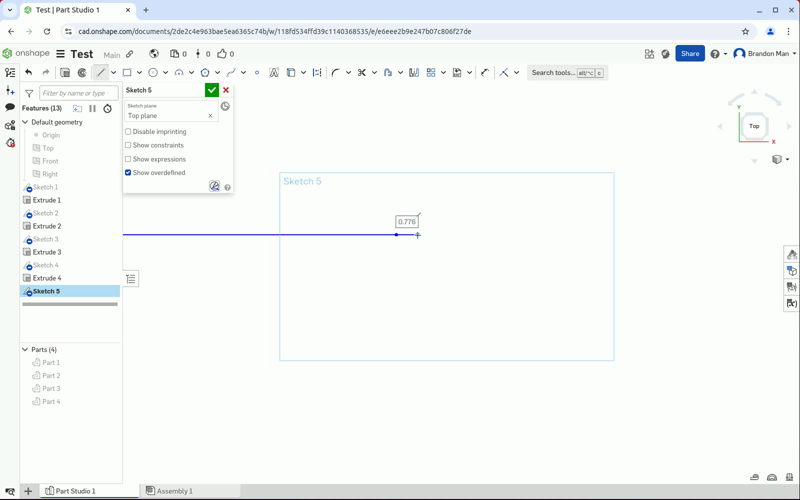
scroll(-6)
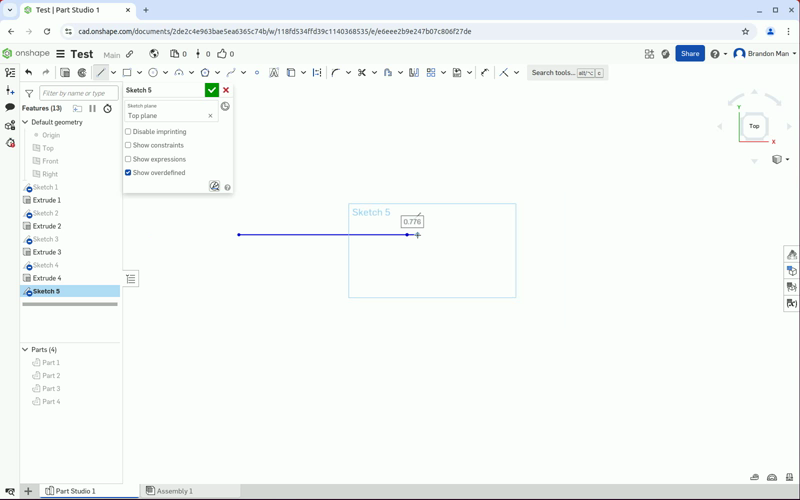
scroll(-6)
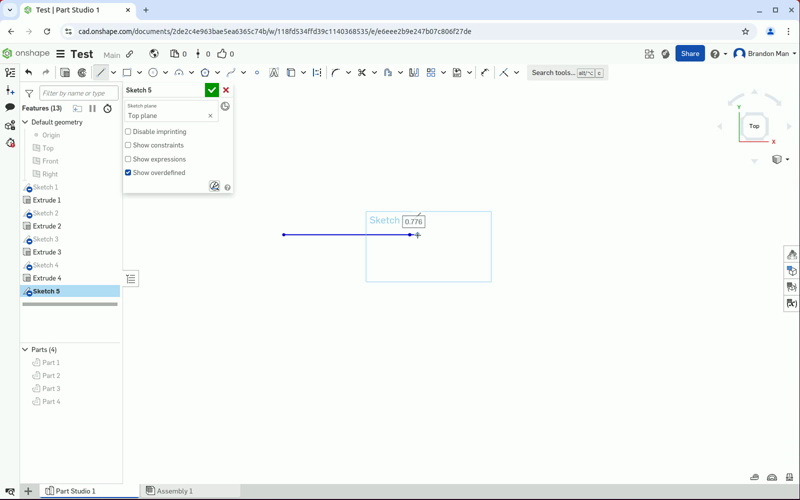
scroll(-6)
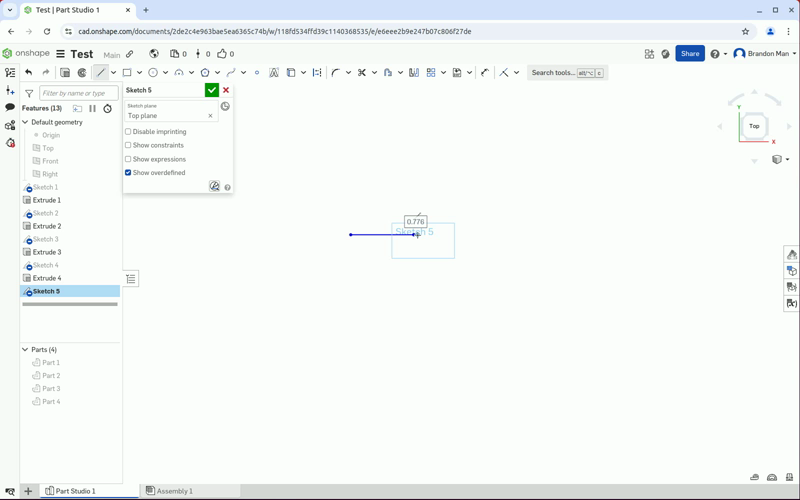
key_up(shift)
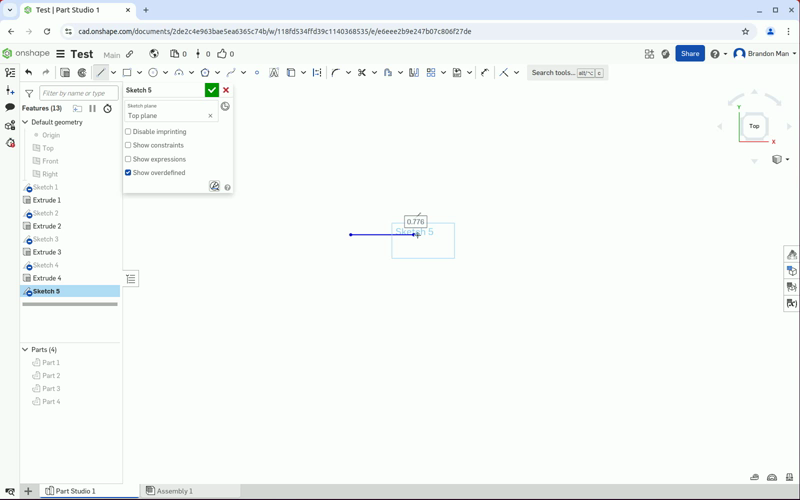
key_down(shift)
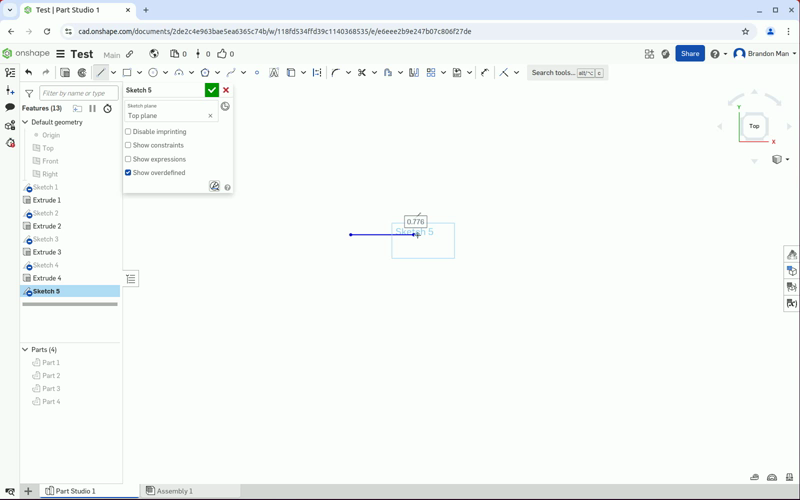
mouse_move(447, 234)
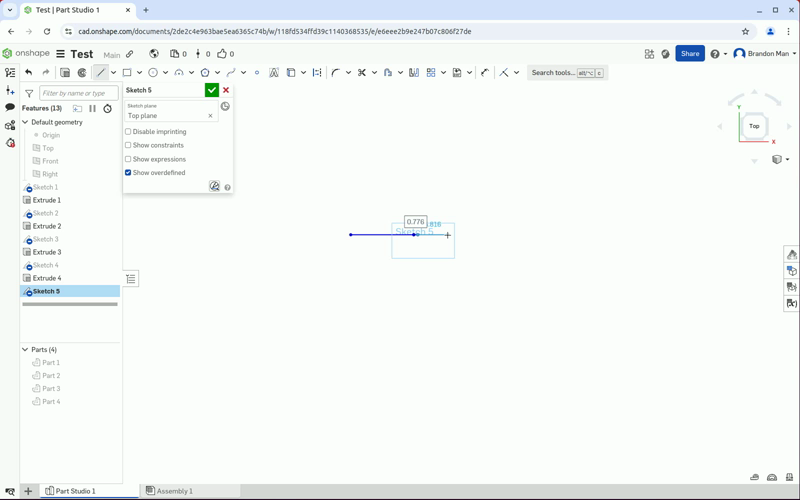
mouse_move(417, 230)
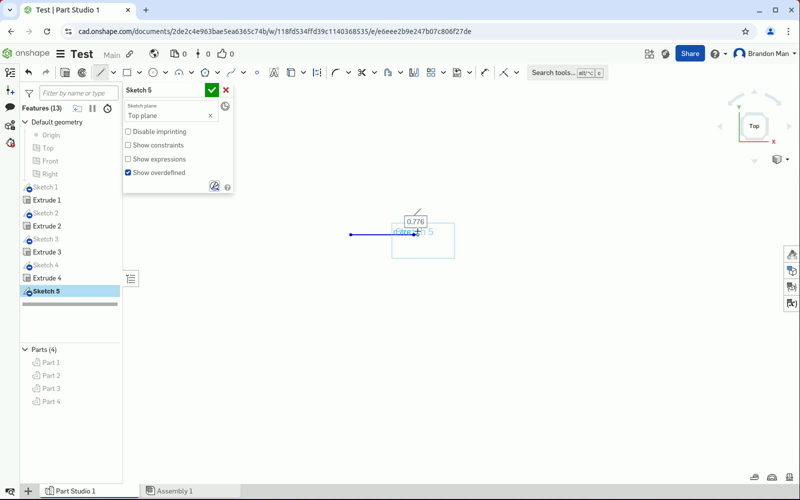
scroll(6)
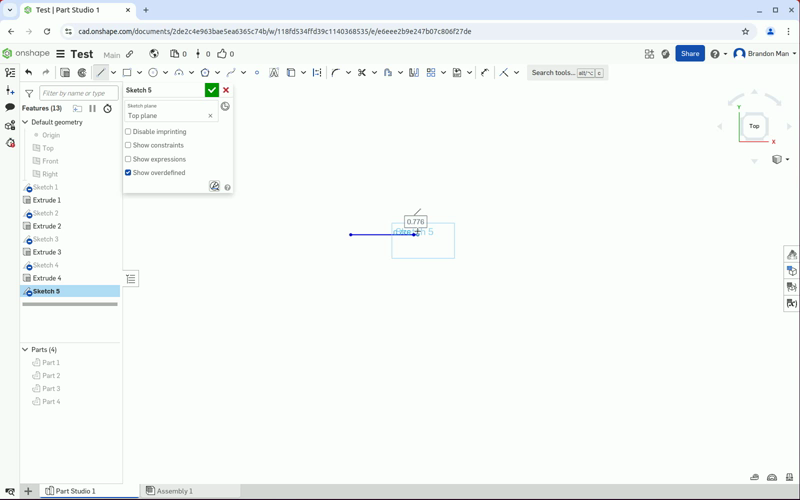
scroll(6)
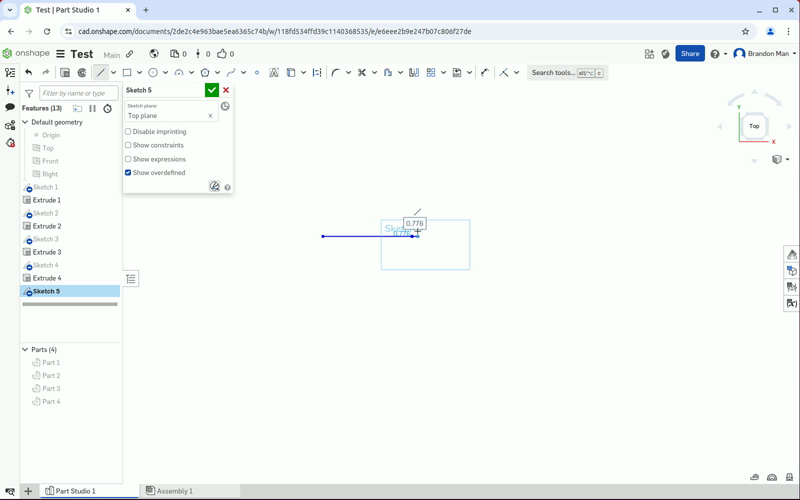
scroll(6)
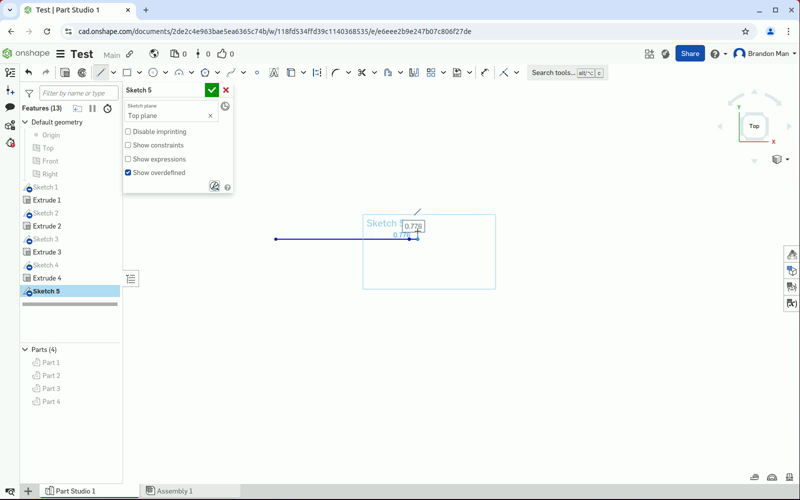
scroll(6)
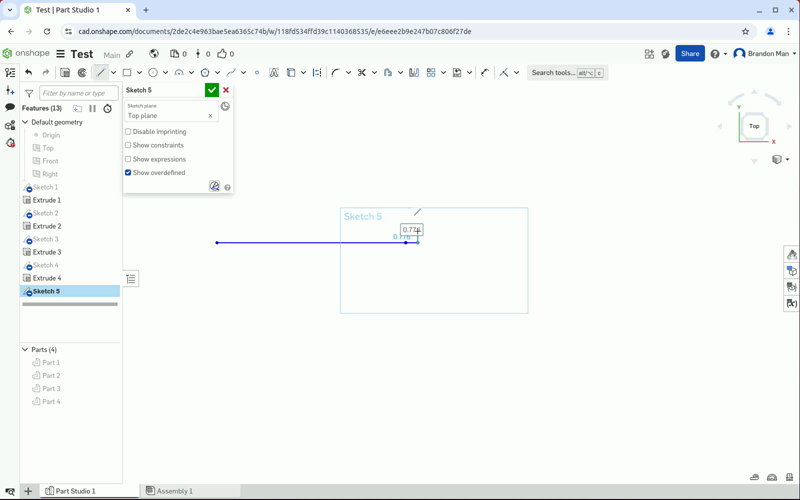
scroll(6)
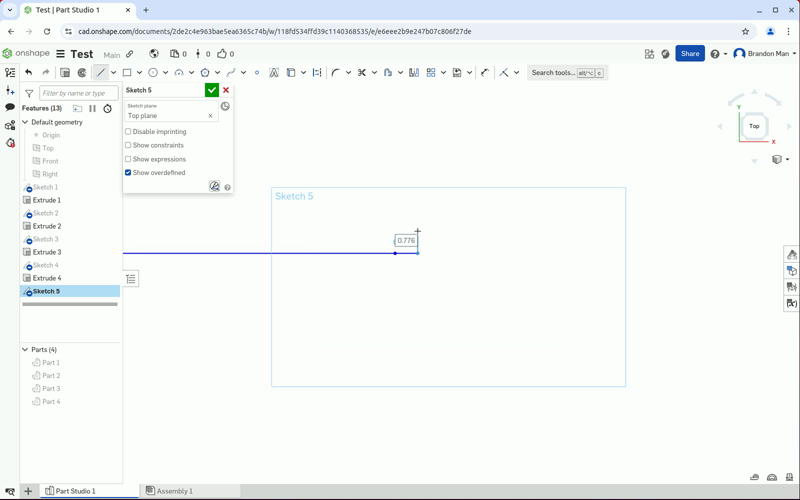
scroll(6)
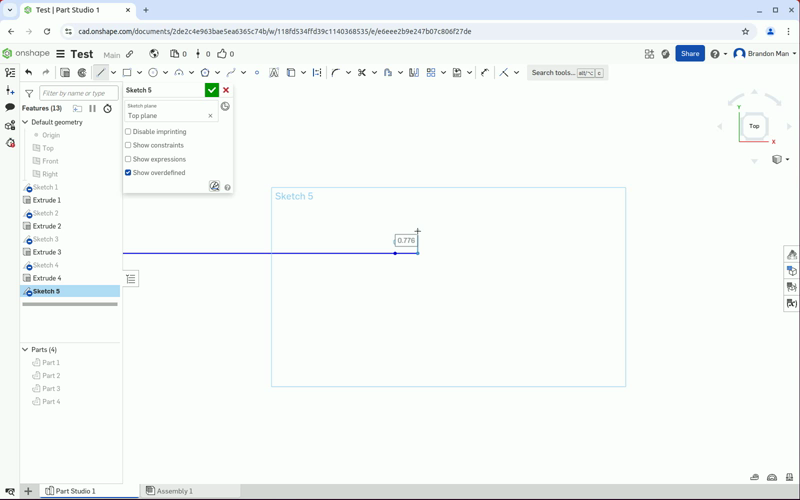
scroll(6)
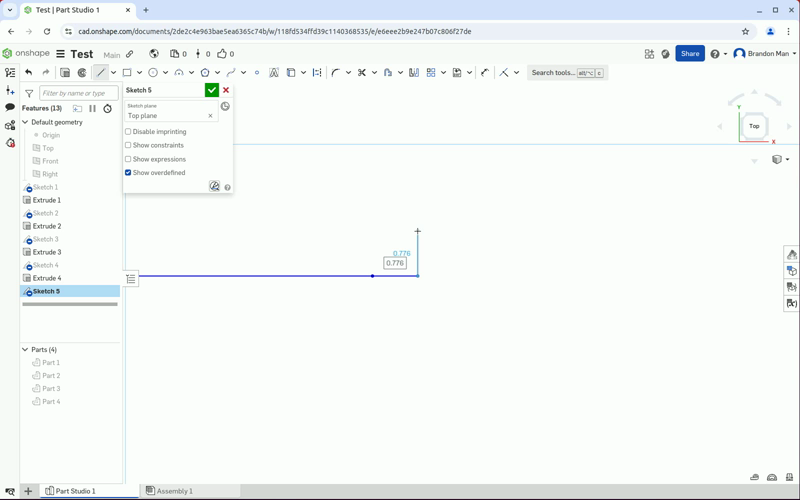
click(417, 230)
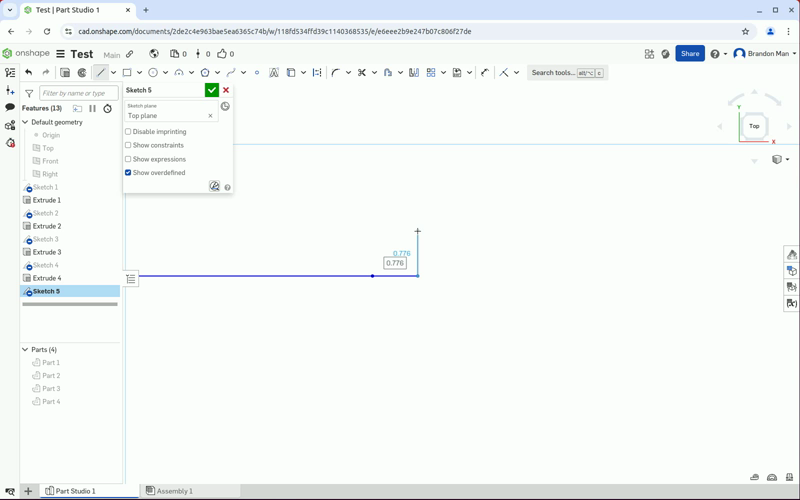
scroll(-6)
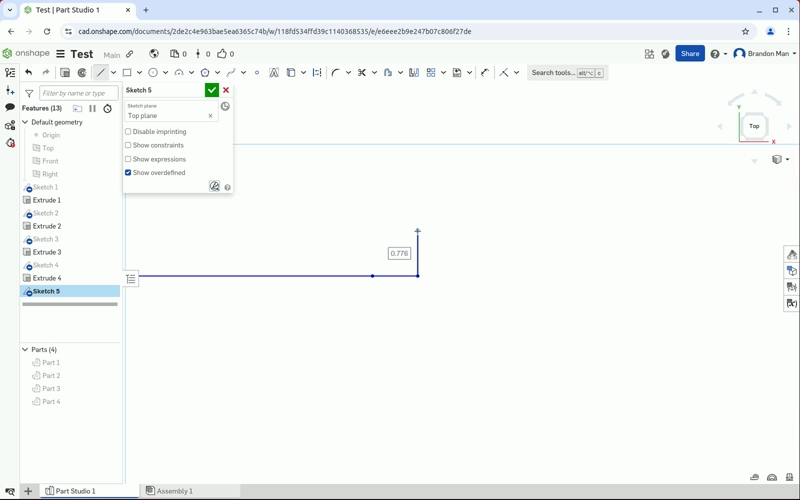
scroll(-6)
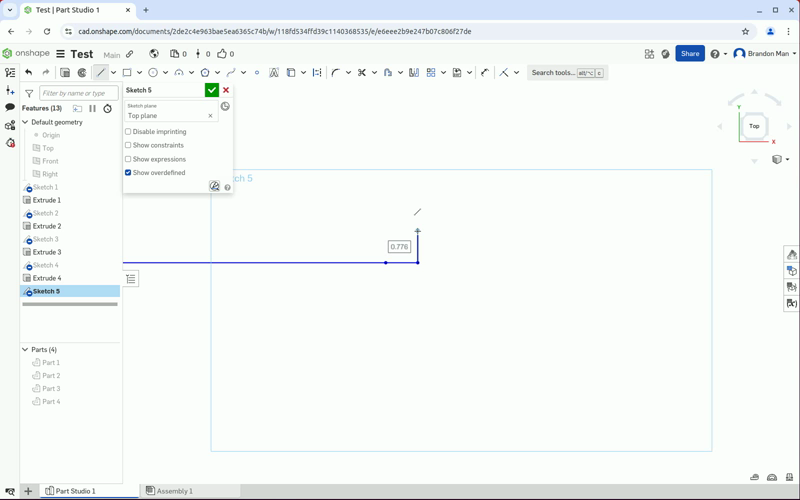
scroll(-6)
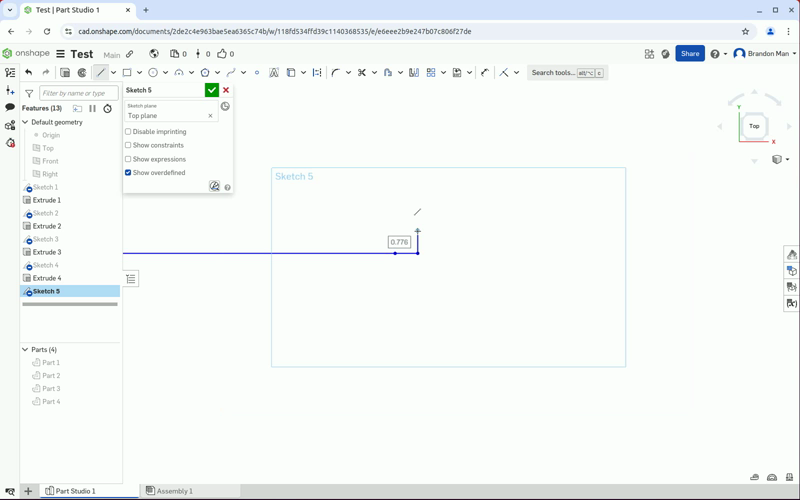
scroll(-6)
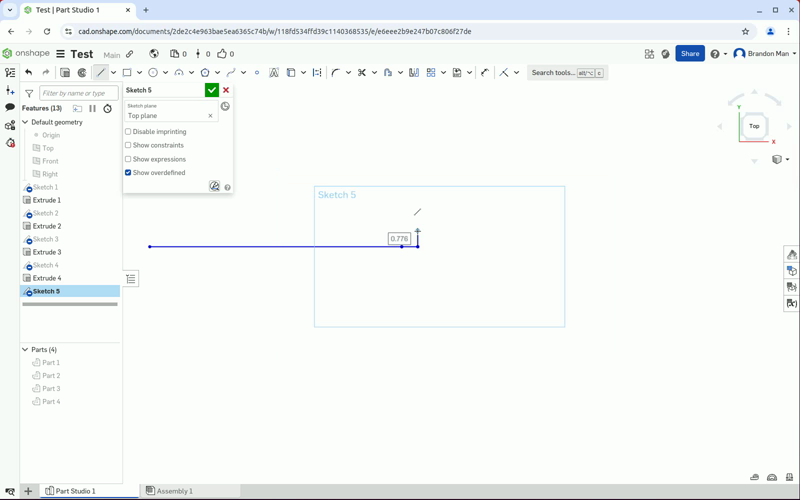
scroll(-6)
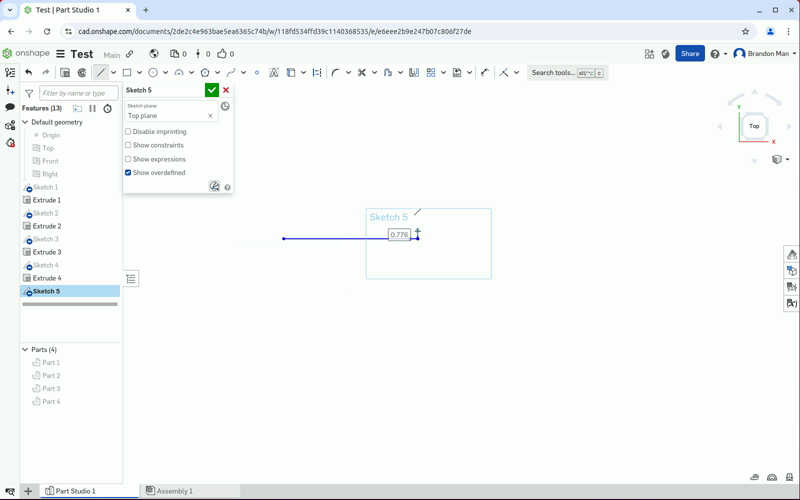
scroll(-6)
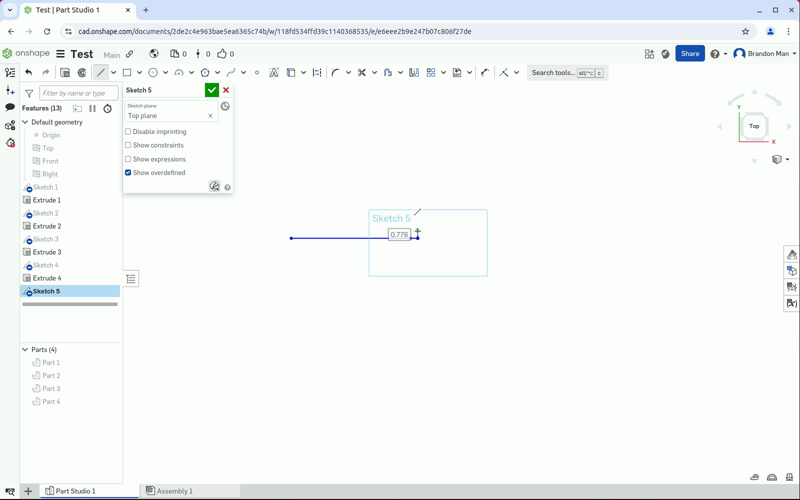
scroll(-6)
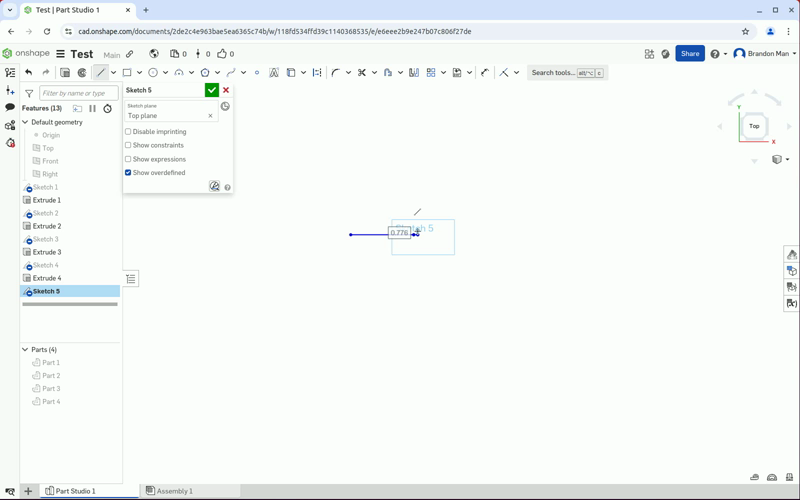
key_up(shift)
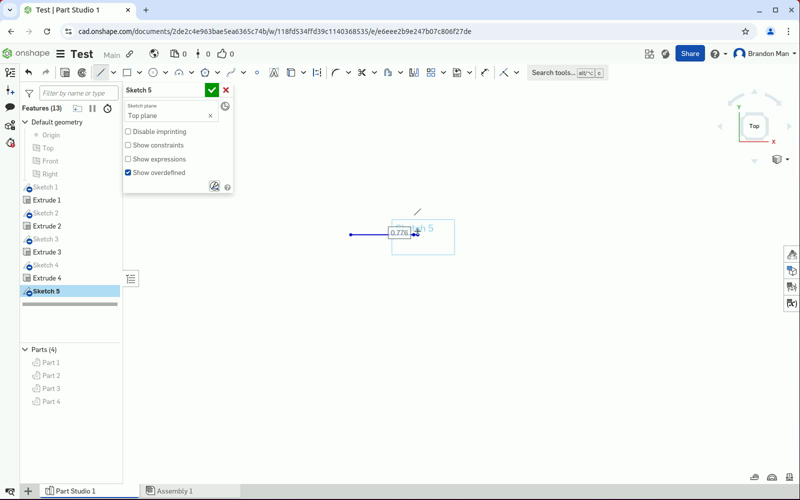
key_down(shift)
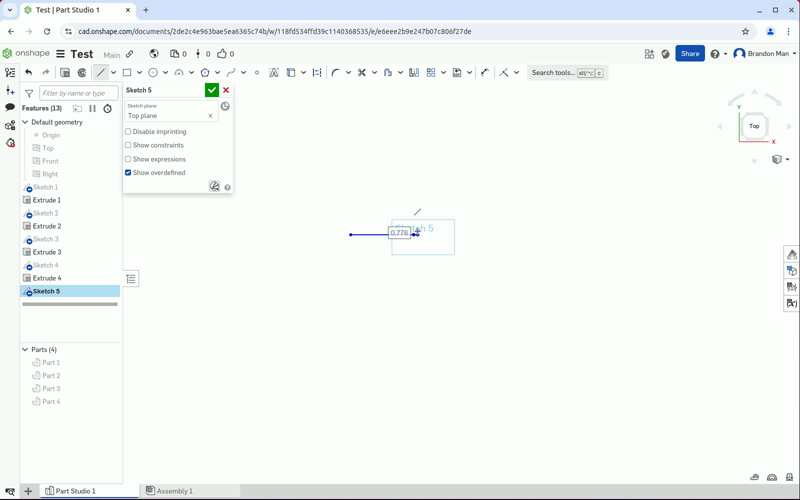
mouse_move(350, 230)
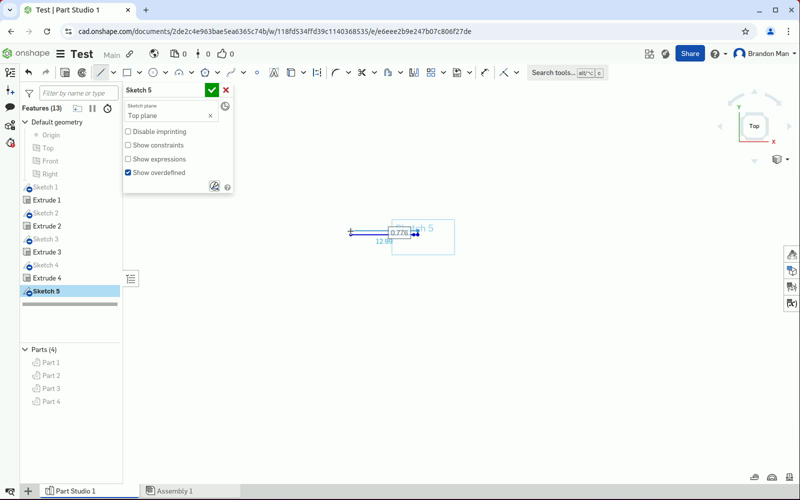
scroll(6)
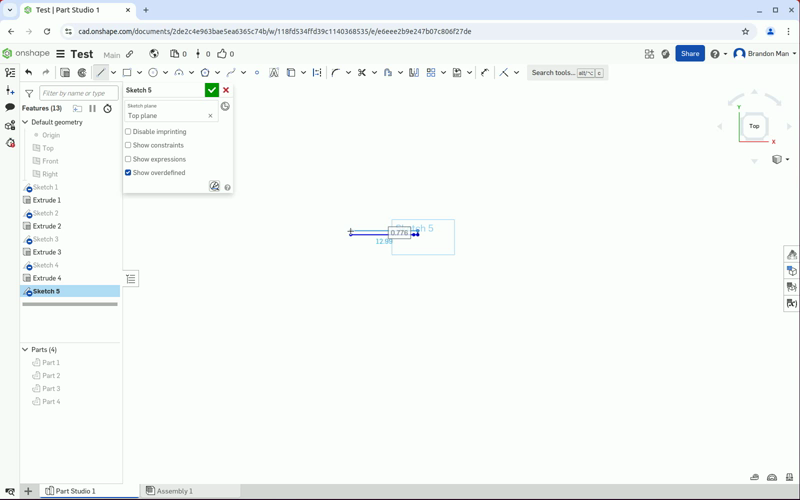
scroll(6)
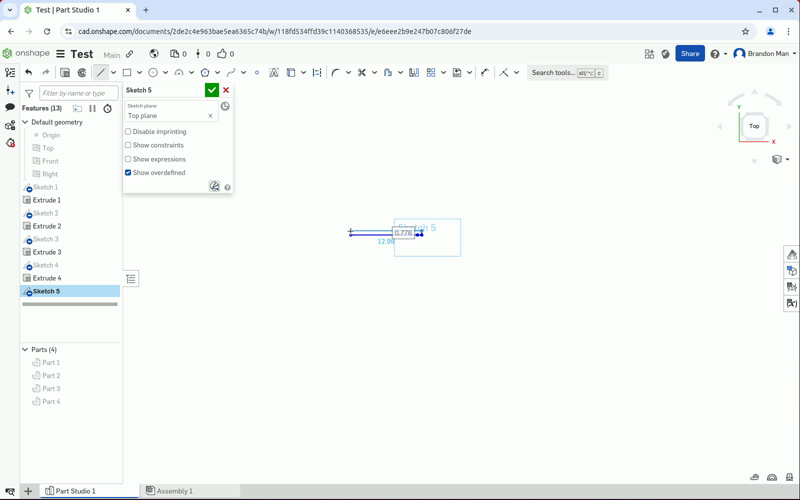
scroll(6)
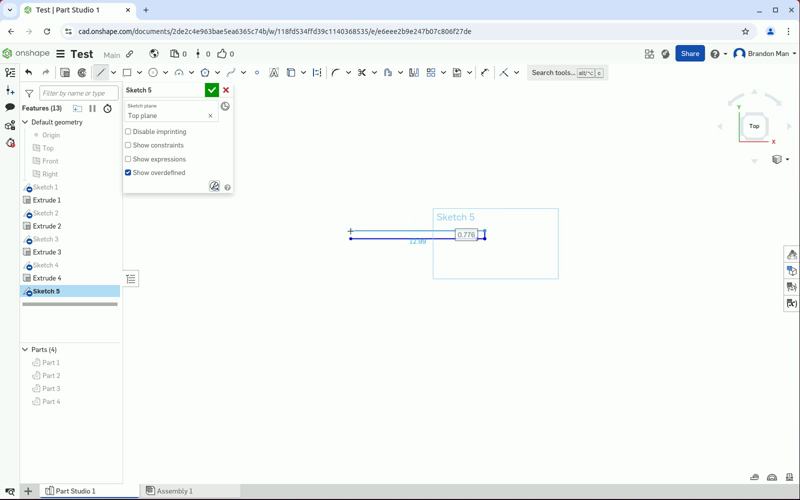
scroll(6)
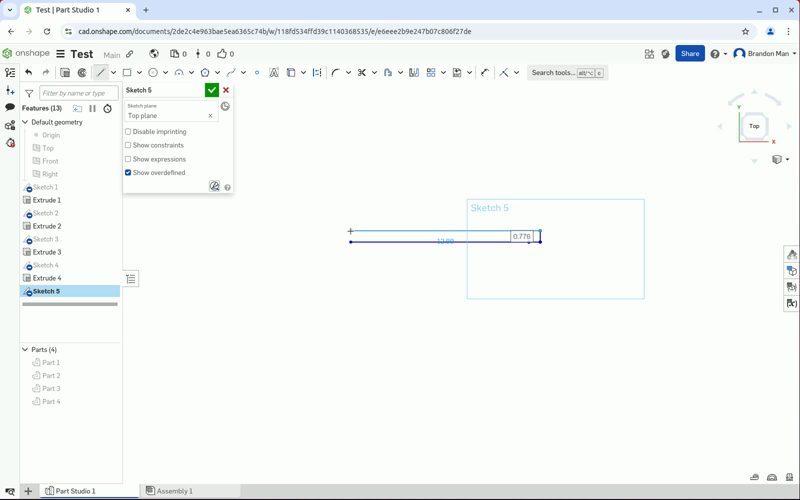
scroll(6)
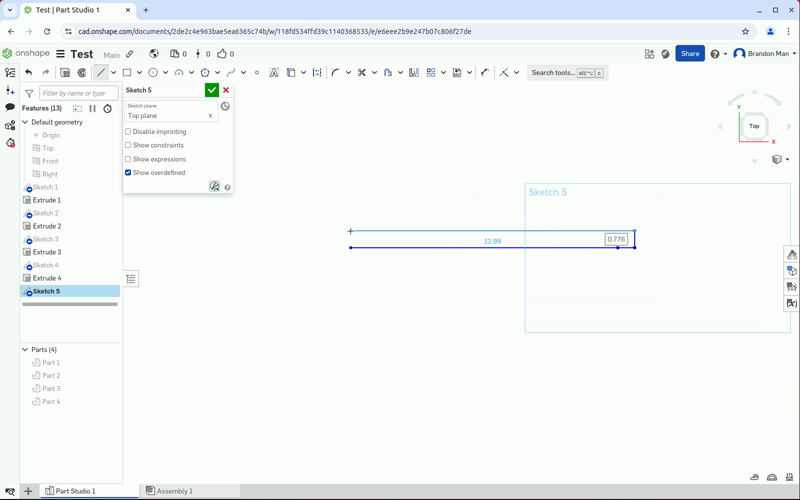
scroll(6)
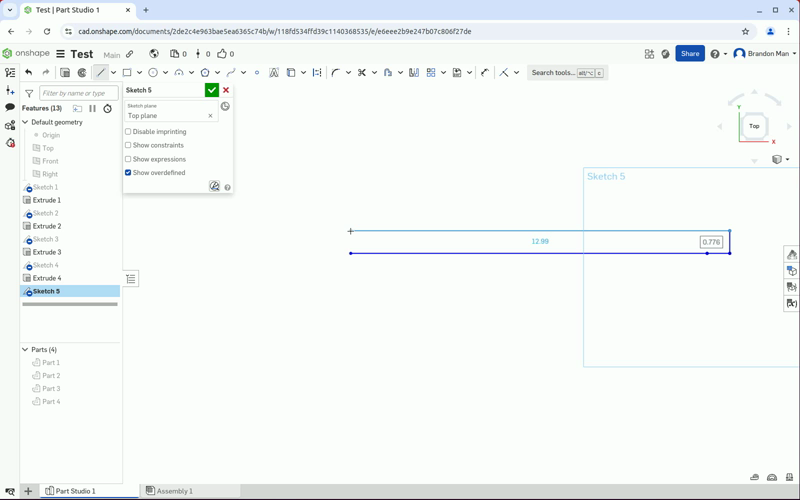
scroll(6)
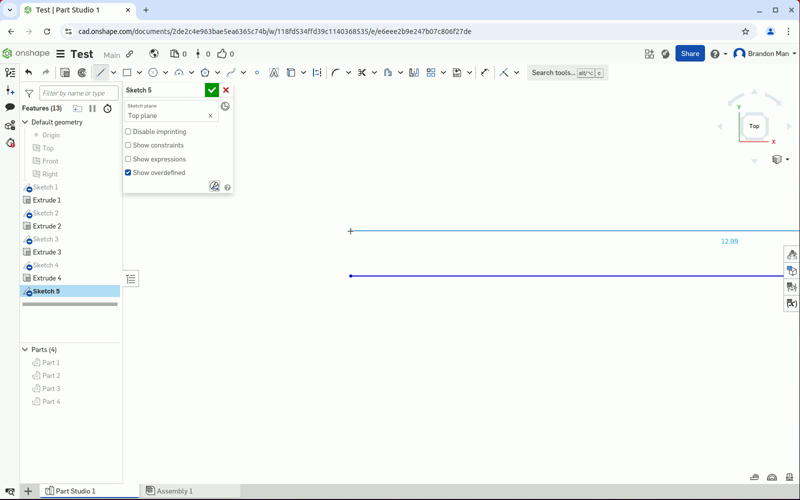
click(350, 230)
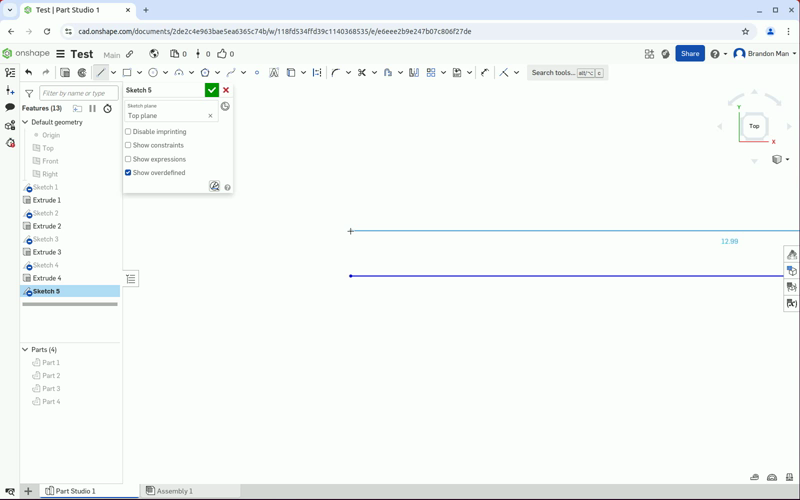
scroll(-6)
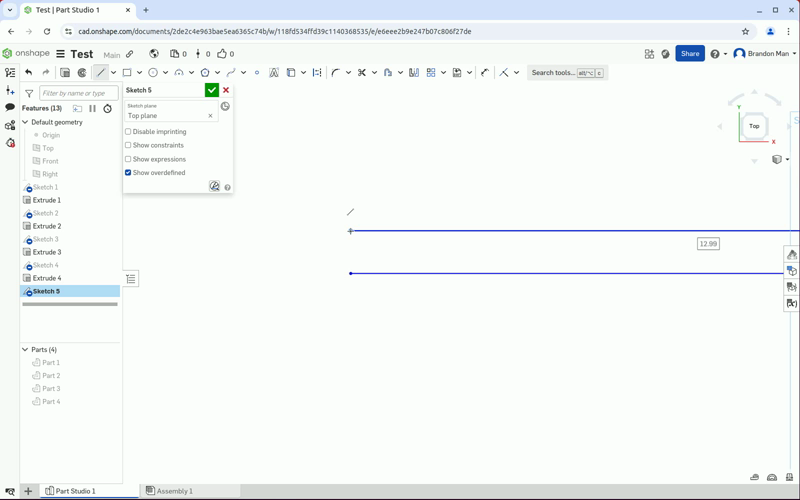
scroll(-6)
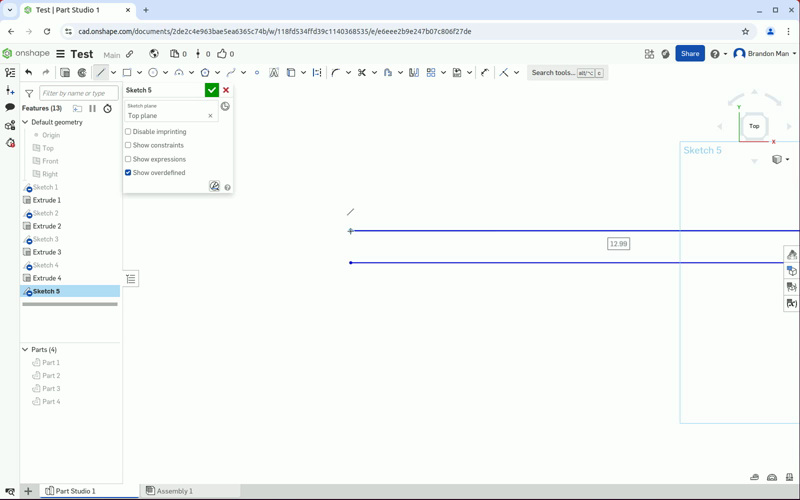
scroll(-6)
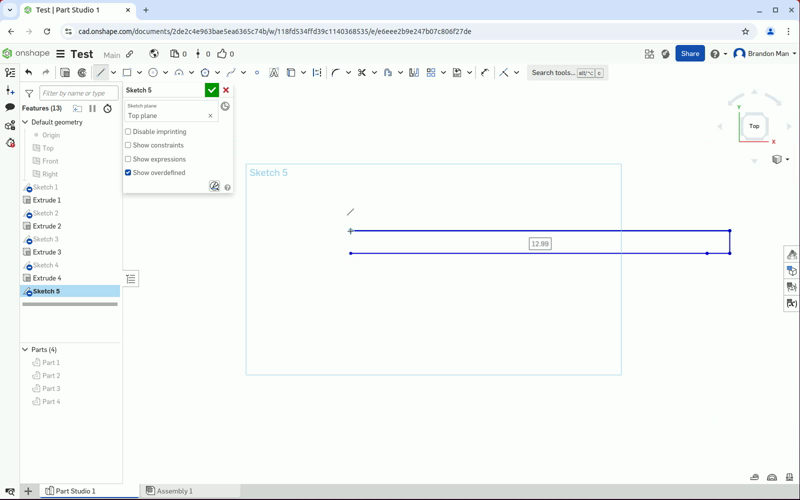
scroll(-6)
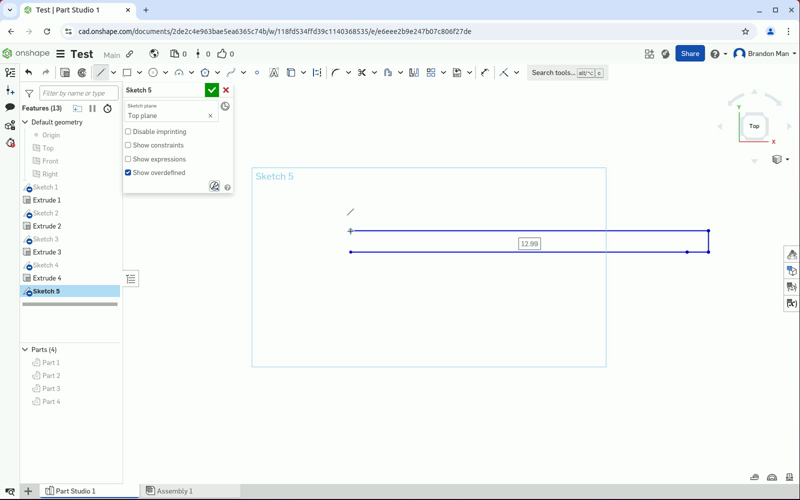
scroll(-6)
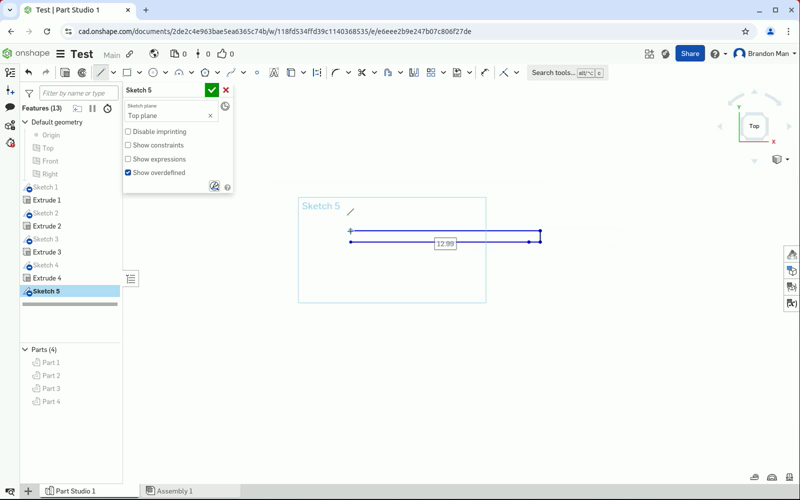
scroll(-6)
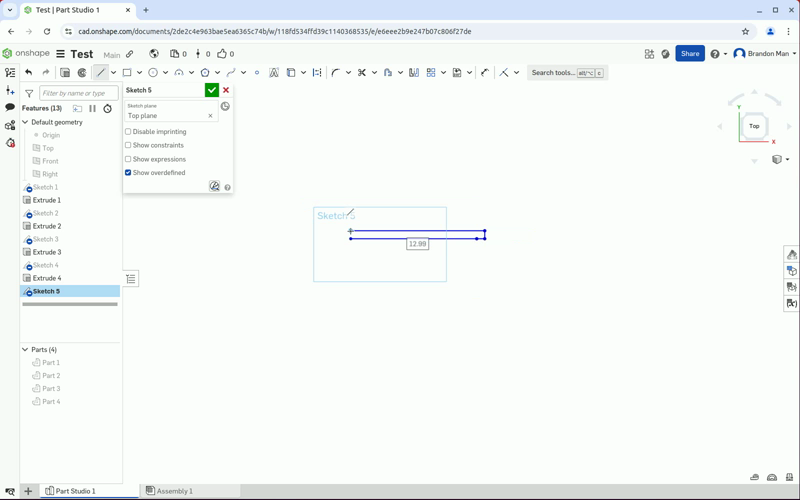
scroll(-6)
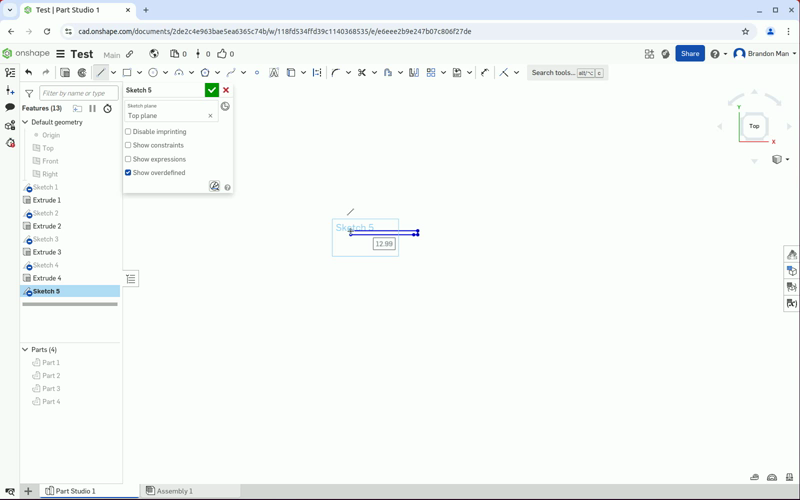
key_up(shift)
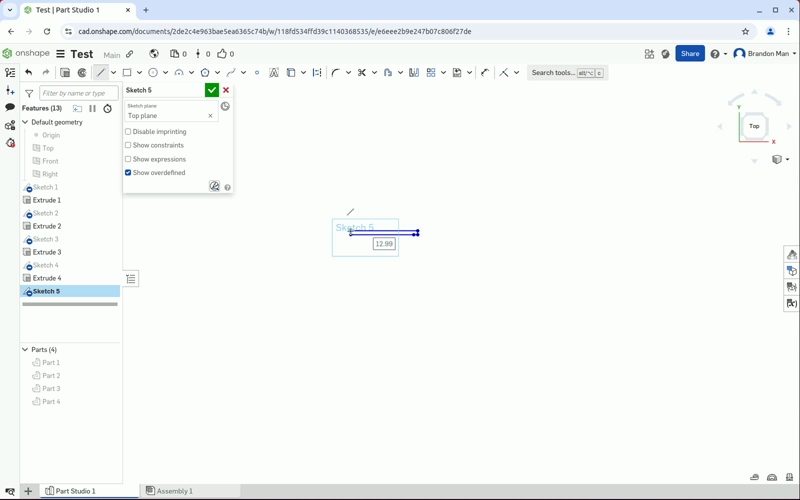
mouse_move(380, 230)
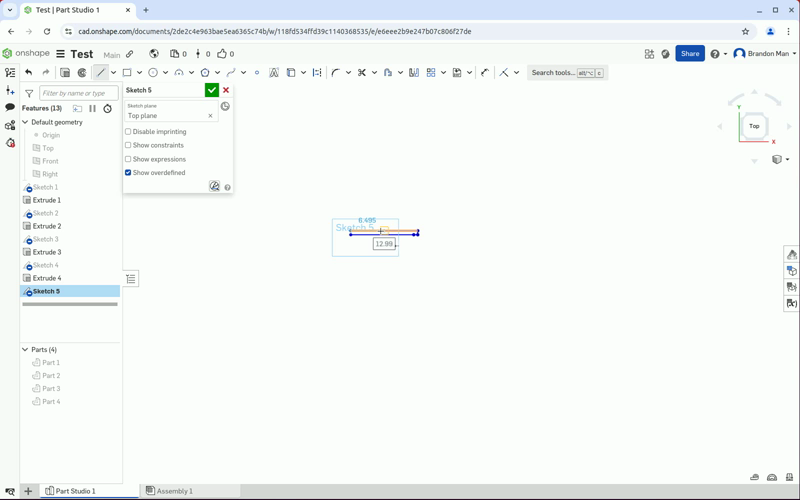
key_down(shift)
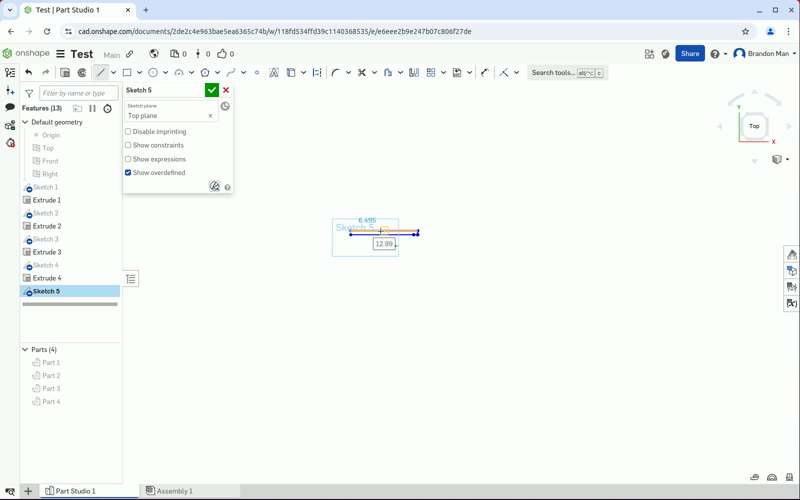
mouse_move(350, 234)
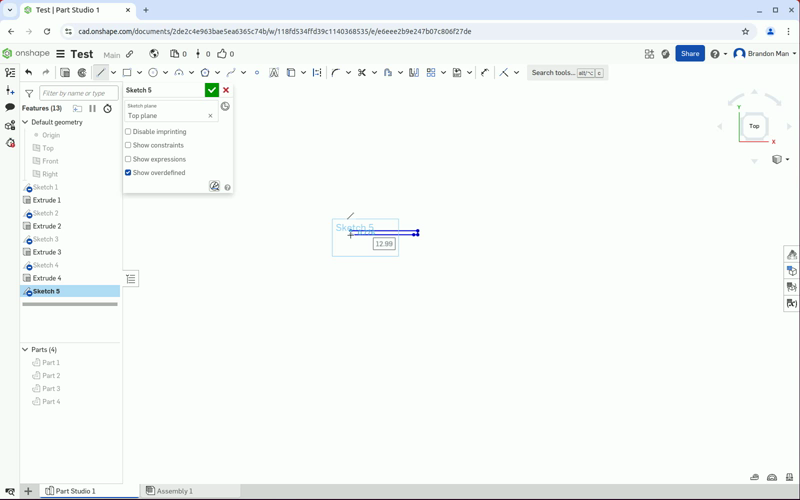
scroll(6)
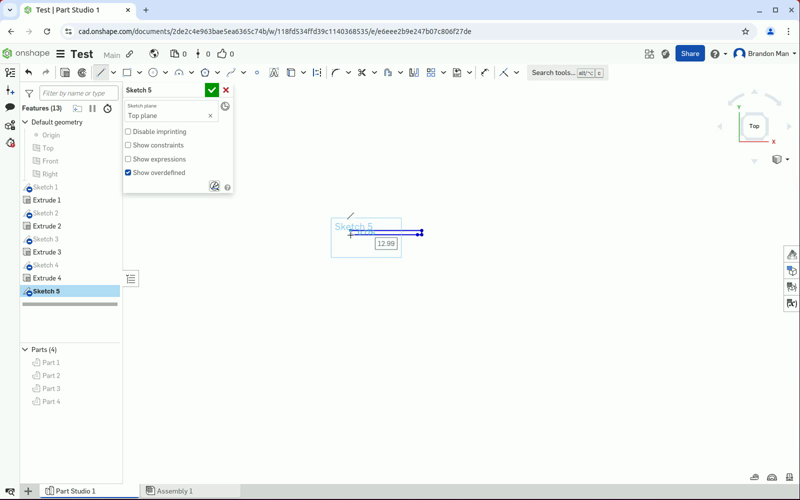
scroll(6)
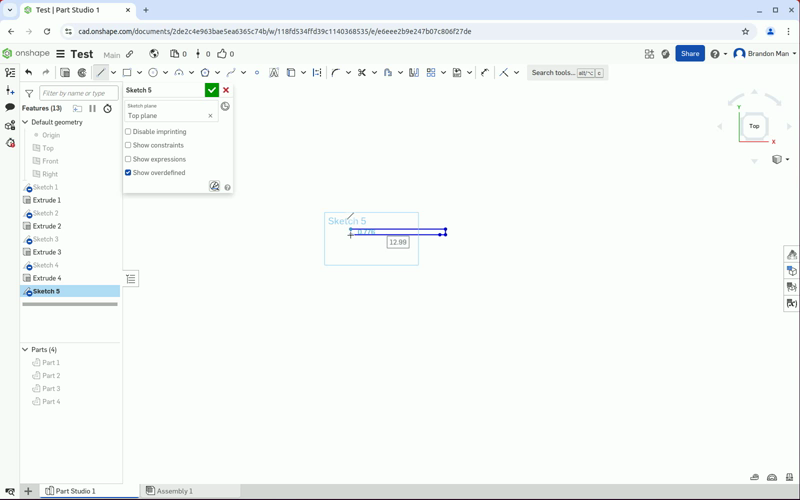
scroll(6)
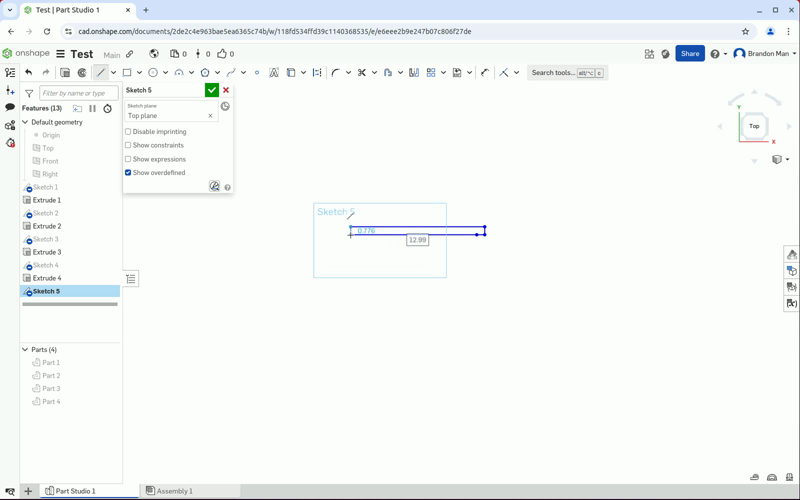
scroll(6)
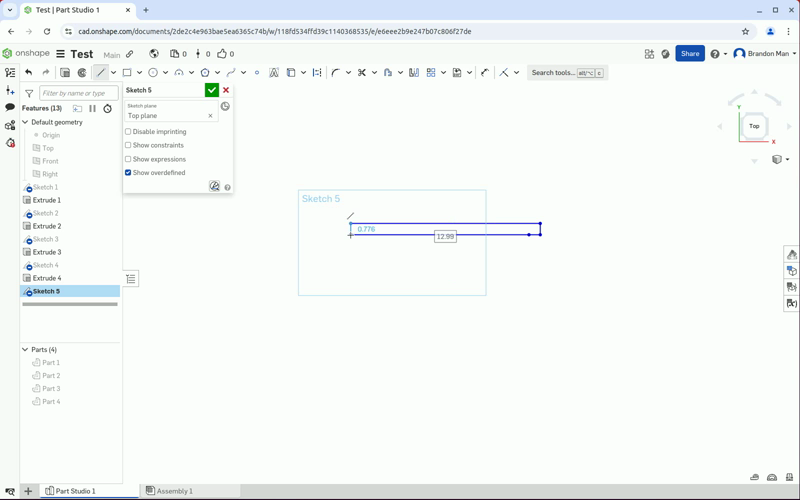
scroll(6)
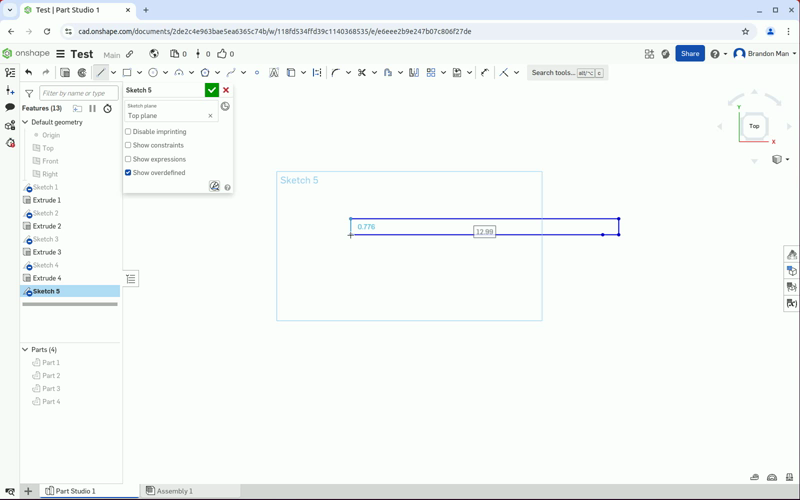
scroll(6)
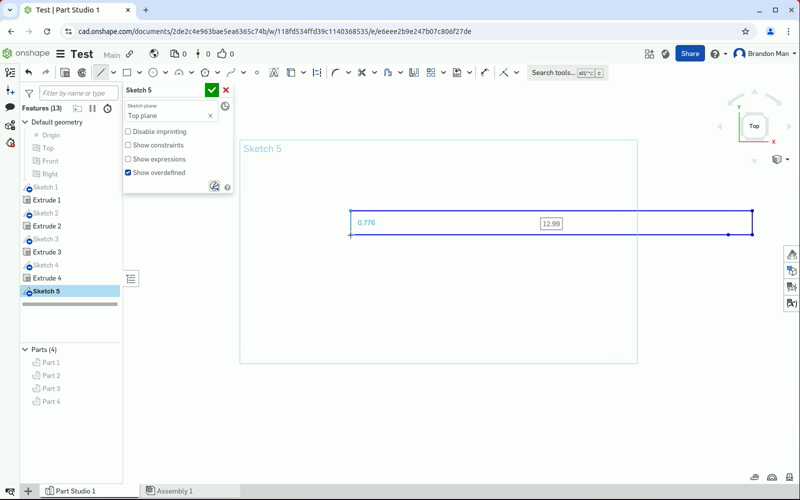
scroll(6)
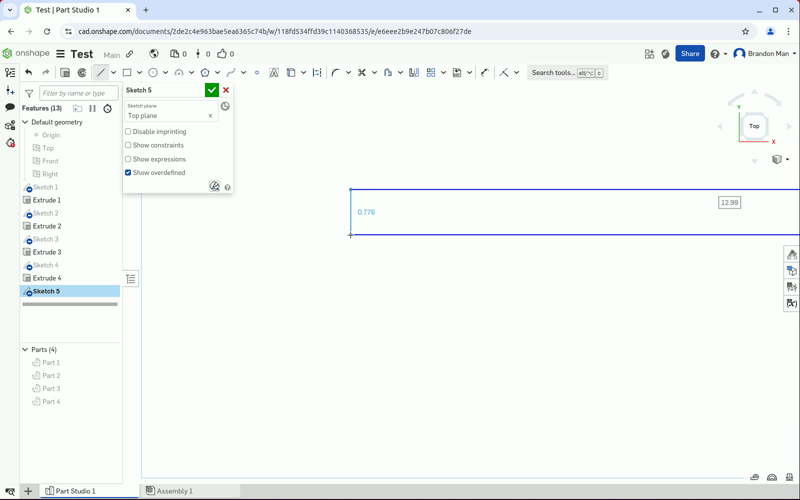
key_up(shift)
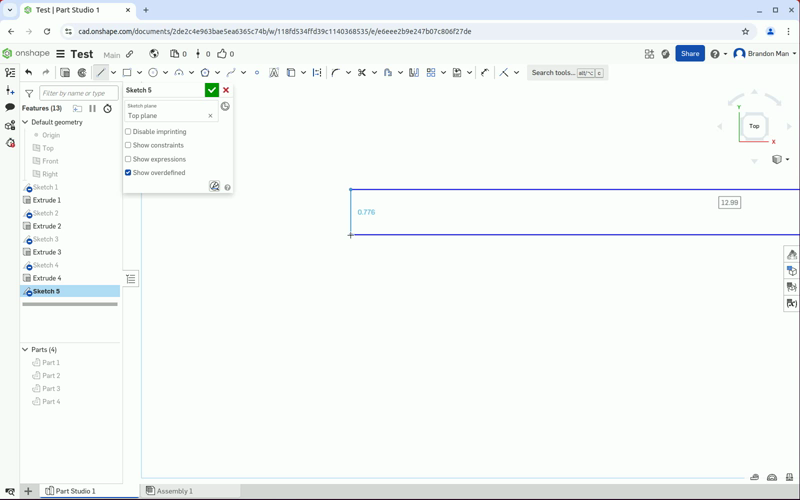
click(350, 234)
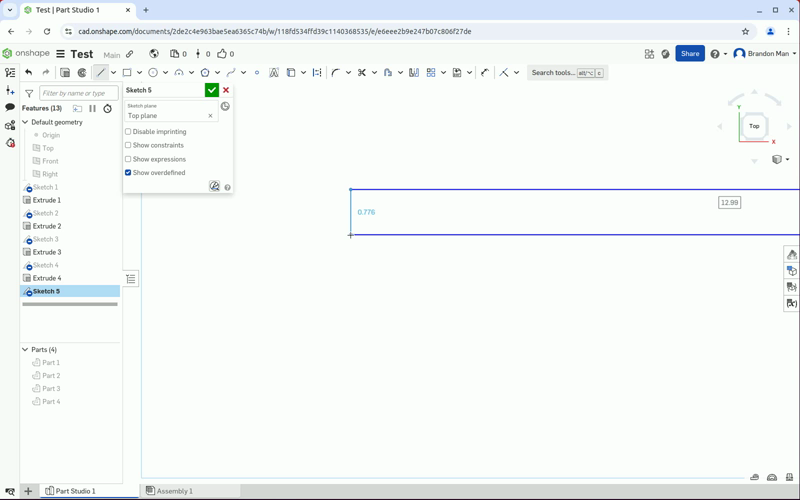
scroll(-6)
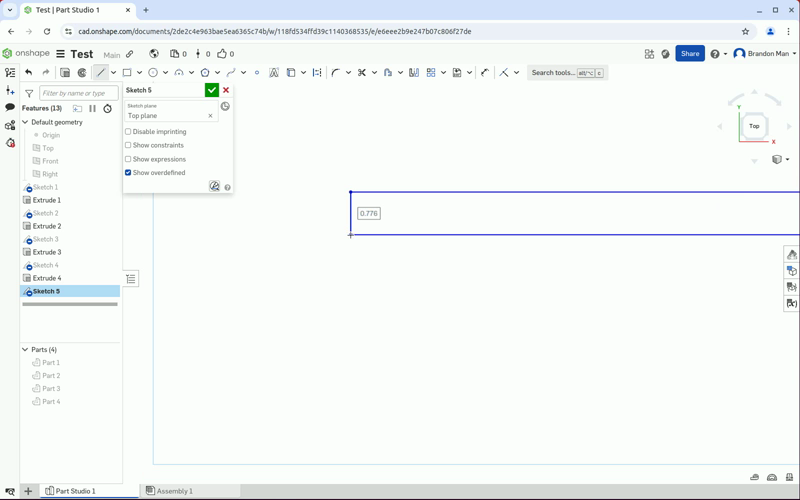
scroll(-6)
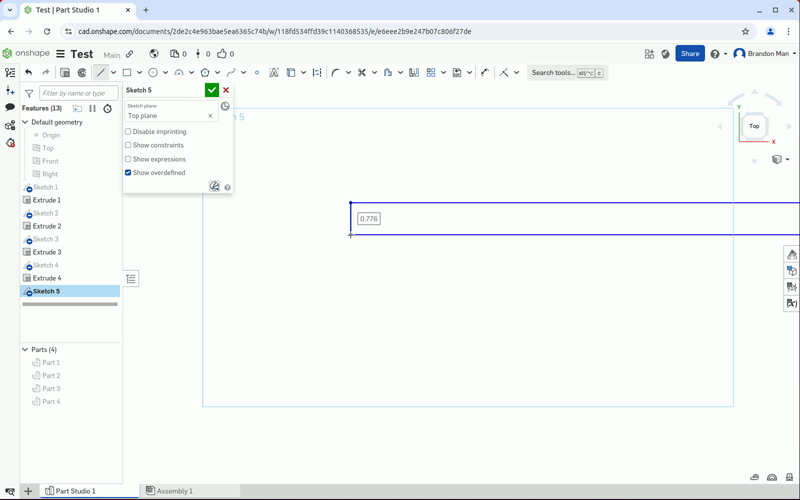
scroll(-6)
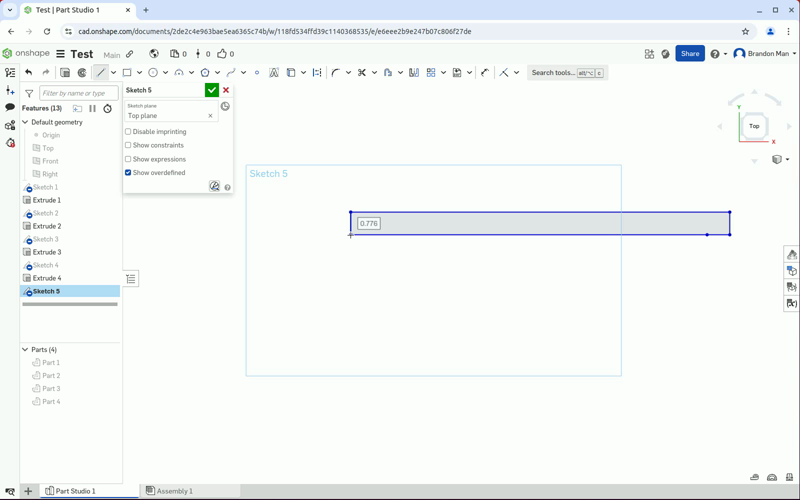
scroll(-6)
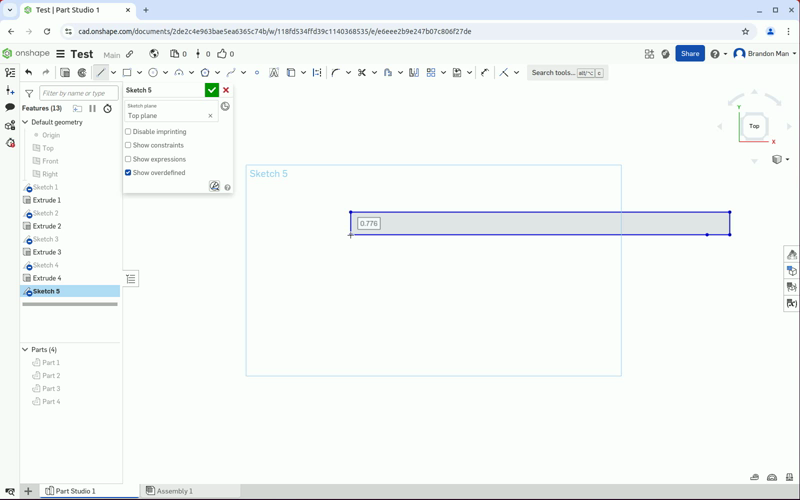
scroll(-6)
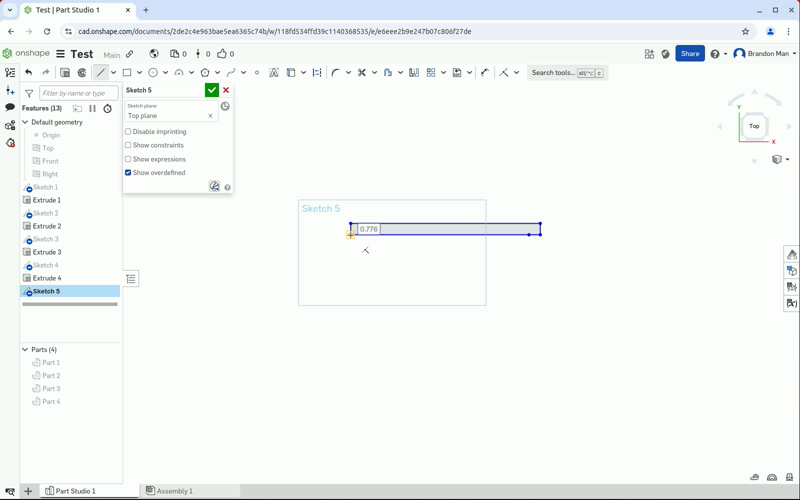
scroll(-6)
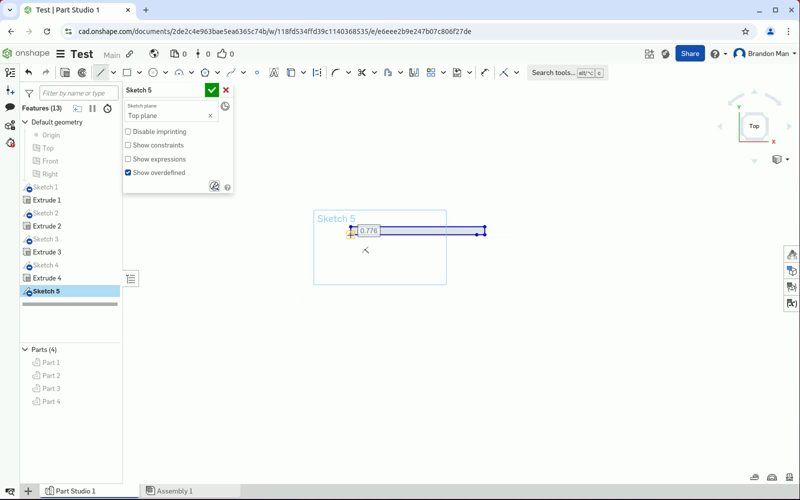
scroll(-6)
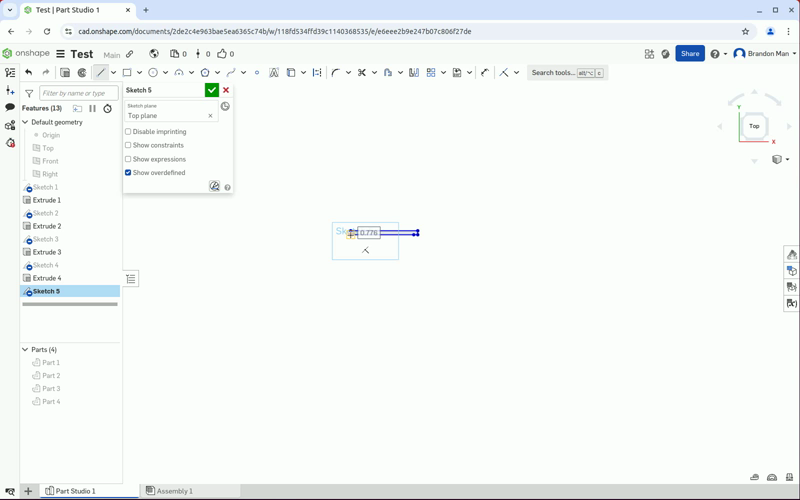
key(esc)
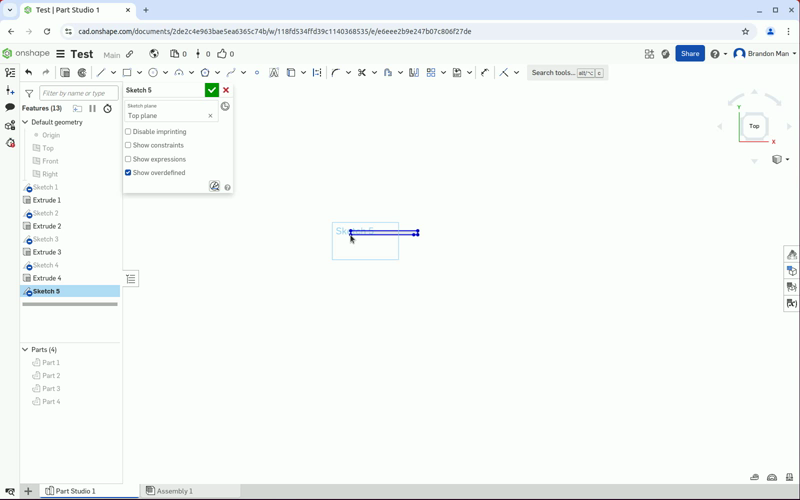
mouse_move(371, 232)
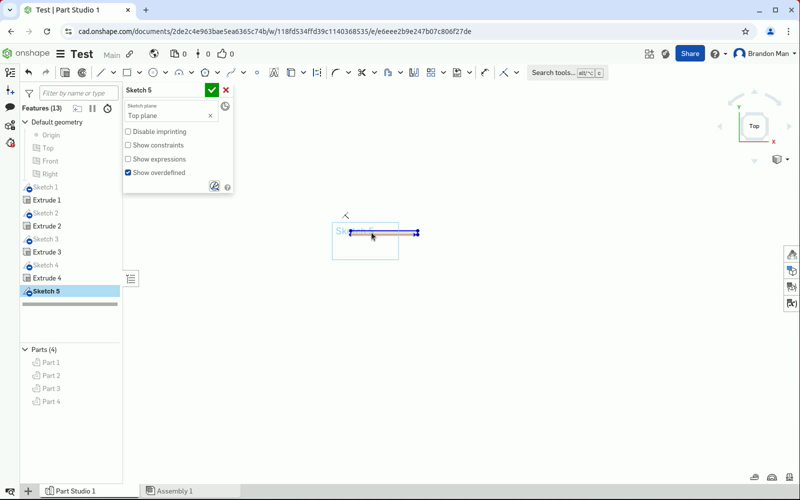
scroll(6)
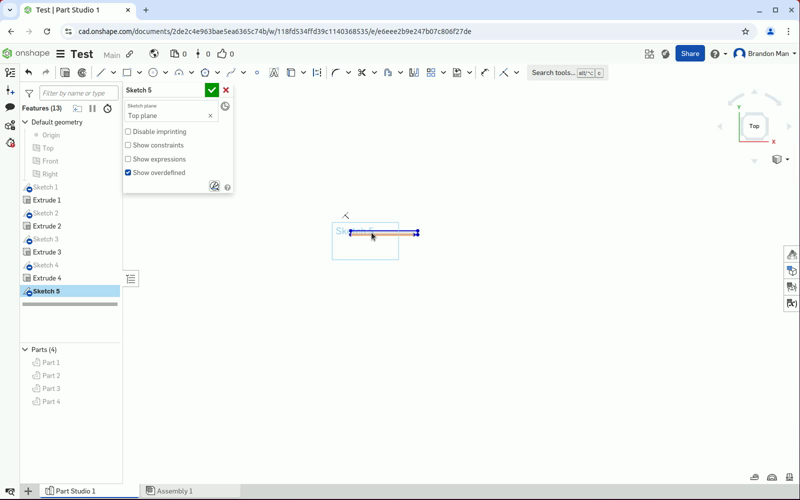
scroll(6)
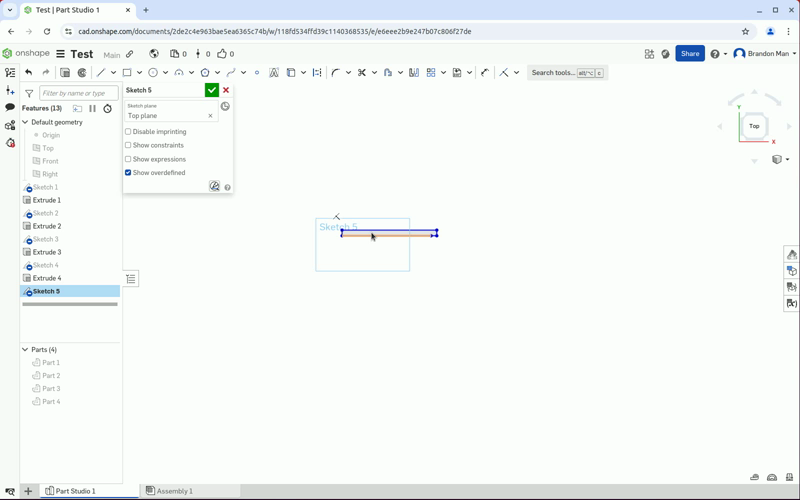
scroll(6)
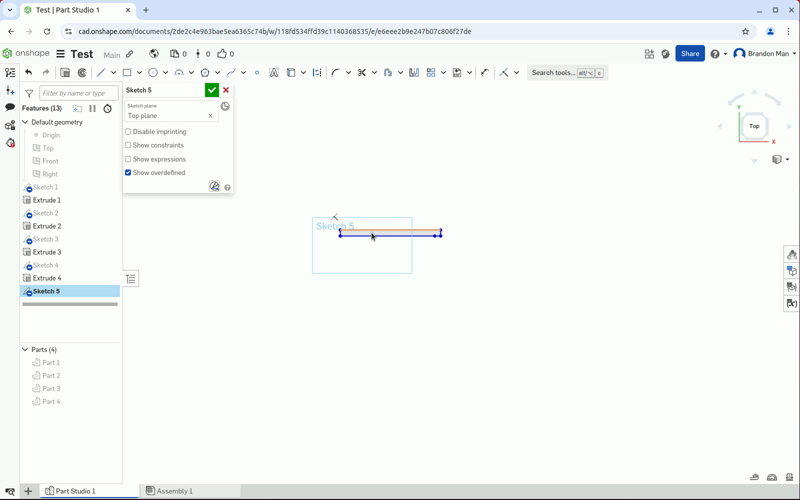
scroll(6)
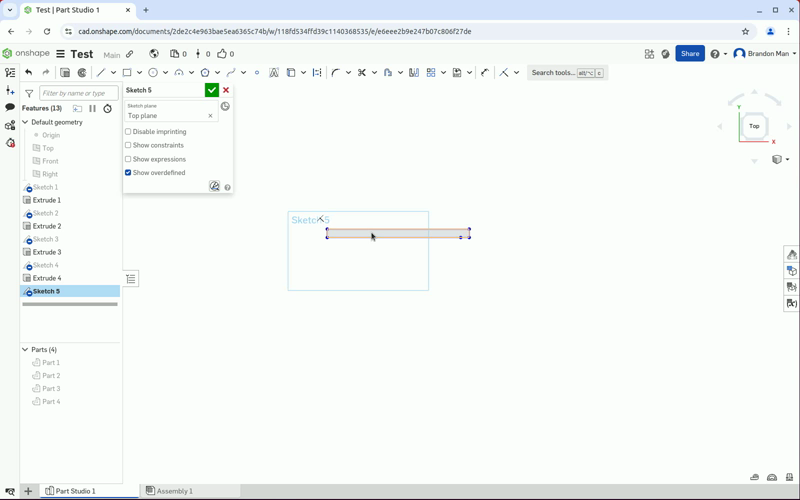
scroll(6)
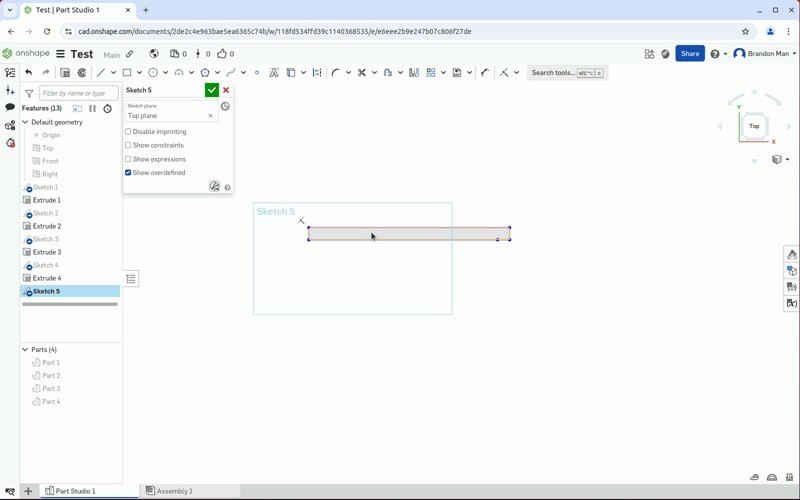
scroll(6)
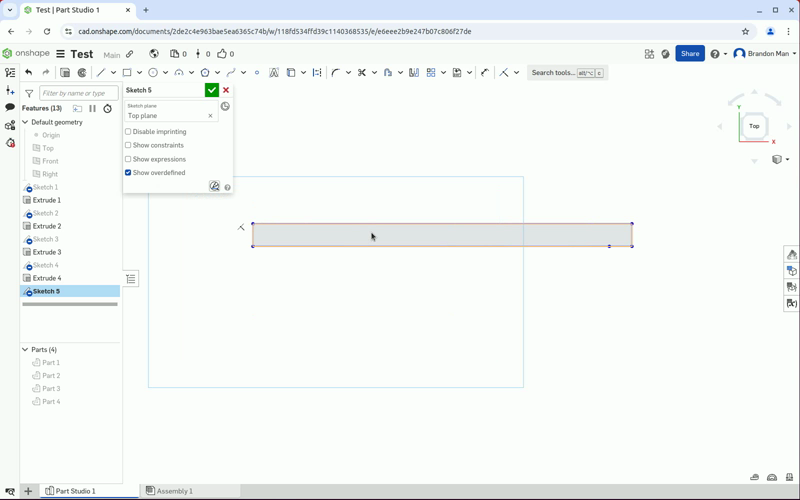
scroll(6)
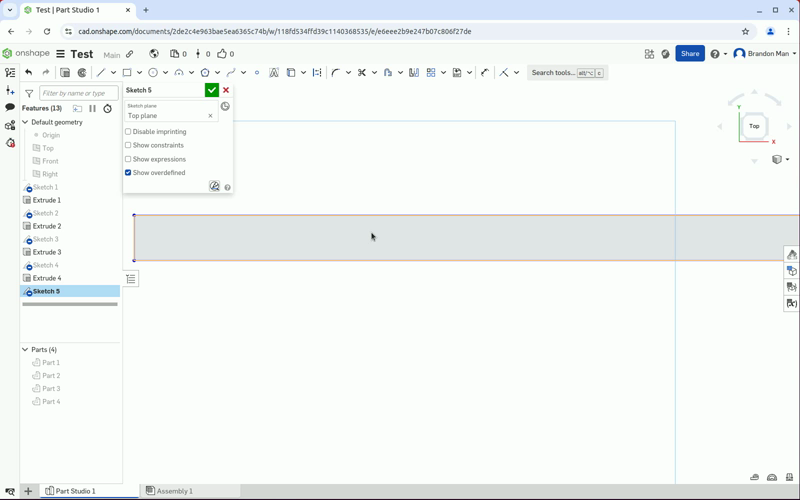
click(371, 232)
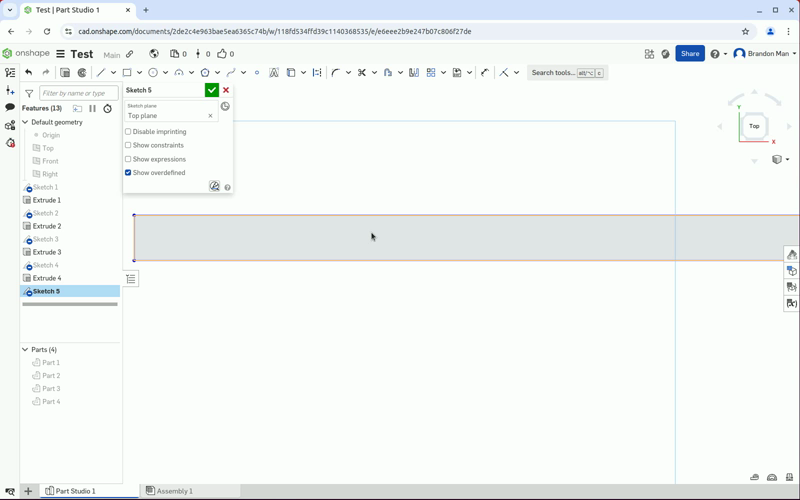
scroll(-6)
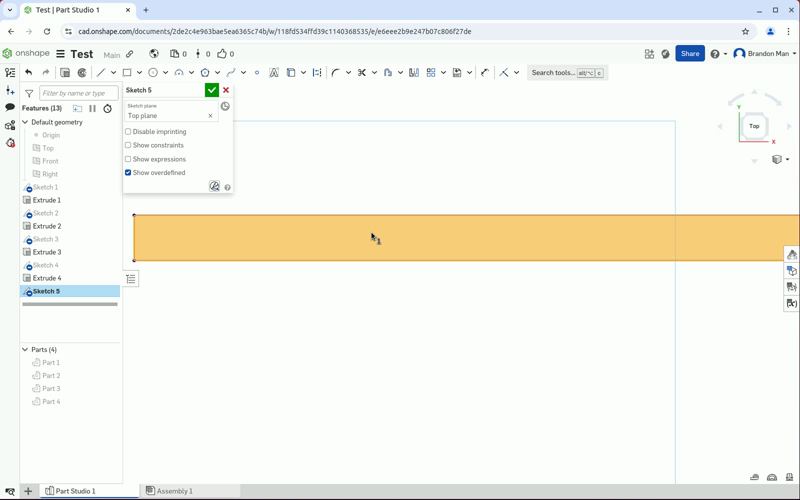
scroll(-6)
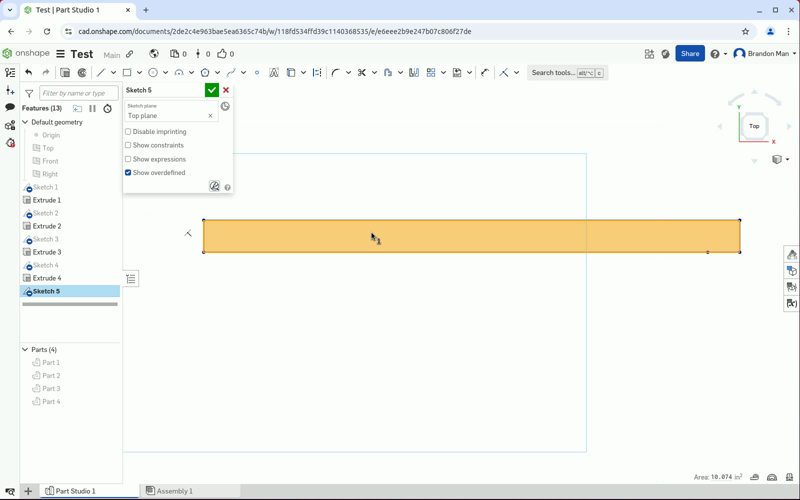
scroll(-6)
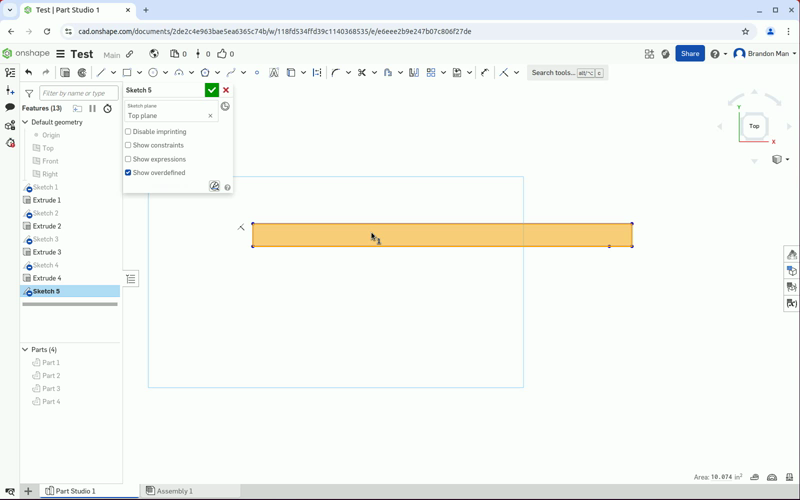
scroll(-6)
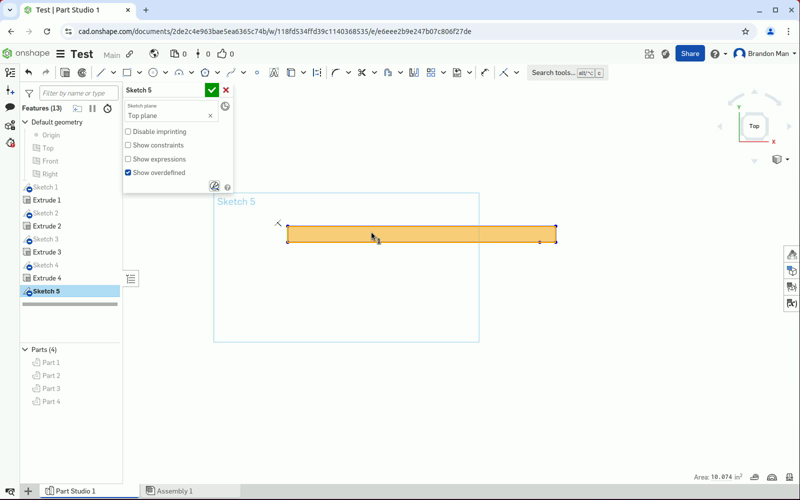
scroll(-6)
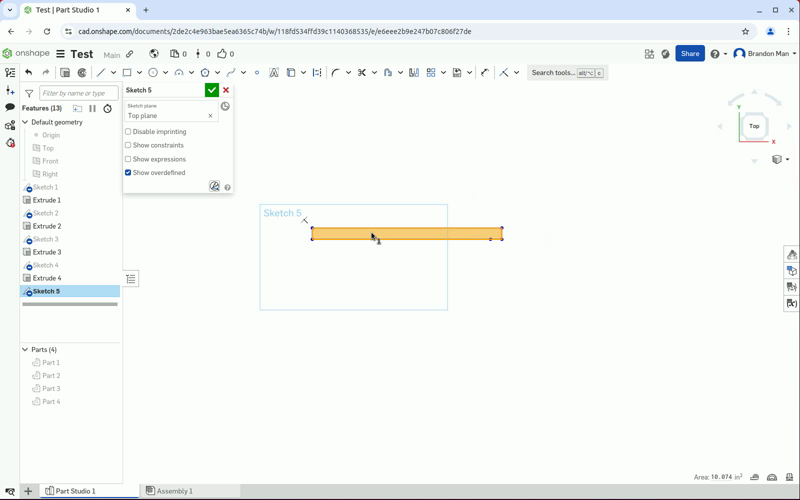
scroll(-6)
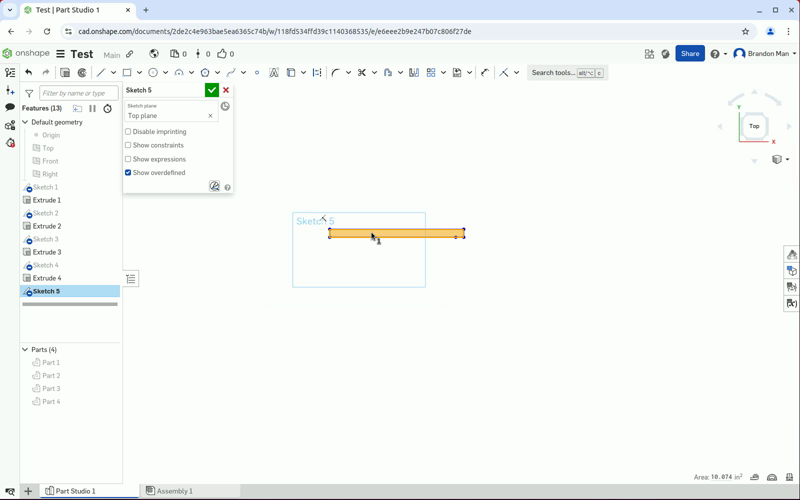
scroll(-6)
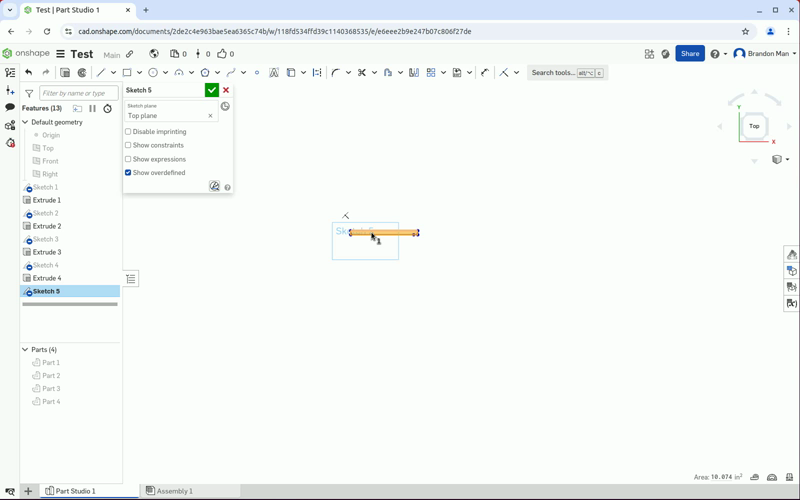
mouse_move(73, 352)
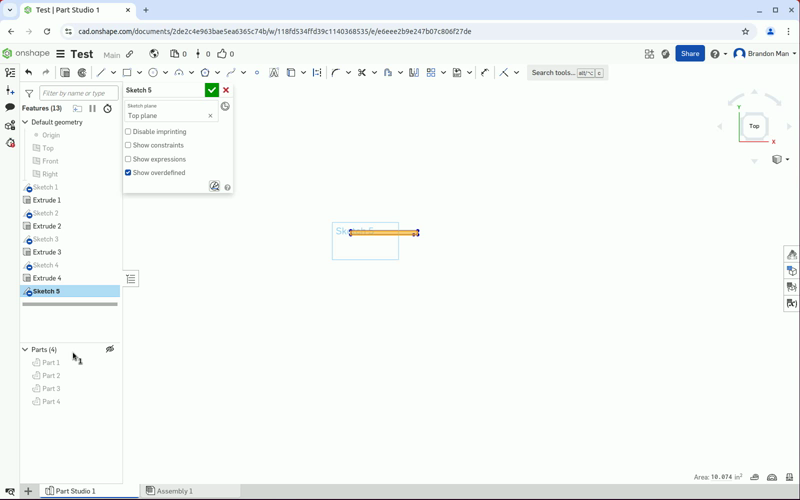
key(shift+y)
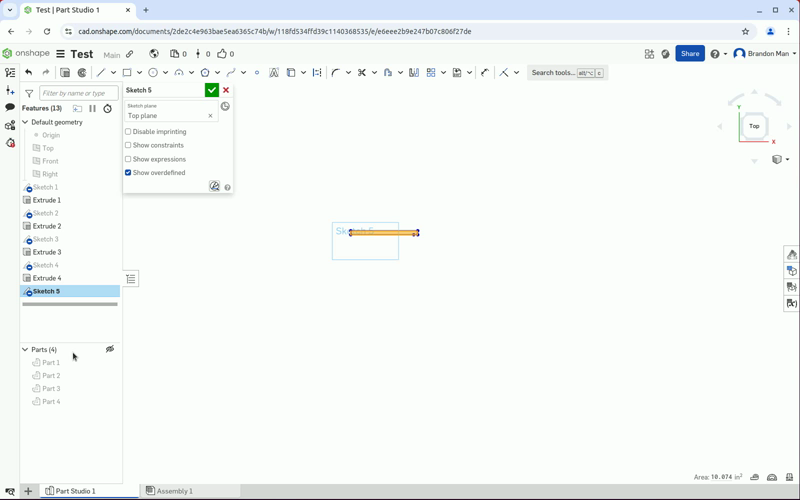
key(shift+e)
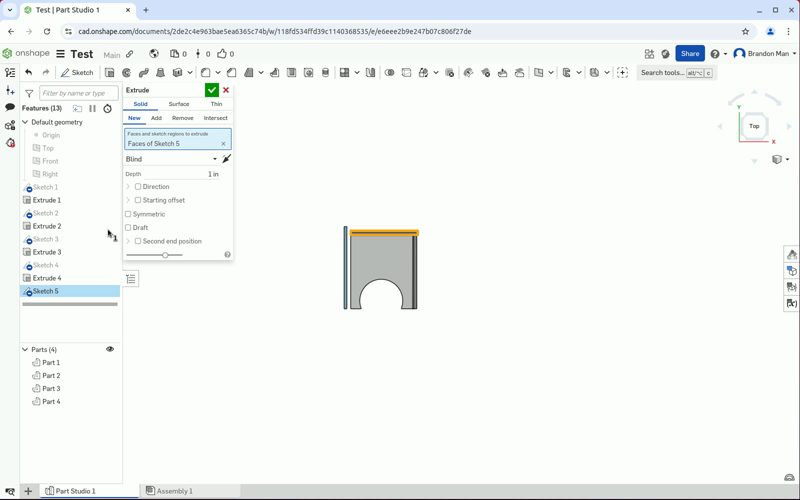
mouse_move(143, 106)
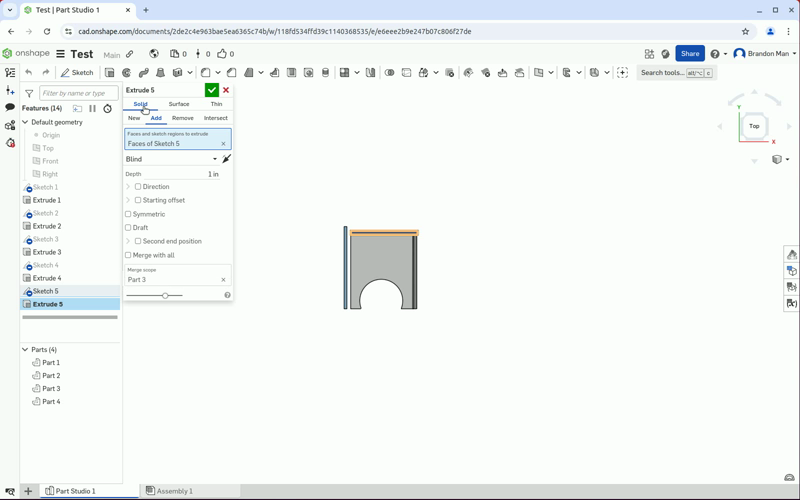
click(143, 106)
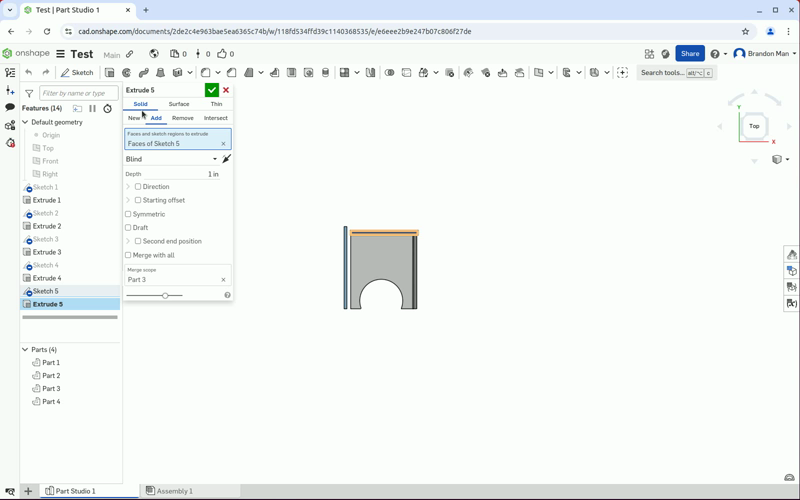
mouse_move(137, 120)
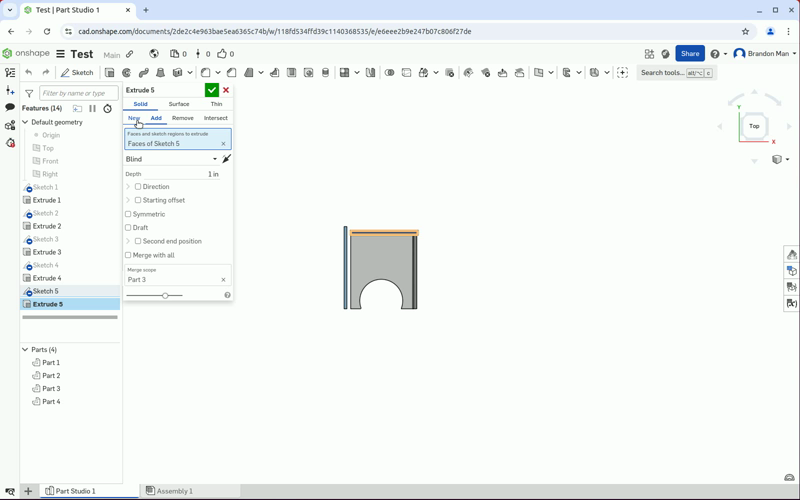
click(137, 120)
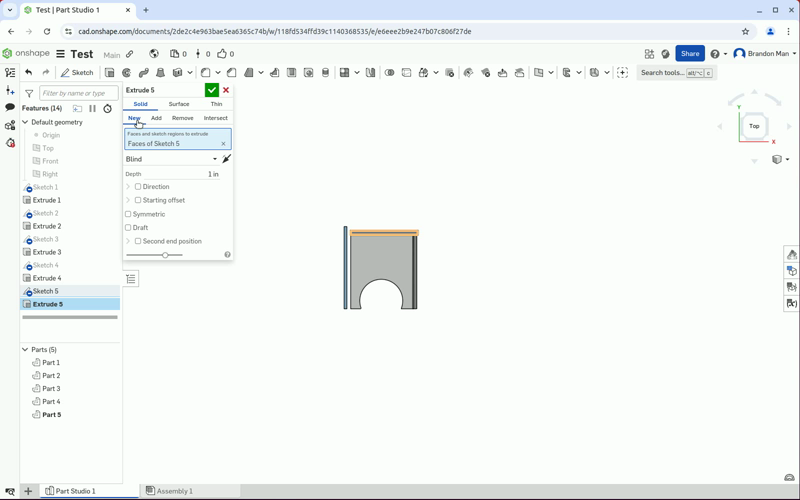
key(tab, 4)
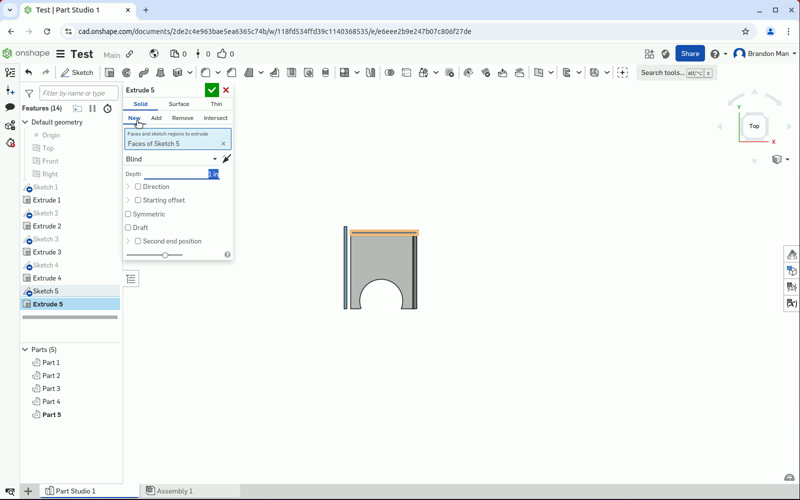
text(15.165)
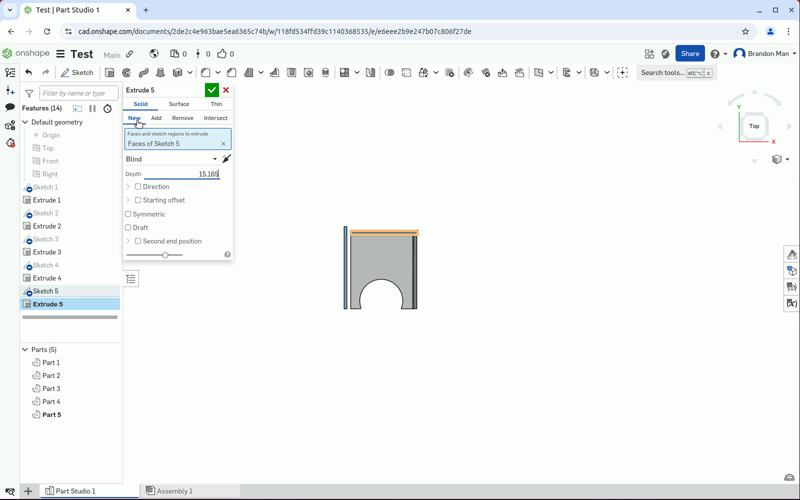
key(enter)
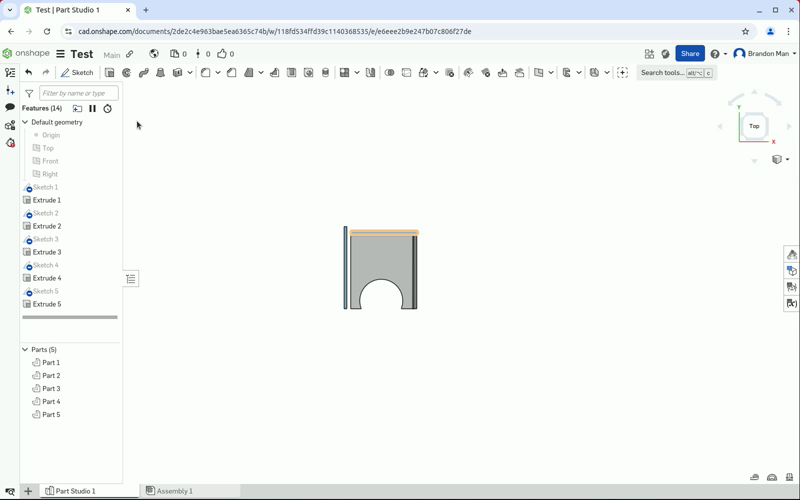
key(shift+h)
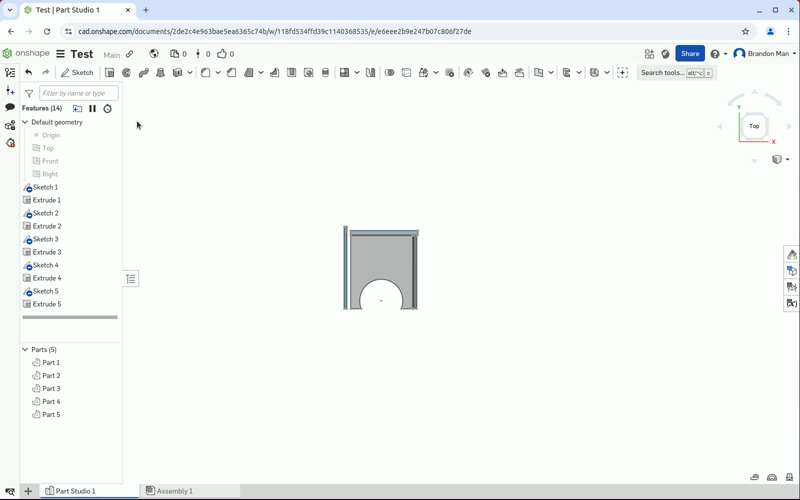
key(shift+h)
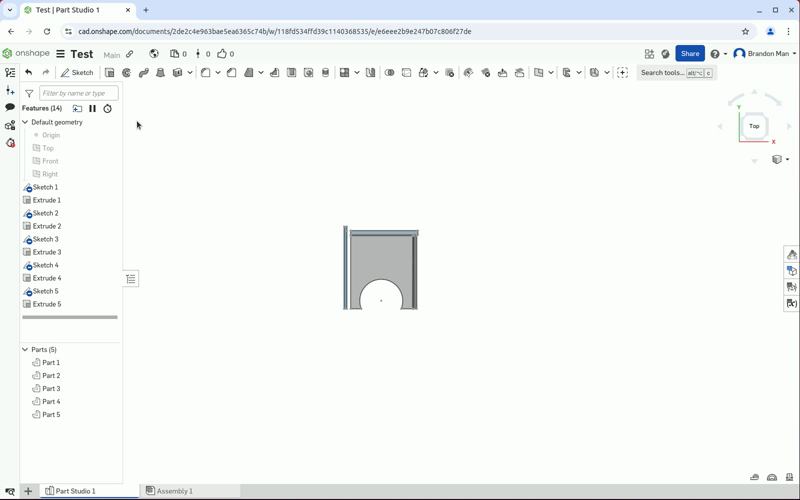
key(shift+7)
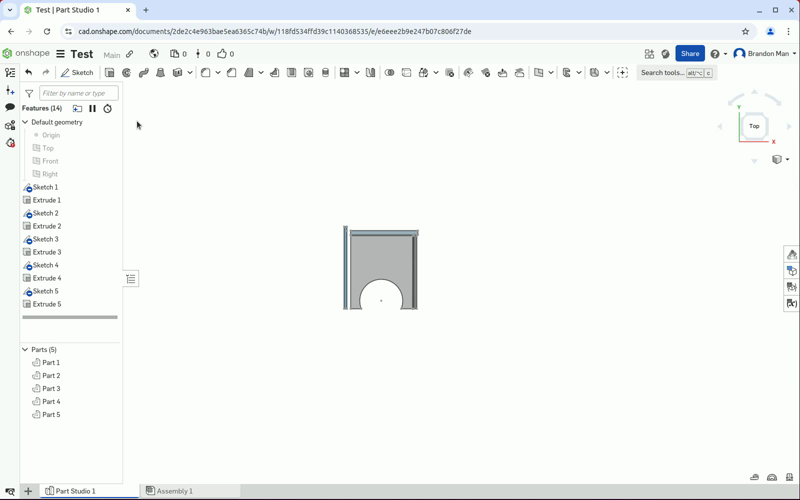
key(up, 3)
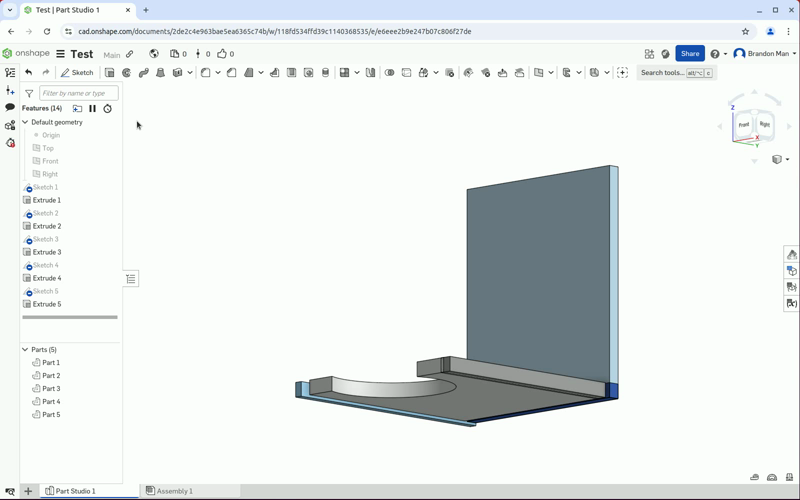
key(left, 3)
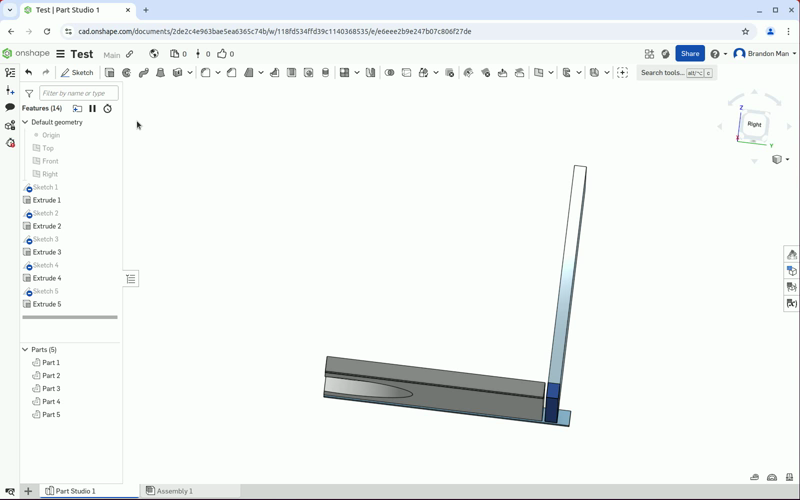
key(right, 3)
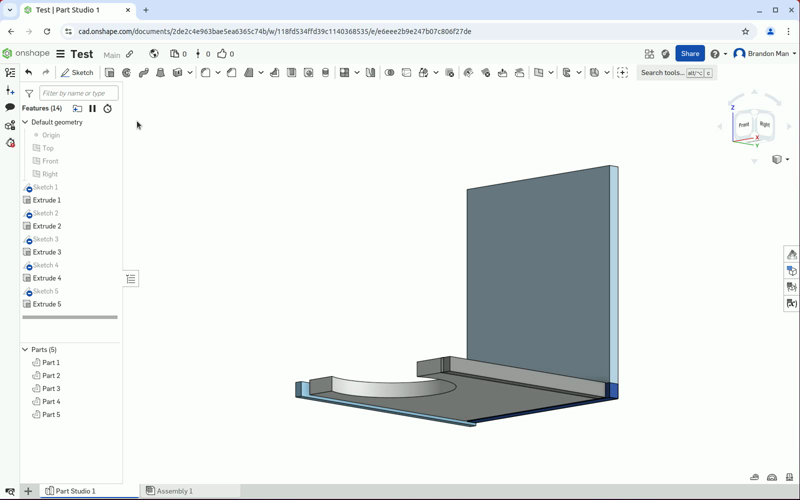
key(down, 3)
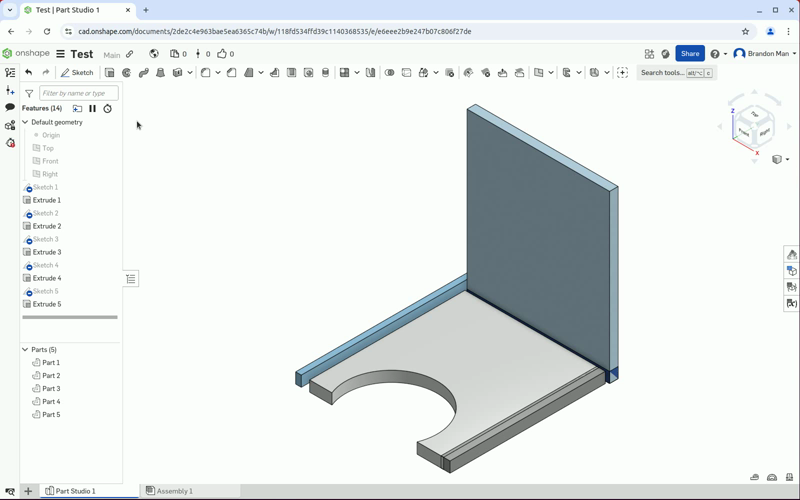
mouse_move(73, 189)
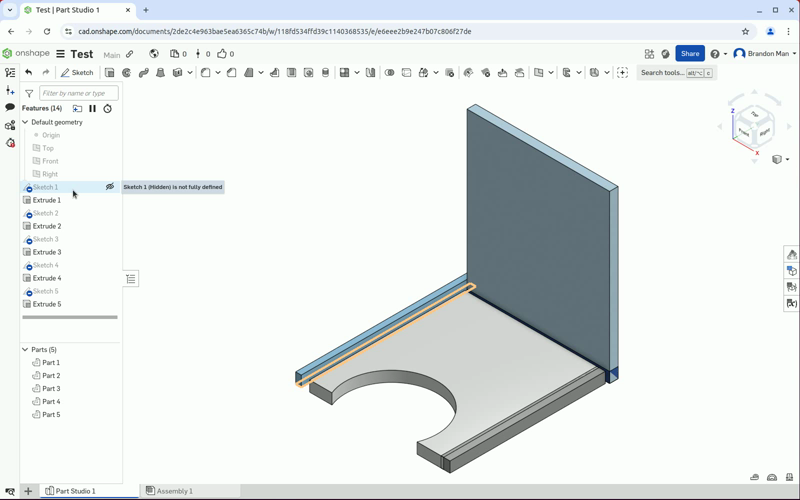
click(73, 189)